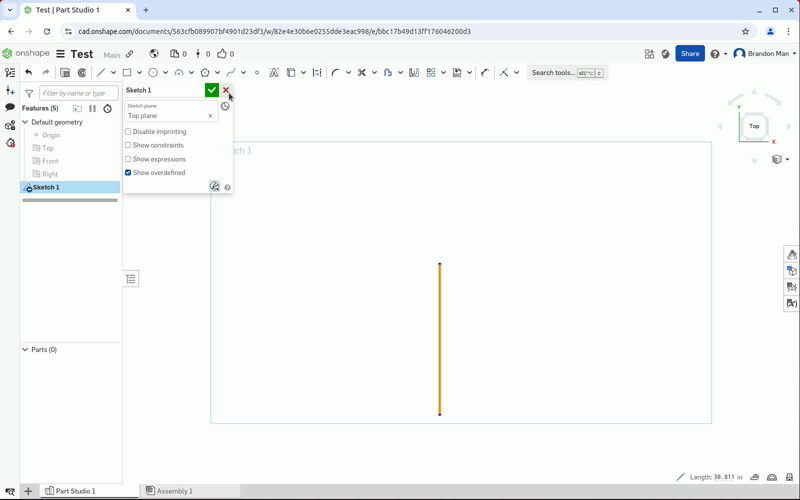
key(shift+h)
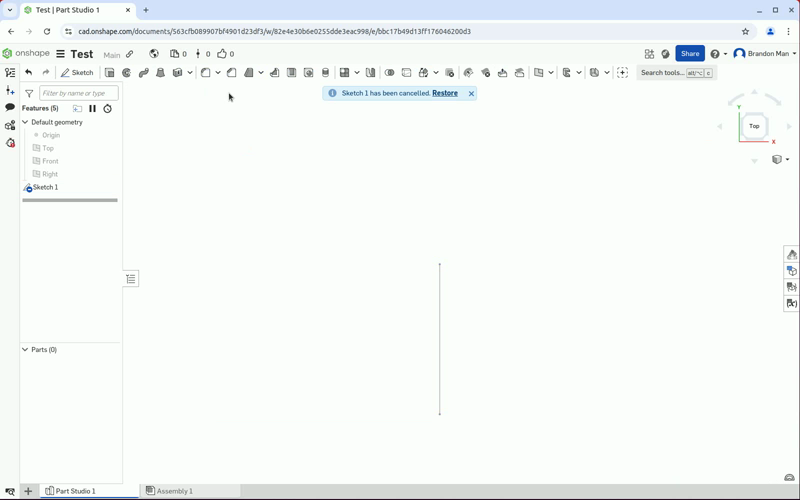
key(shift+s)
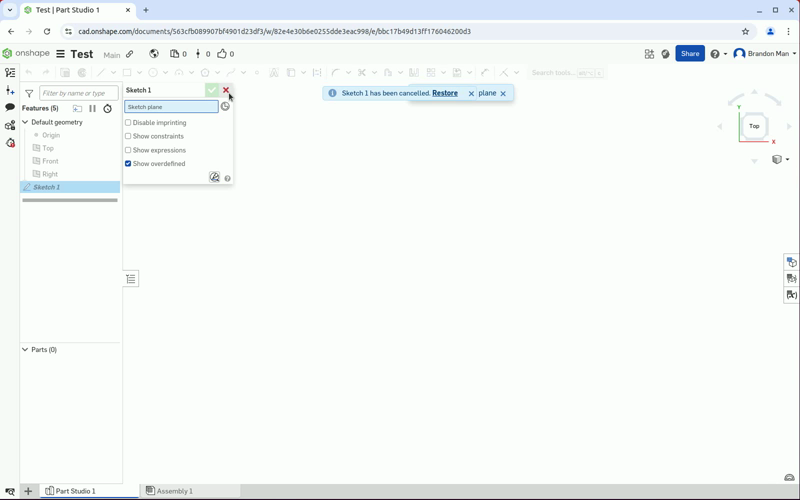
mouse_move(73, 150)
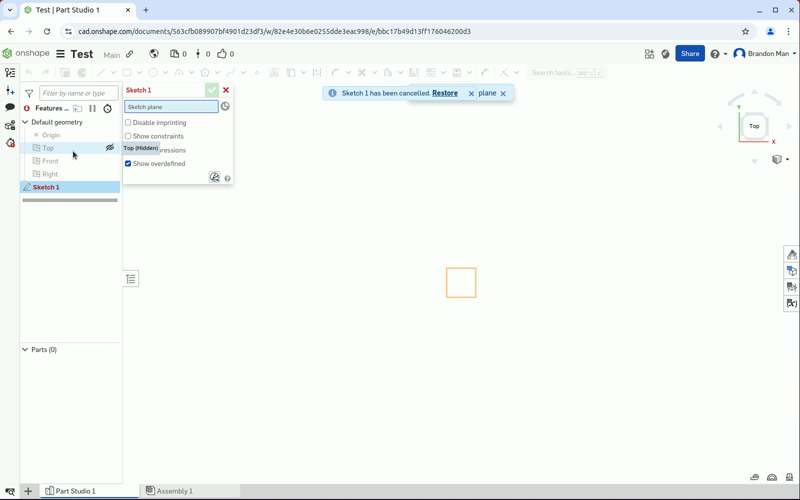
click(73, 150)
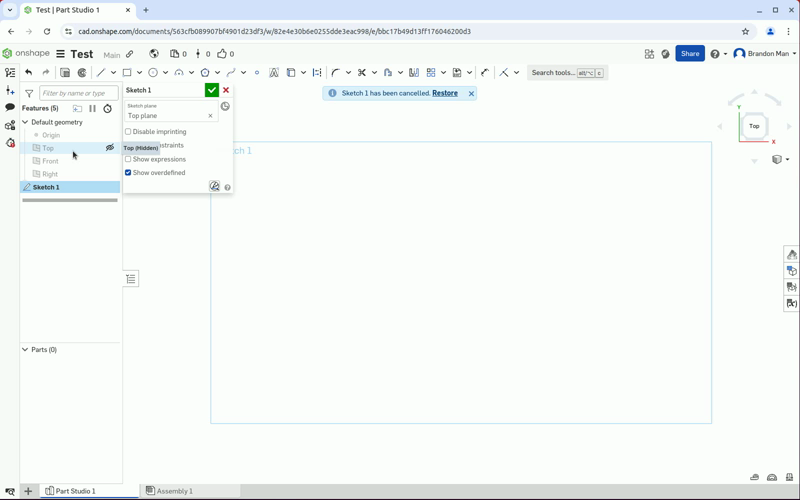
mouse_move(73, 352)
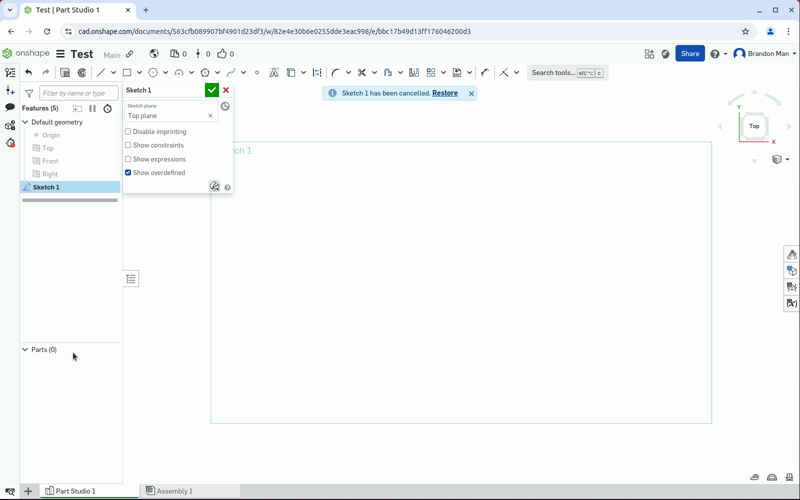
key(y)
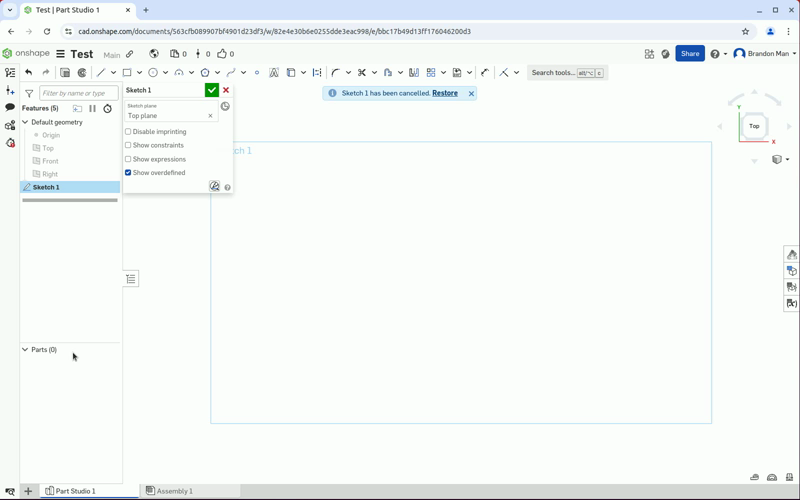
key(l)
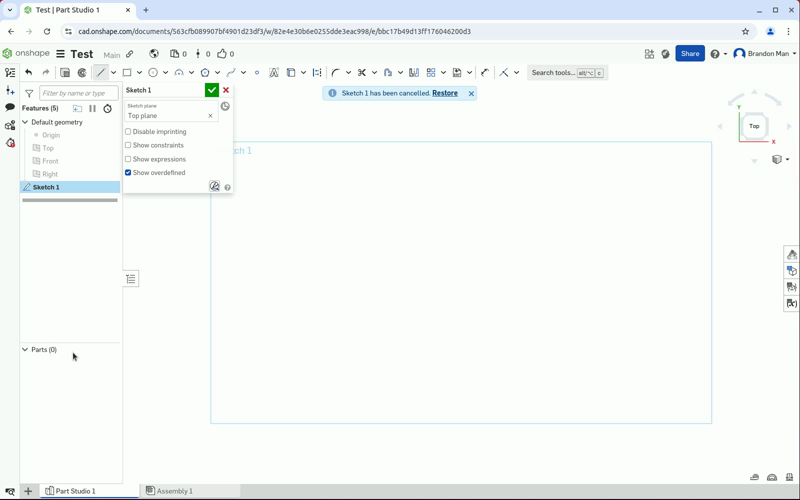
key_down(shift)
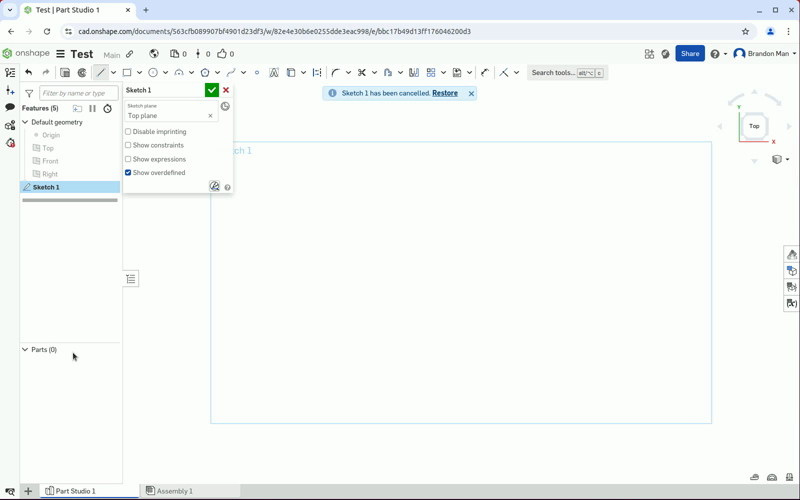
mouse_move(438, 282)
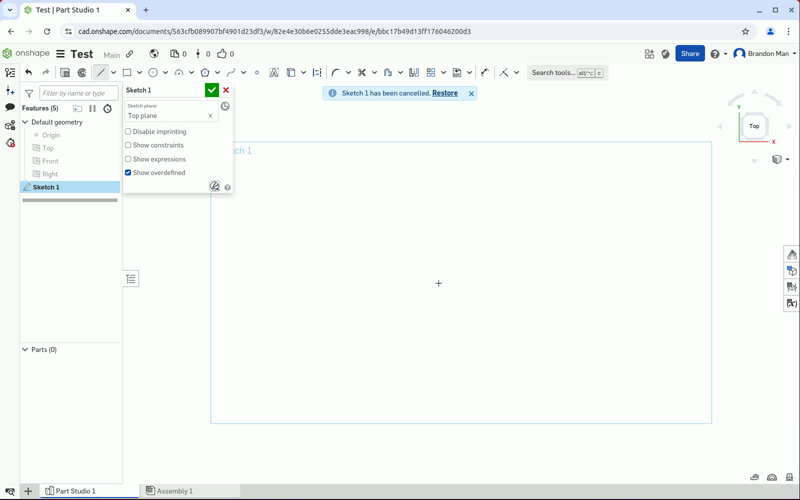
click(438, 282)
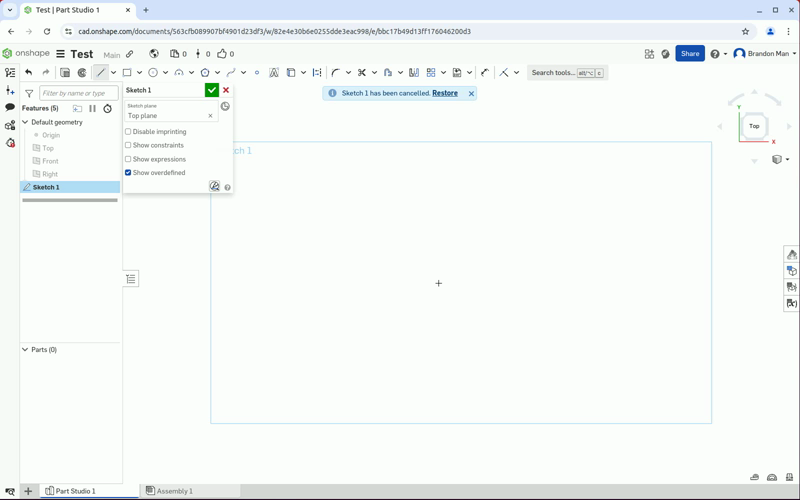
key_up(shift)
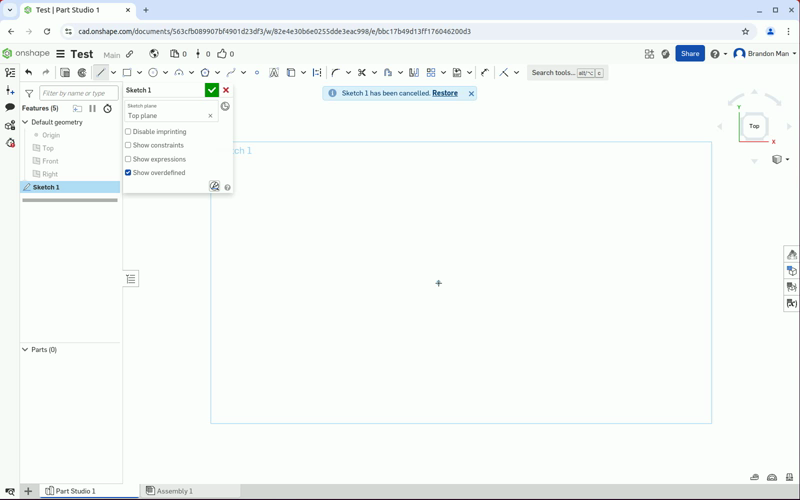
key_down(shift)
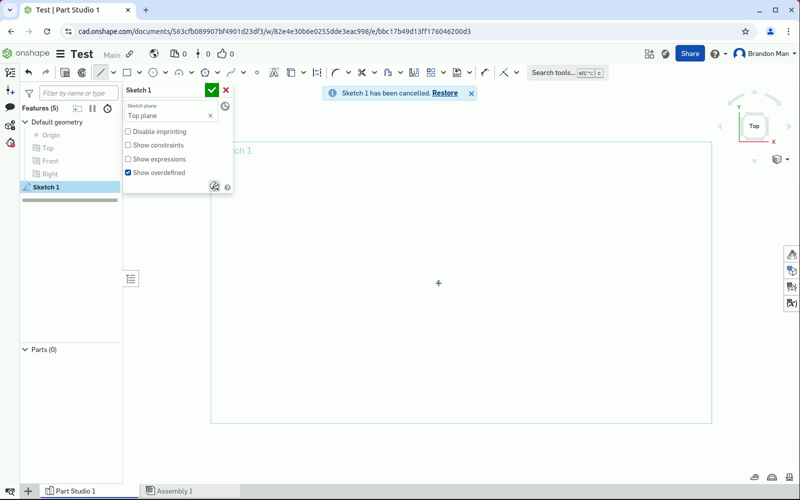
mouse_move(468, 282)
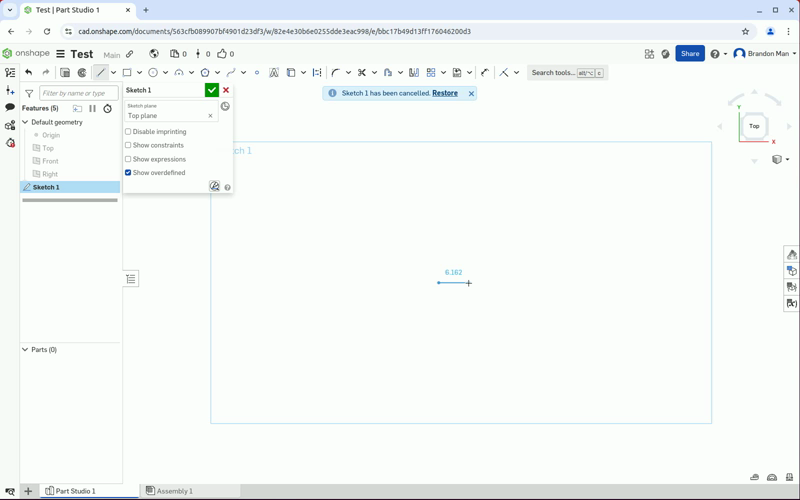
mouse_move(458, 282)
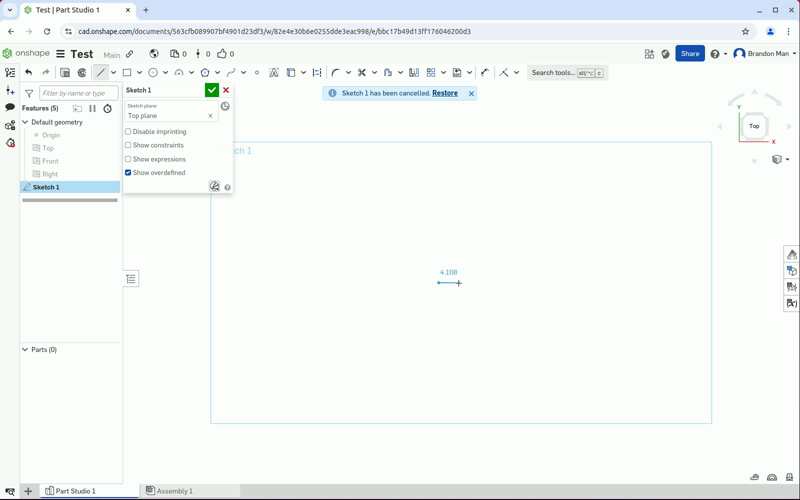
click(458, 282)
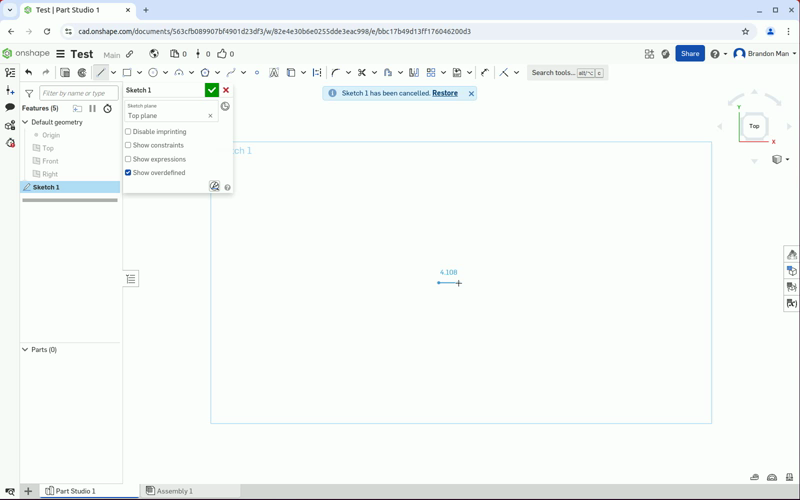
key_up(shift)
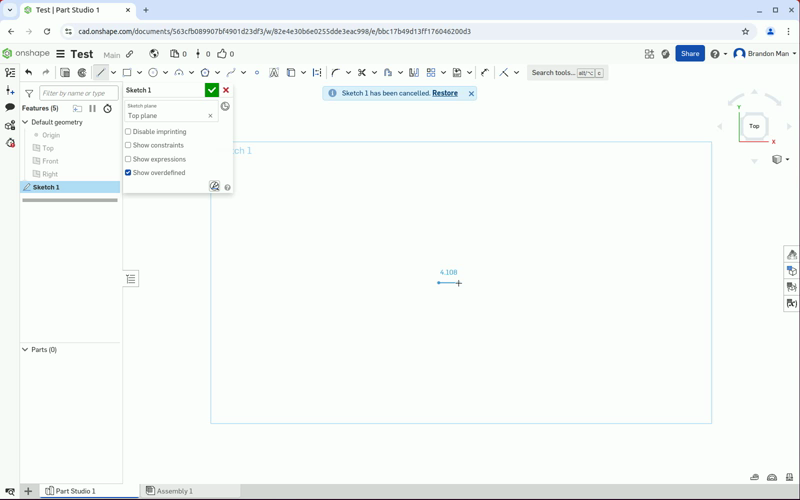
key_down(shift)
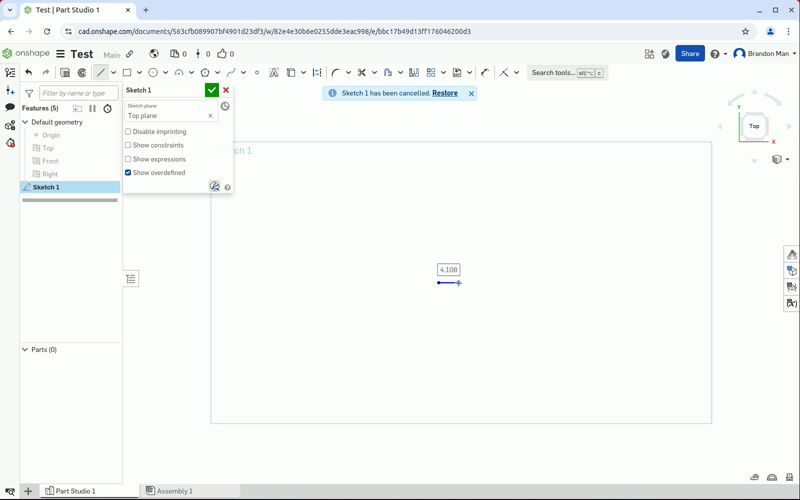
mouse_move(458, 170)
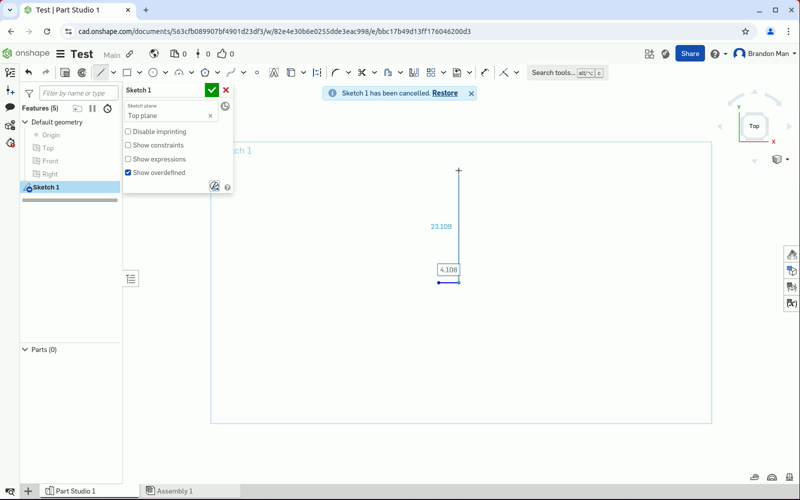
click(458, 170)
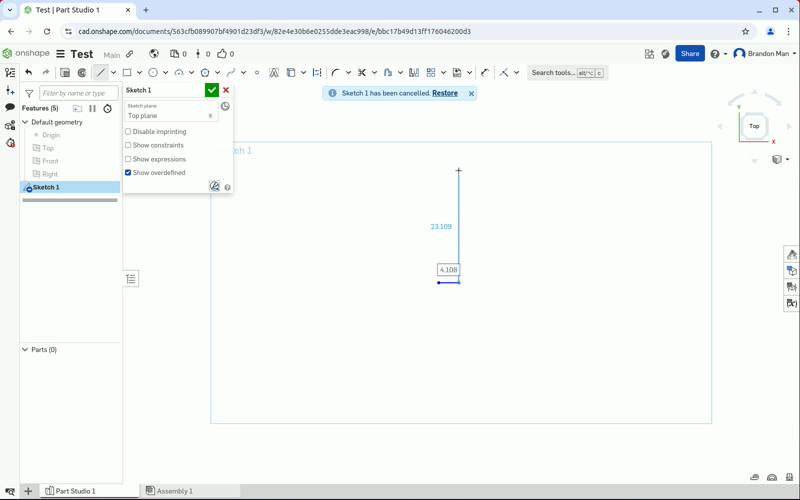
key_up(shift)
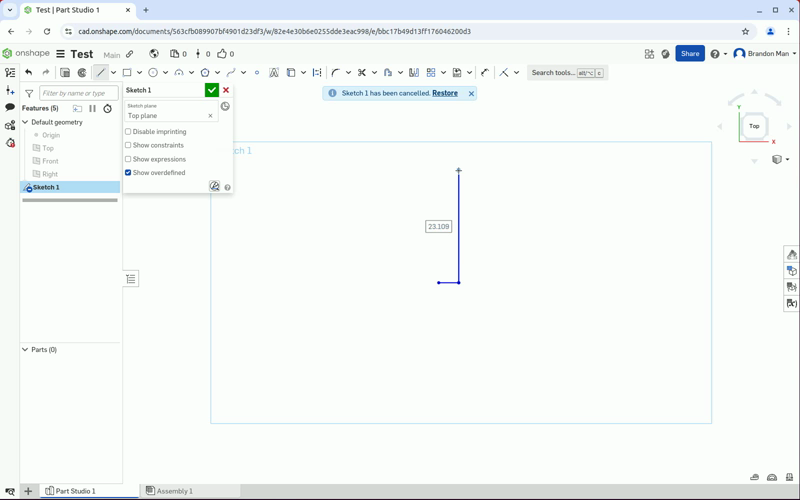
key_down(shift)
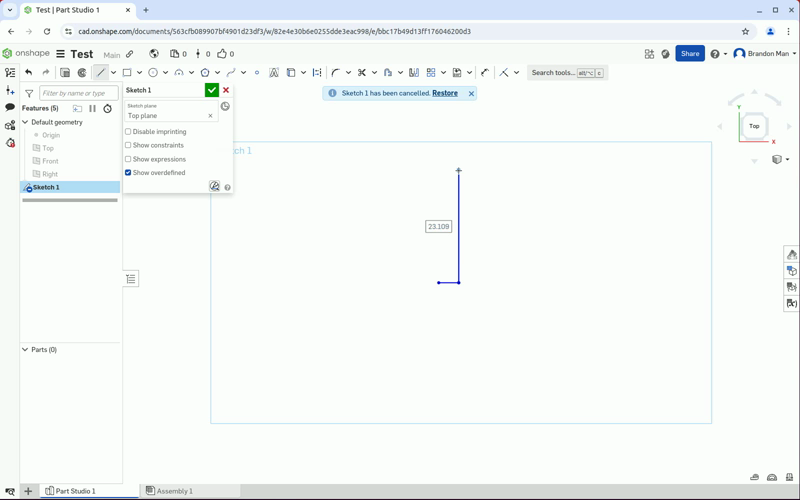
mouse_move(488, 170)
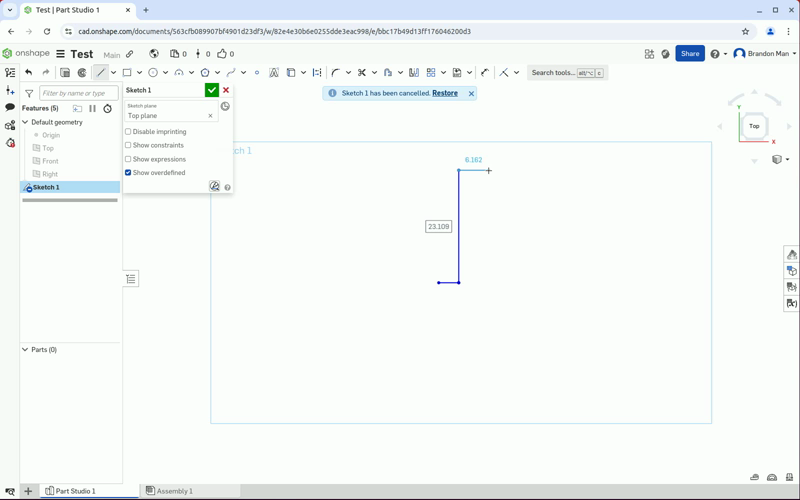
mouse_move(438, 170)
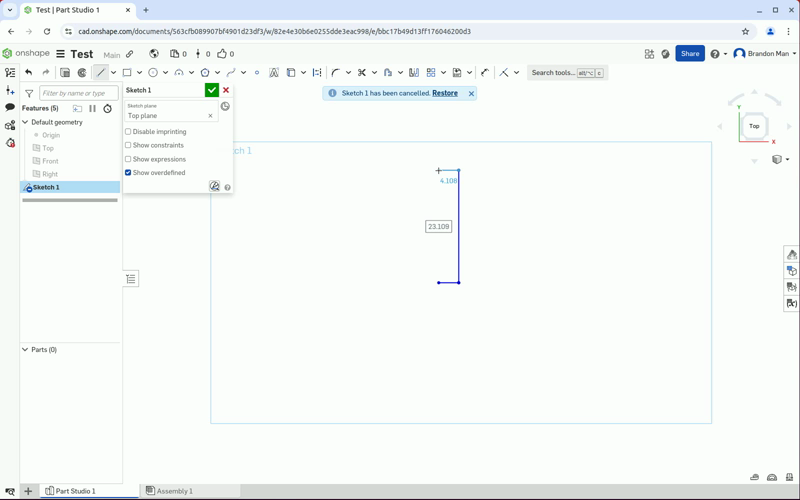
click(438, 170)
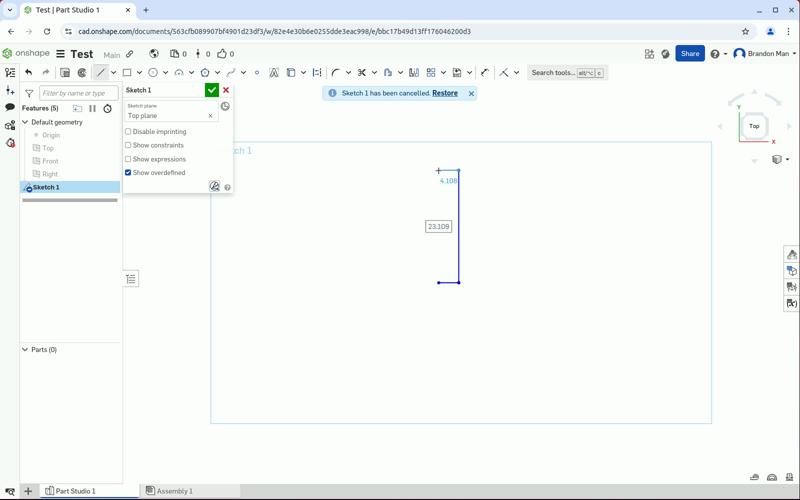
key_up(shift)
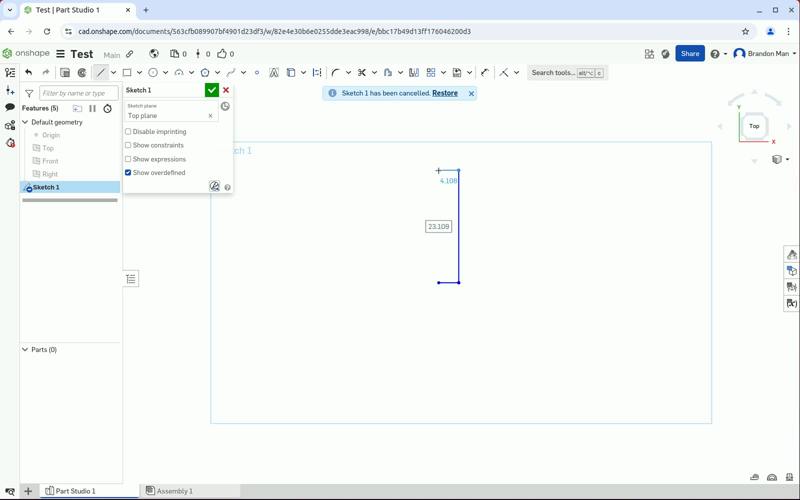
key_down(shift)
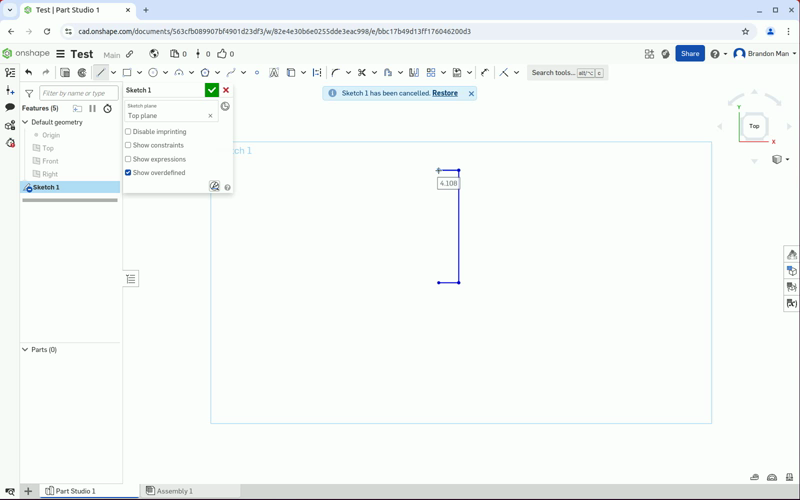
mouse_move(468, 170)
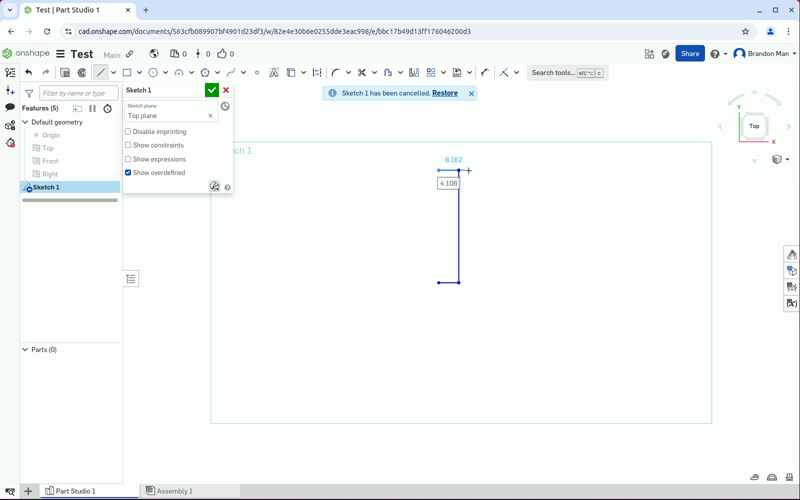
mouse_move(438, 201)
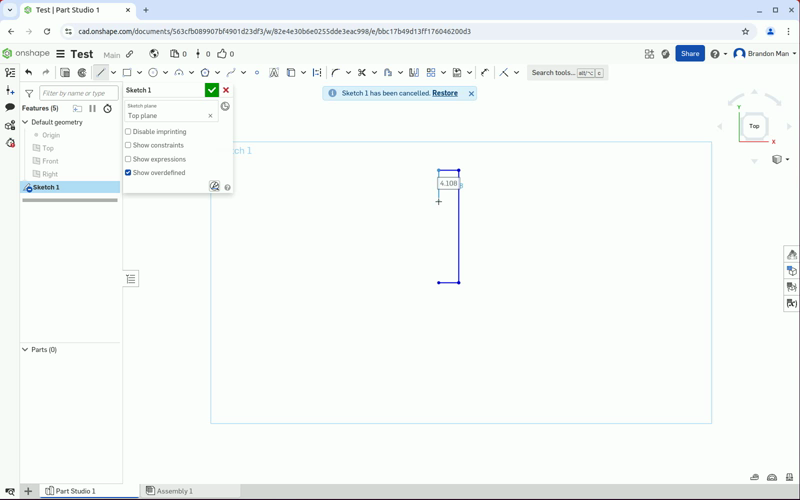
click(438, 201)
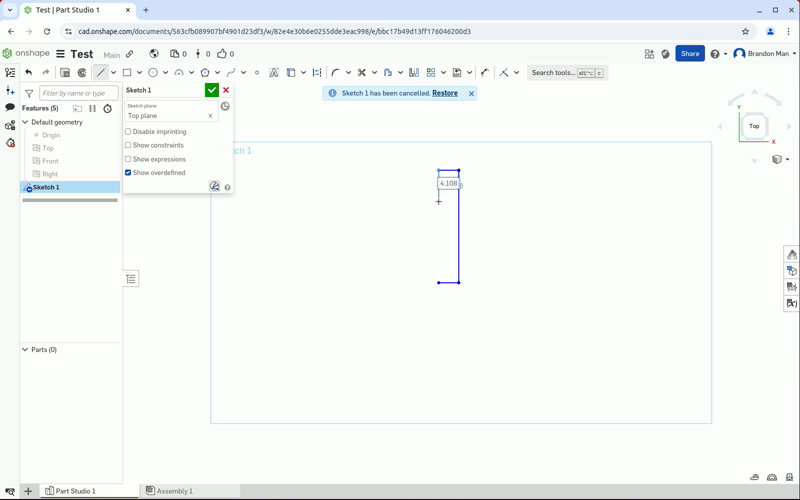
key_up(shift)
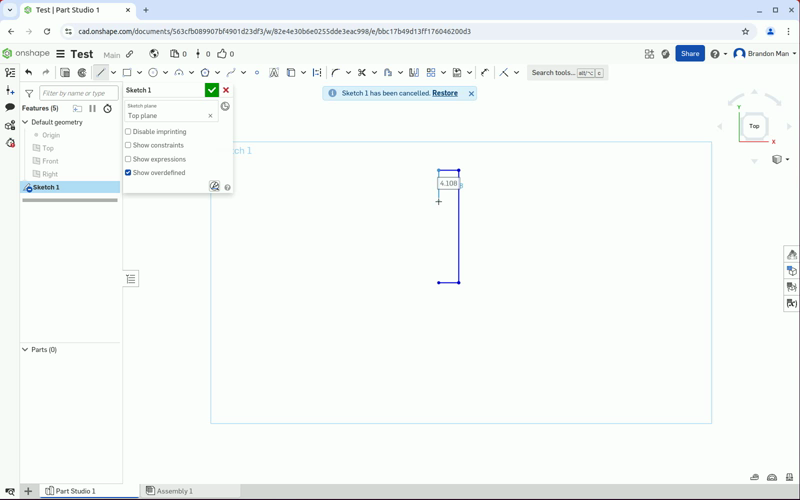
key(esc)
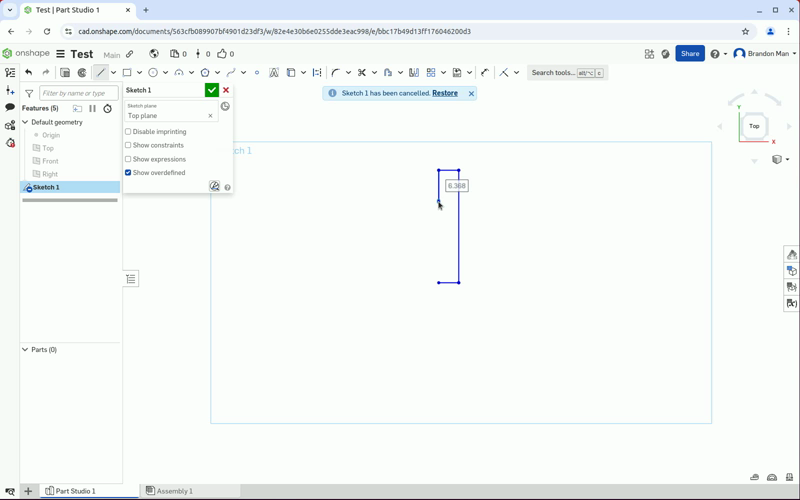
key(a)
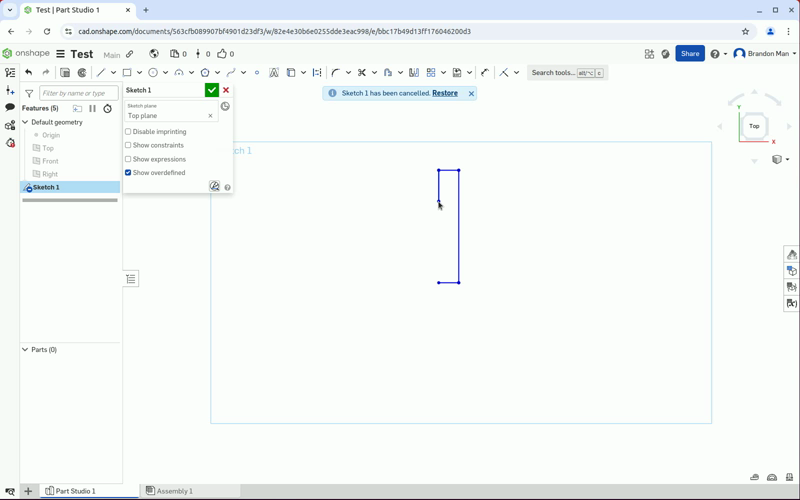
mouse_move(438, 201)
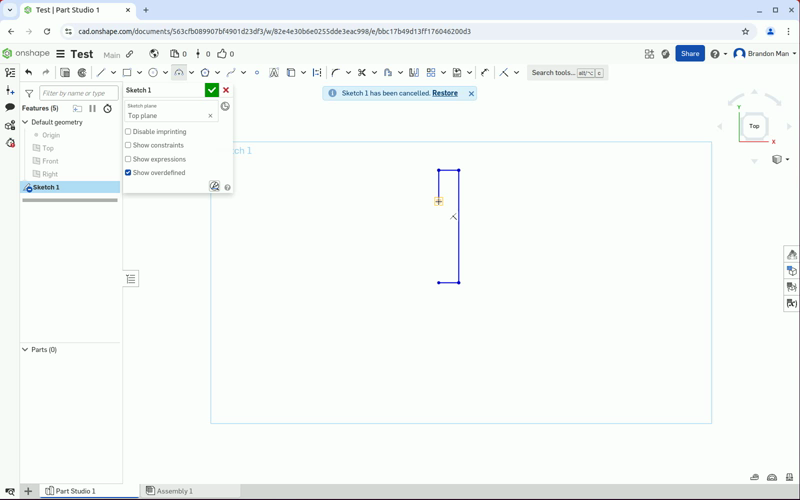
click(438, 201)
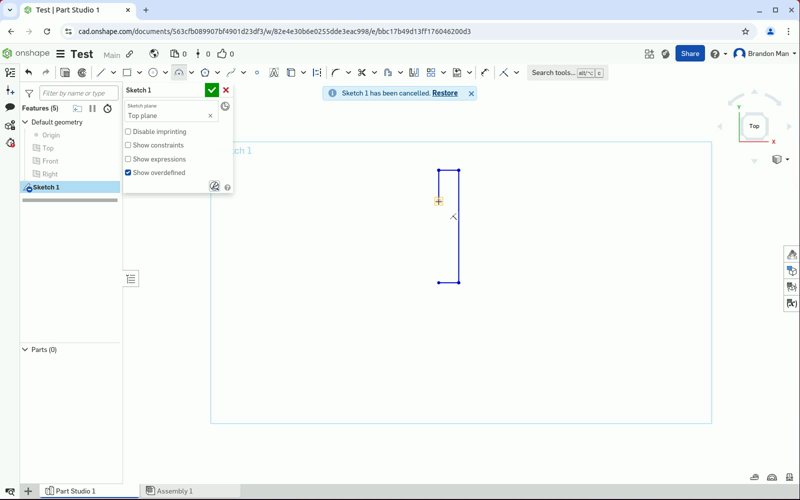
key_down(shift)
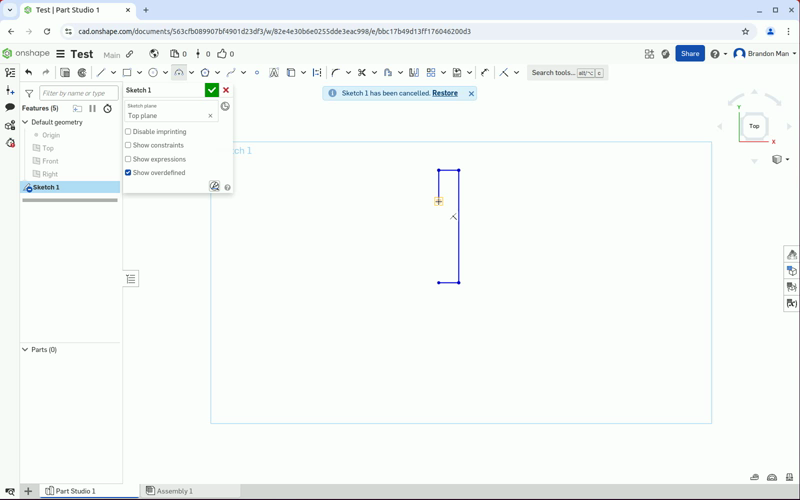
mouse_move(438, 252)
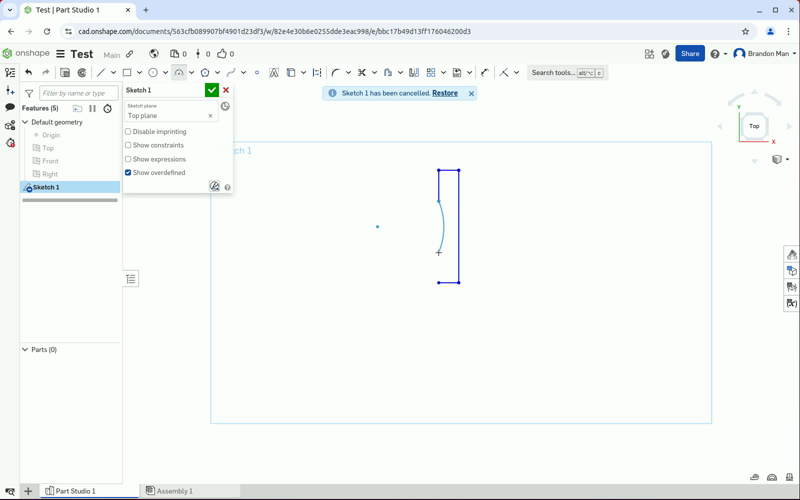
click(438, 252)
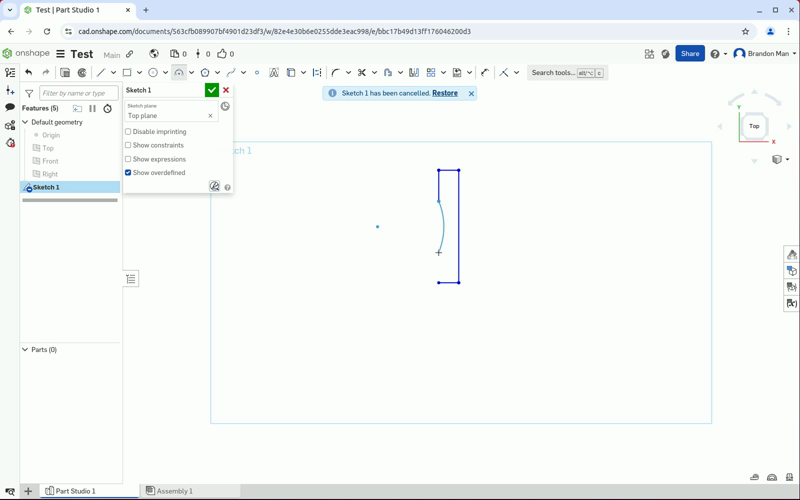
mouse_move(458, 226)
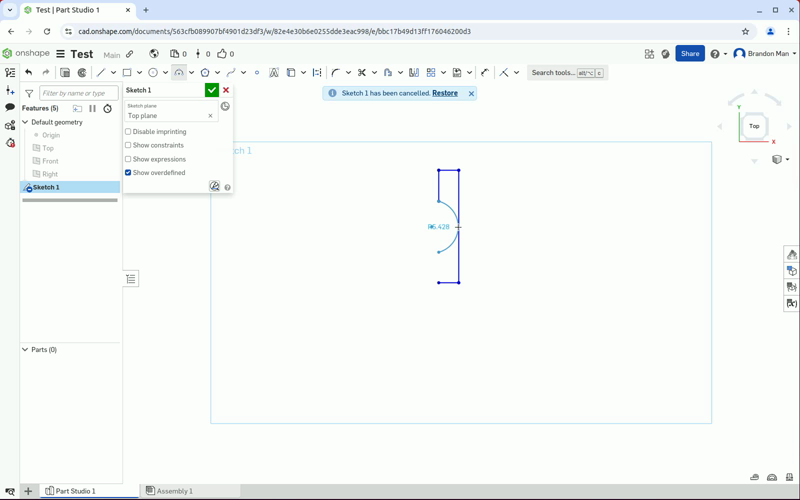
click(458, 226)
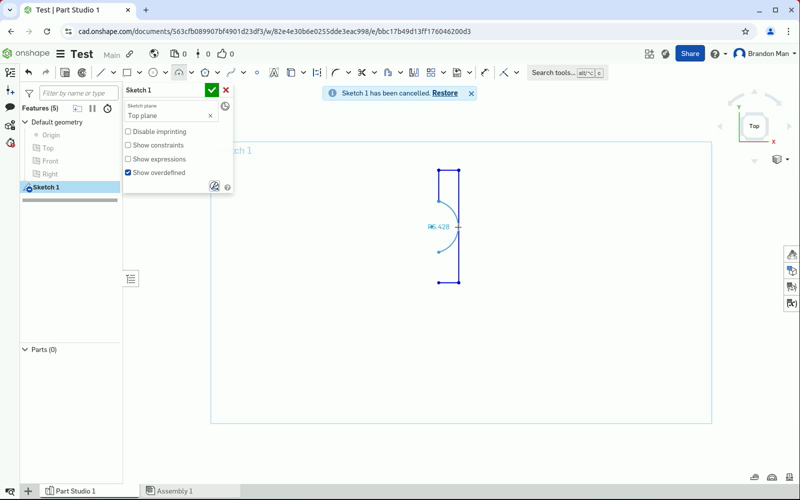
key_up(shift)
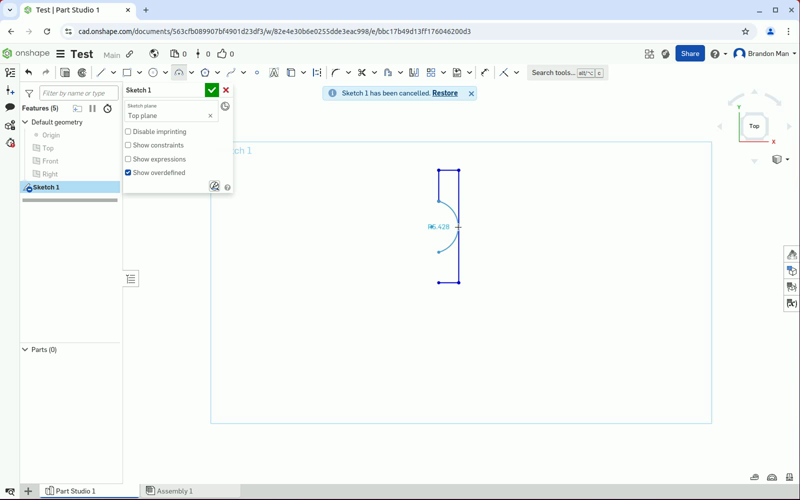
key(esc)
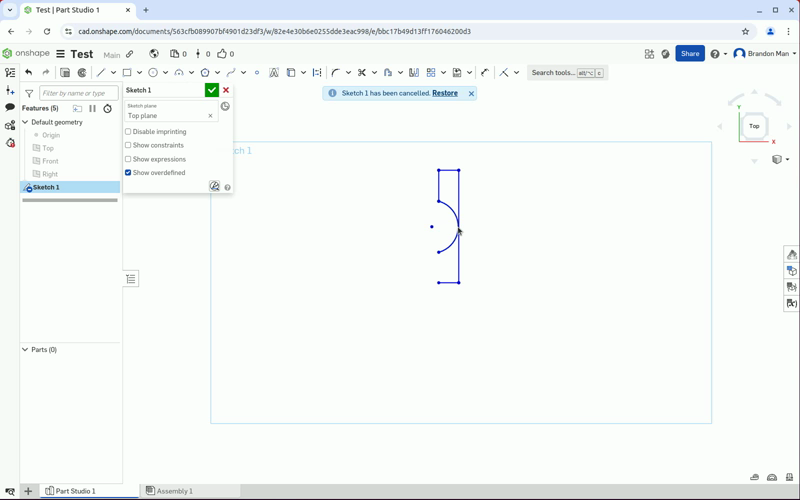
key(l)
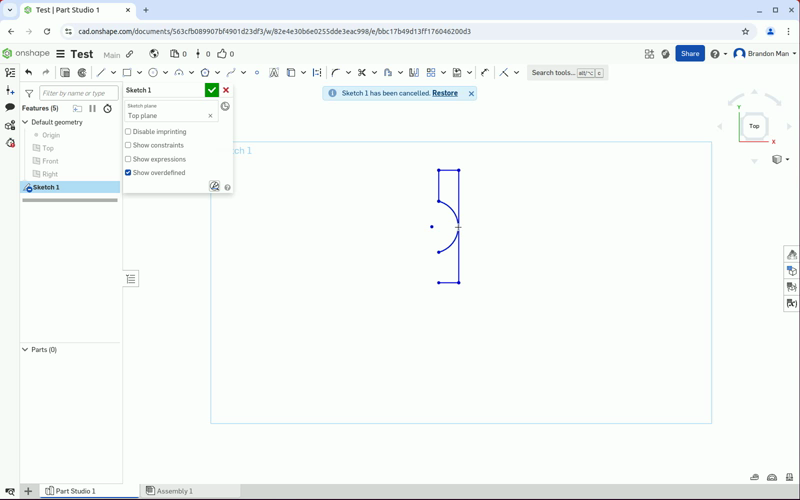
mouse_move(438, 252)
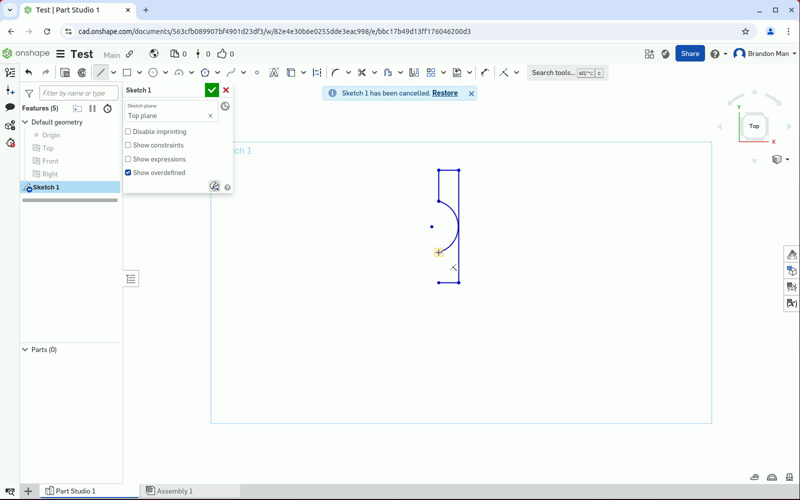
click(438, 252)
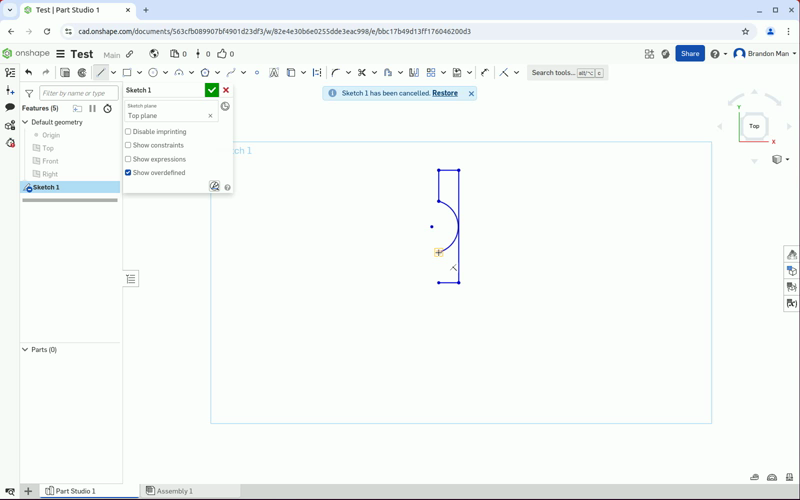
mouse_move(468, 252)
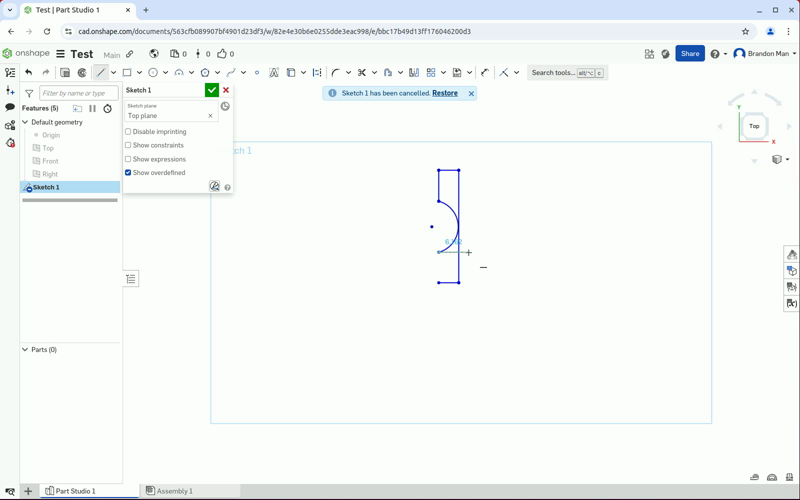
key_down(shift)
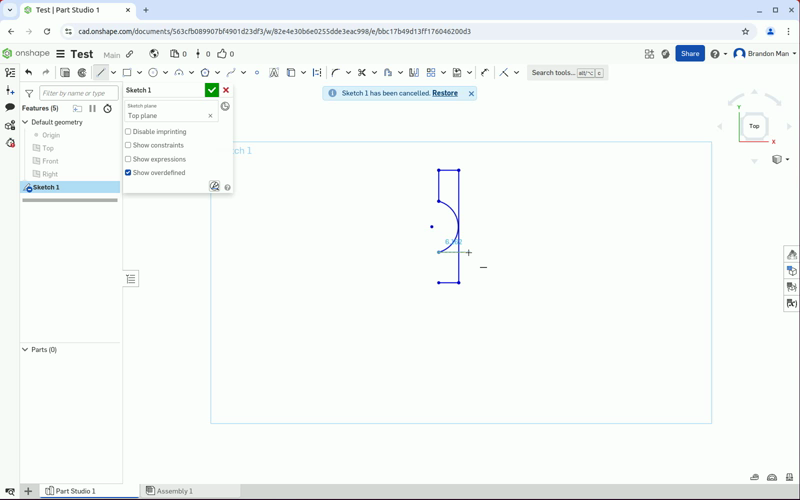
mouse_move(438, 282)
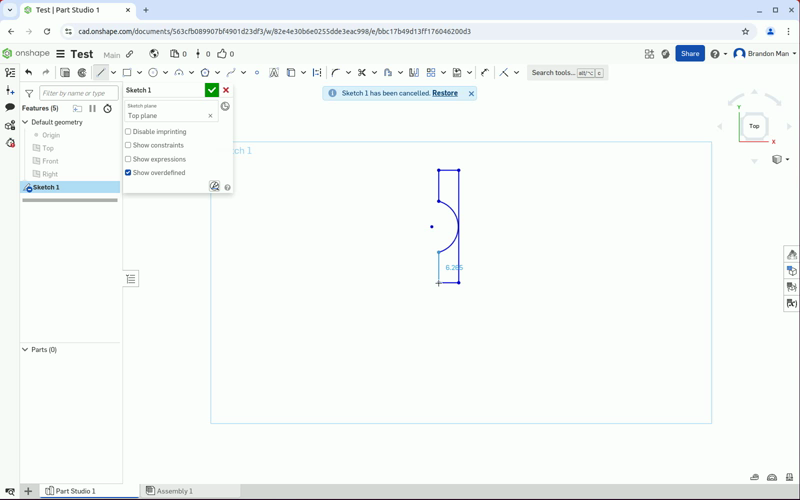
key_up(shift)
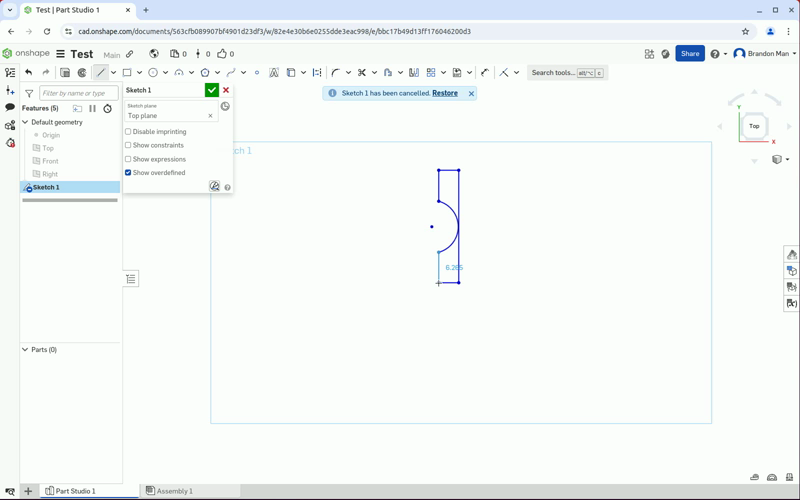
click(438, 282)
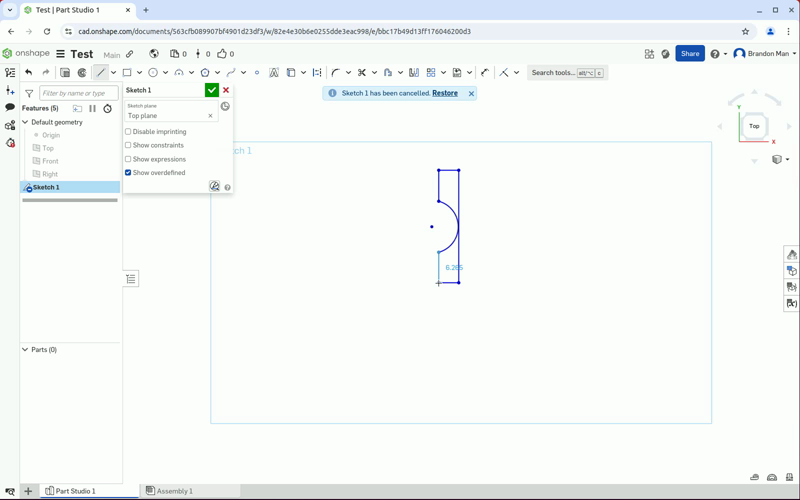
key(esc)
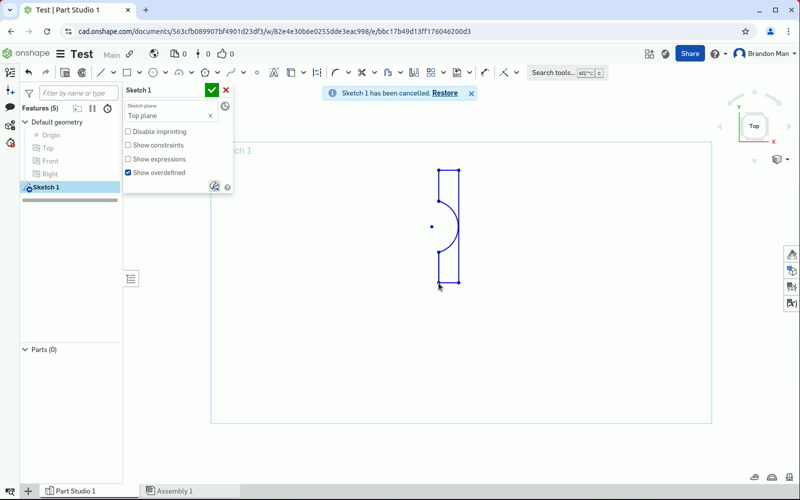
mouse_move(445, 189)
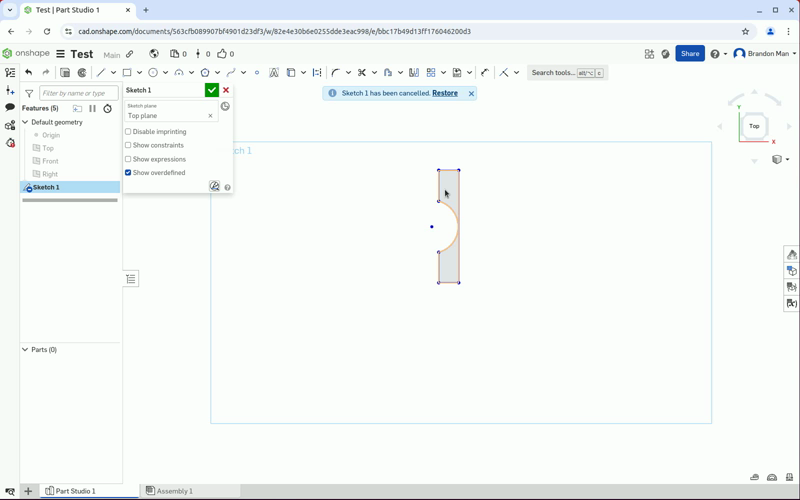
scroll(6)
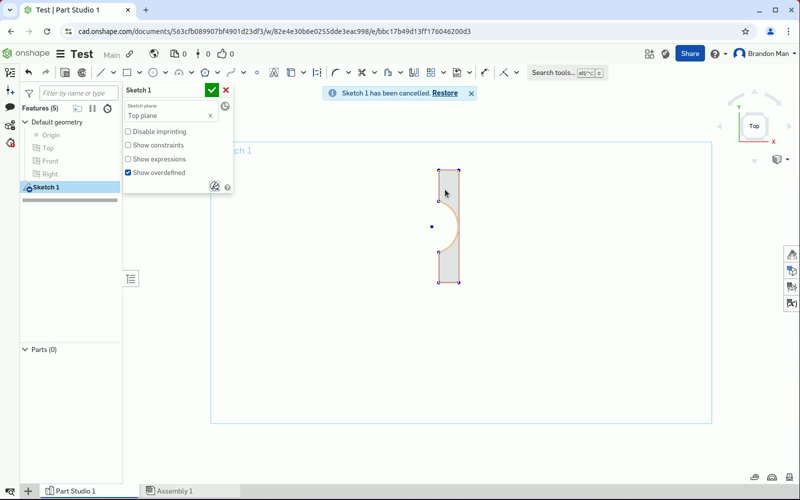
scroll(6)
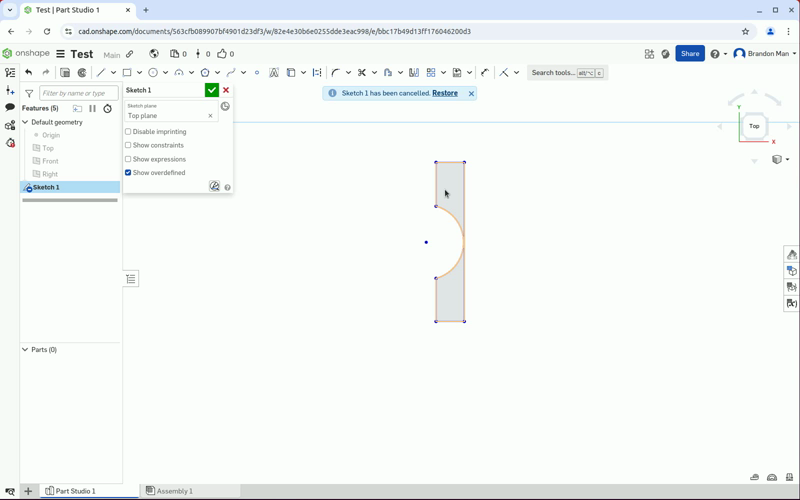
scroll(6)
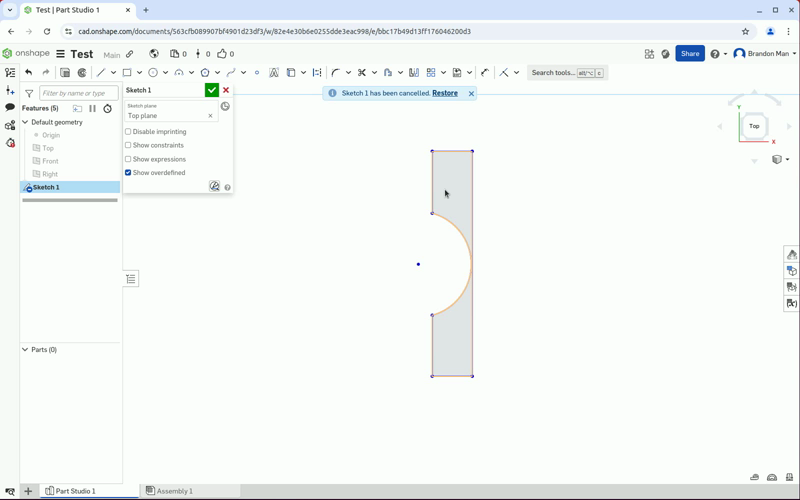
scroll(6)
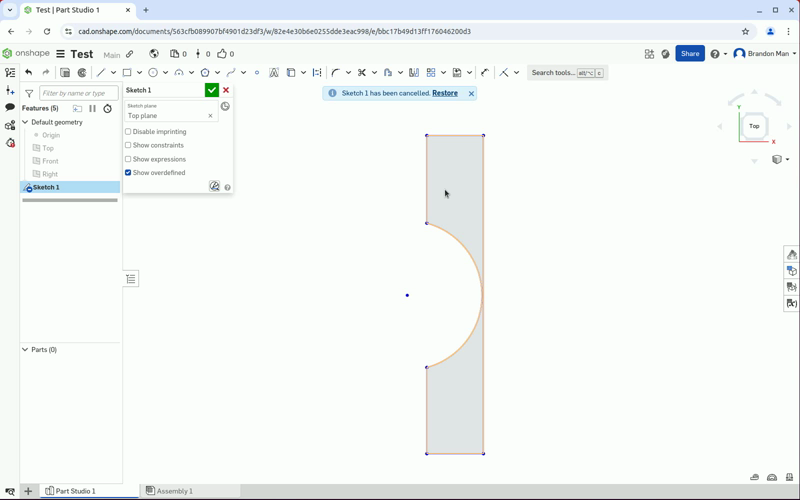
scroll(6)
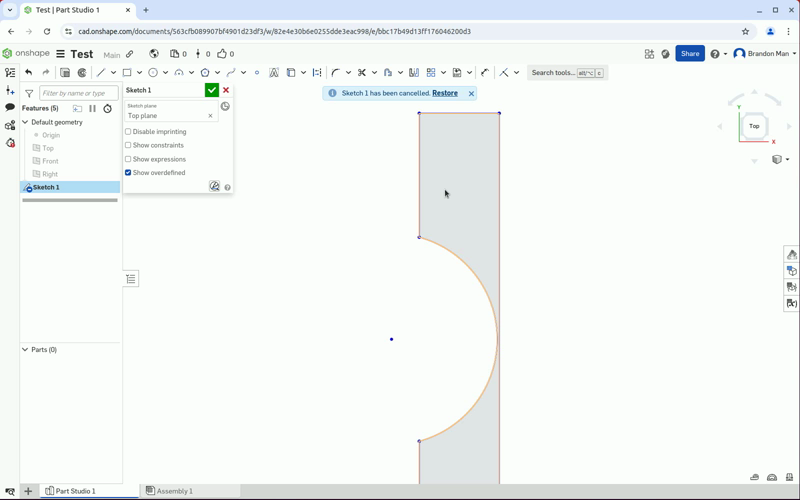
scroll(6)
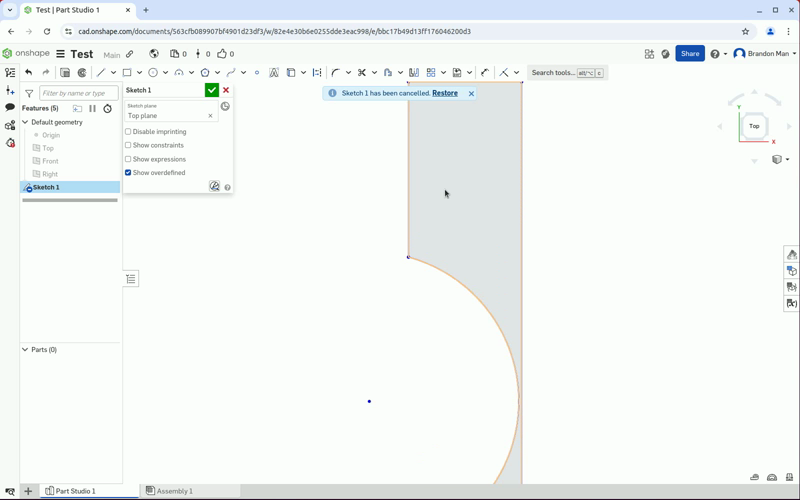
scroll(6)
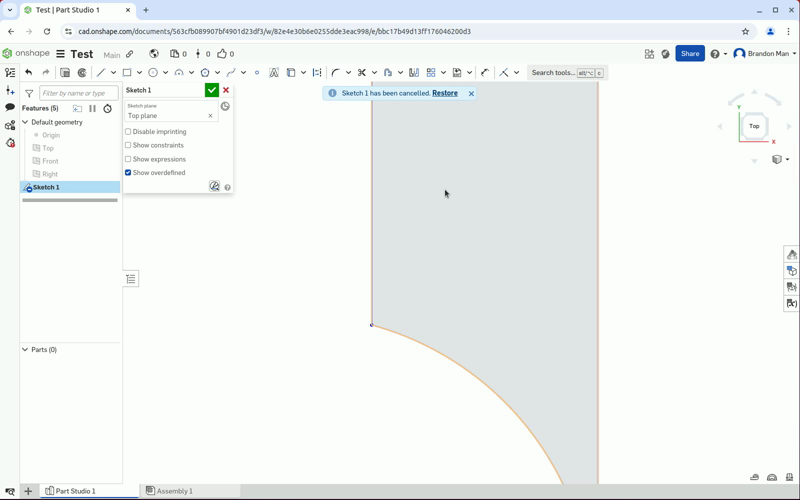
click(445, 189)
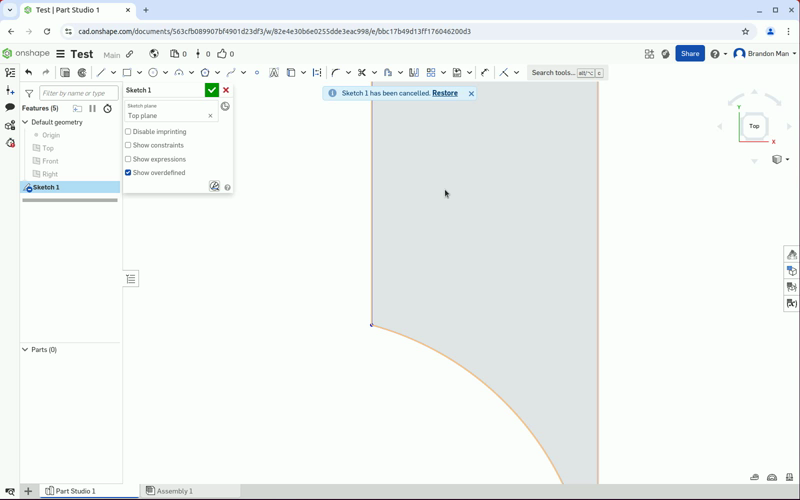
scroll(-6)
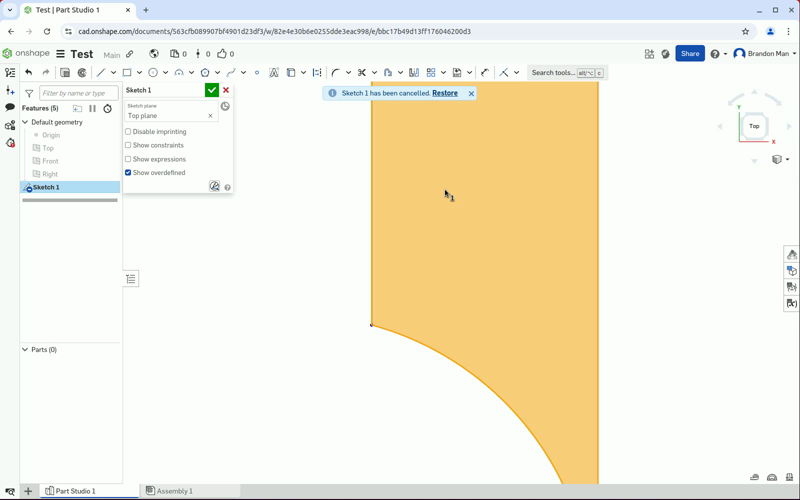
scroll(-6)
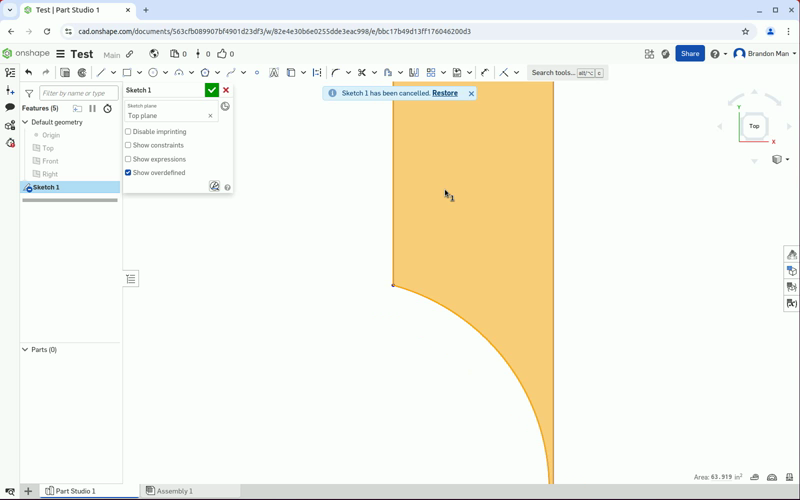
scroll(-6)
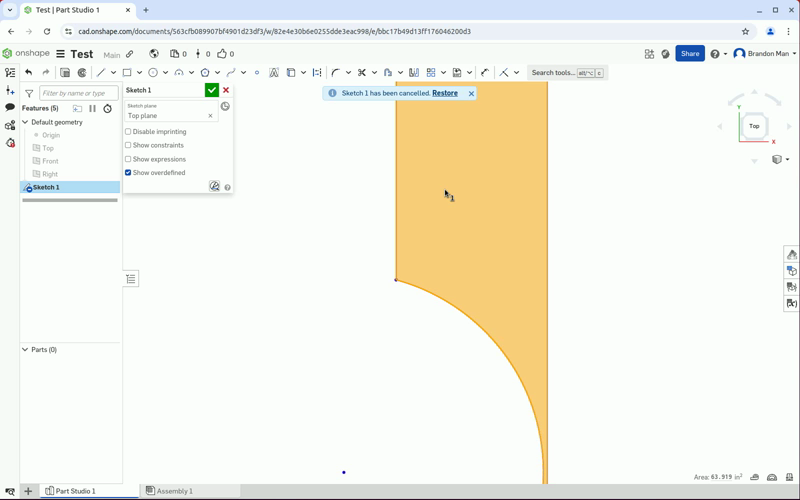
scroll(-6)
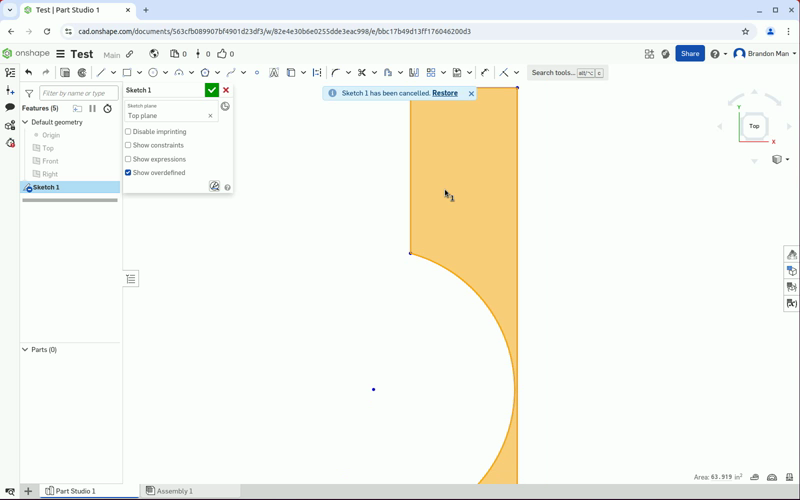
scroll(-6)
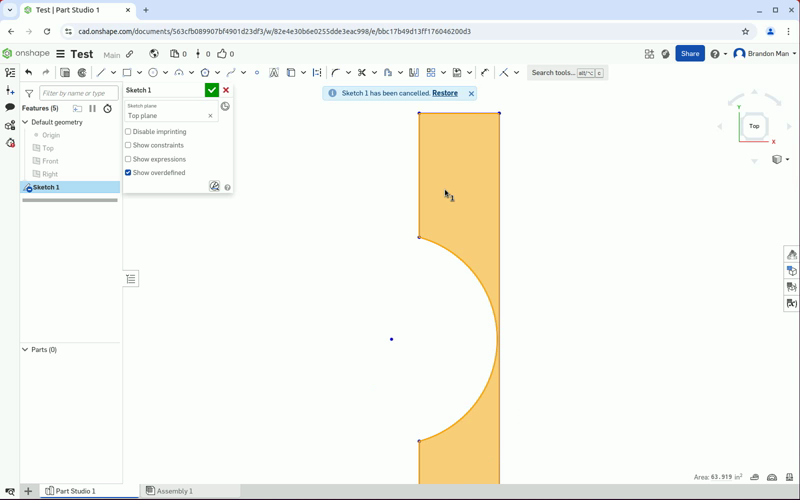
scroll(-6)
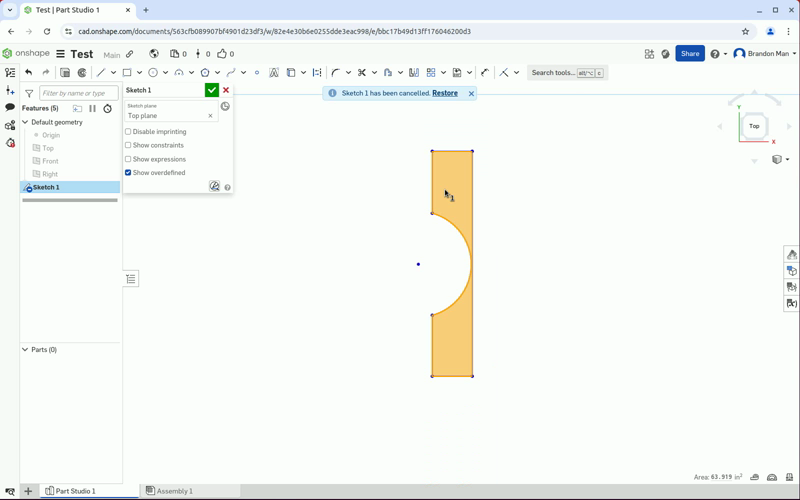
scroll(-6)
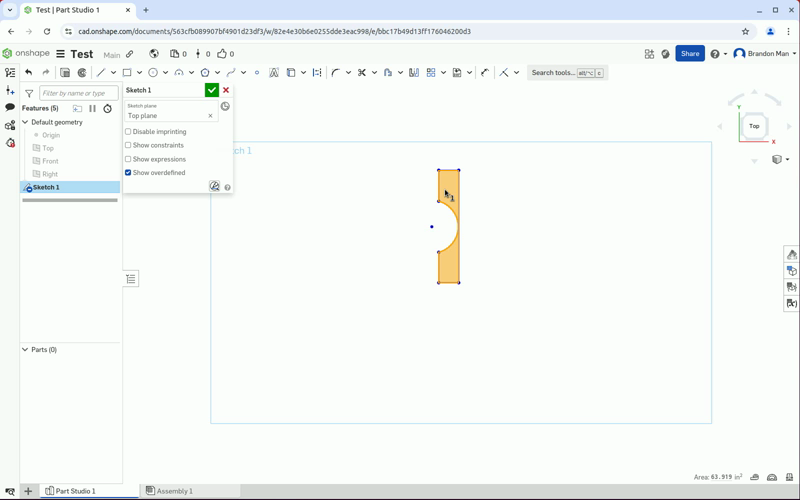
mouse_move(73, 352)
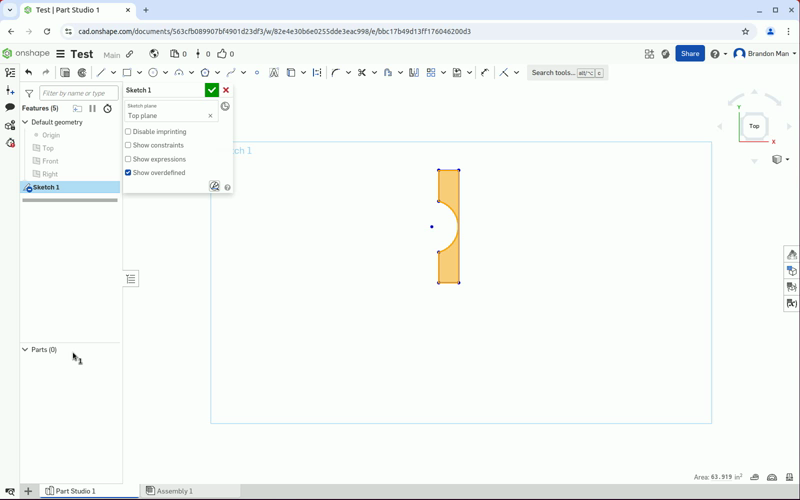
key(shift+y)
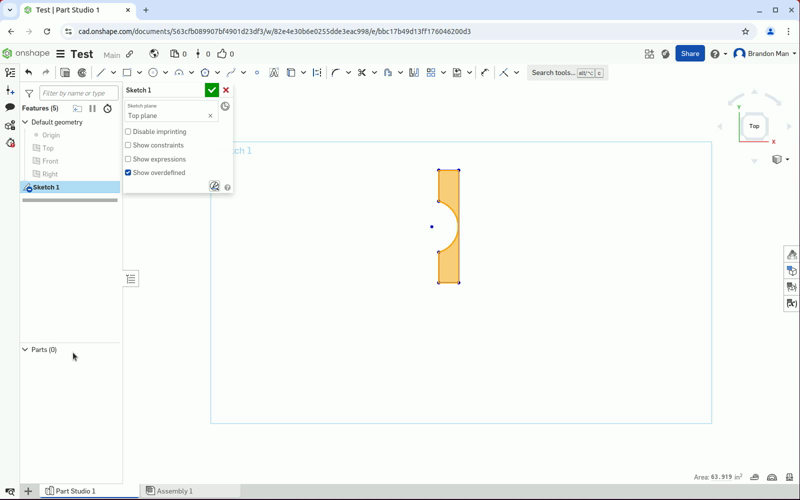
key(shift+e)
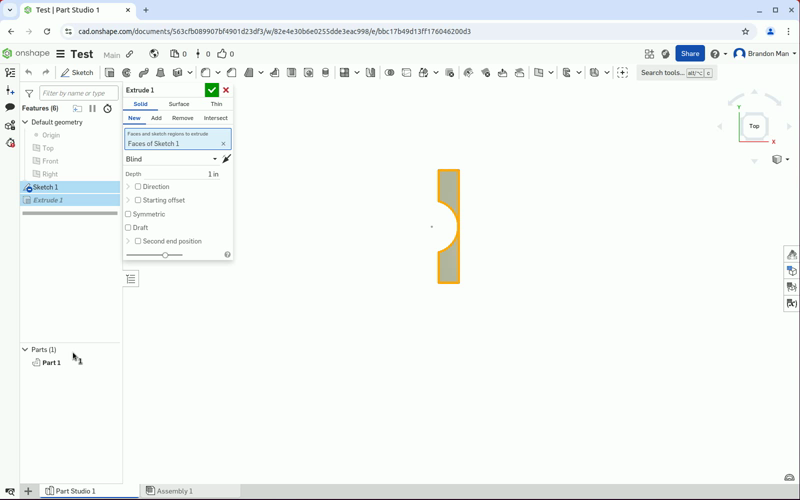
mouse_move(143, 106)
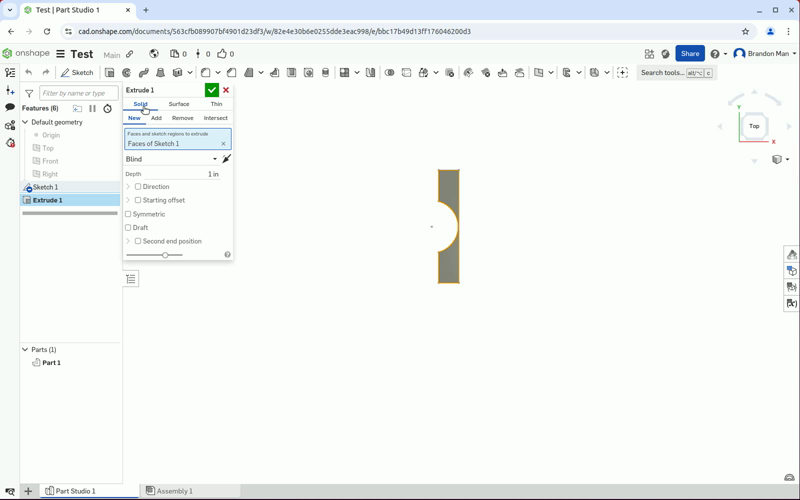
click(143, 106)
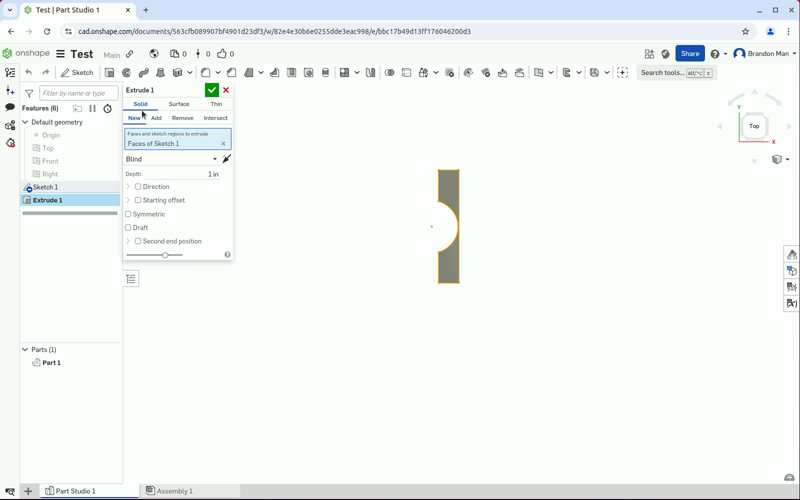
mouse_move(137, 120)
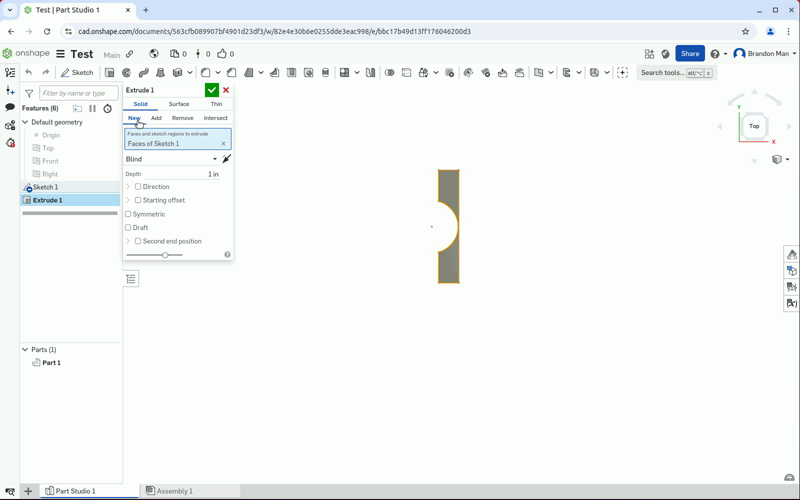
click(137, 120)
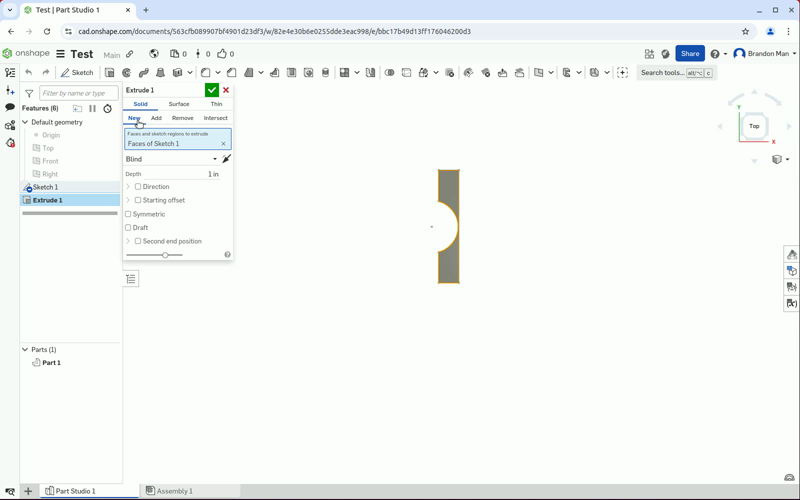
key(tab, 4)
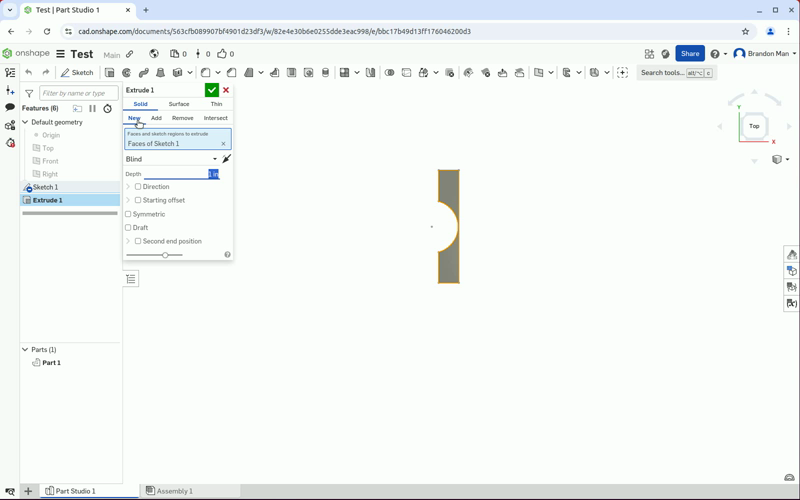
text(0.722)
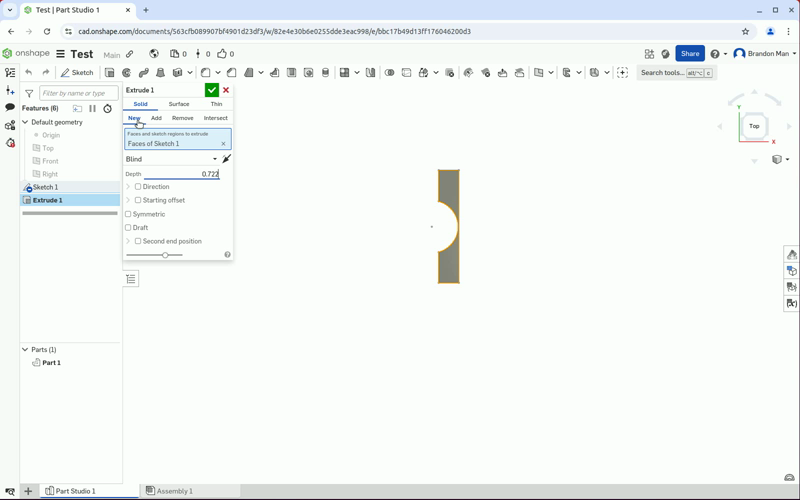
key(enter)
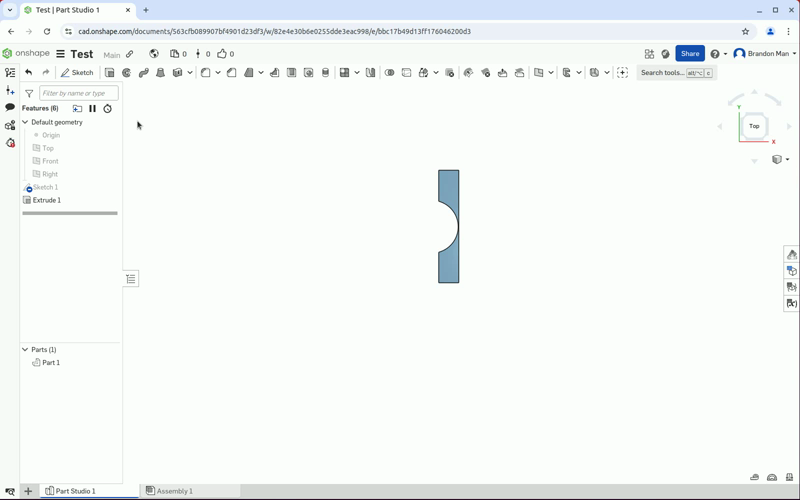
key(shift+h)
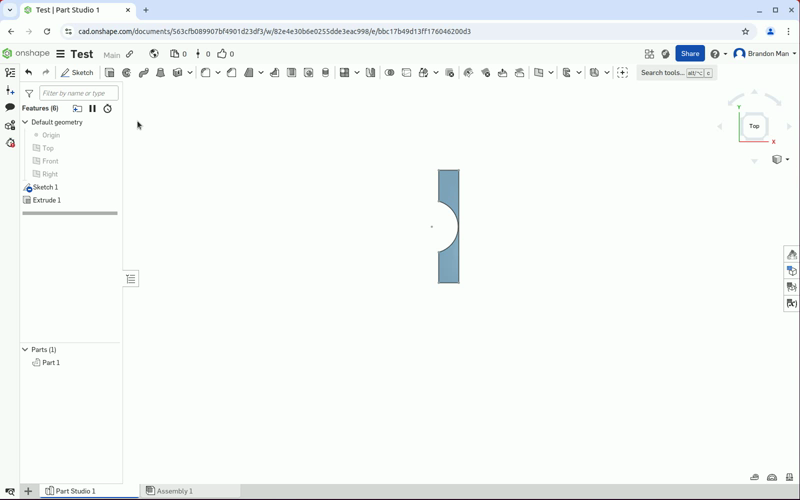
key(shift+h)
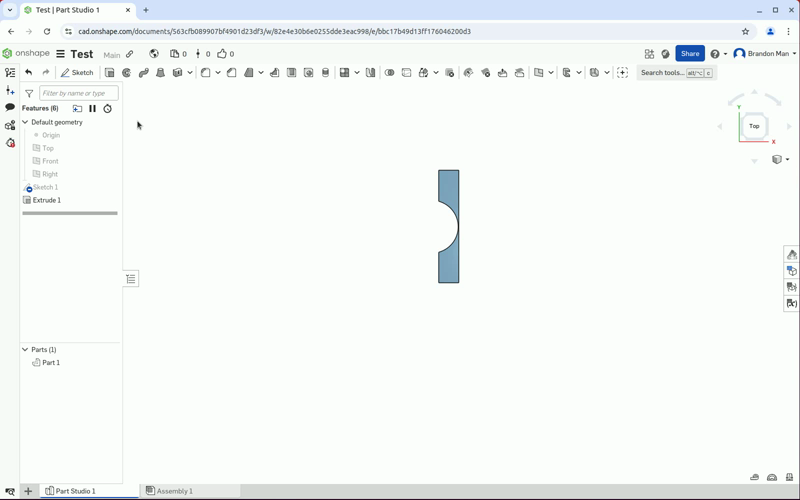
mouse_move(73, 189)
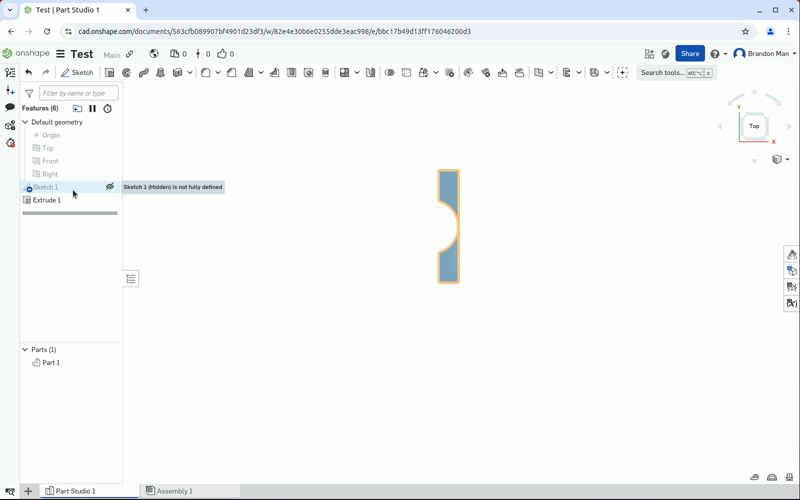
click(73, 189)
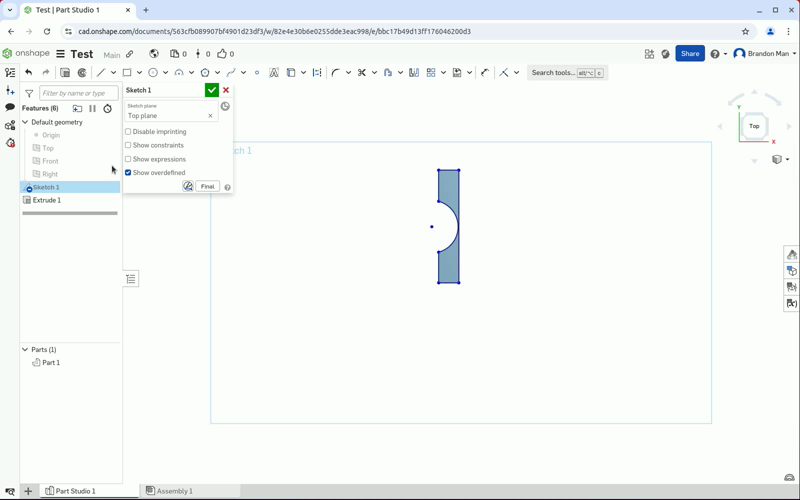
mouse_move(229, 92)
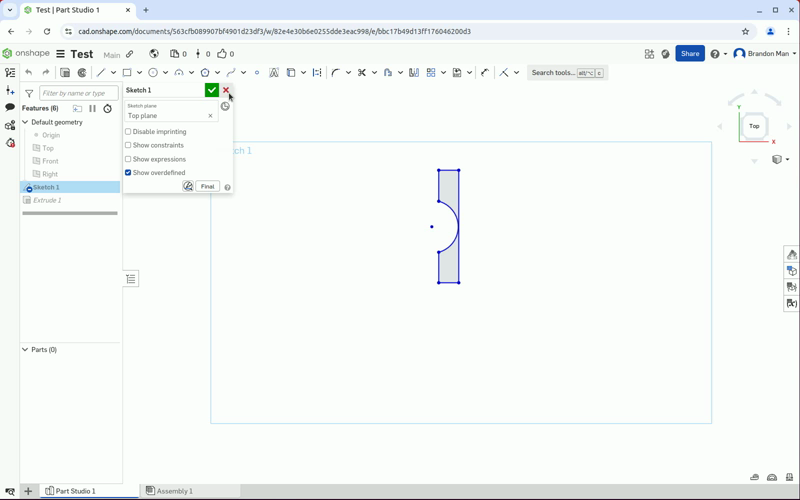
click(229, 92)
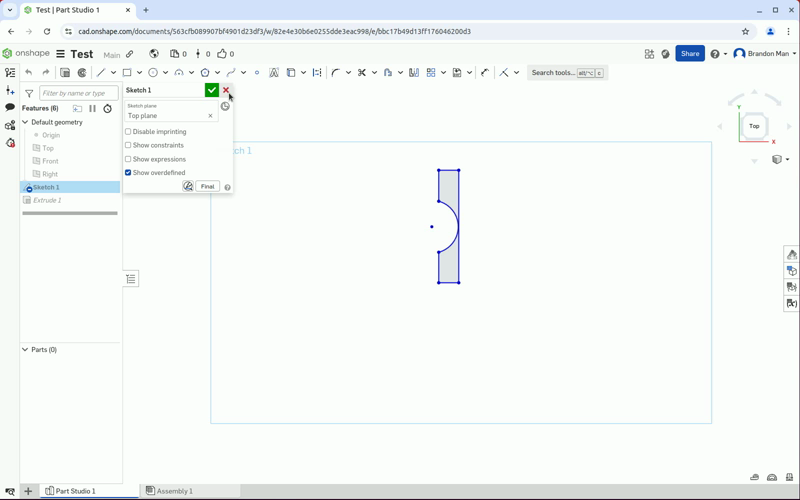
key(shift+s)
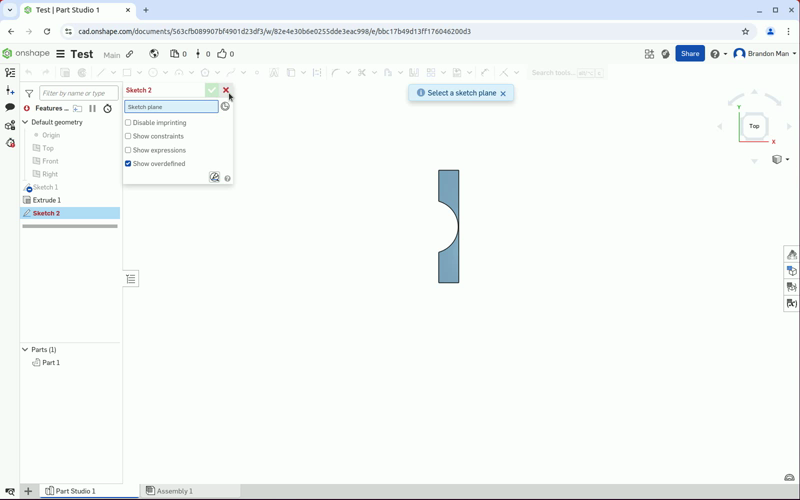
mouse_move(73, 150)
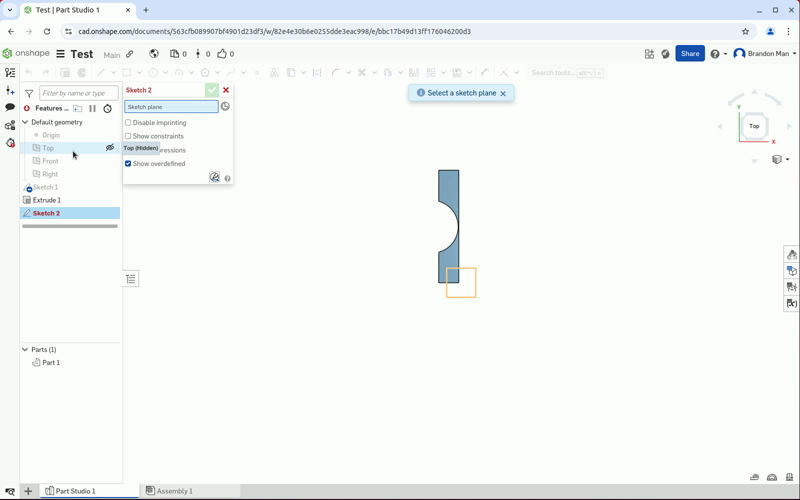
click(73, 150)
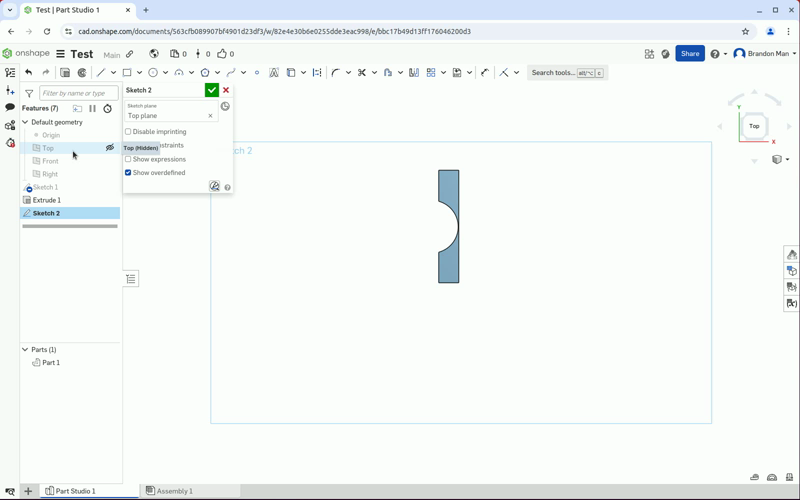
mouse_move(73, 352)
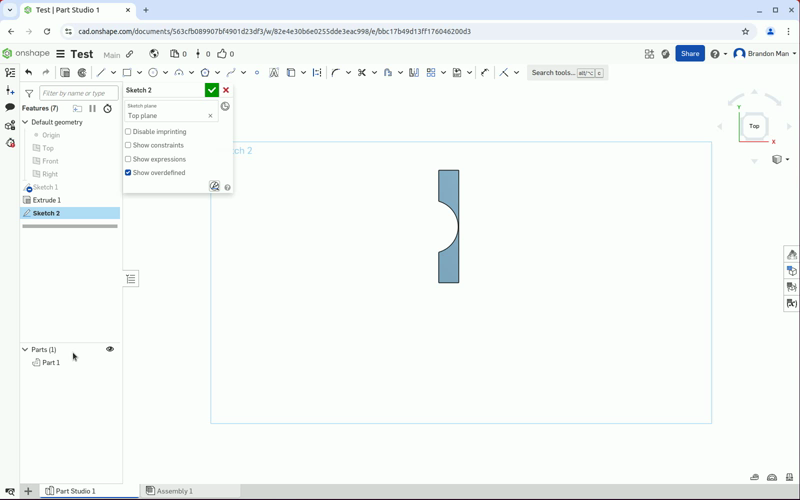
key(y)
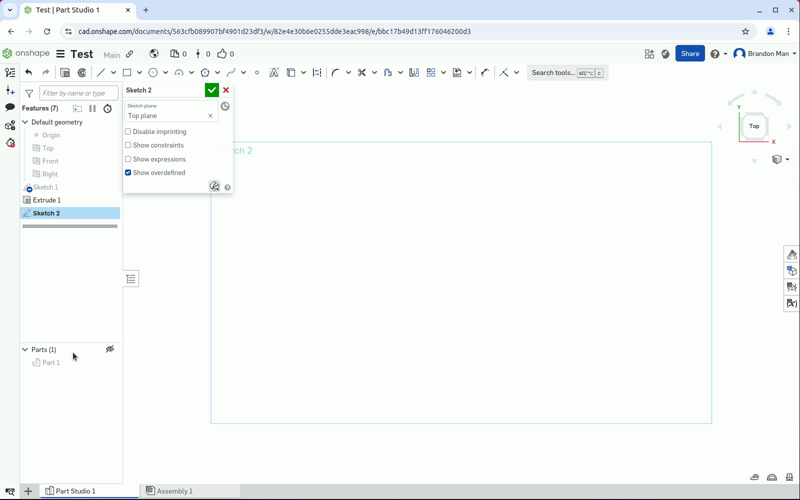
key(l)
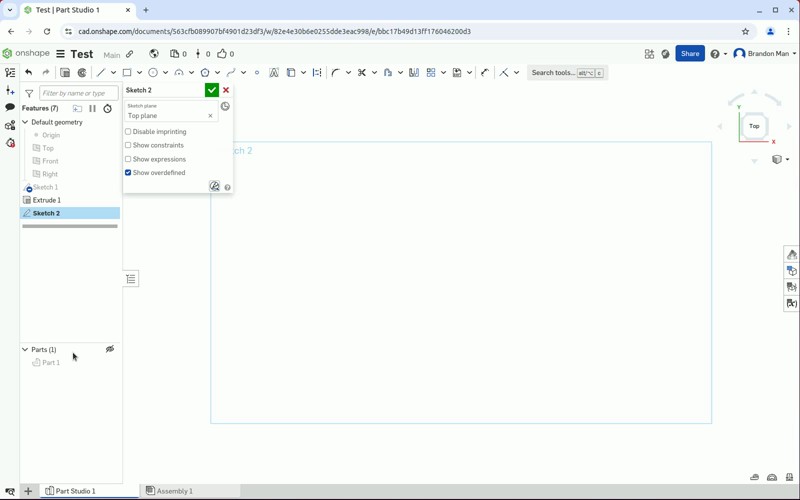
key_down(shift)
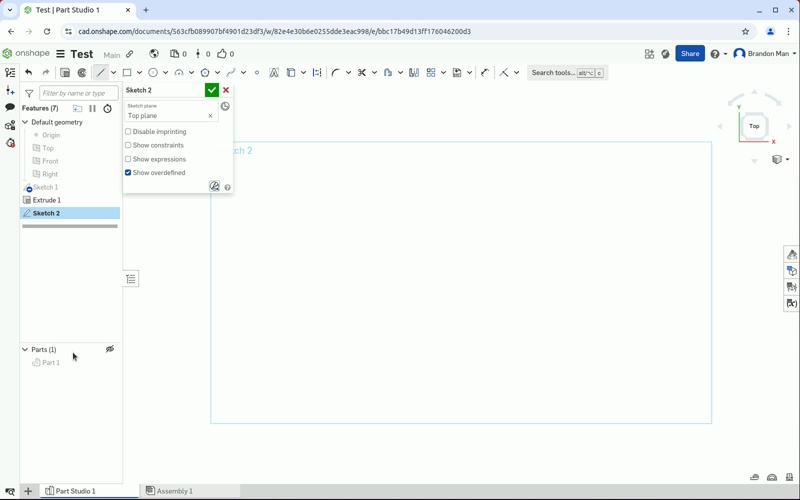
mouse_move(438, 251)
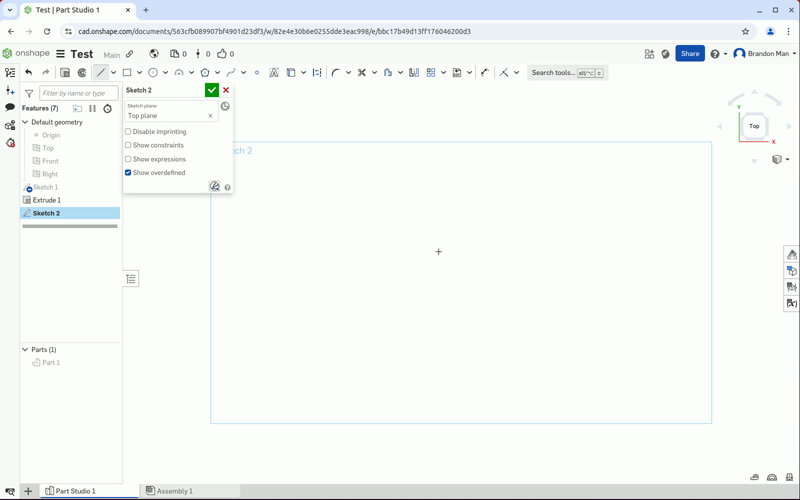
click(438, 251)
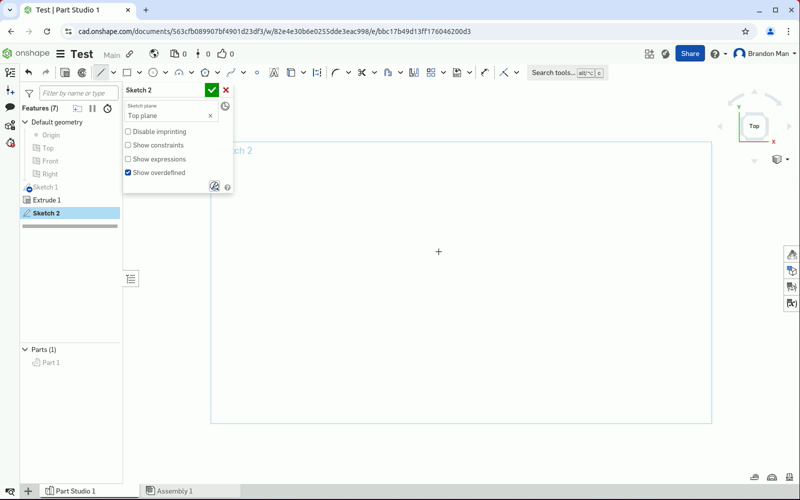
key_up(shift)
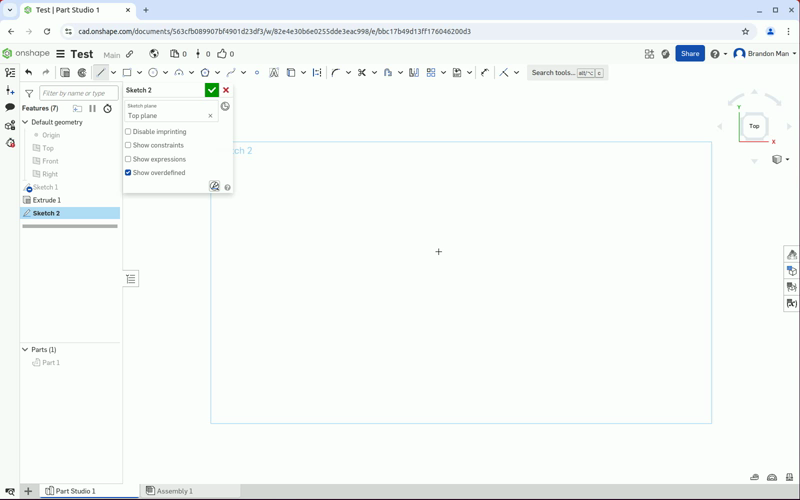
key_down(shift)
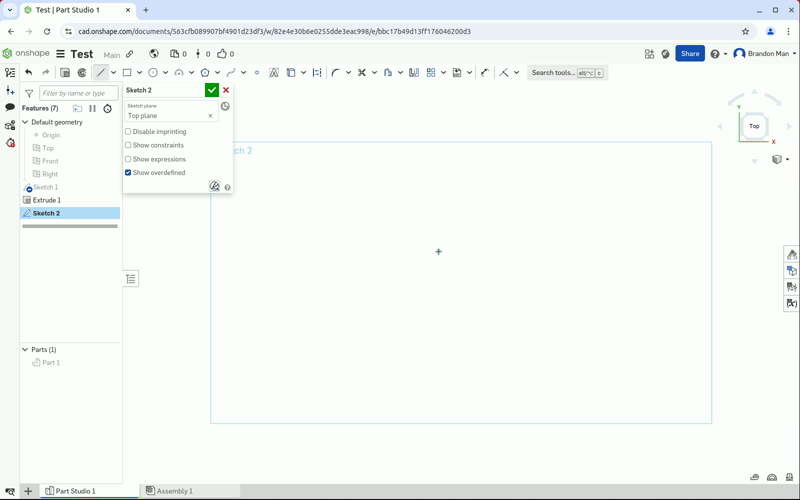
mouse_move(468, 251)
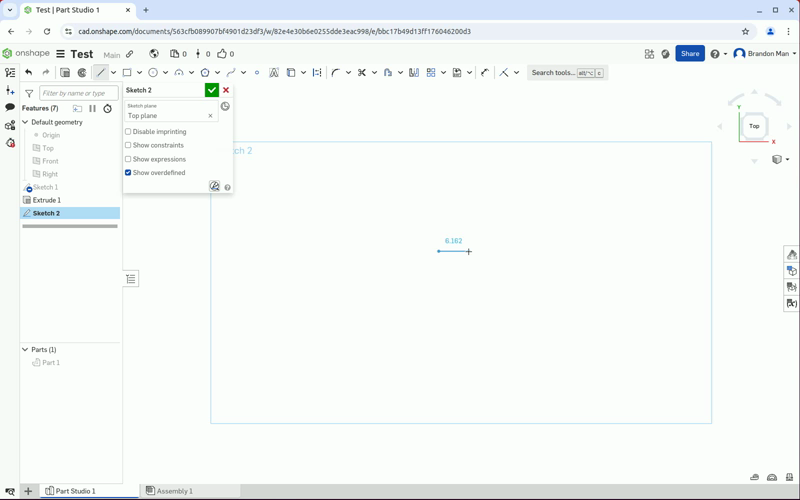
mouse_move(438, 250)
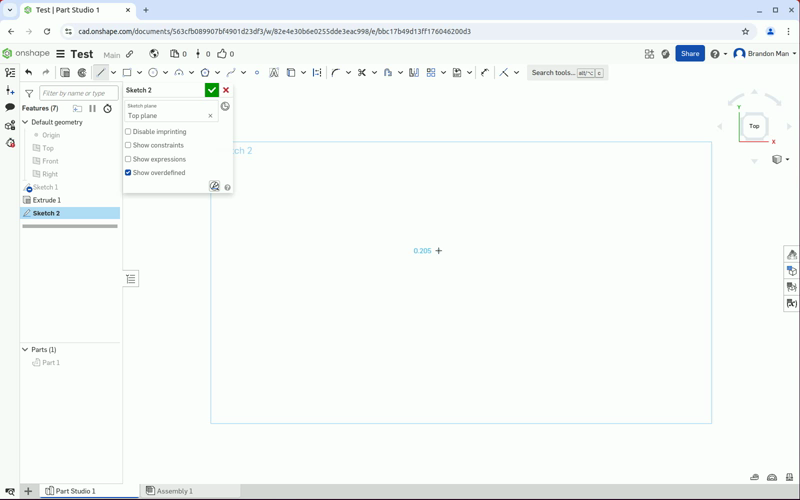
scroll(6)
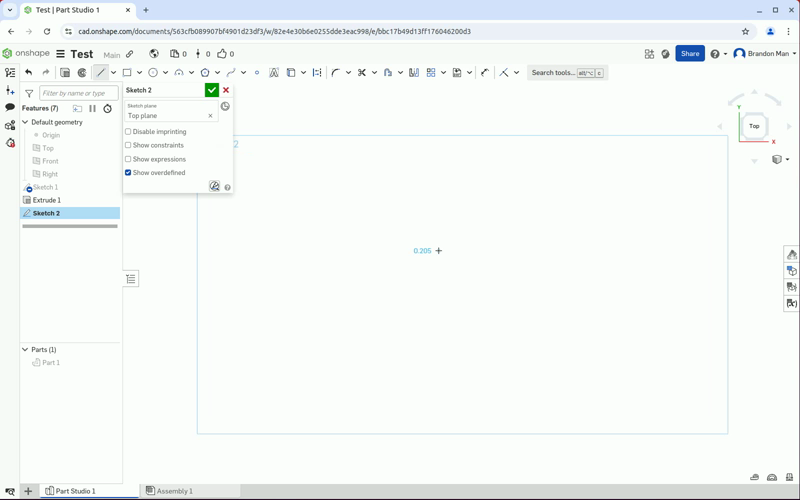
scroll(6)
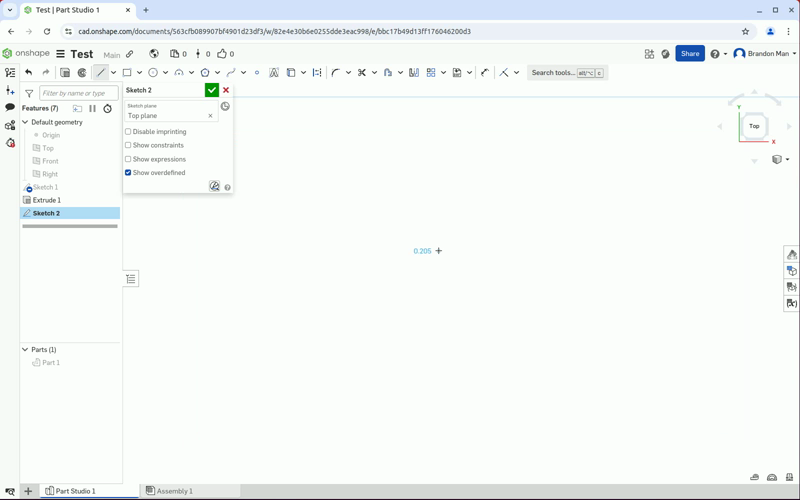
scroll(6)
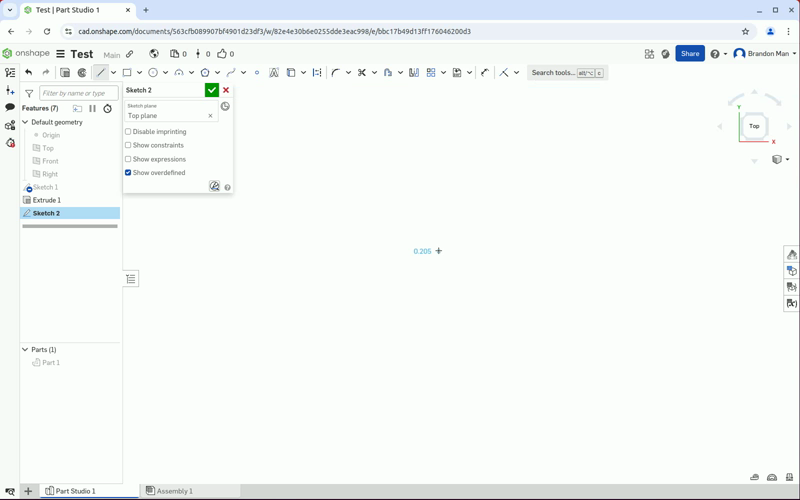
scroll(6)
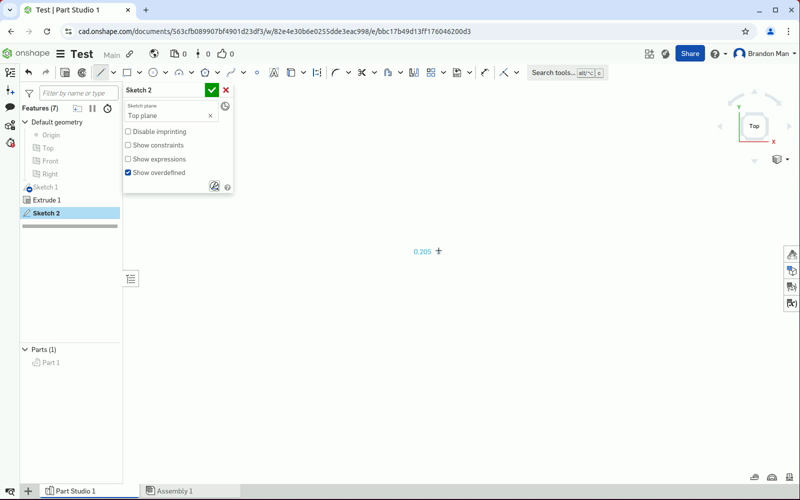
scroll(6)
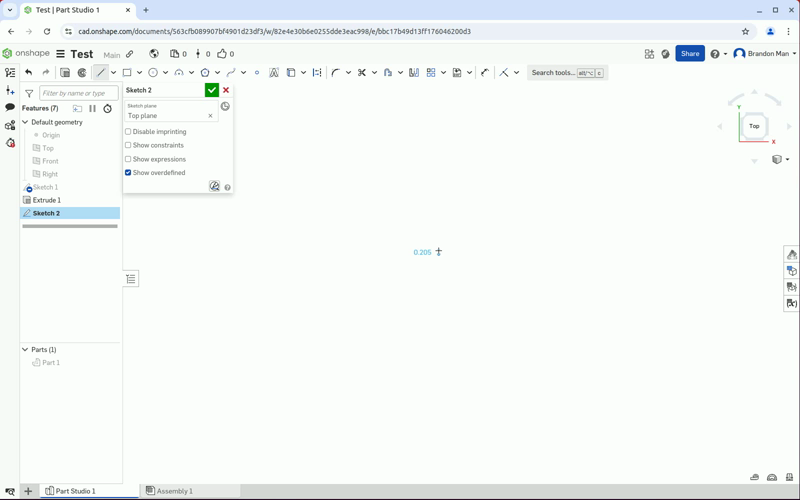
scroll(6)
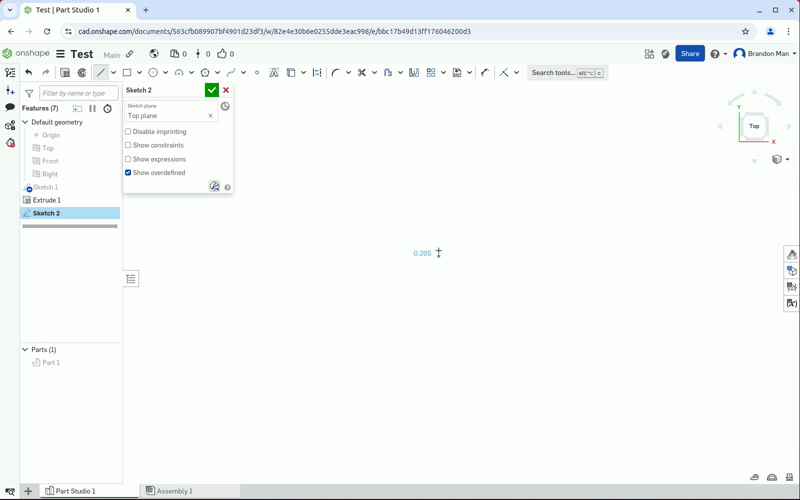
scroll(6)
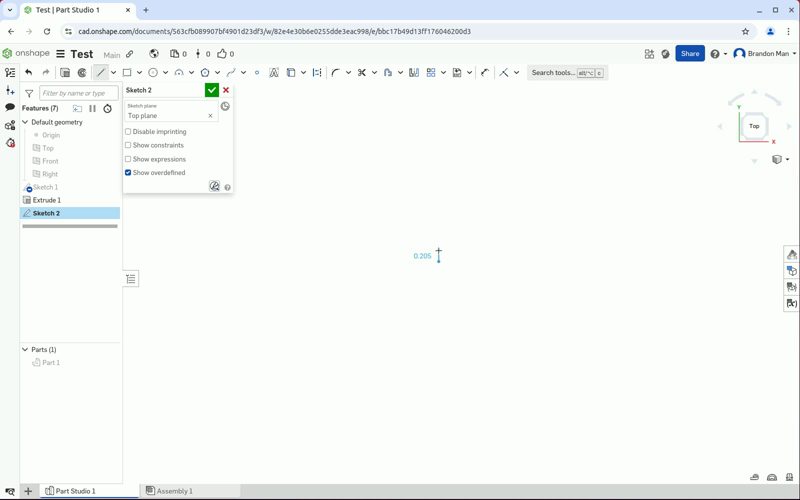
click(438, 250)
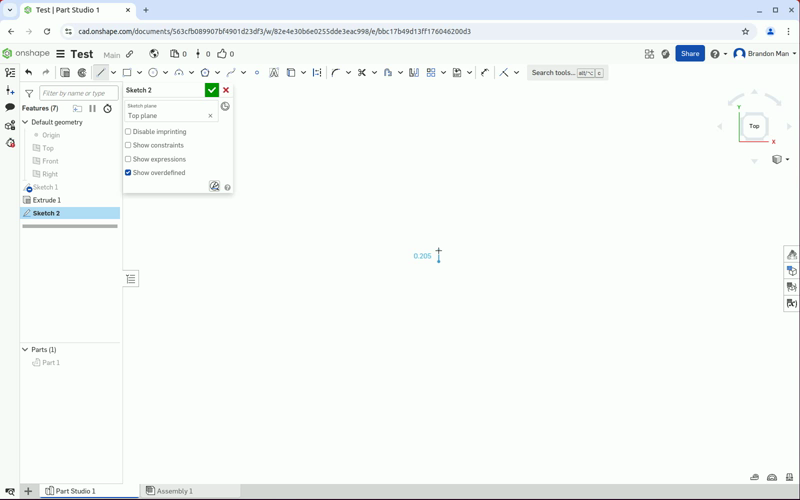
scroll(-6)
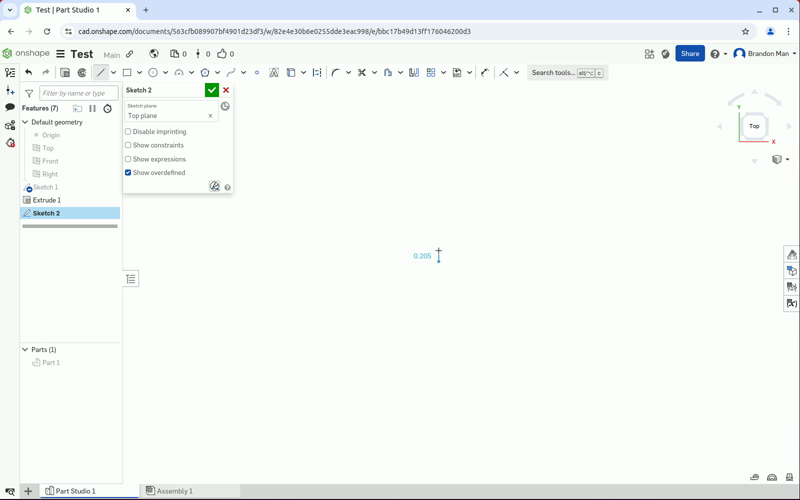
scroll(-6)
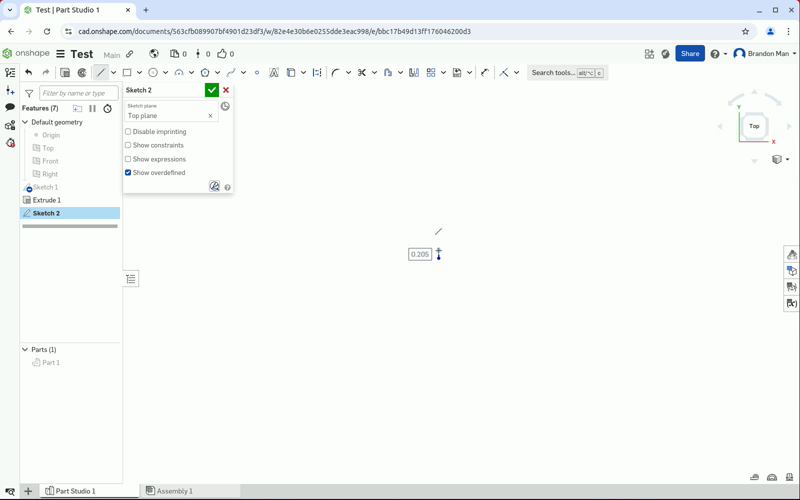
scroll(-6)
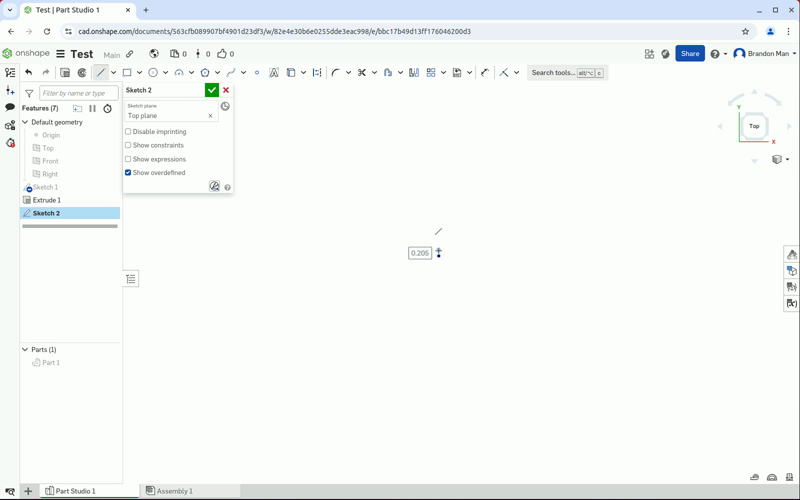
scroll(-6)
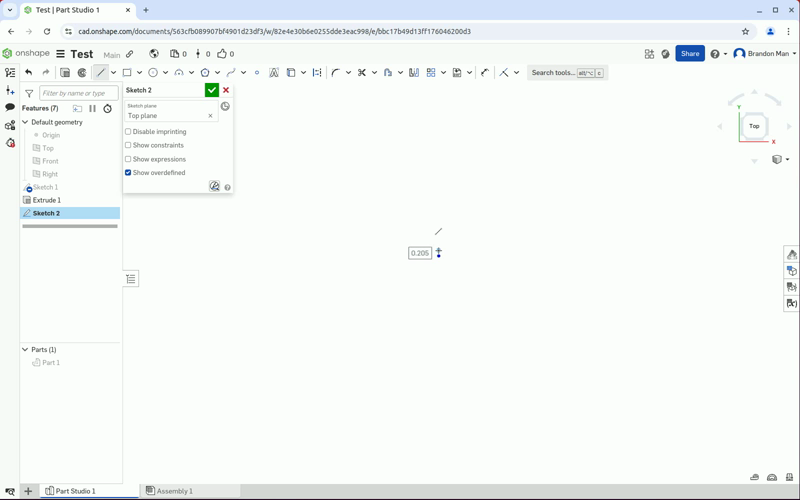
scroll(-6)
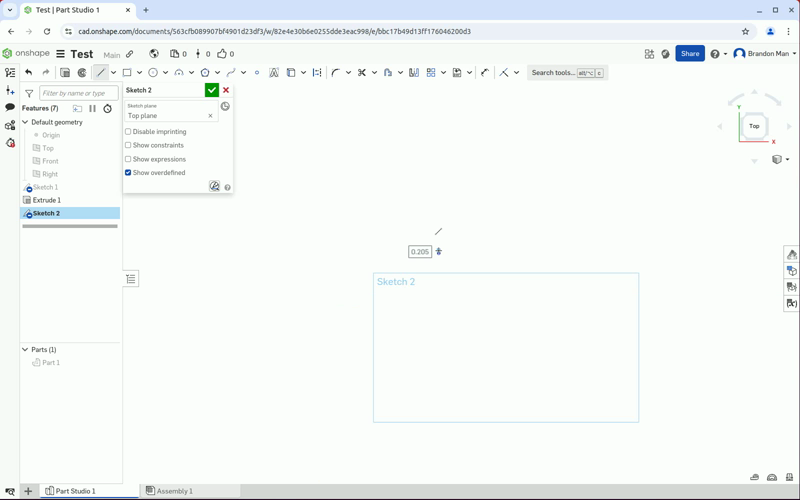
scroll(-6)
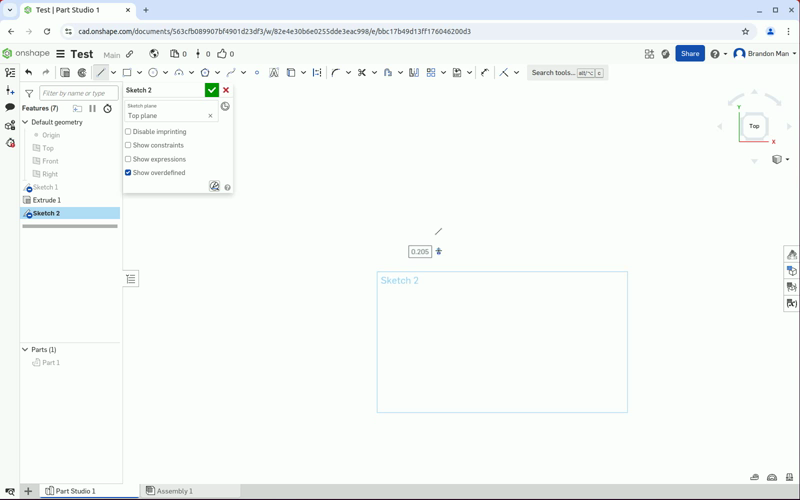
scroll(-6)
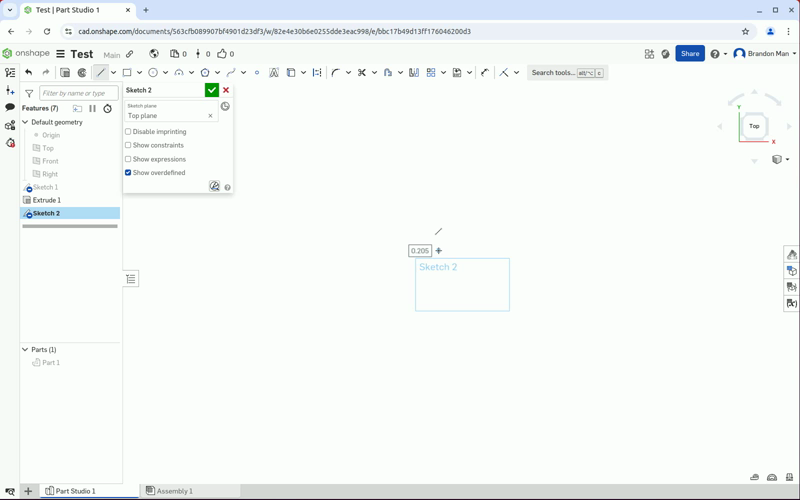
key_up(shift)
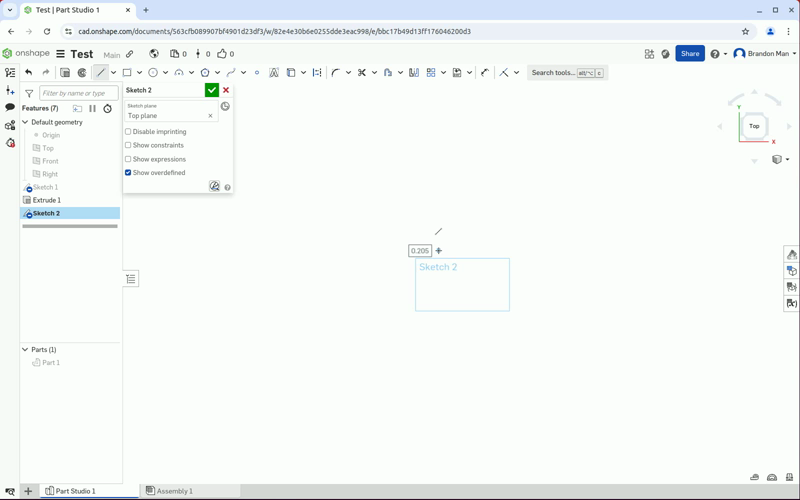
key(esc)
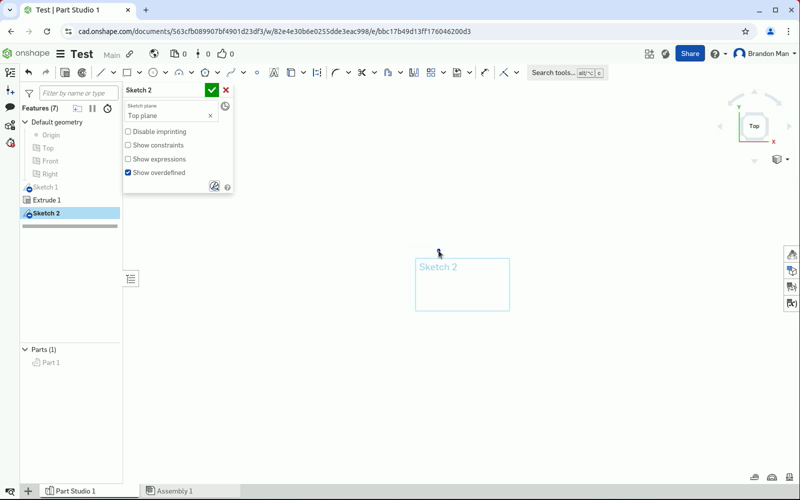
key(a)
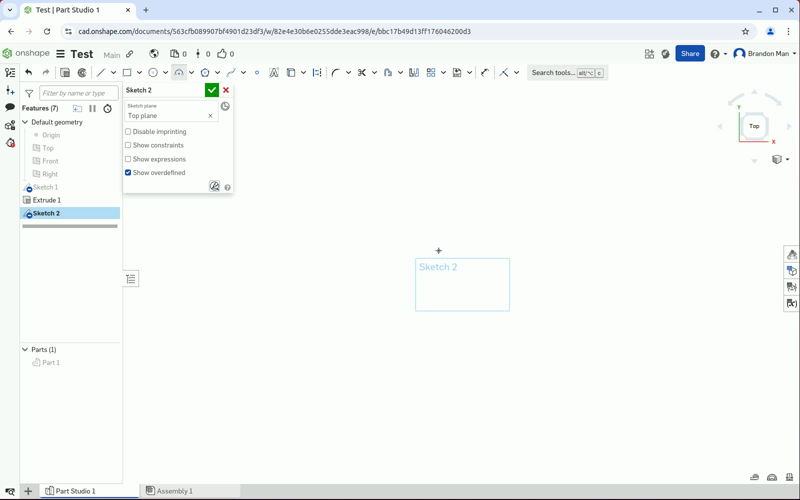
mouse_move(438, 250)
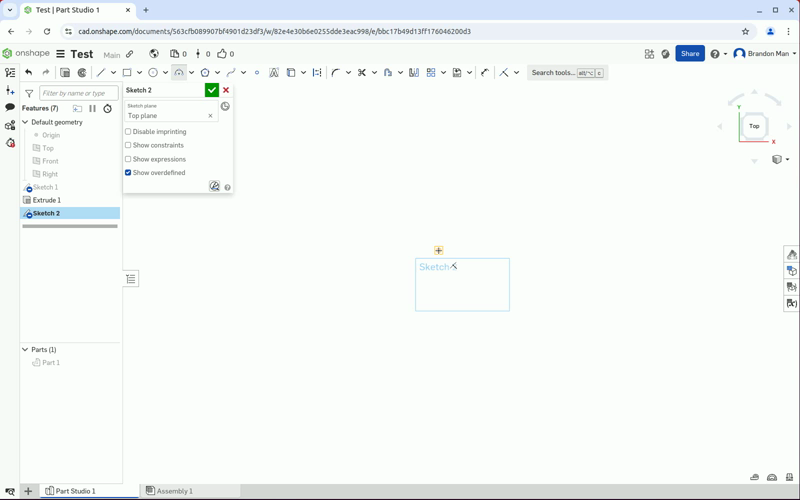
scroll(6)
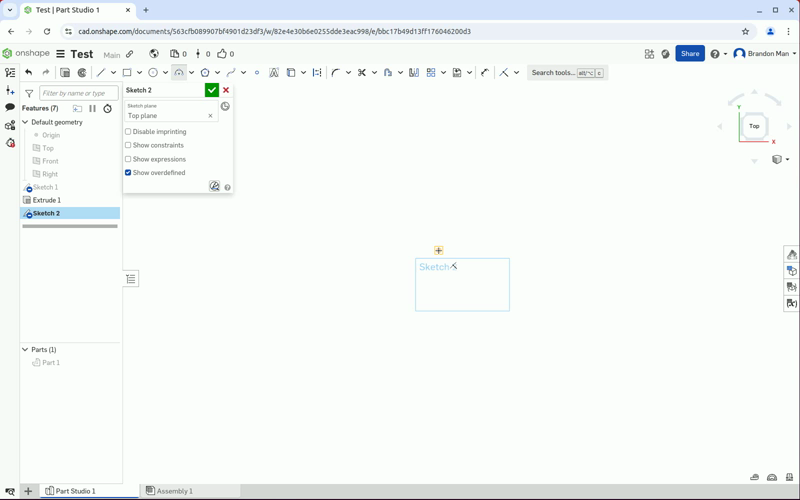
scroll(6)
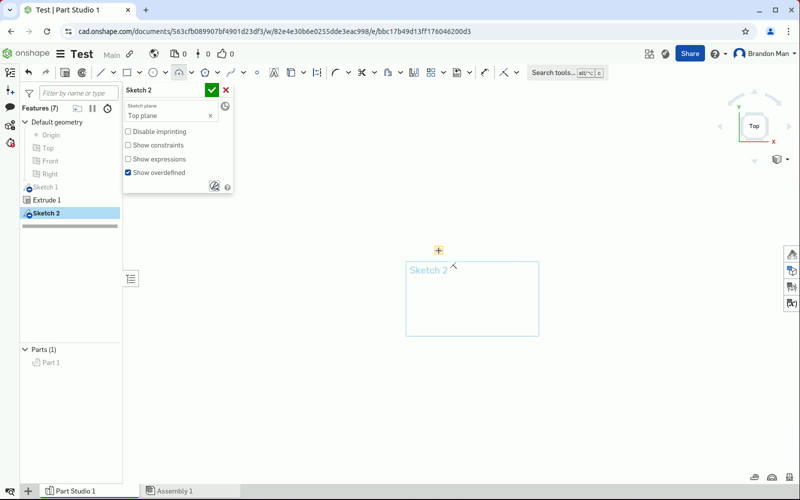
scroll(6)
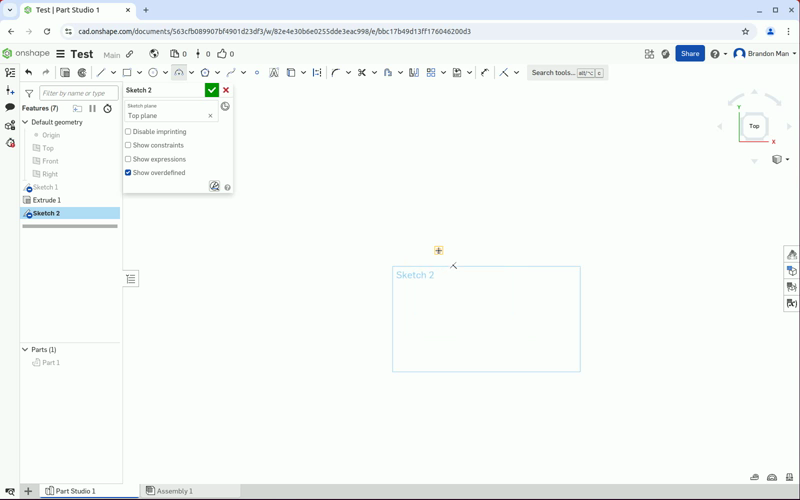
scroll(6)
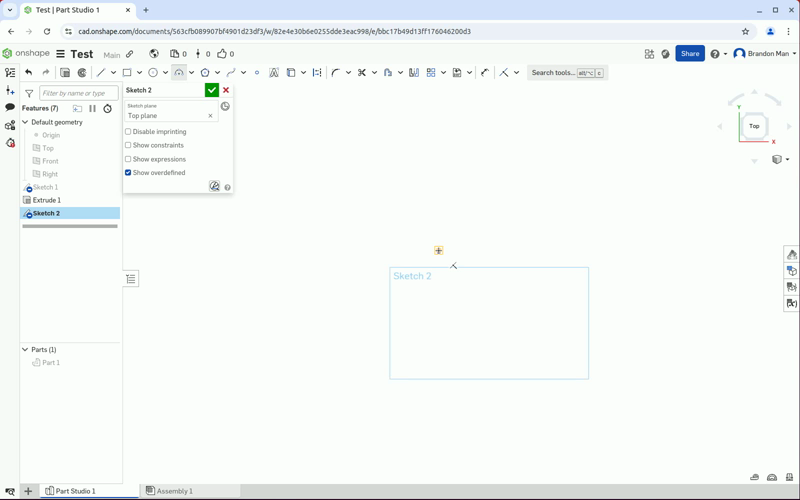
scroll(6)
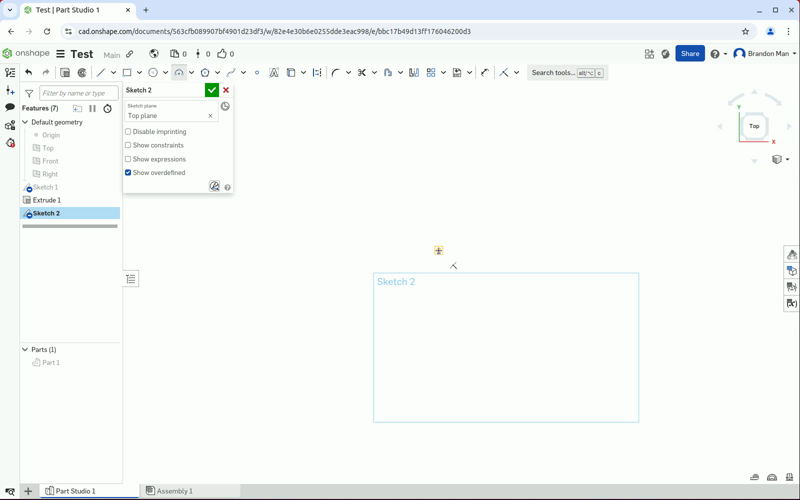
scroll(6)
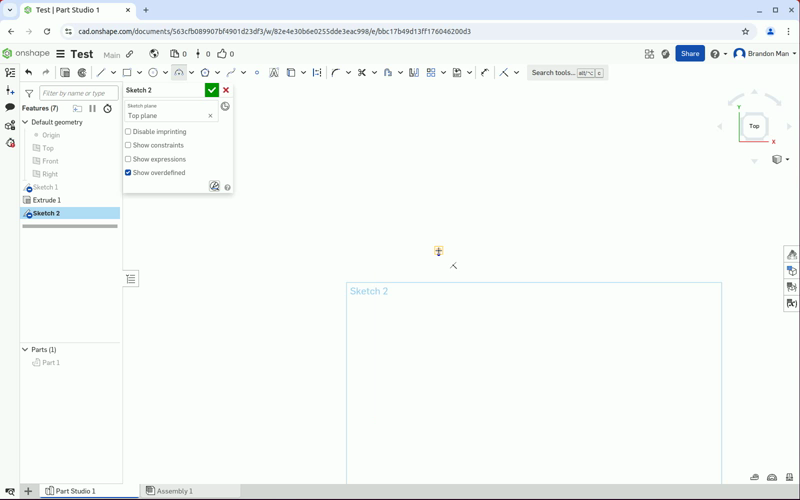
scroll(6)
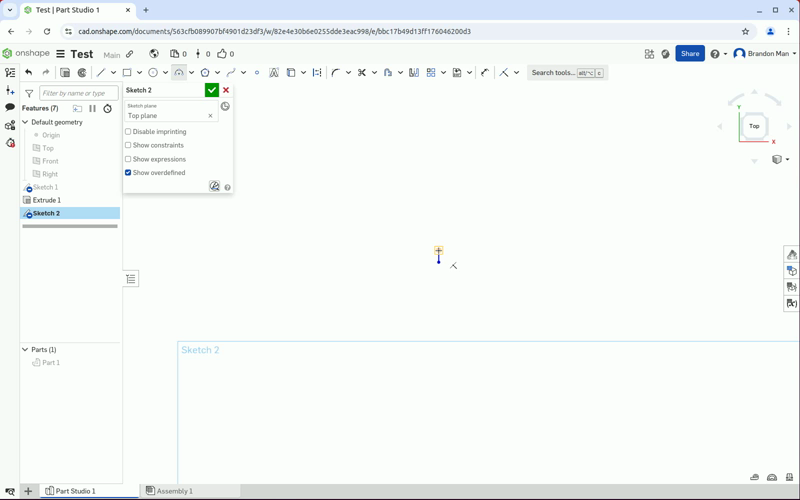
click(438, 250)
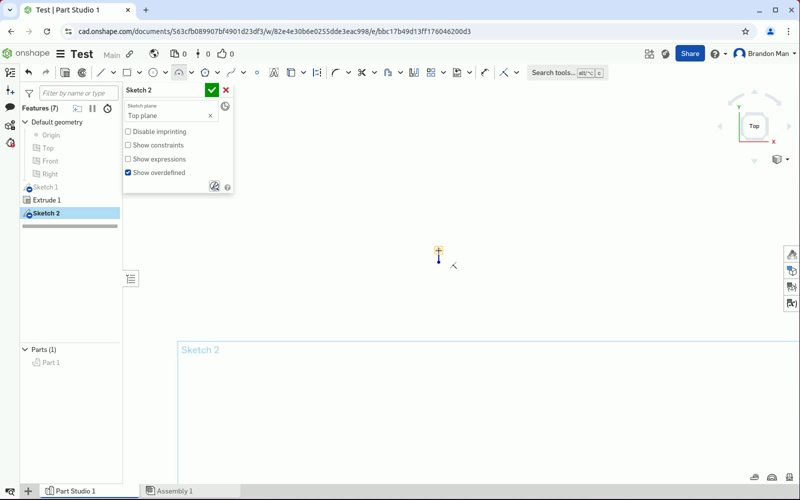
scroll(-6)
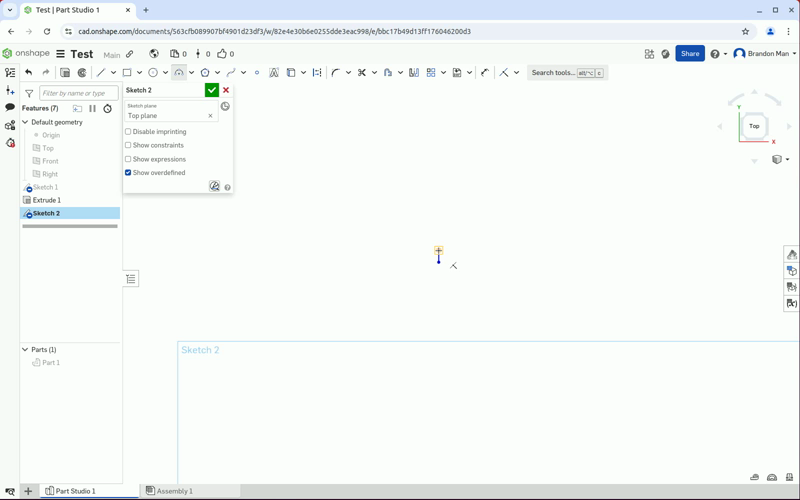
scroll(-6)
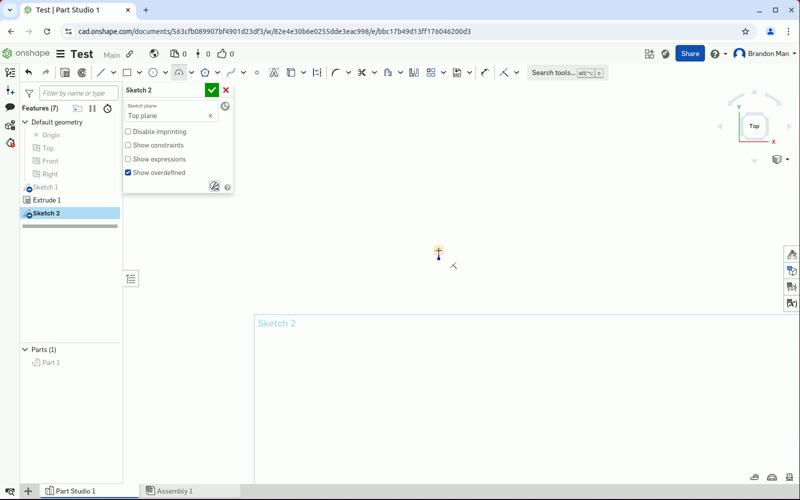
scroll(-6)
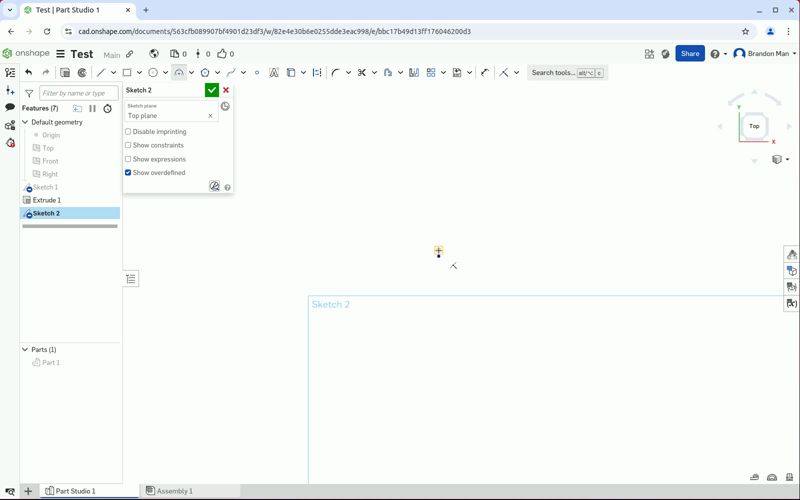
scroll(-6)
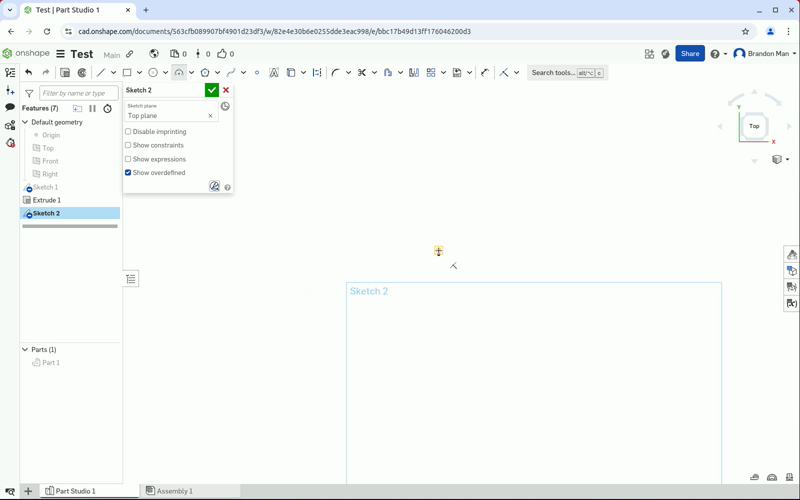
scroll(-6)
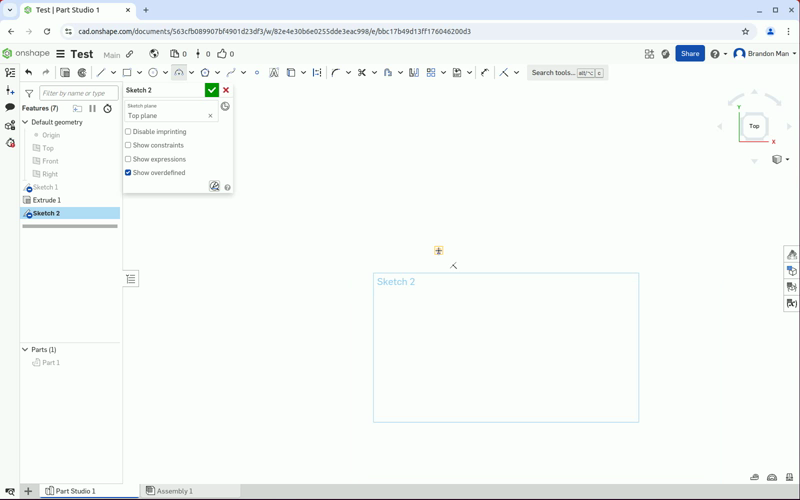
scroll(-6)
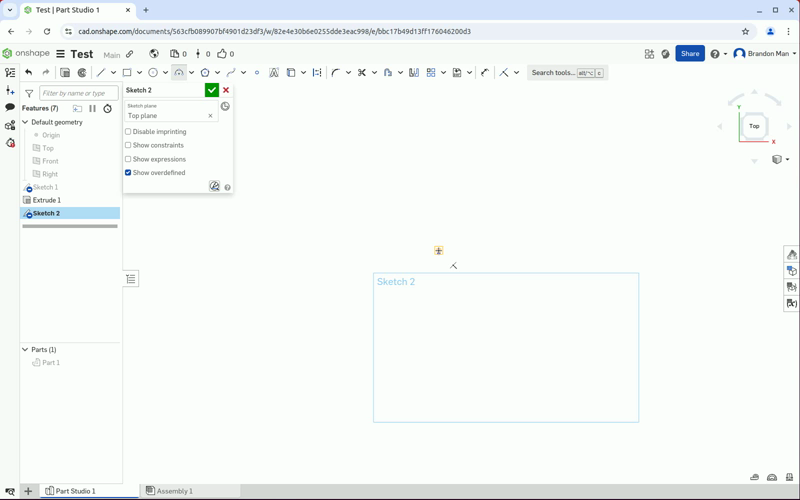
scroll(-6)
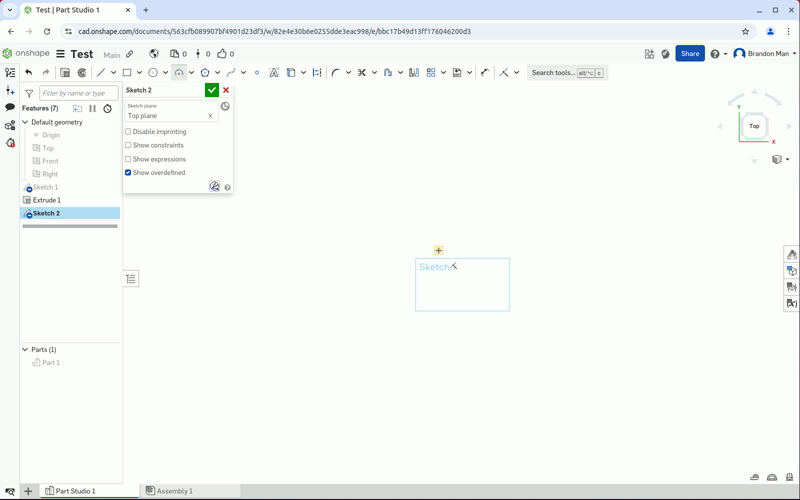
key_down(shift)
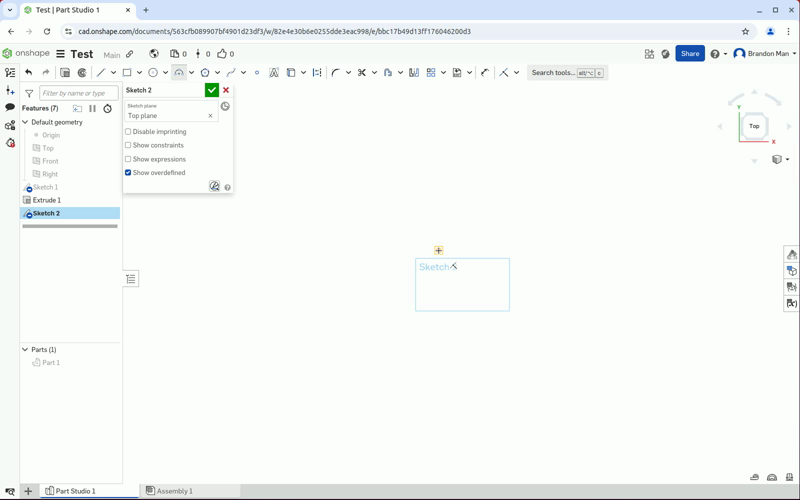
mouse_move(438, 200)
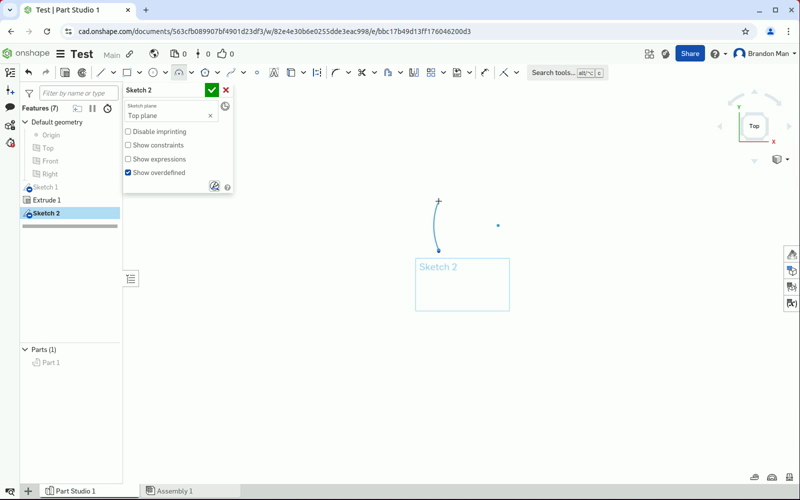
click(438, 200)
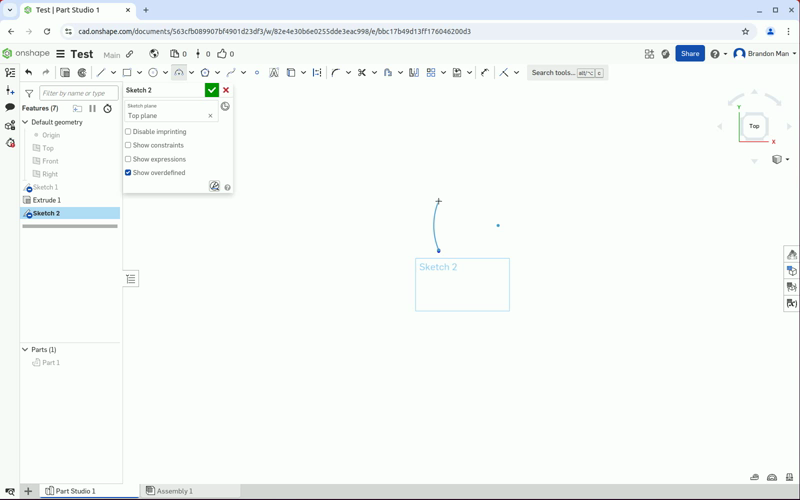
mouse_move(406, 225)
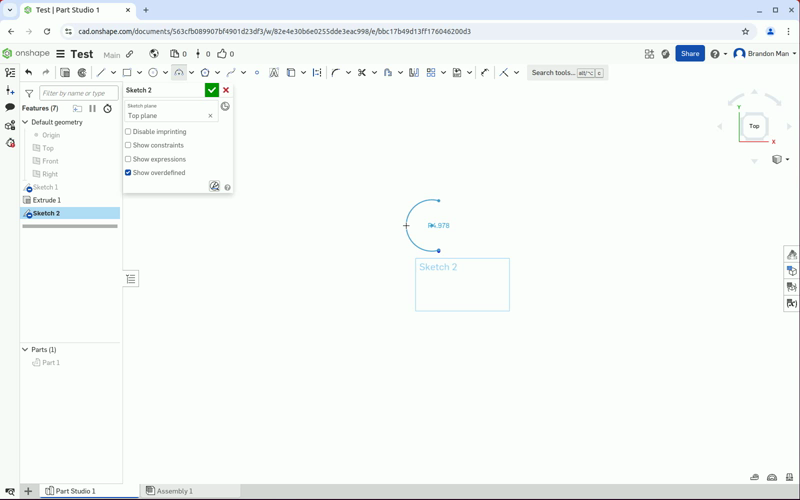
click(406, 225)
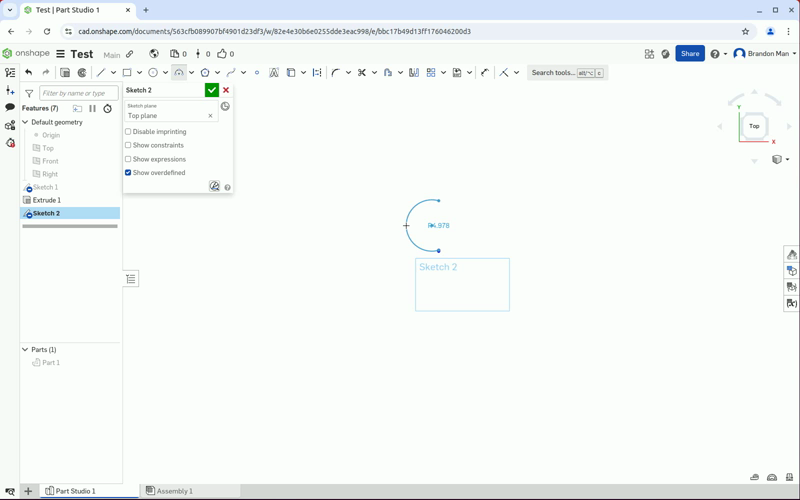
key_up(shift)
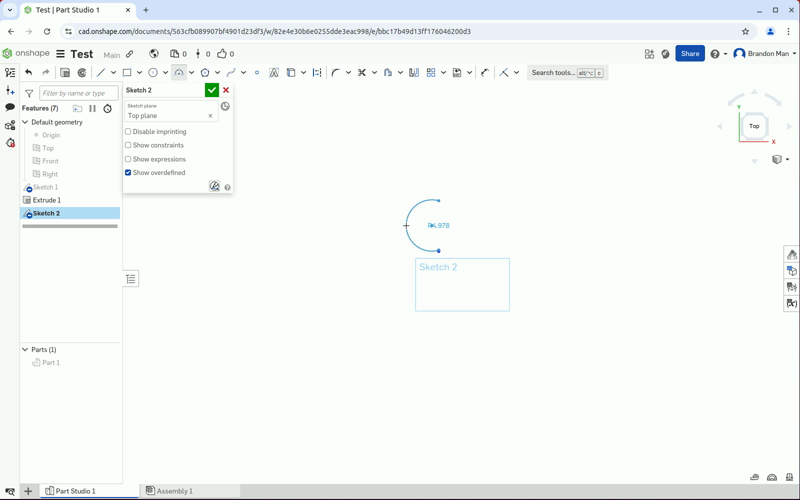
key(esc)
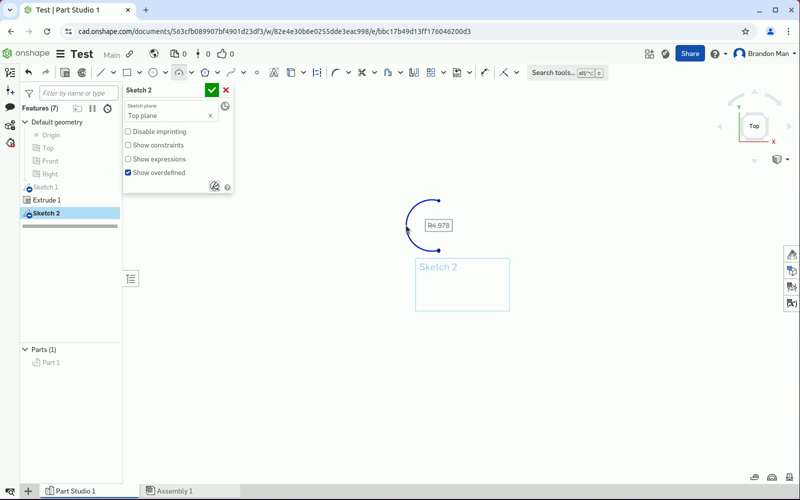
key(l)
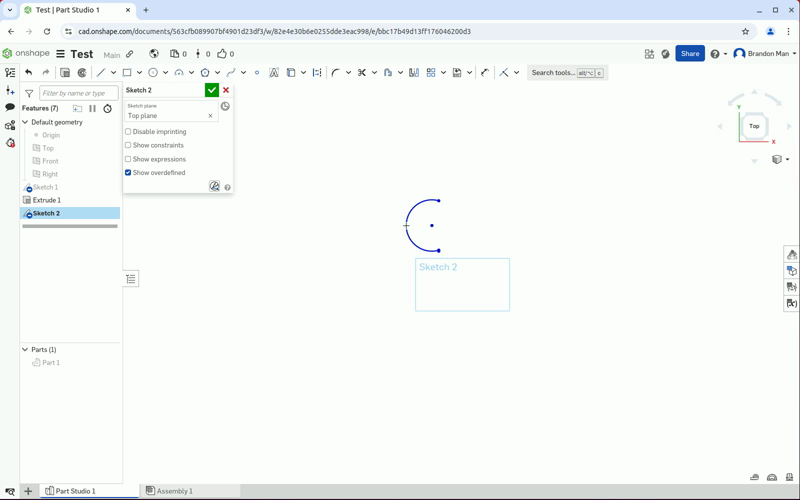
mouse_move(438, 200)
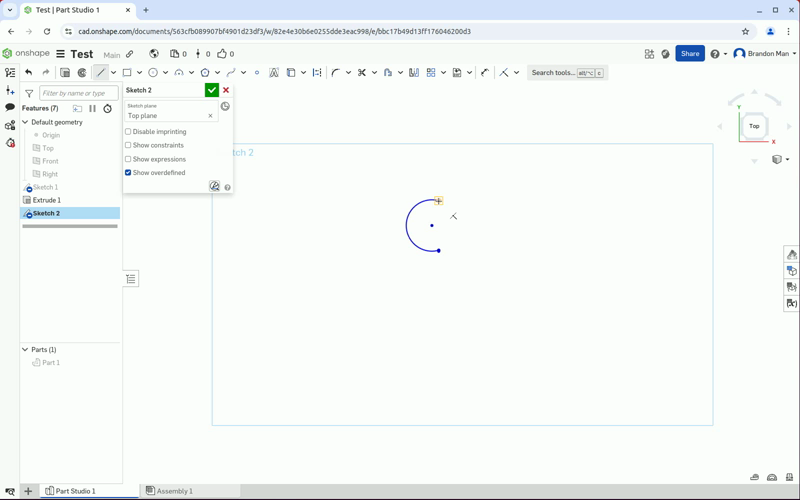
click(438, 200)
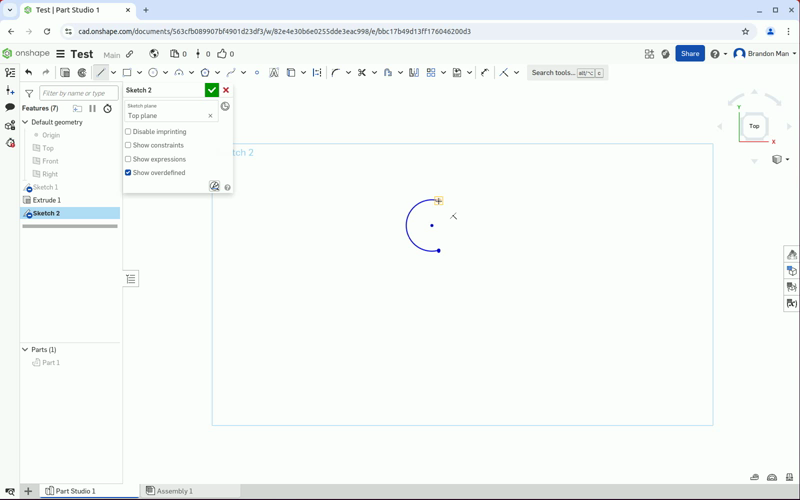
key_down(shift)
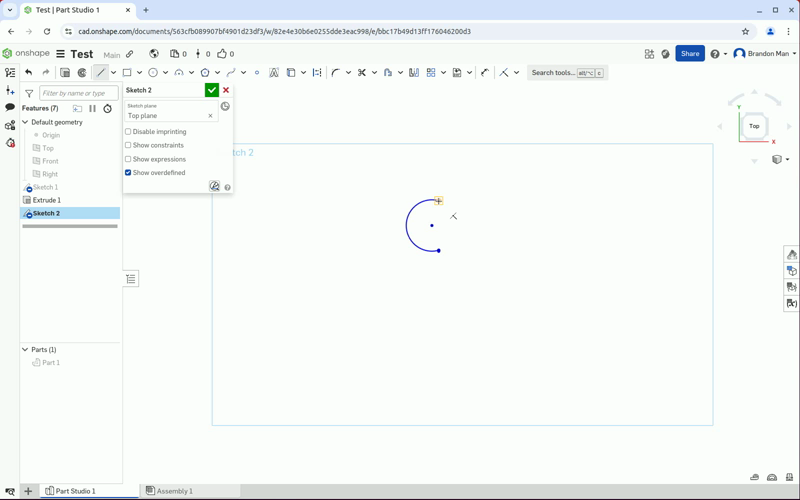
mouse_move(468, 200)
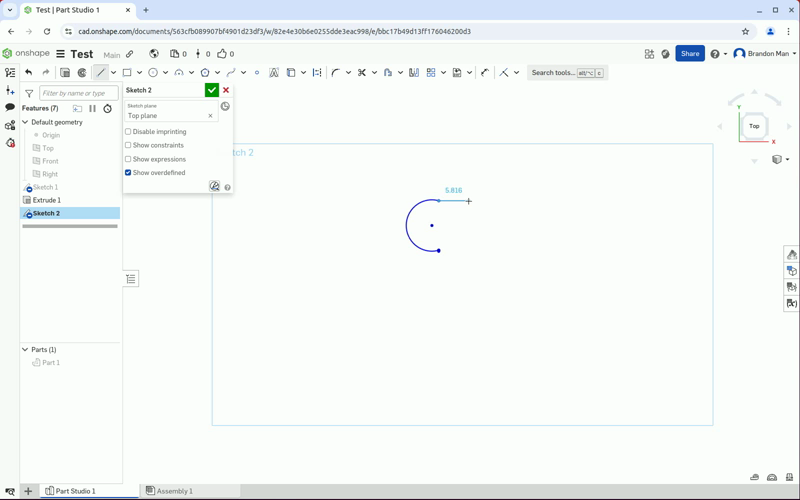
mouse_move(438, 200)
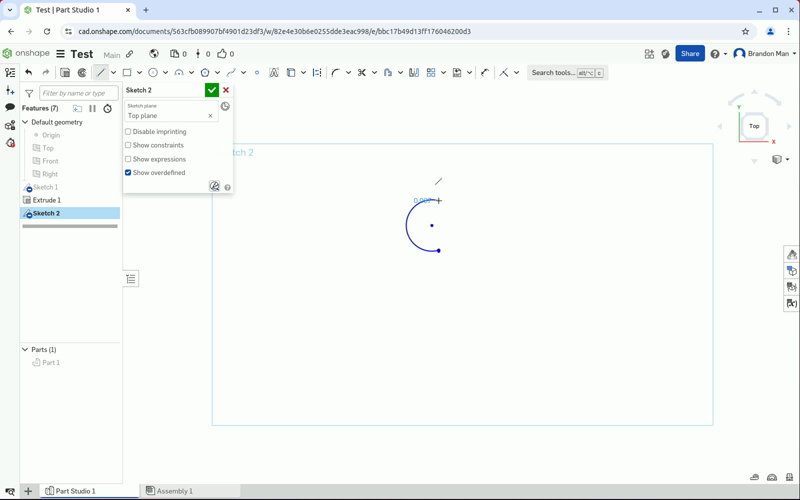
scroll(6)
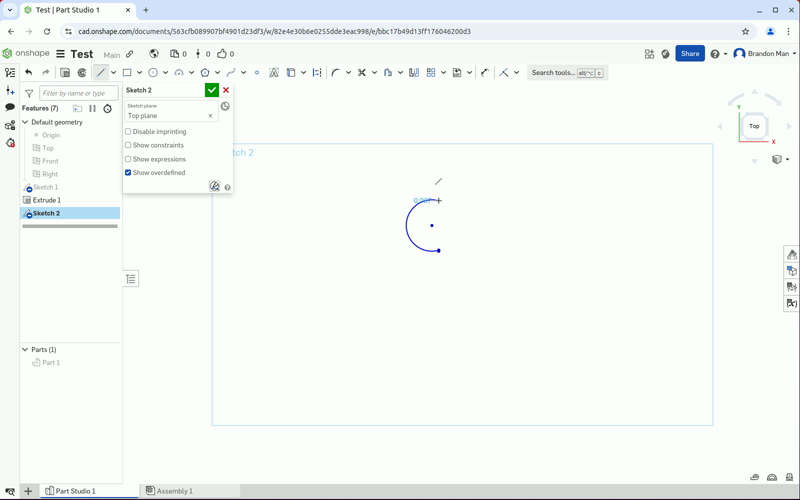
scroll(6)
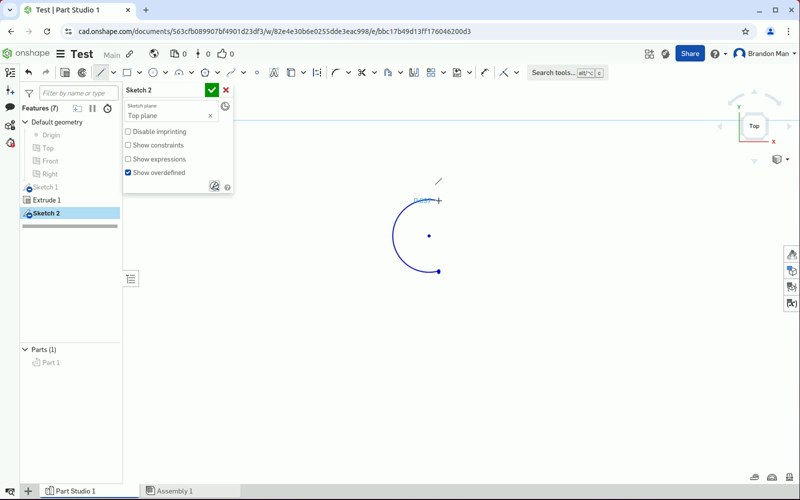
scroll(6)
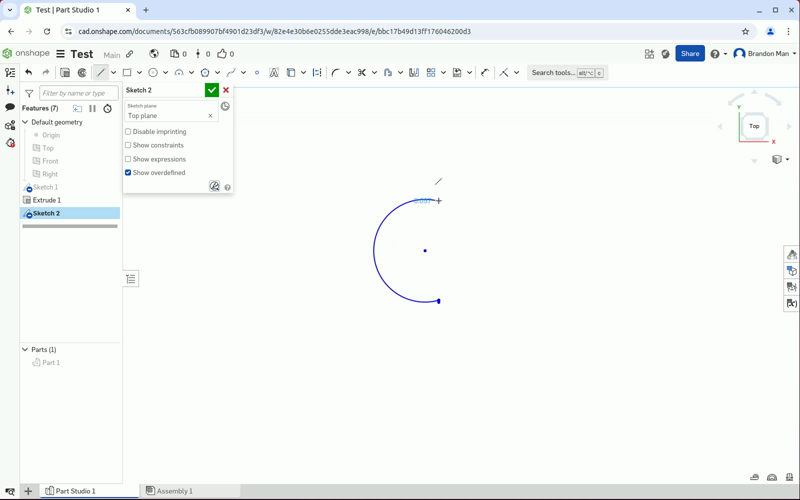
scroll(6)
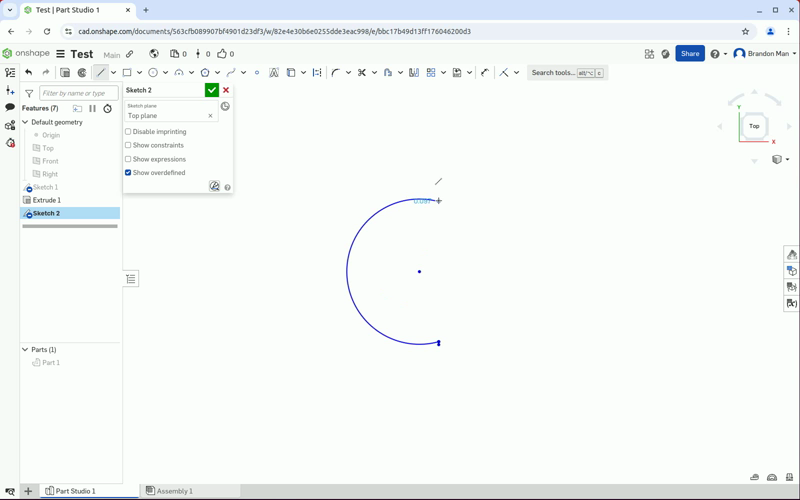
scroll(6)
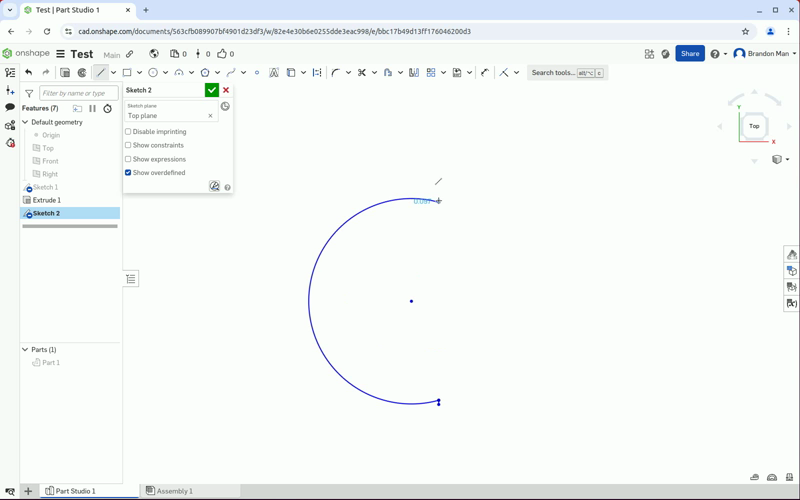
scroll(6)
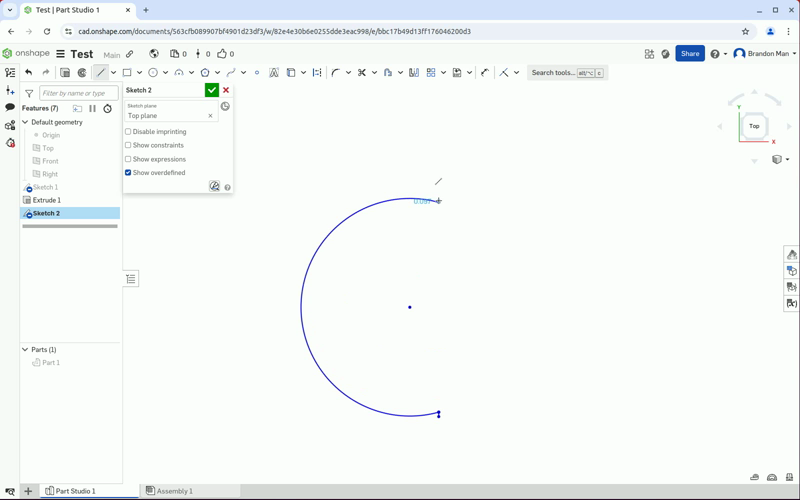
scroll(6)
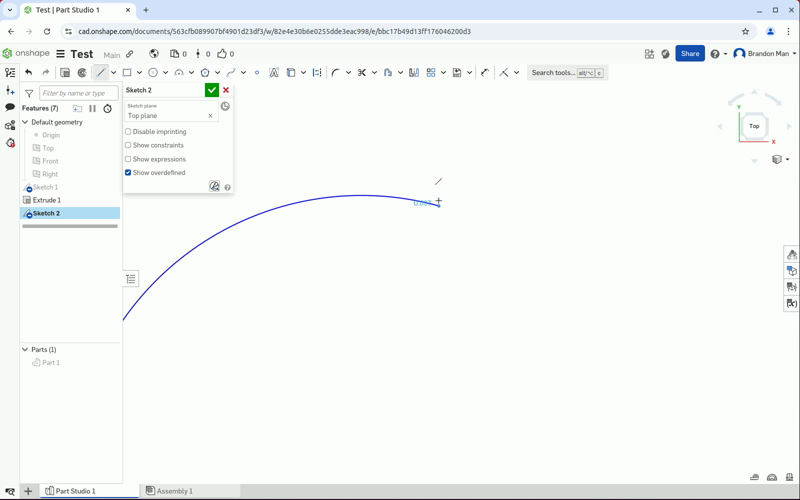
click(438, 200)
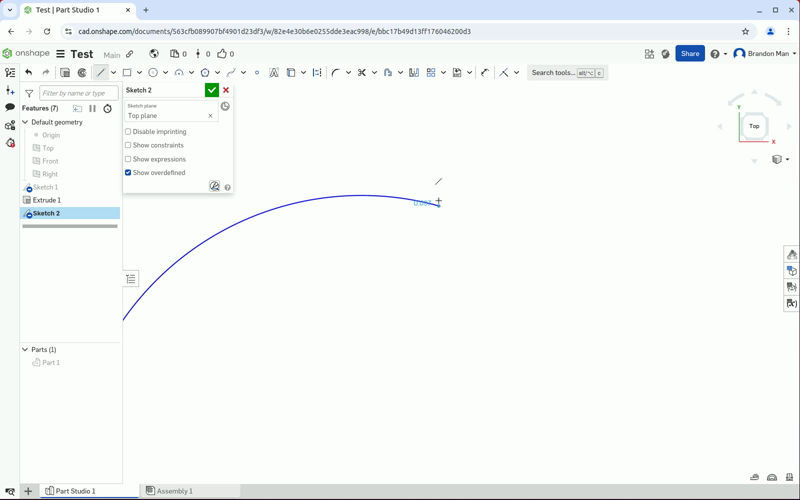
scroll(-6)
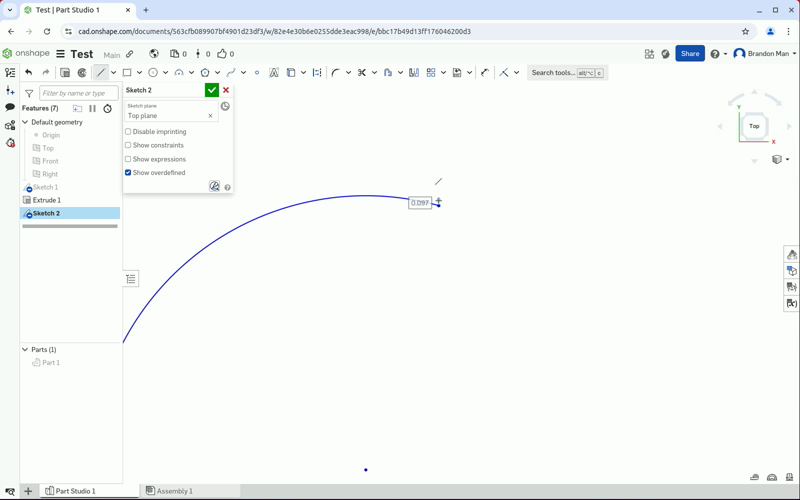
scroll(-6)
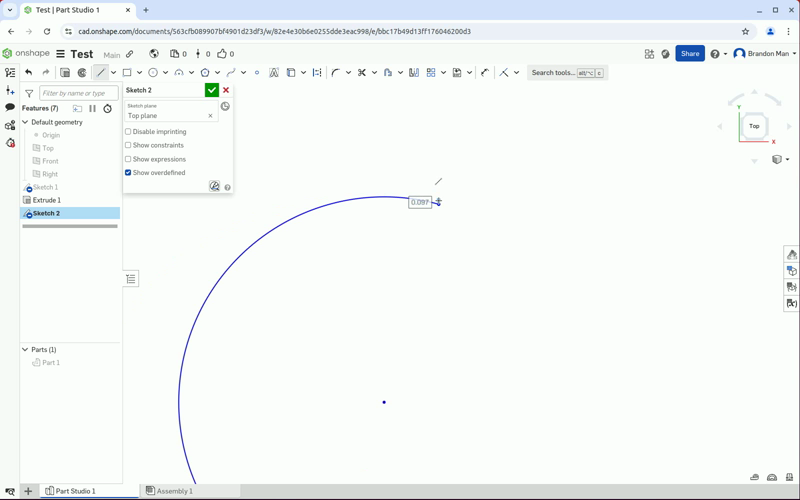
scroll(-6)
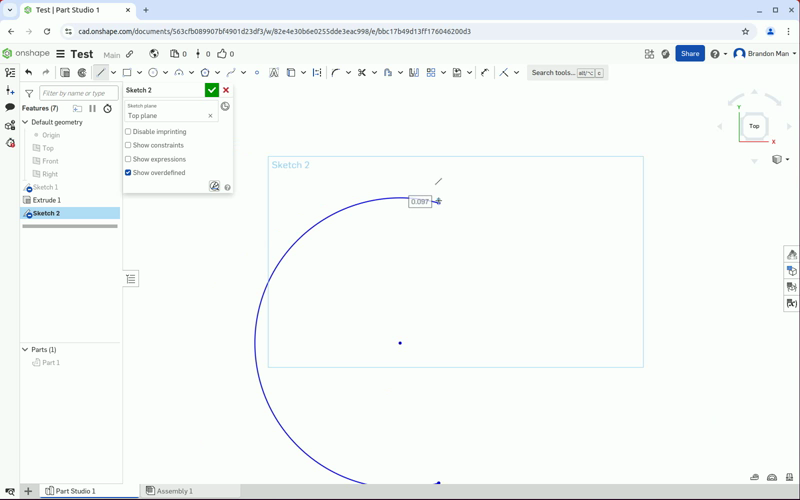
scroll(-6)
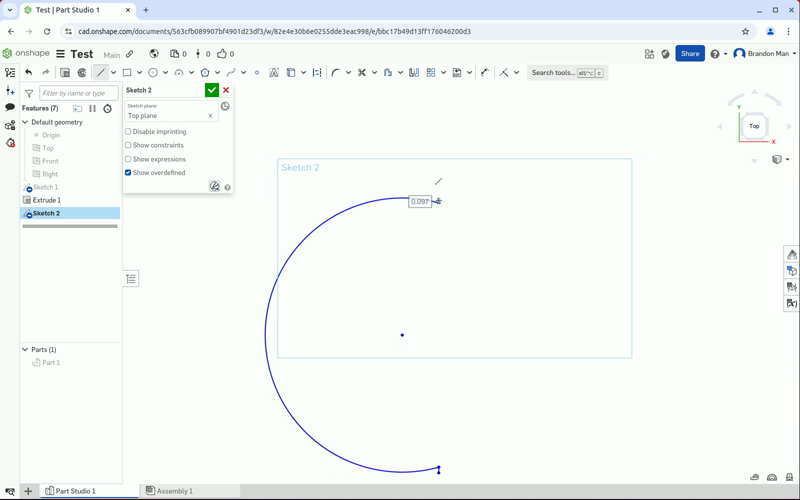
scroll(-6)
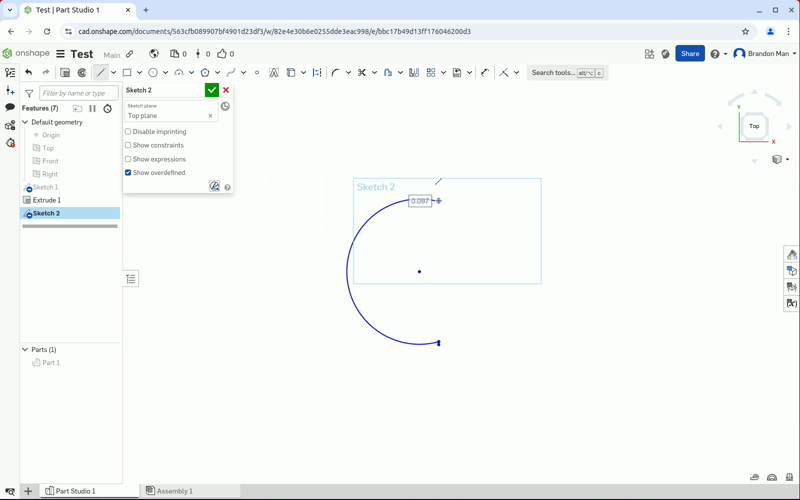
scroll(-6)
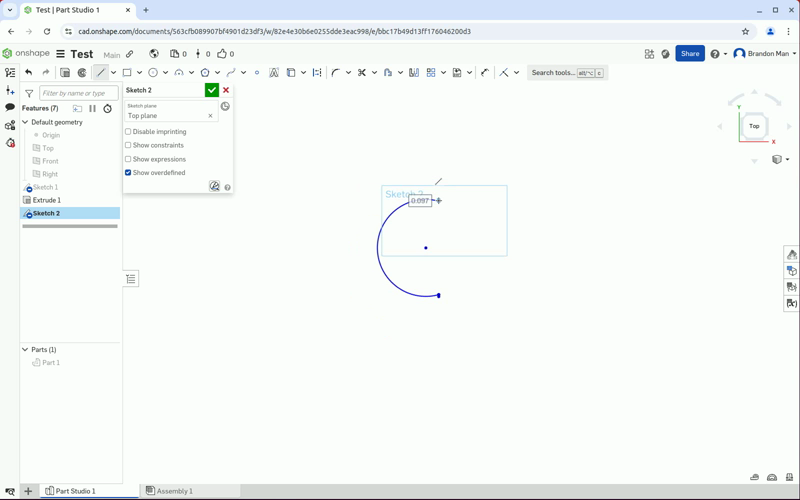
scroll(-6)
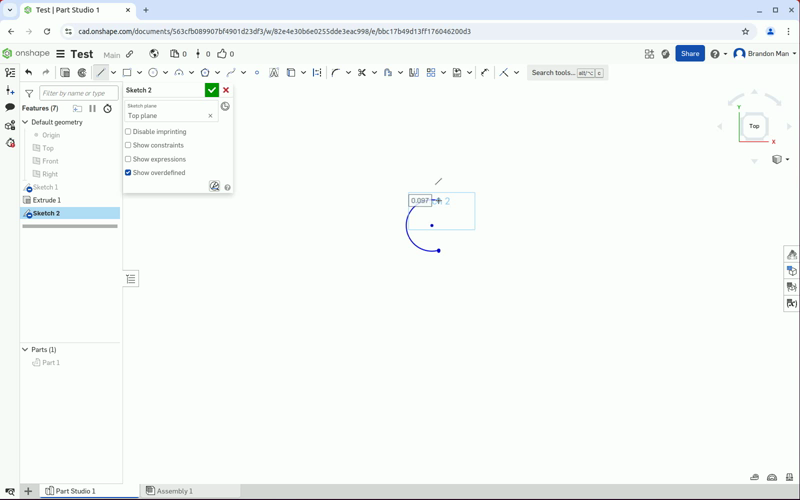
key_up(shift)
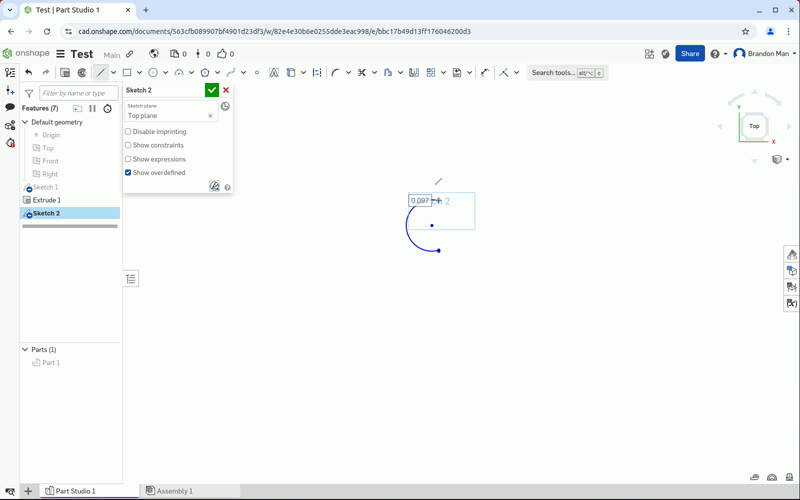
key(esc)
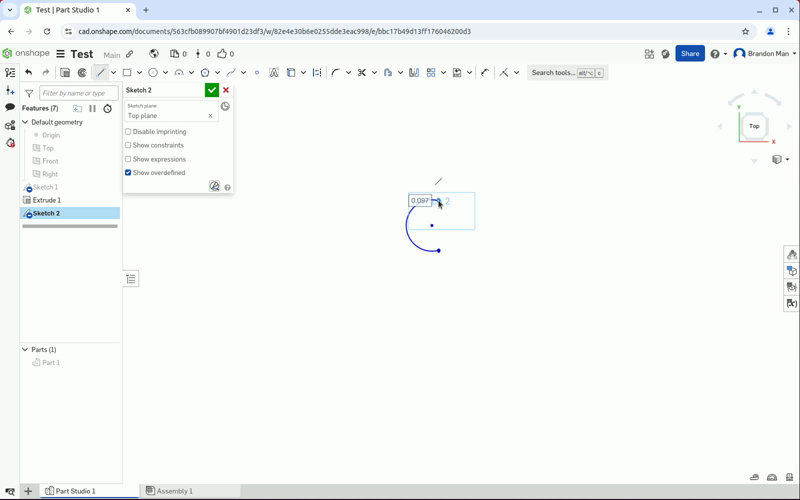
key(a)
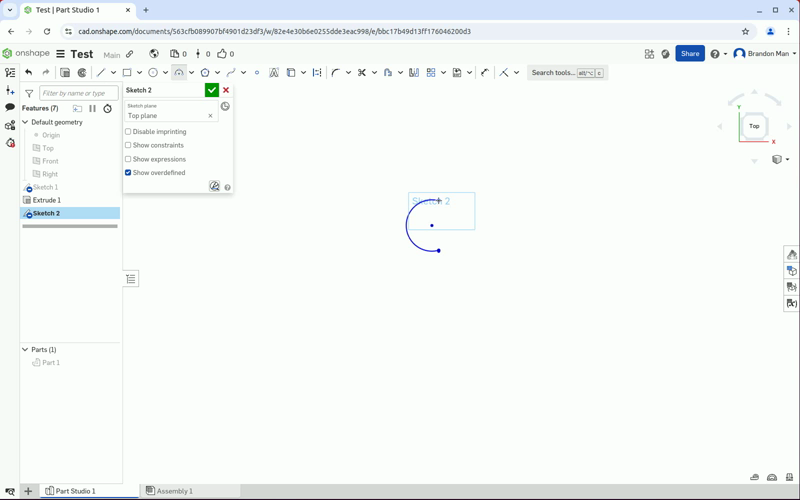
mouse_move(438, 200)
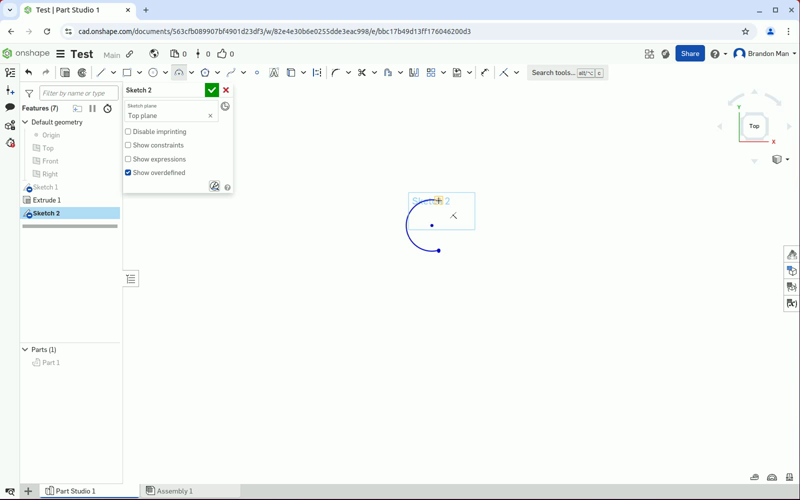
scroll(6)
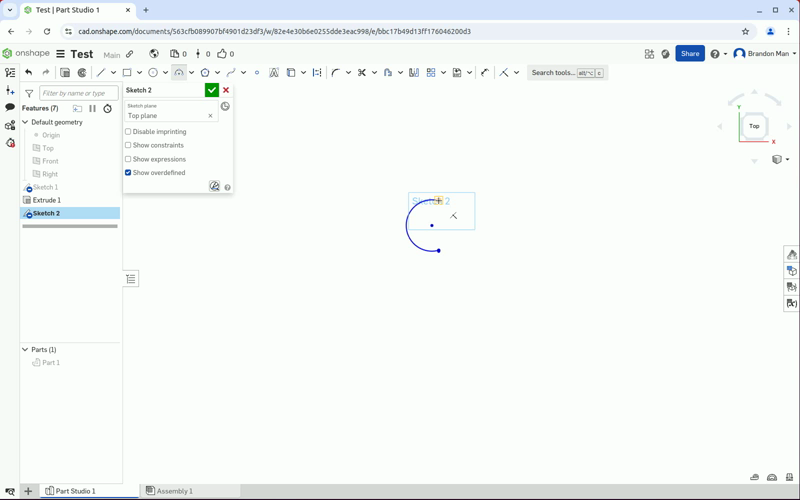
scroll(6)
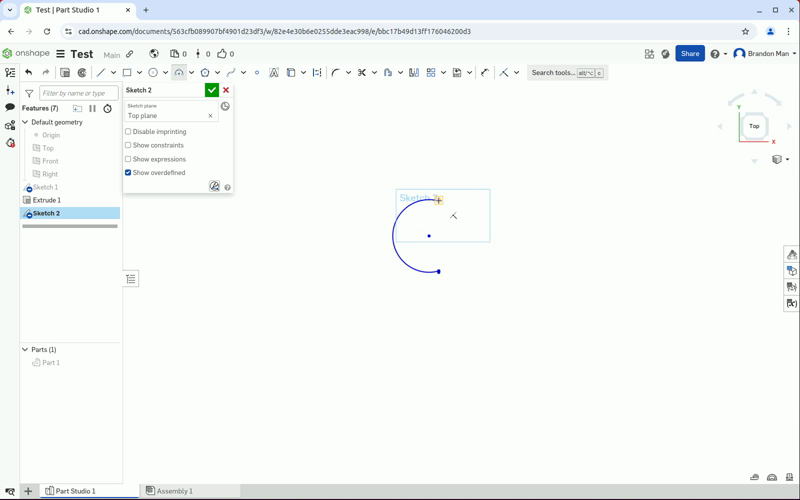
scroll(6)
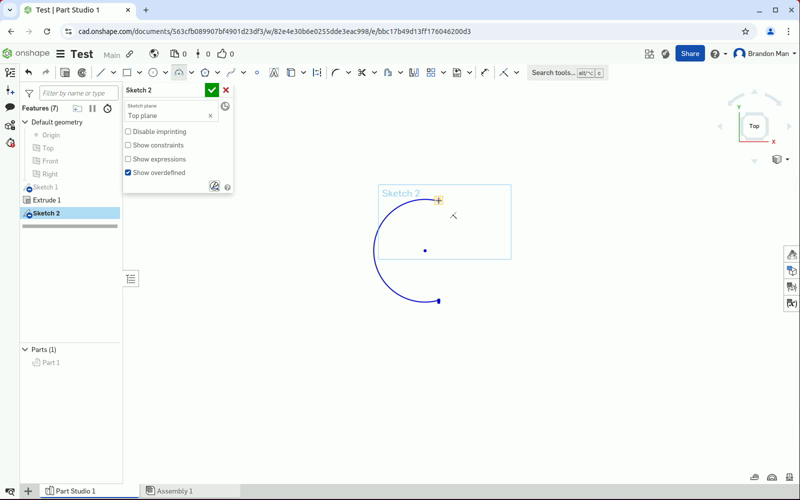
scroll(6)
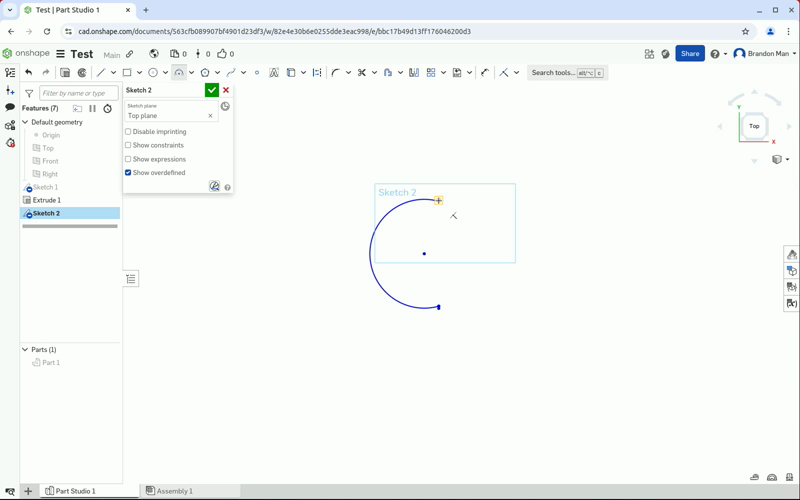
scroll(6)
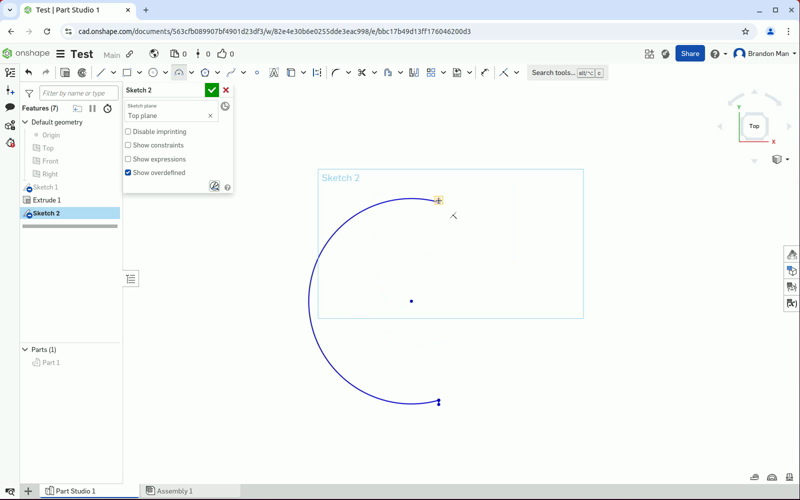
scroll(6)
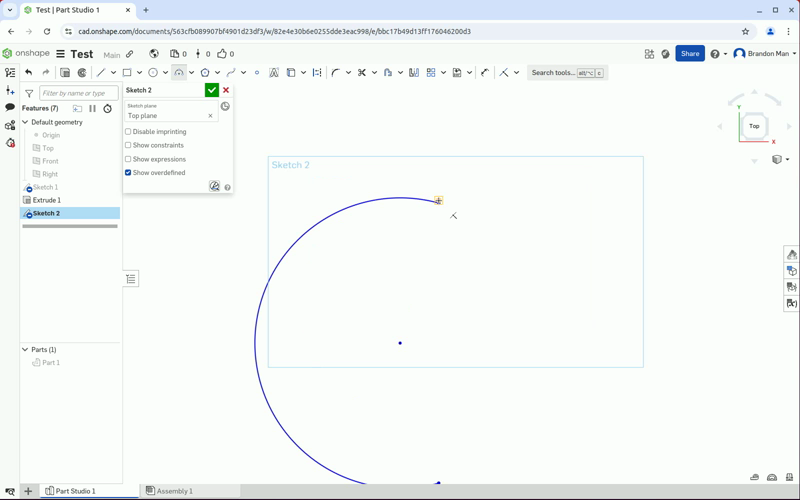
scroll(6)
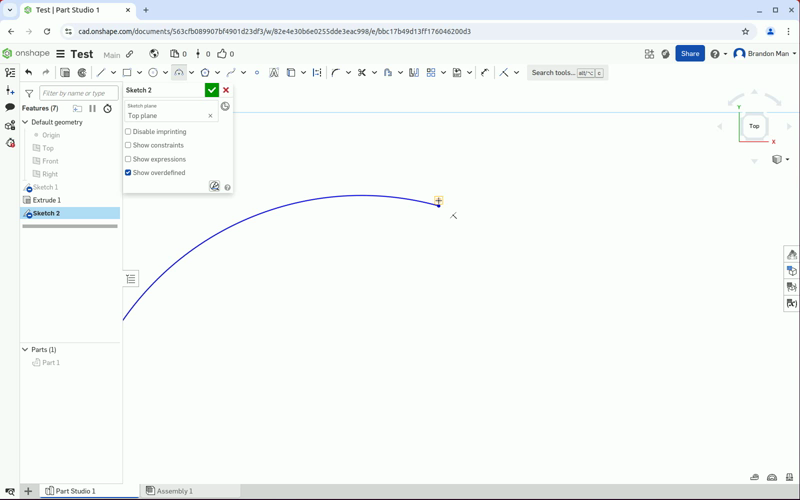
click(438, 200)
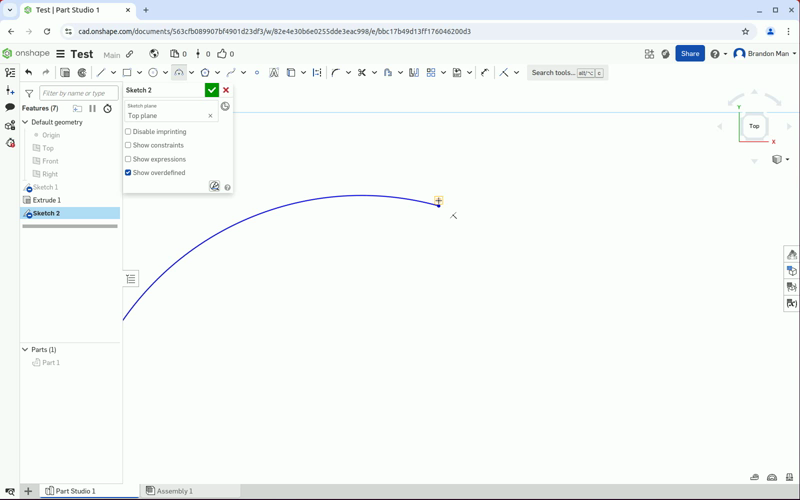
scroll(-6)
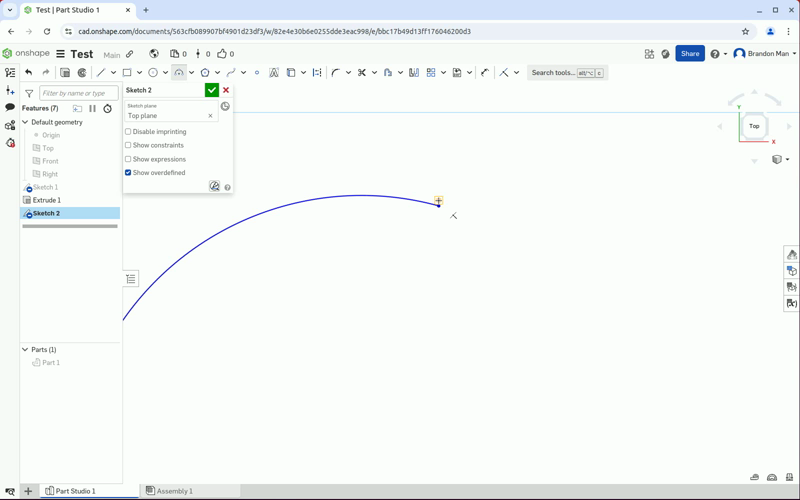
scroll(-6)
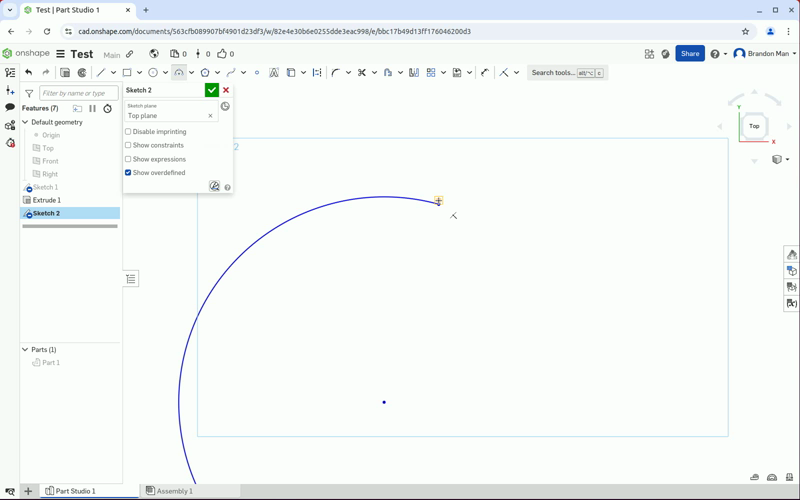
scroll(-6)
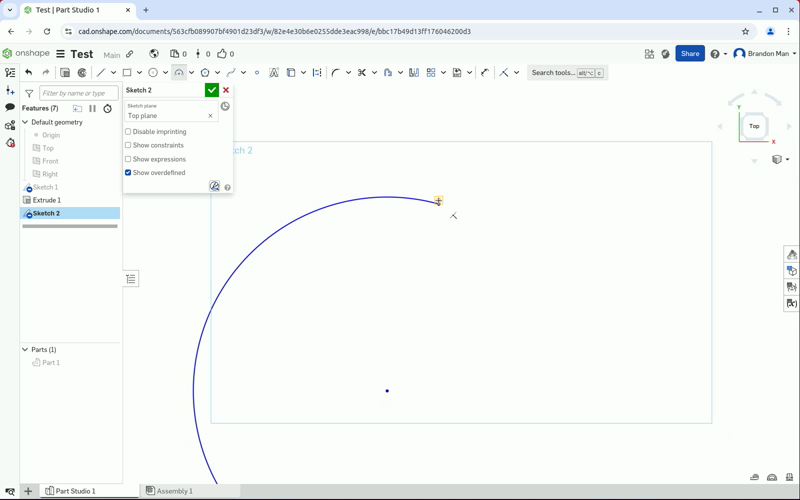
scroll(-6)
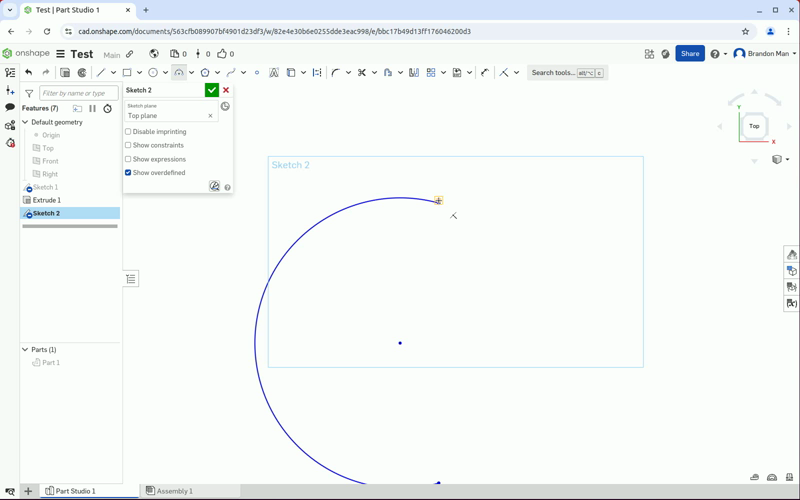
scroll(-6)
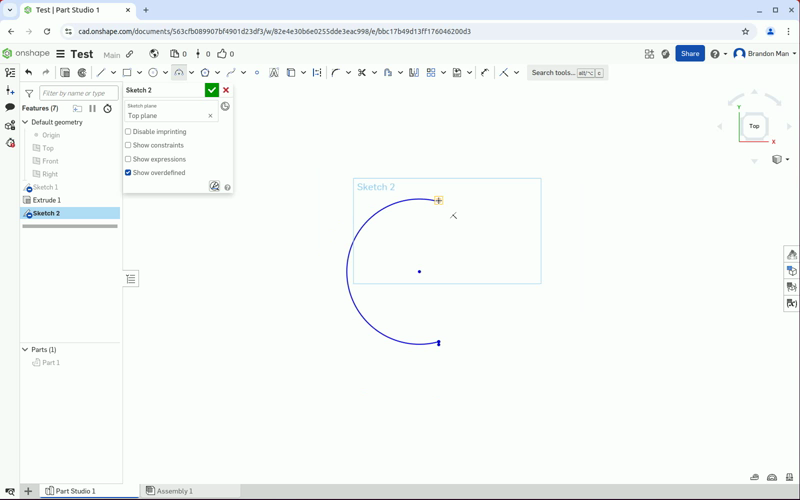
scroll(-6)
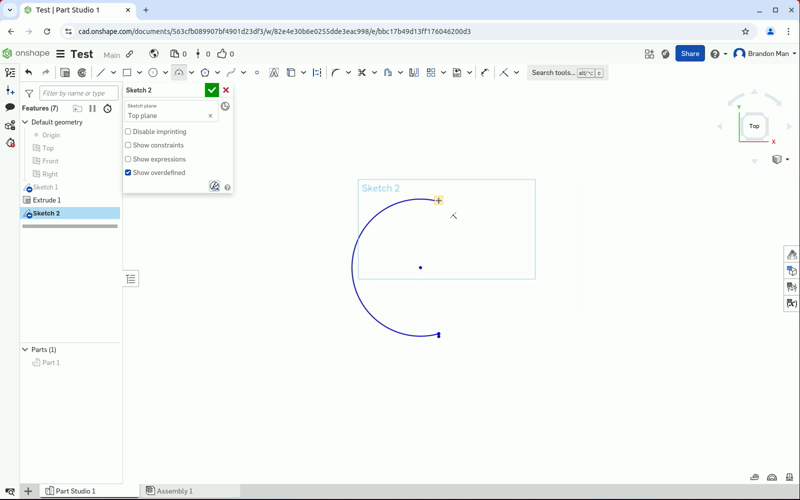
scroll(-6)
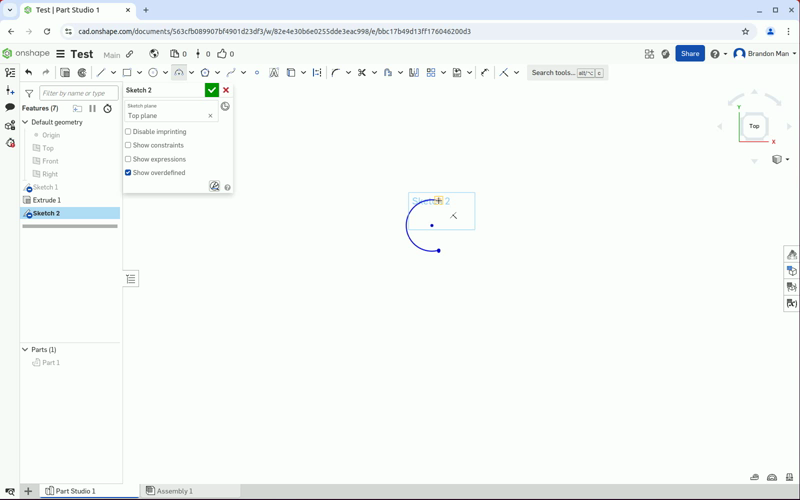
mouse_move(438, 251)
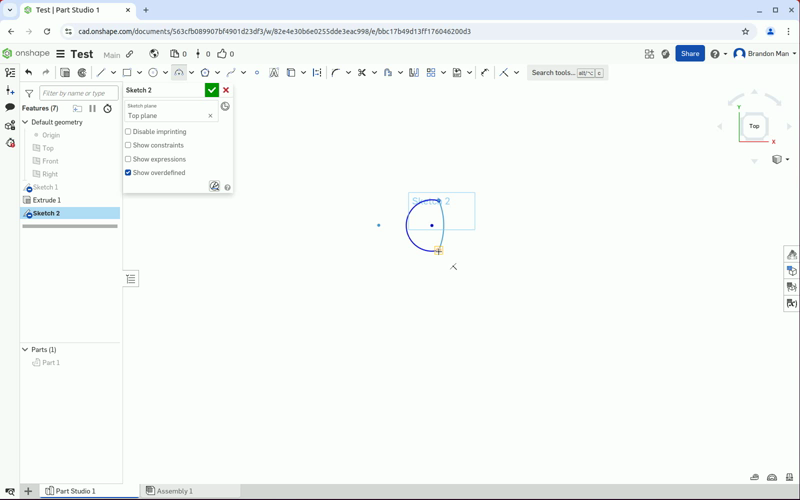
scroll(6)
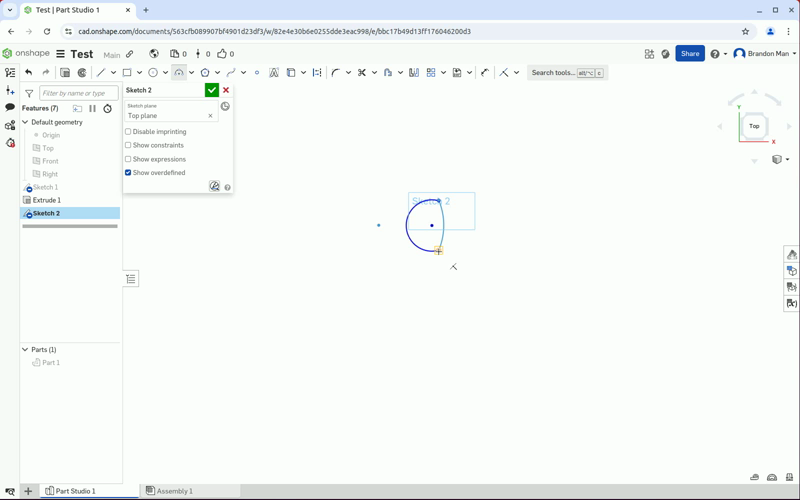
scroll(6)
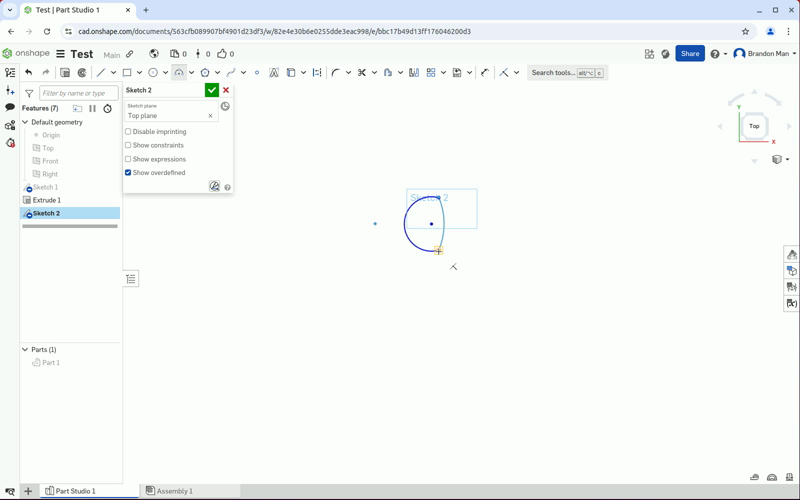
scroll(6)
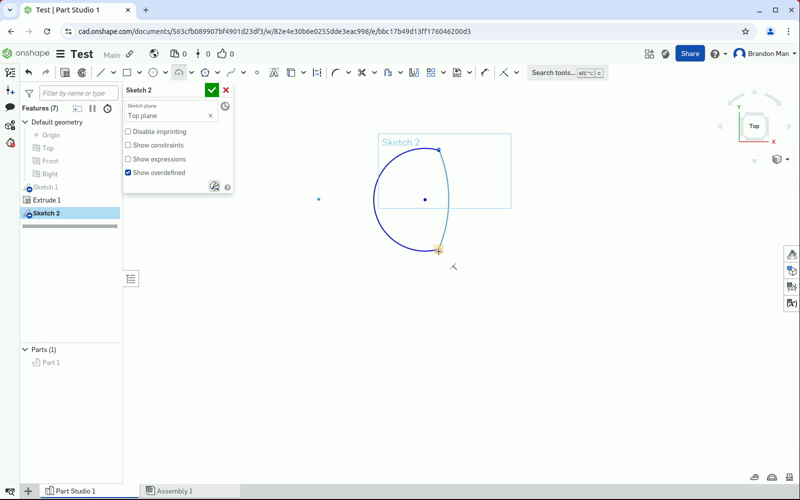
scroll(6)
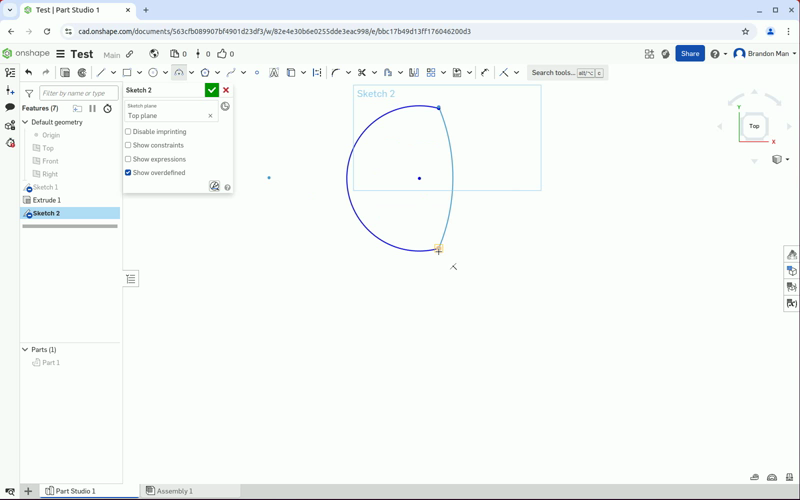
scroll(6)
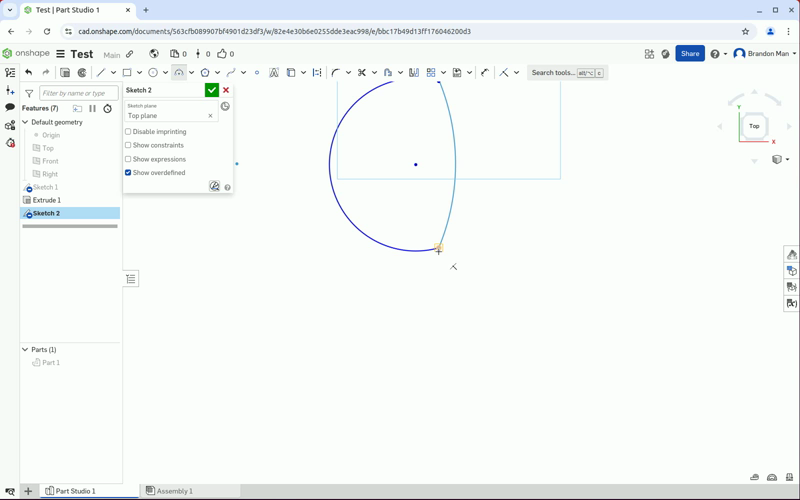
scroll(6)
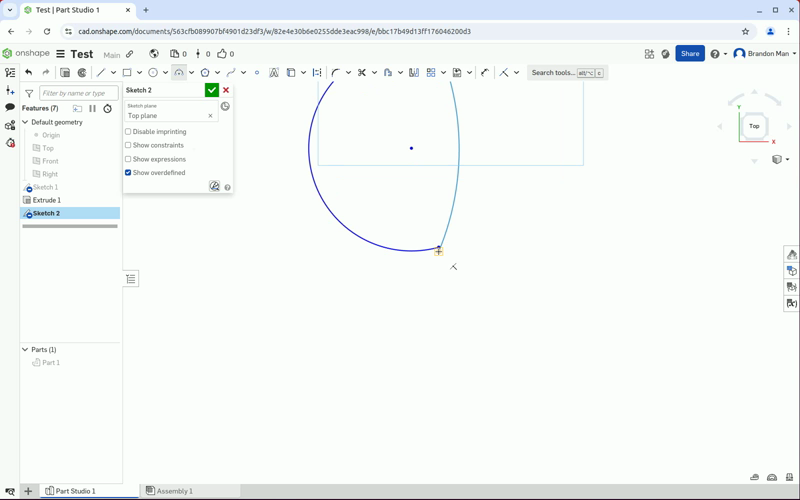
scroll(6)
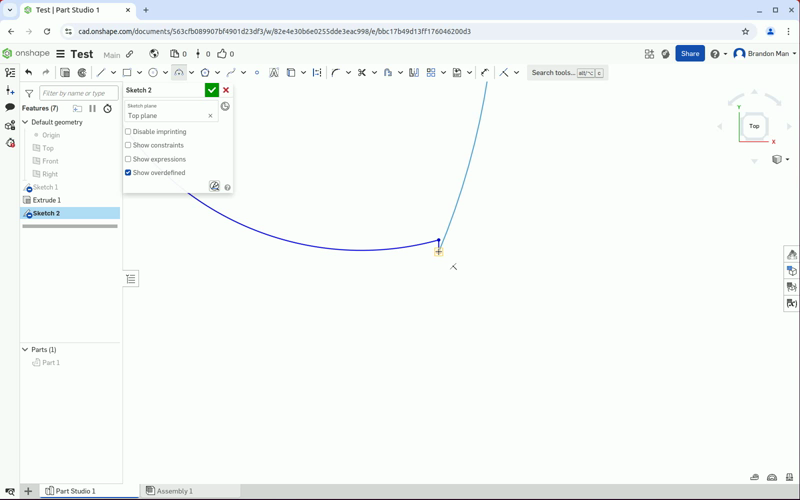
click(438, 251)
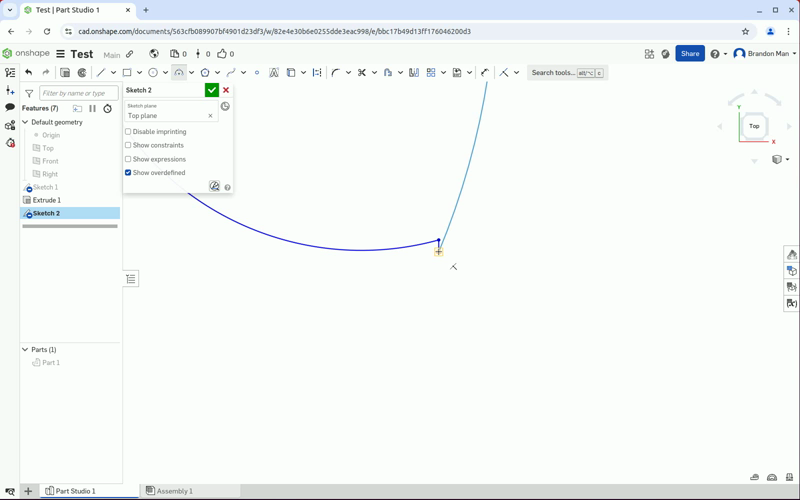
scroll(-6)
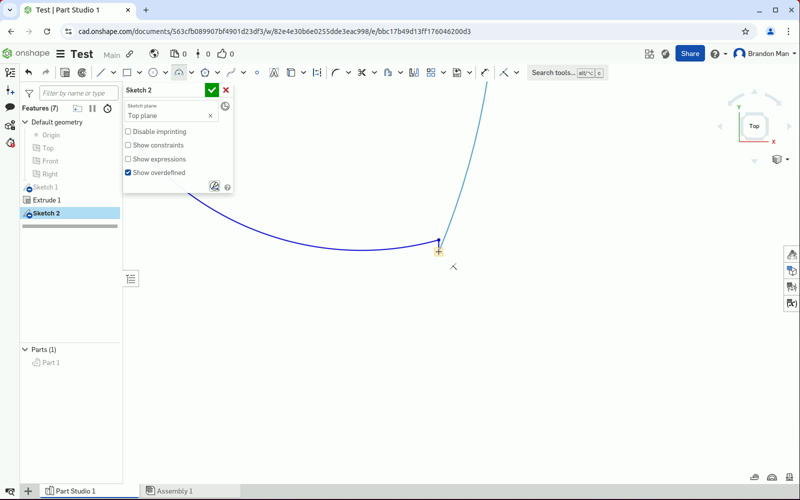
scroll(-6)
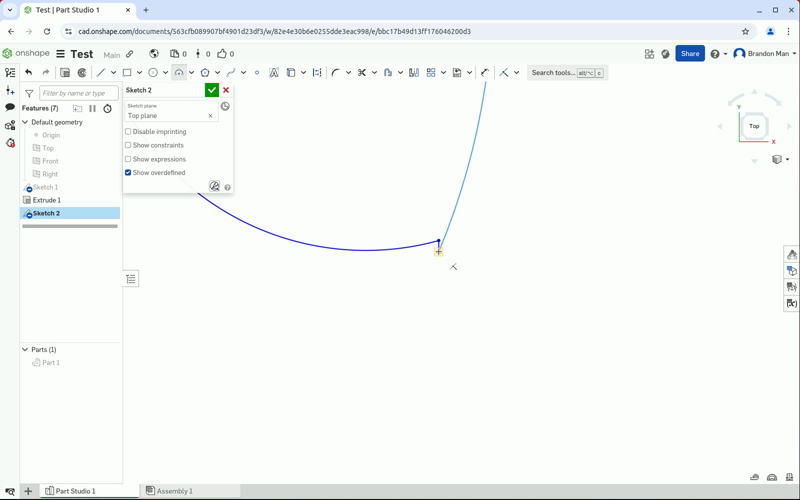
scroll(-6)
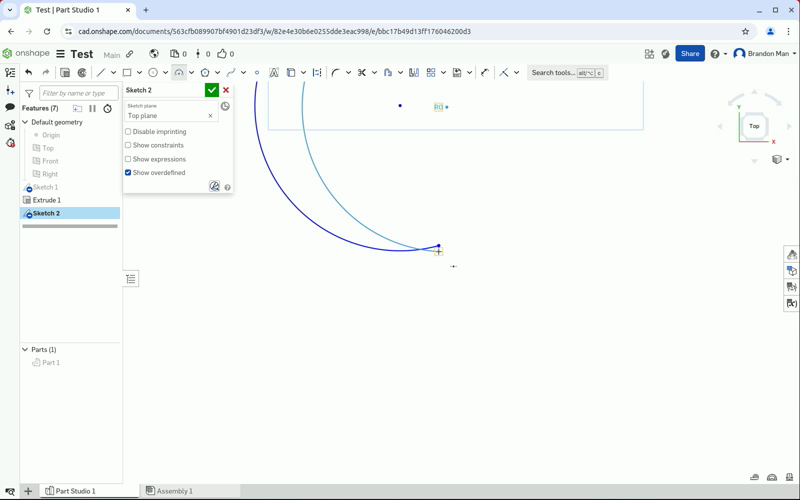
scroll(-6)
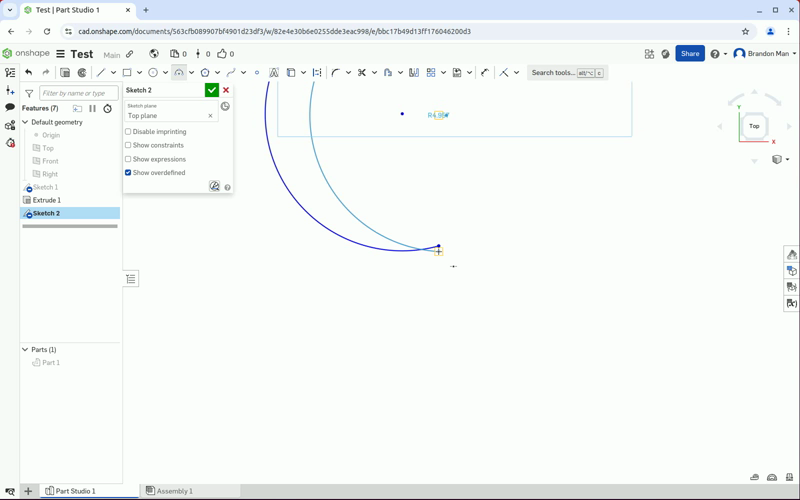
scroll(-6)
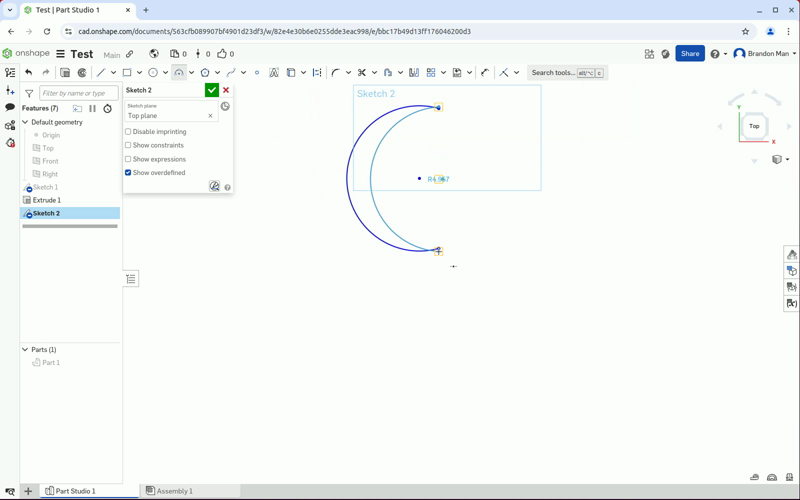
scroll(-6)
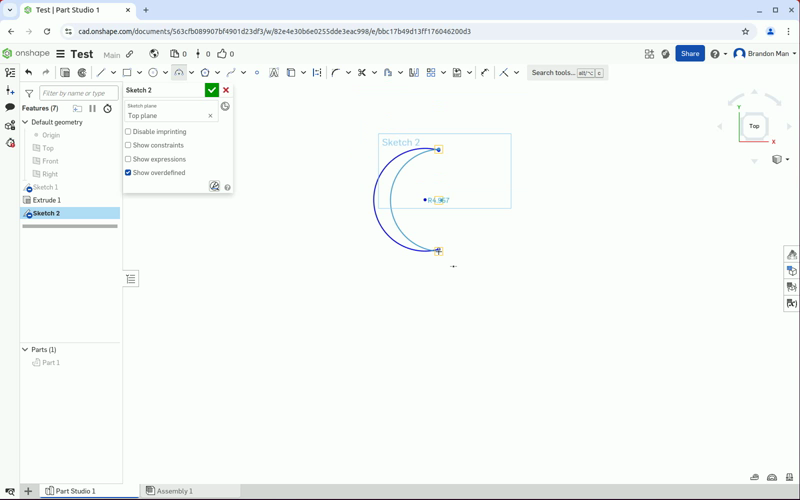
scroll(-6)
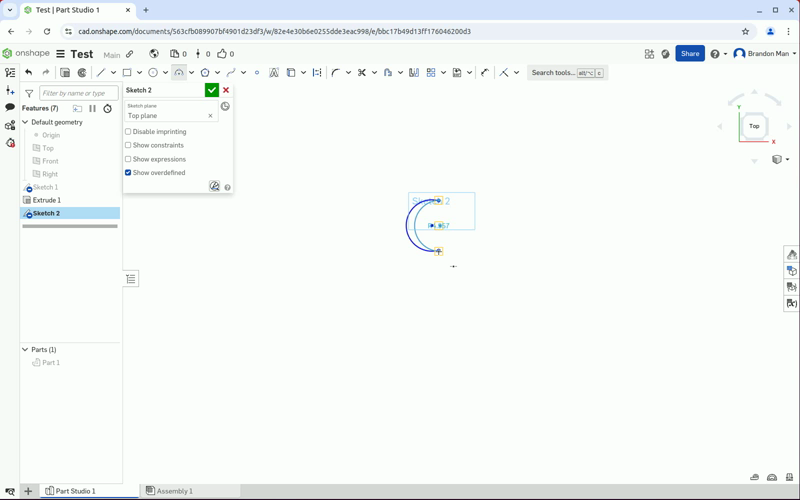
key_down(shift)
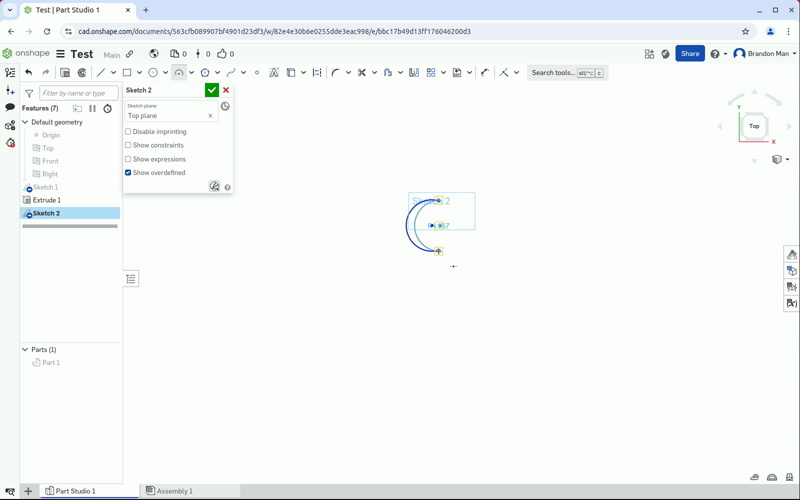
mouse_move(404, 225)
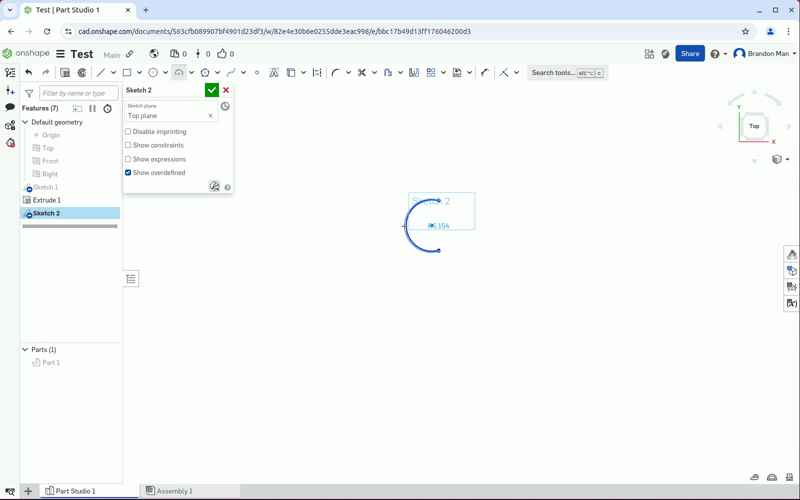
scroll(6)
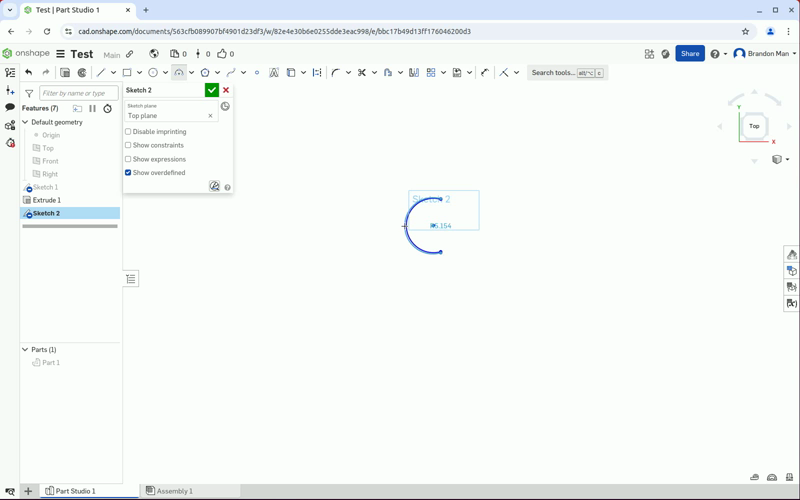
scroll(6)
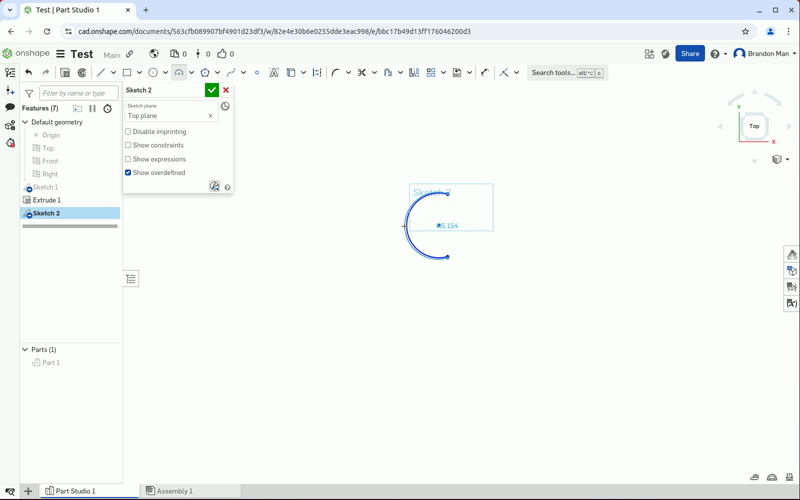
scroll(6)
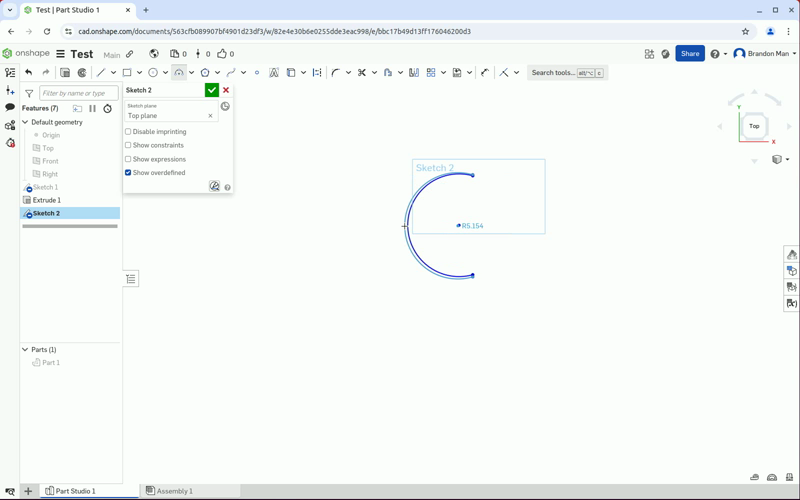
scroll(6)
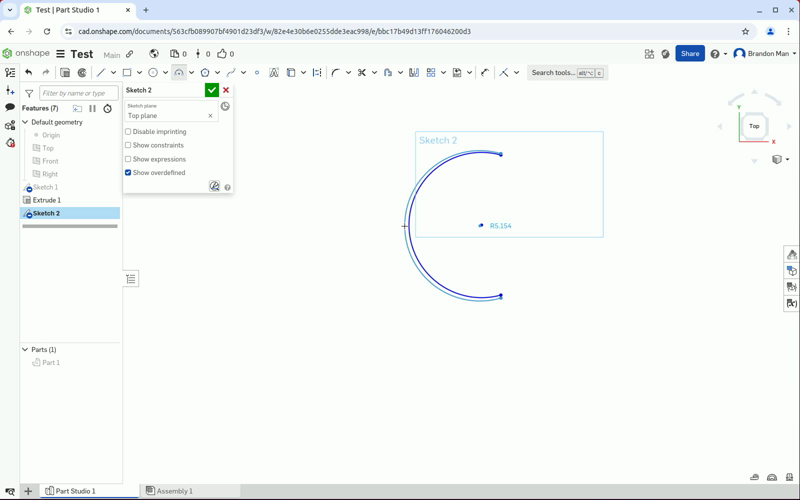
scroll(6)
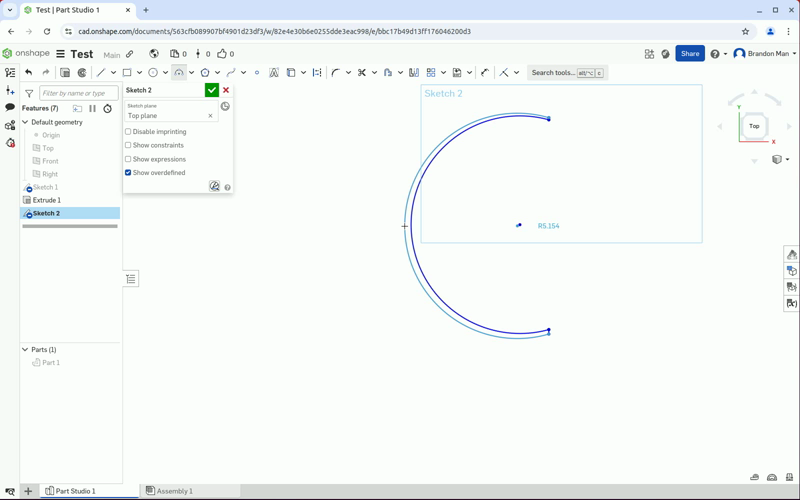
scroll(6)
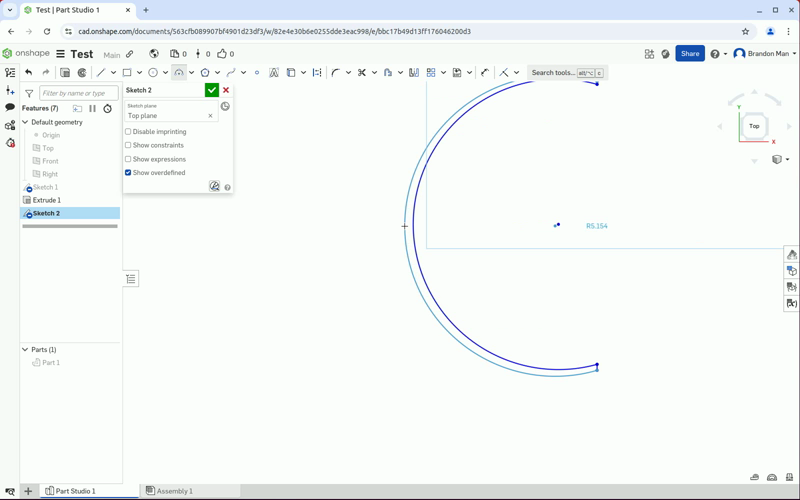
scroll(6)
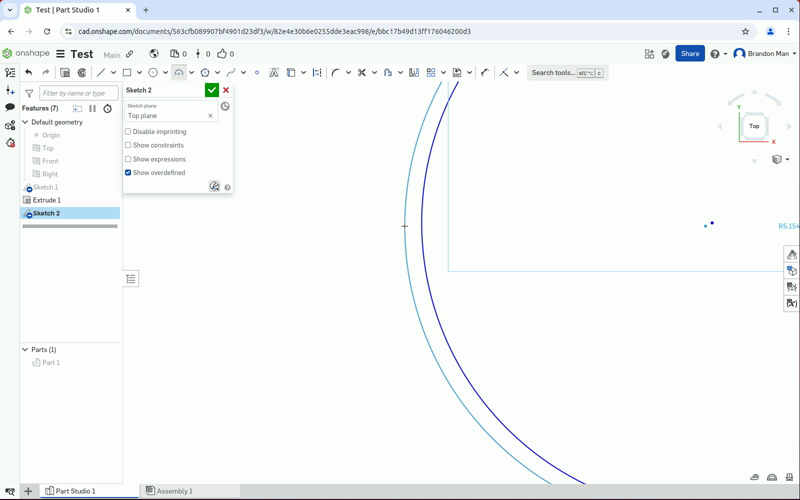
click(404, 225)
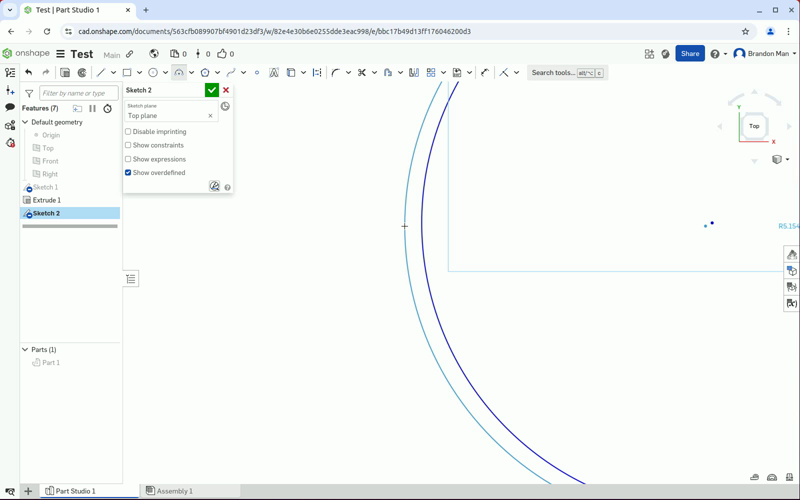
scroll(-6)
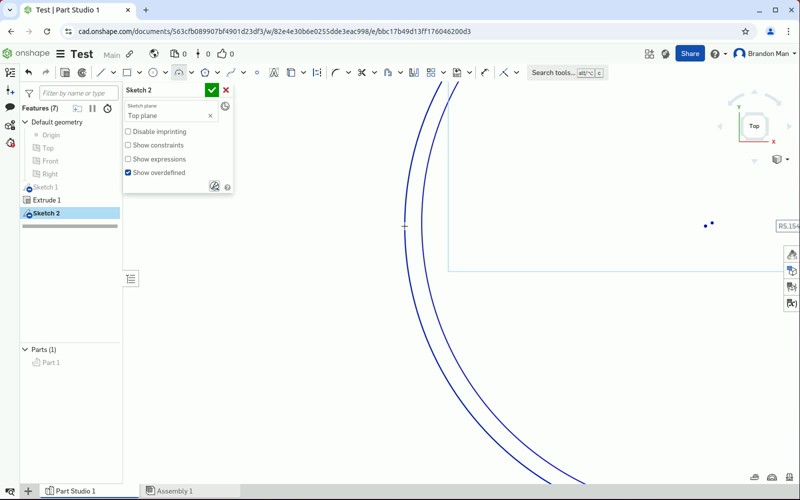
scroll(-6)
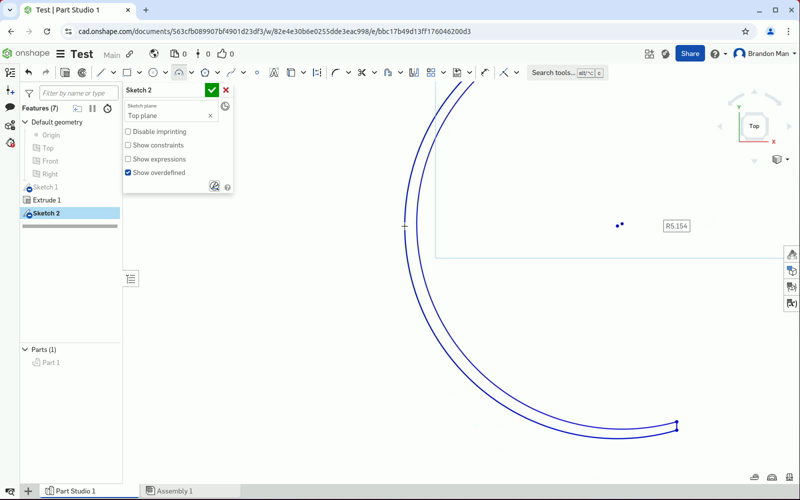
scroll(-6)
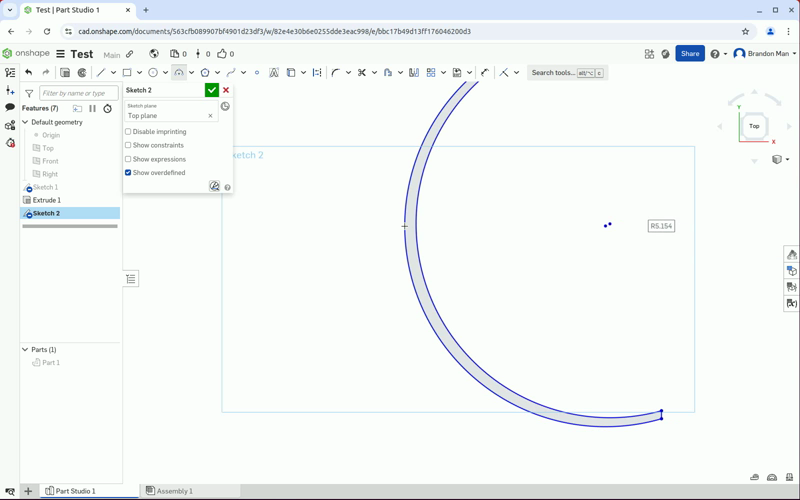
scroll(-6)
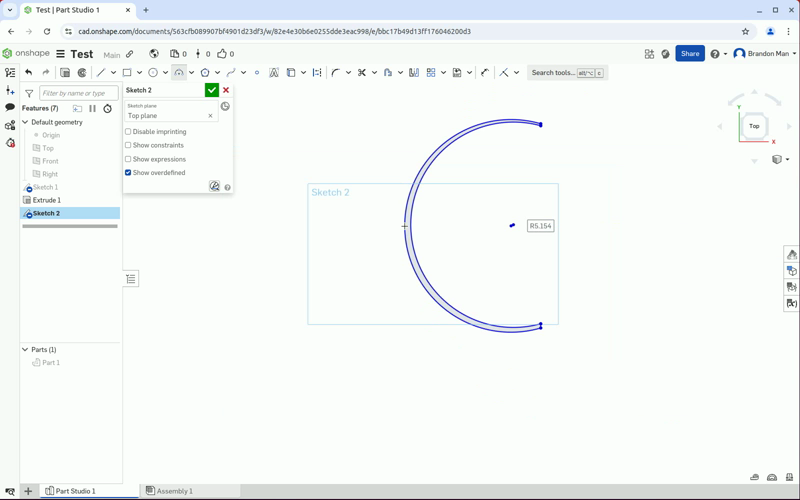
scroll(-6)
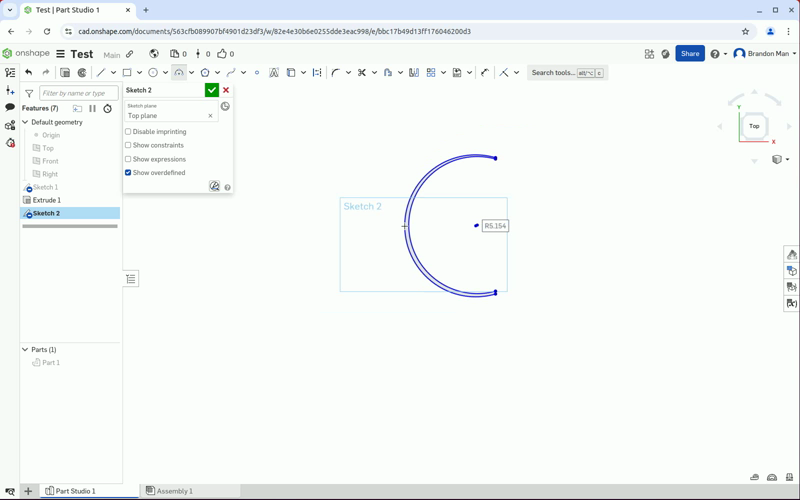
scroll(-6)
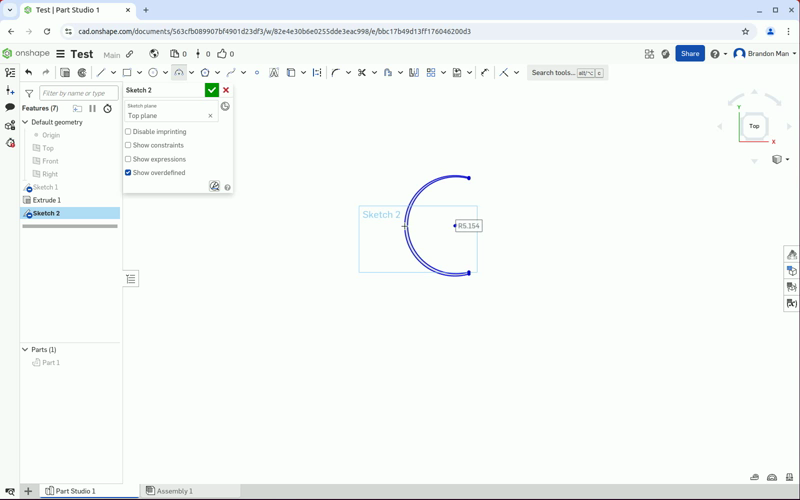
scroll(-6)
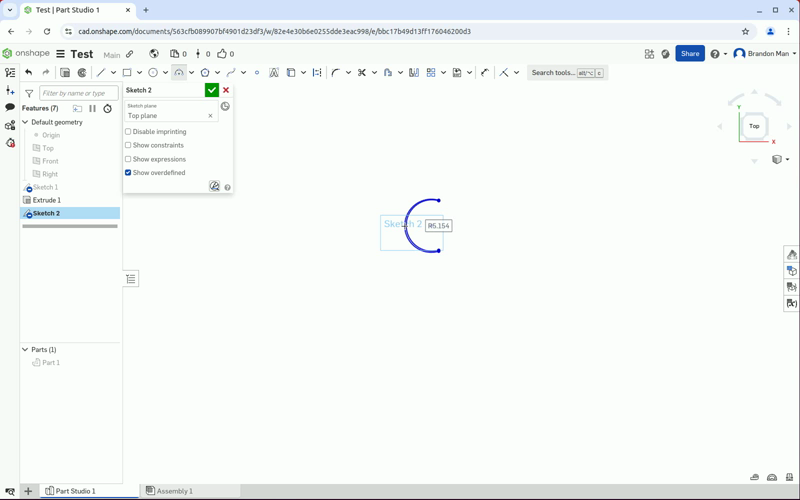
key_up(shift)
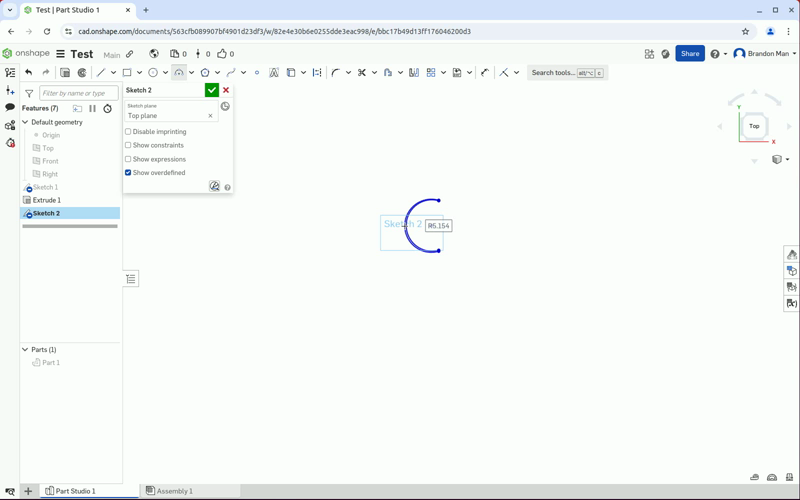
key(esc)
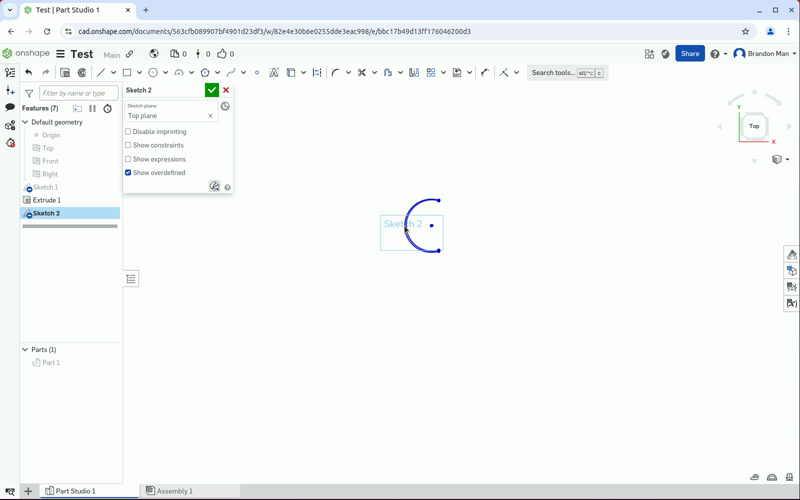
mouse_move(418, 248)
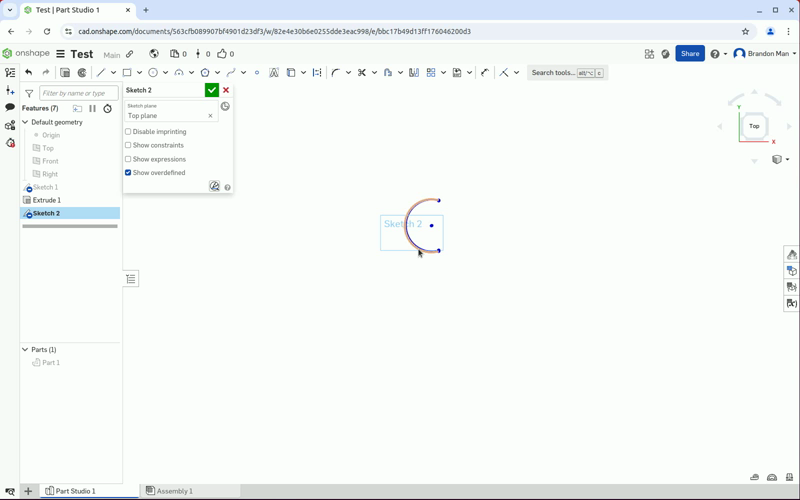
scroll(6)
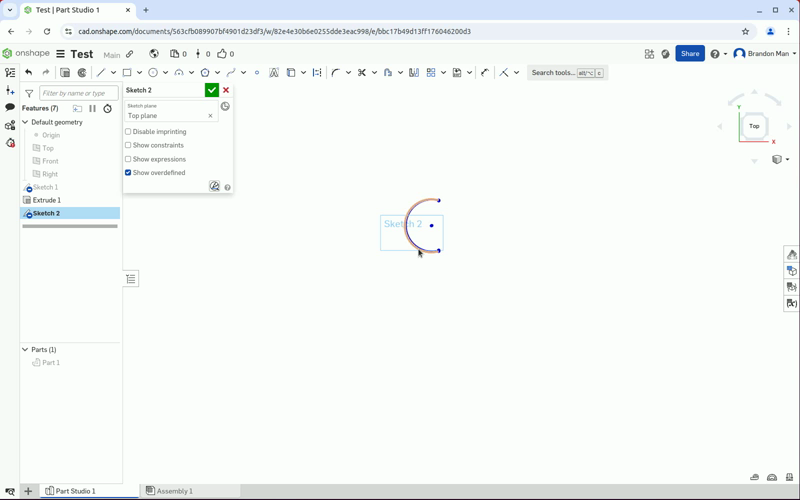
scroll(6)
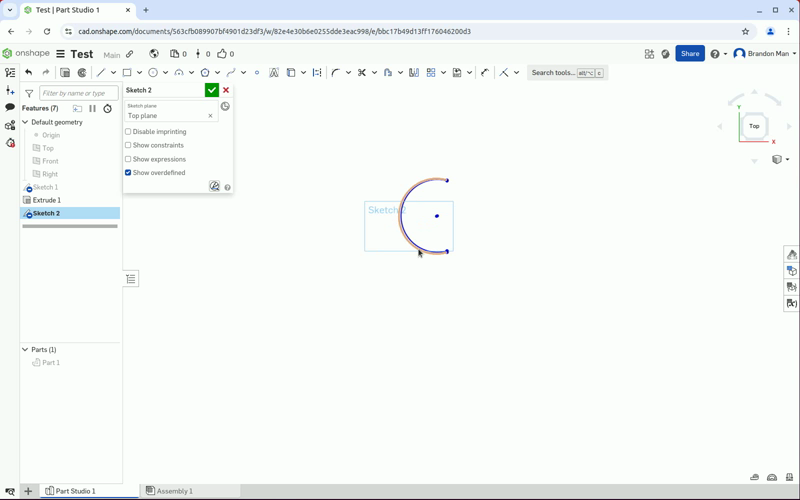
scroll(6)
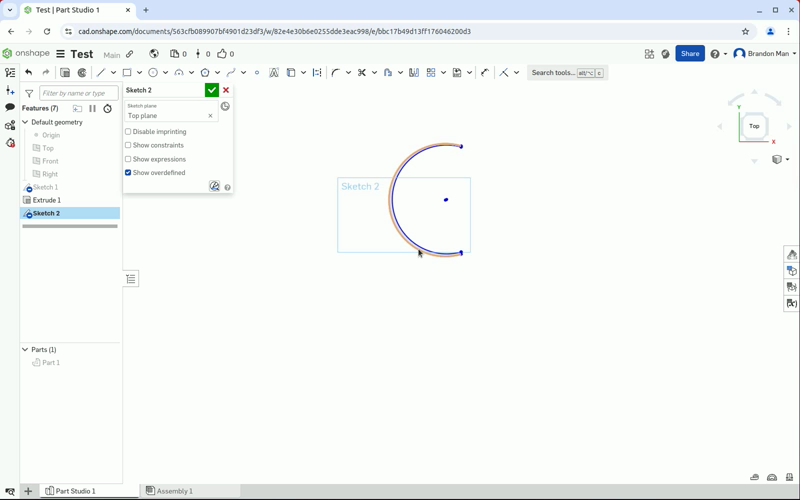
scroll(6)
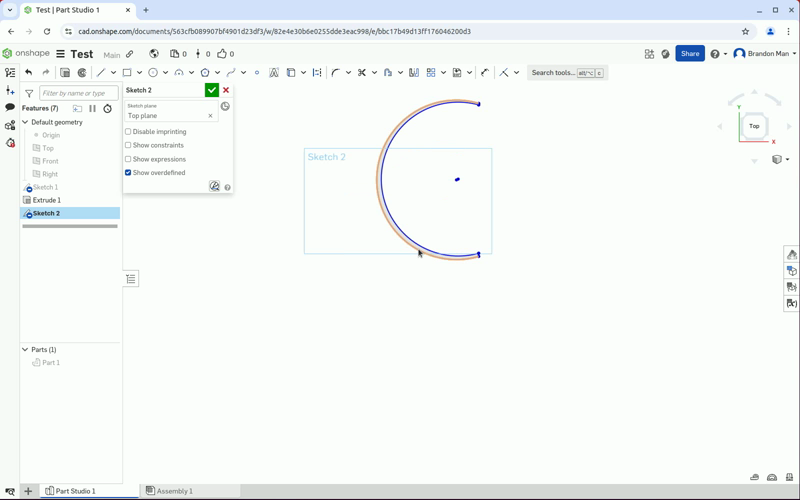
scroll(6)
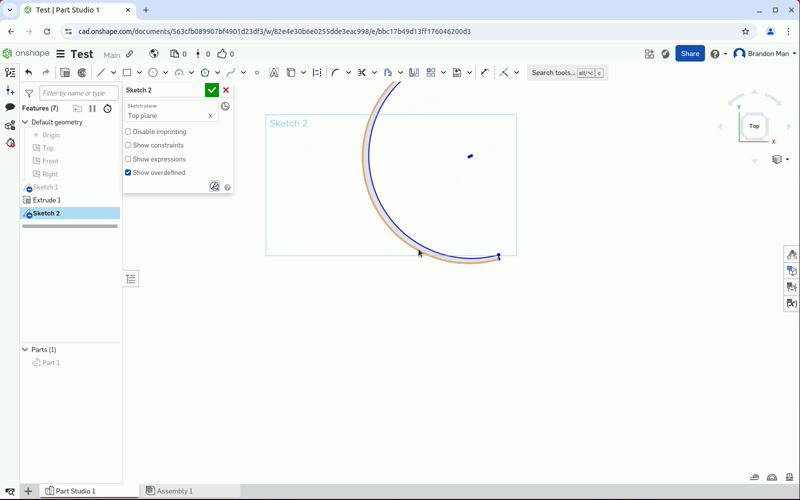
scroll(6)
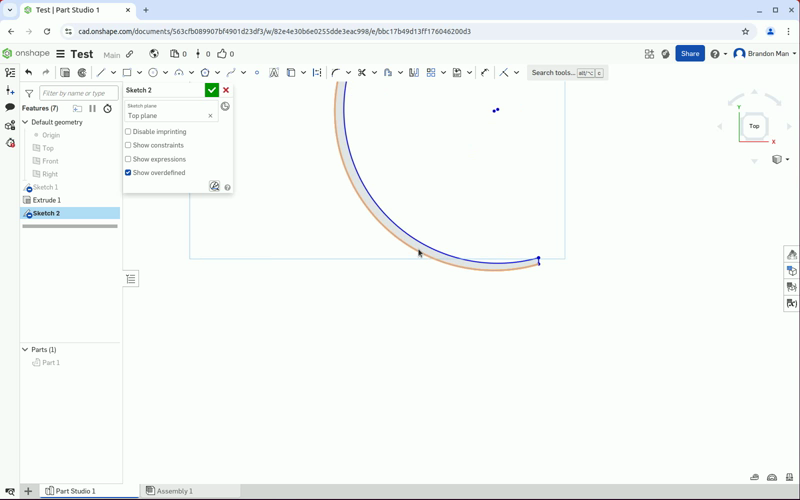
scroll(6)
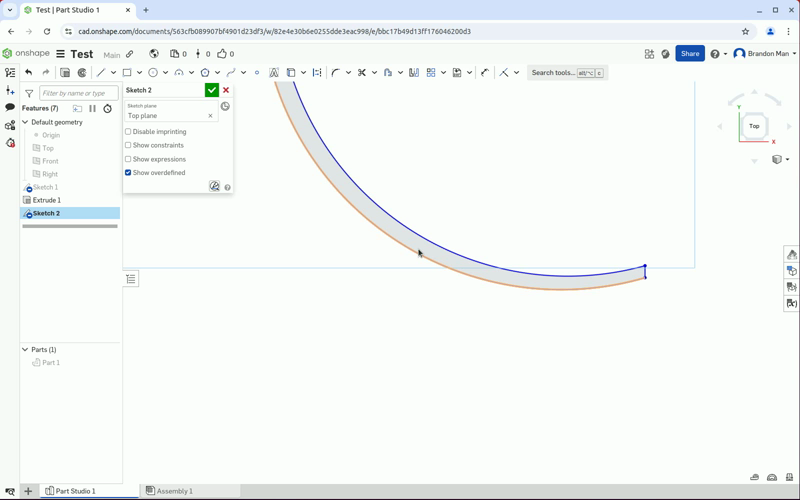
click(418, 248)
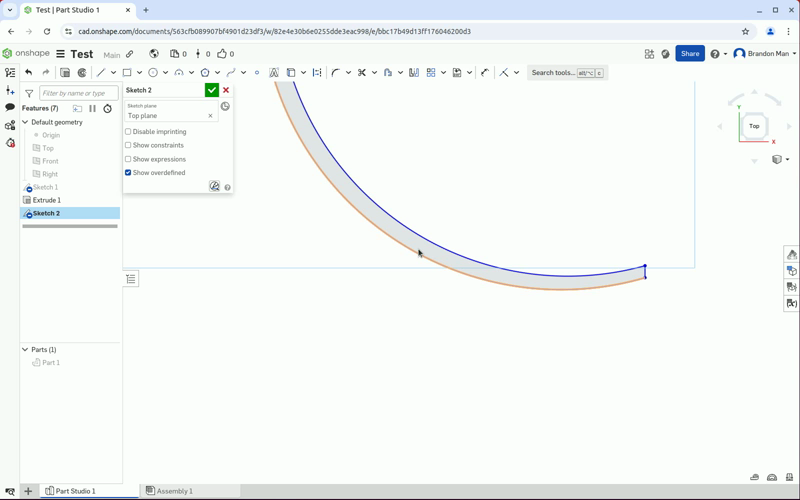
scroll(-6)
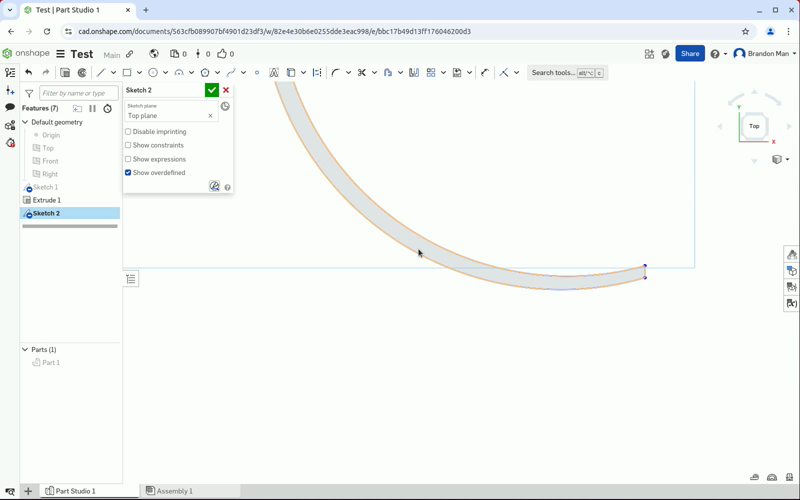
scroll(-6)
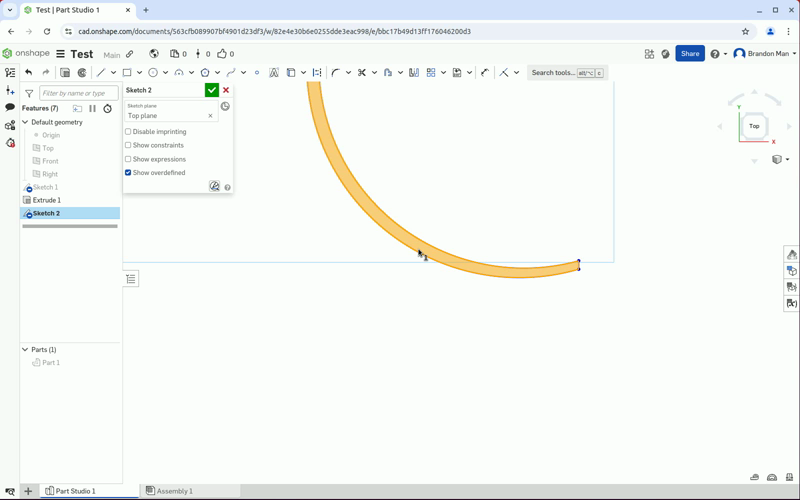
scroll(-6)
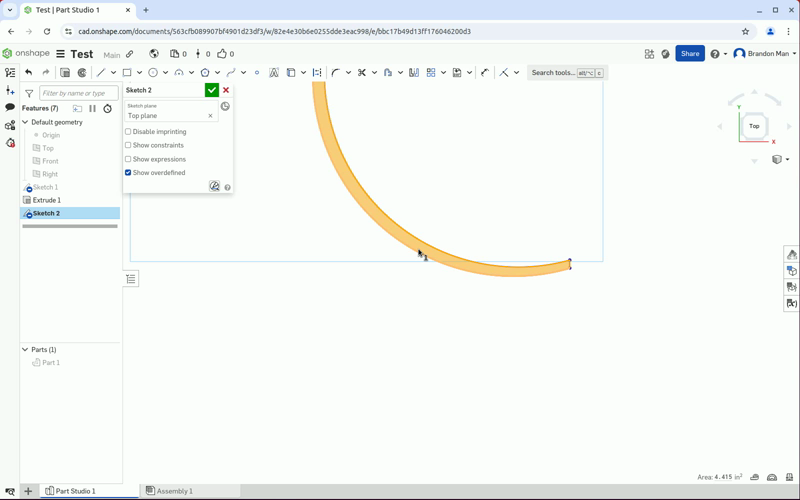
scroll(-6)
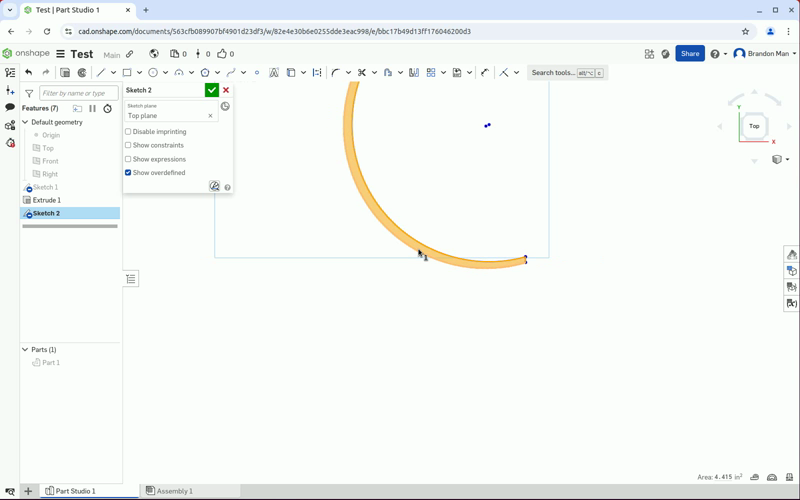
scroll(-6)
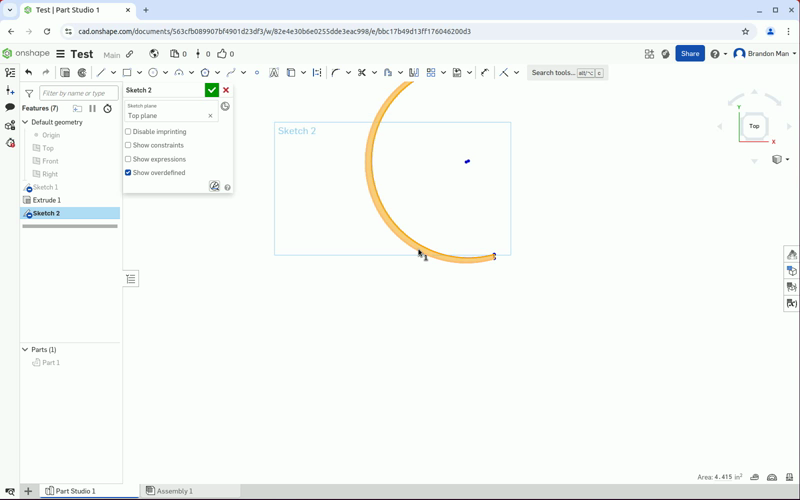
scroll(-6)
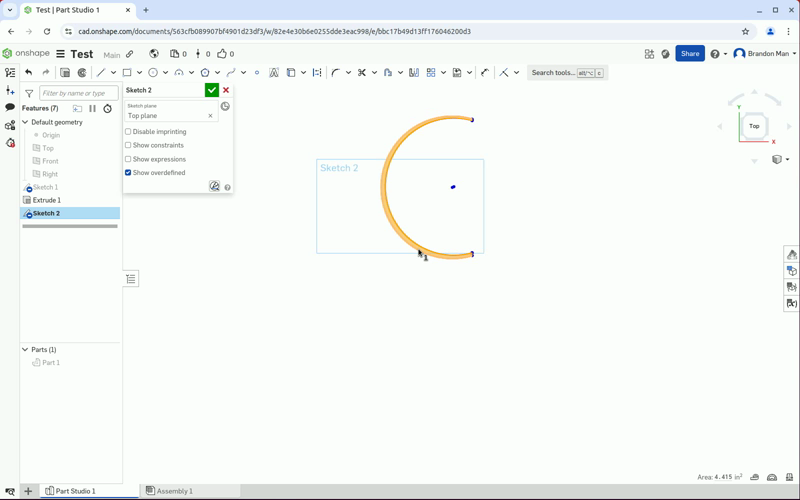
scroll(-6)
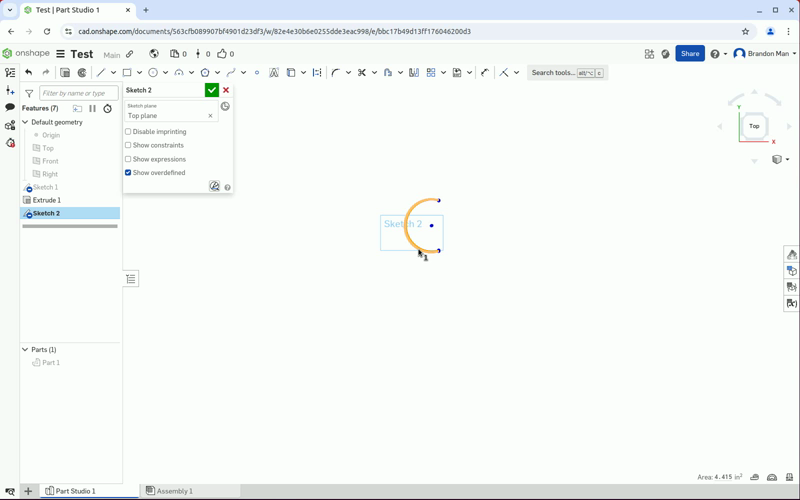
mouse_move(73, 352)
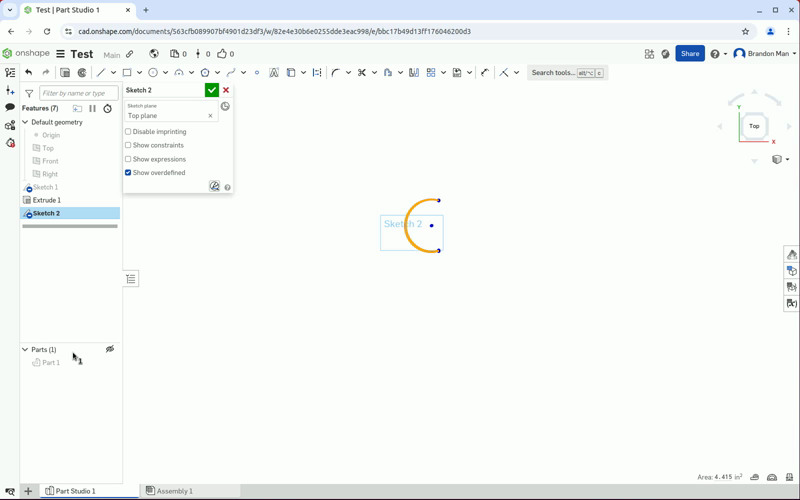
key(shift+y)
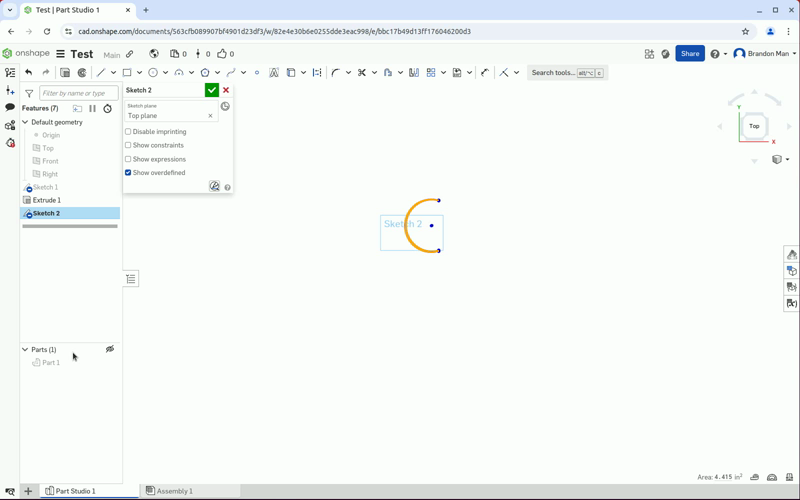
key(shift+e)
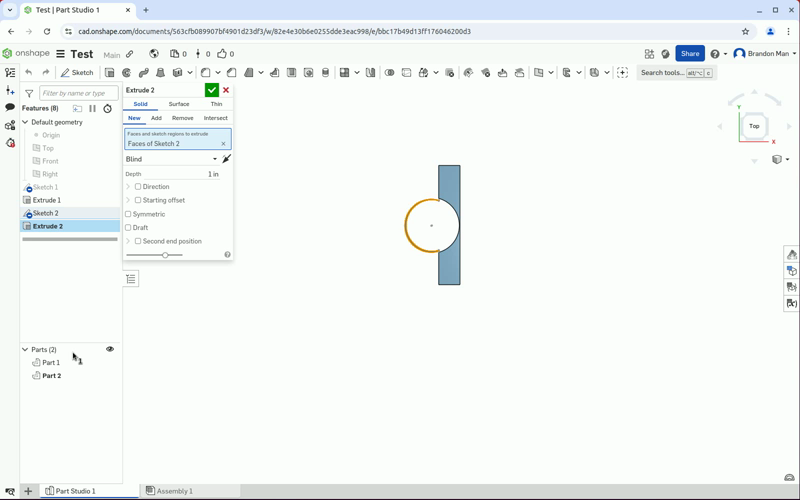
mouse_move(143, 106)
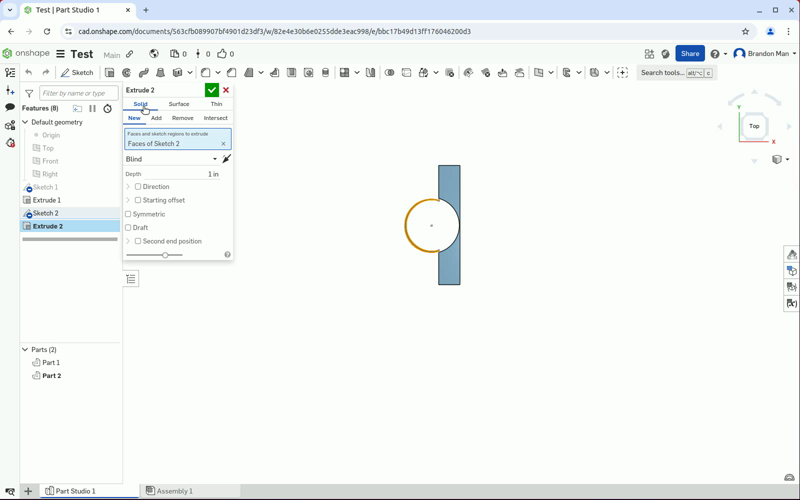
click(143, 106)
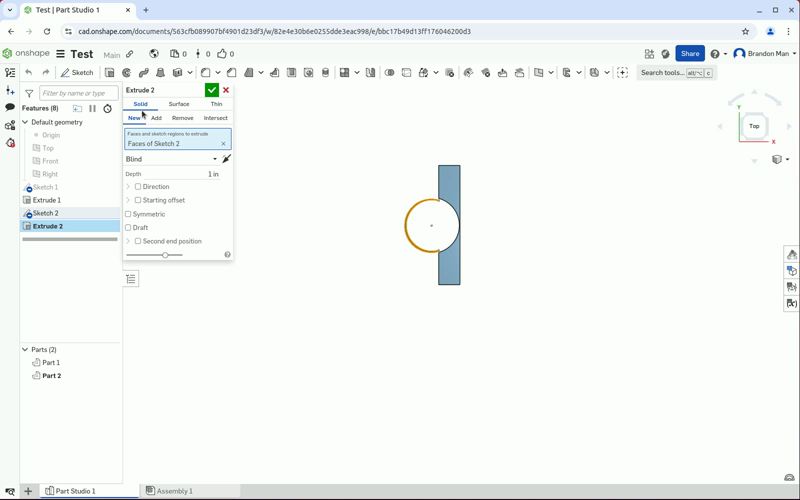
mouse_move(137, 120)
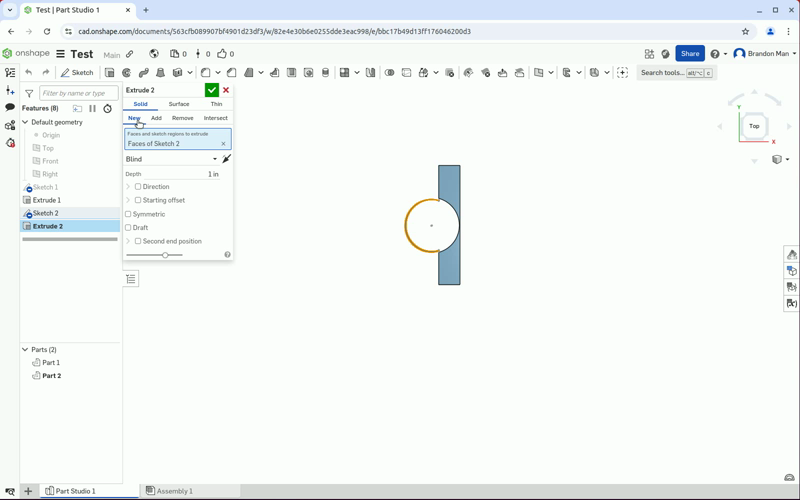
click(137, 120)
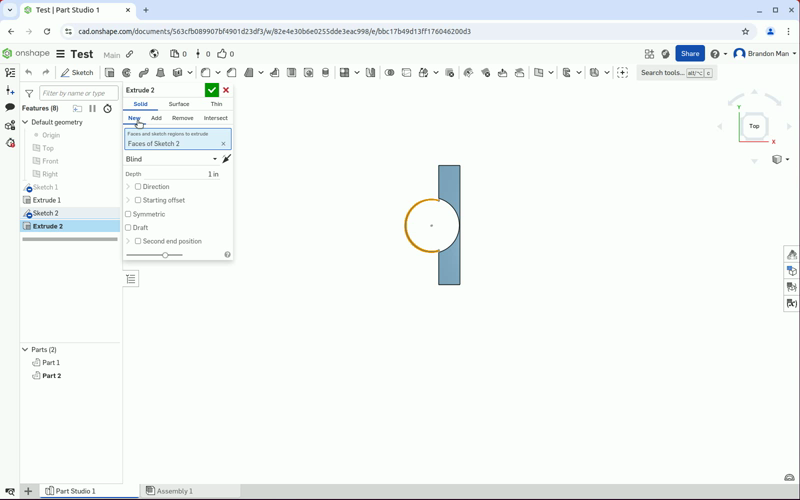
key(tab, 4)
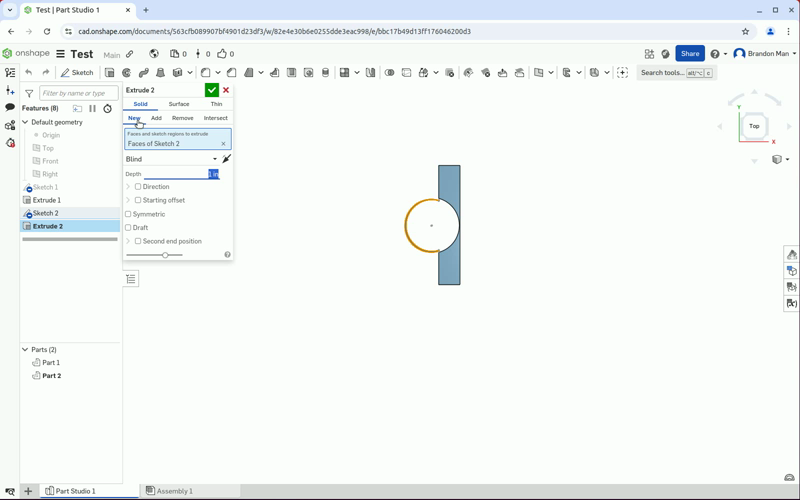
text(0.722)
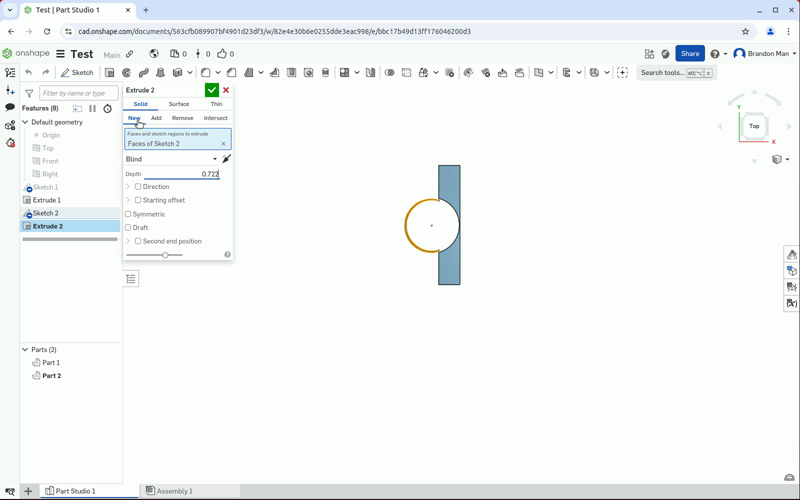
key(enter)
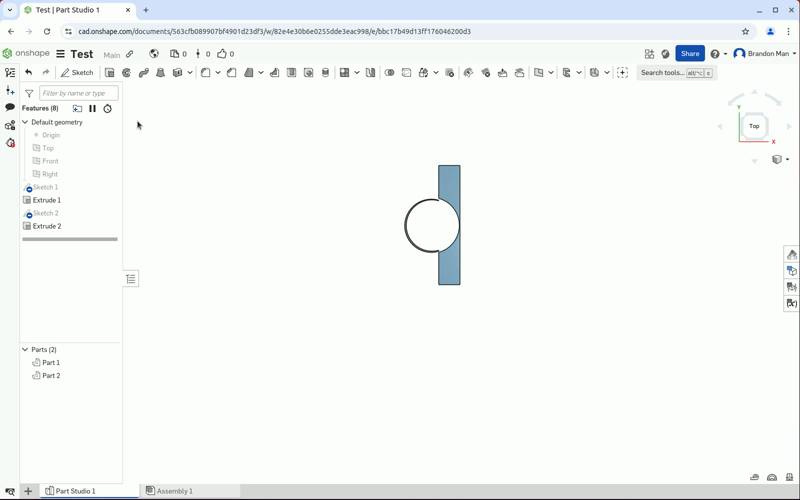
key(shift+h)
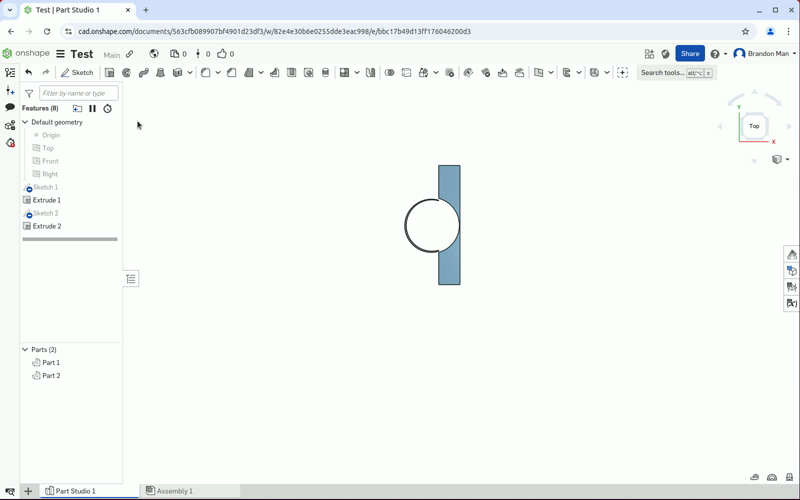
key(shift+h)
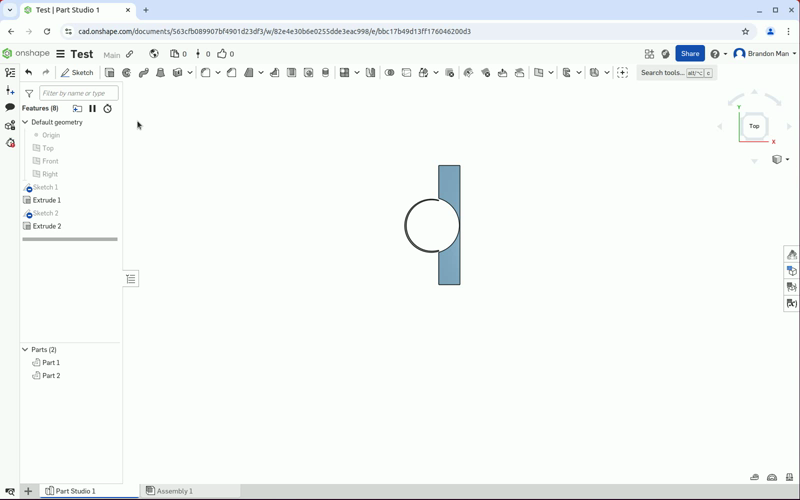
mouse_move(73, 189)
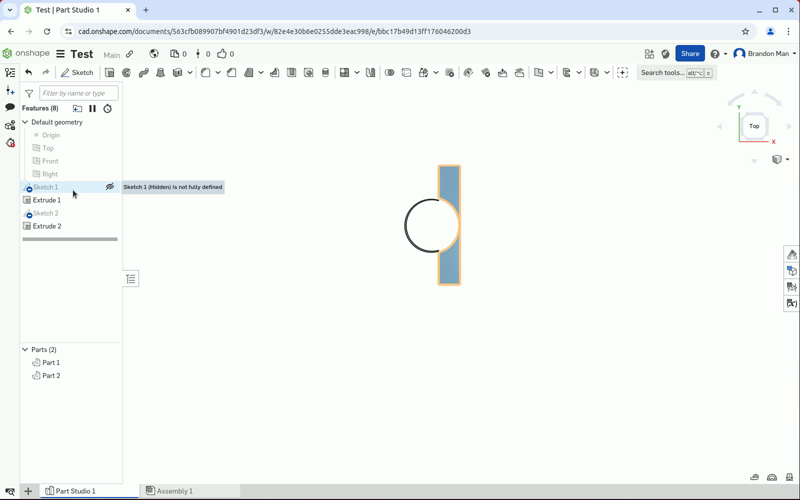
click(73, 189)
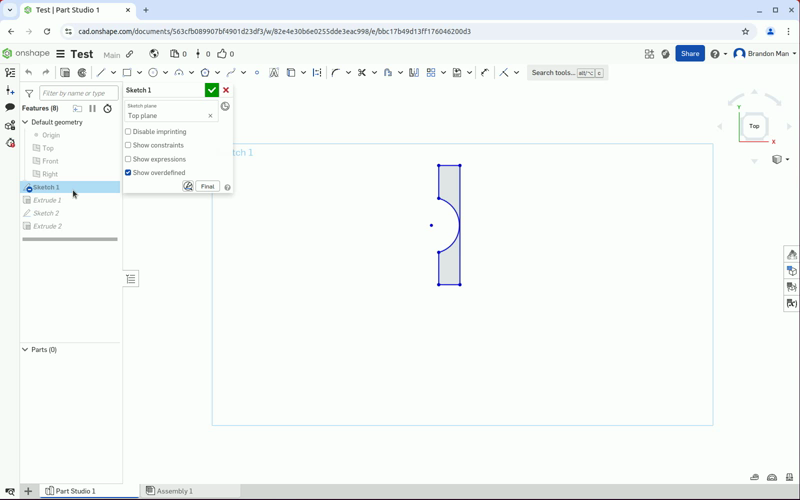
mouse_move(229, 92)
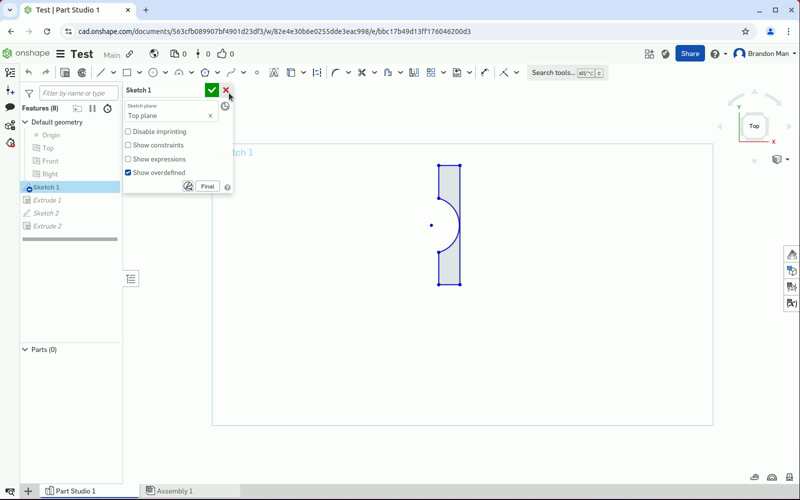
click(229, 92)
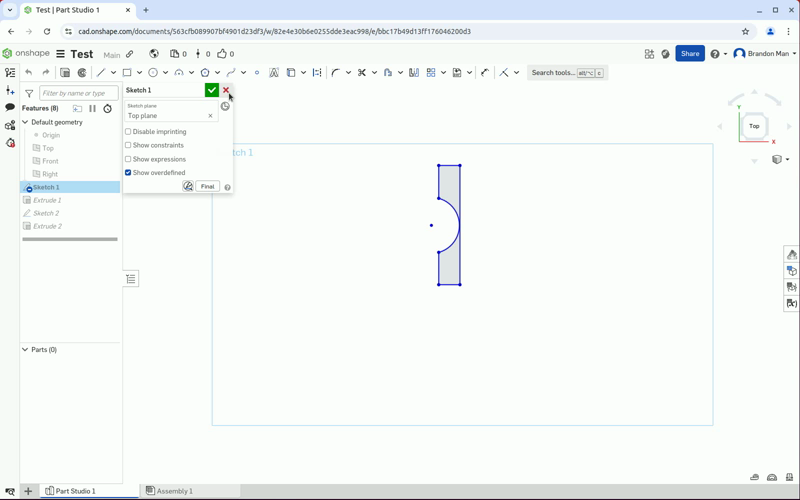
key(shift+s)
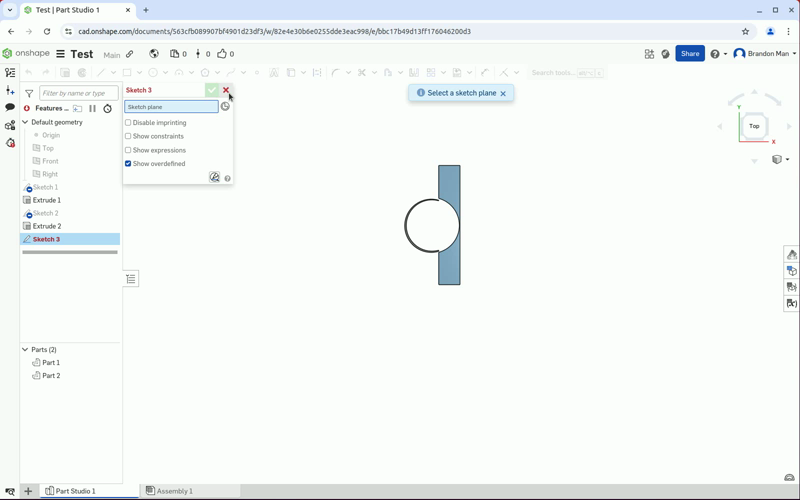
mouse_move(73, 150)
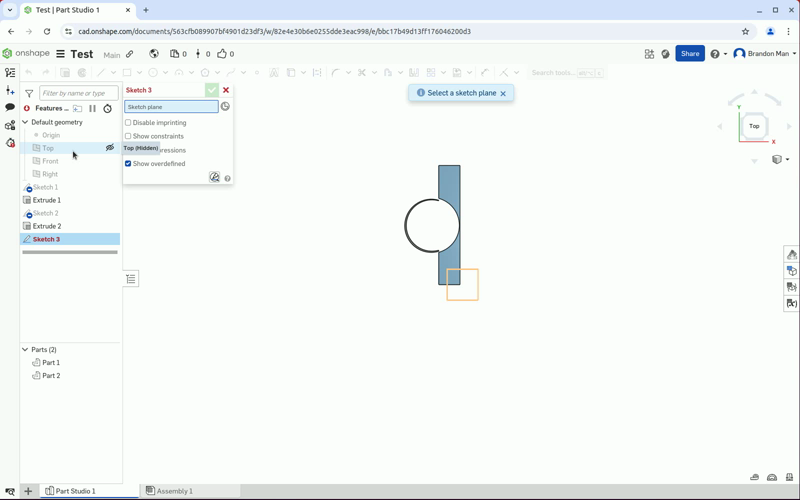
click(73, 150)
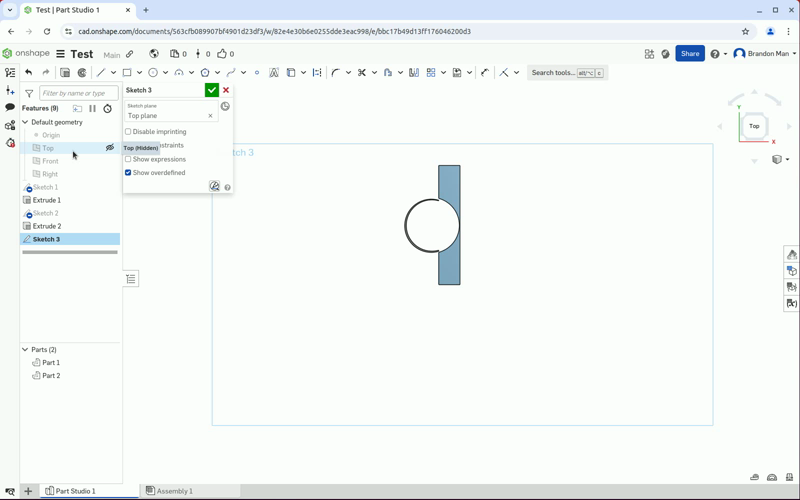
mouse_move(73, 352)
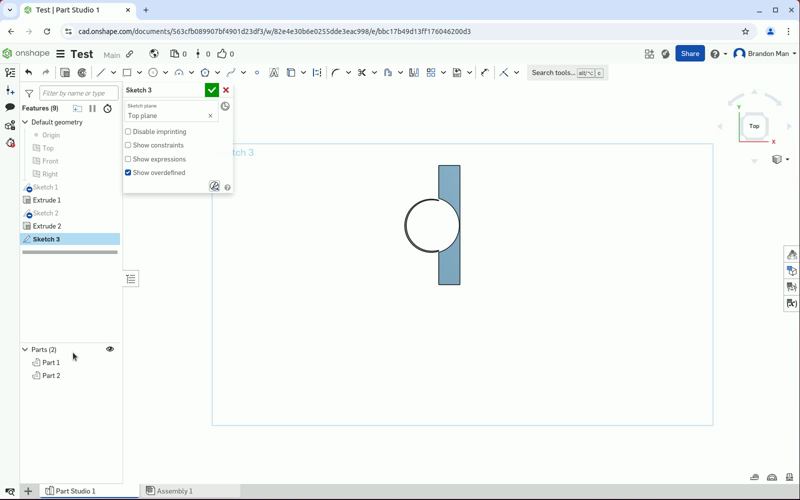
key(y)
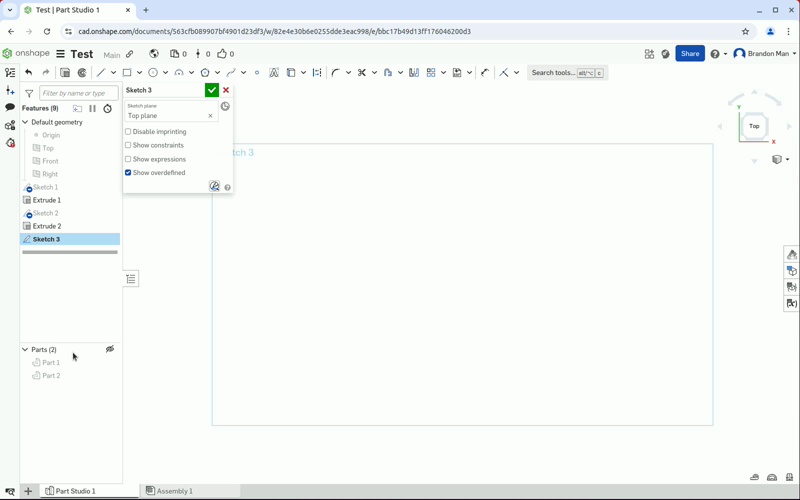
key(a)
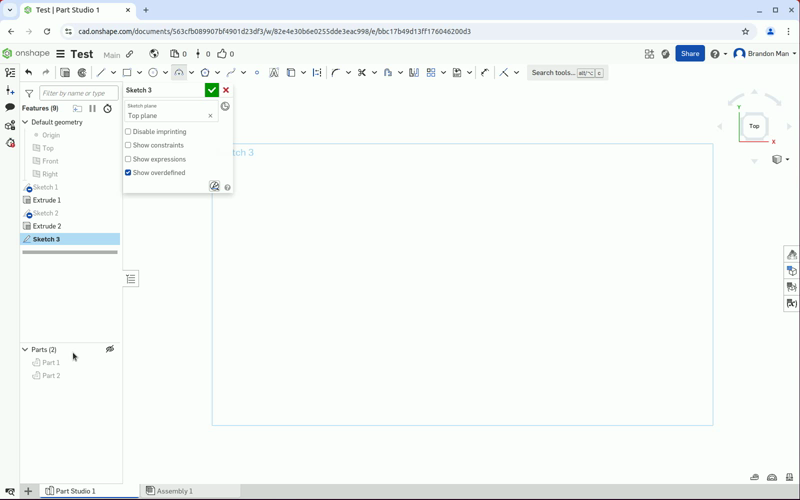
key_down(shift)
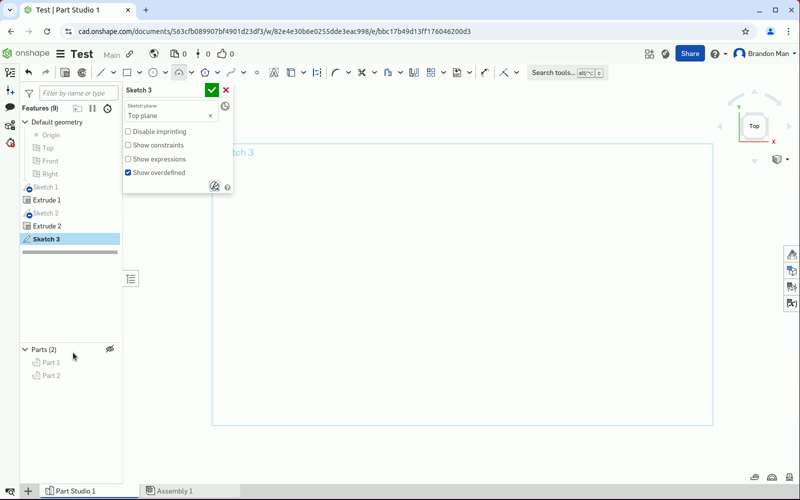
mouse_move(438, 251)
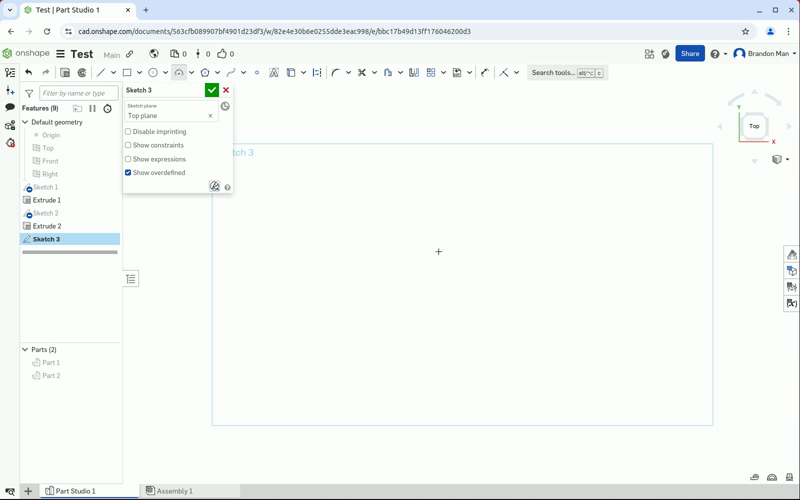
click(438, 251)
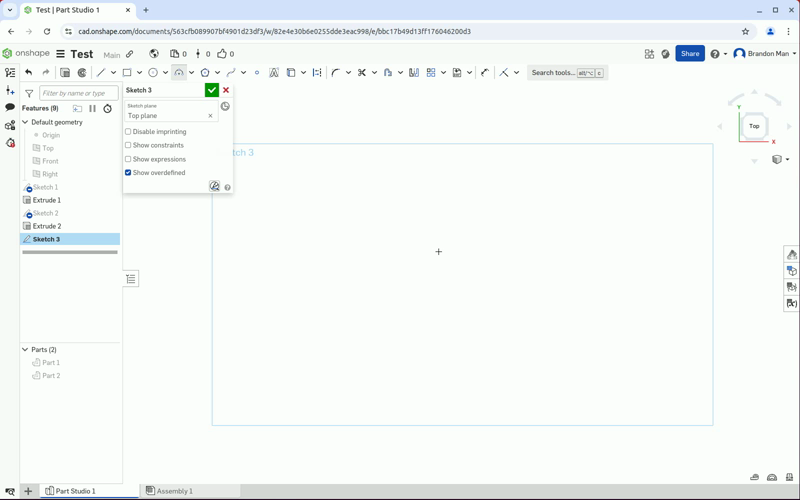
key_up(shift)
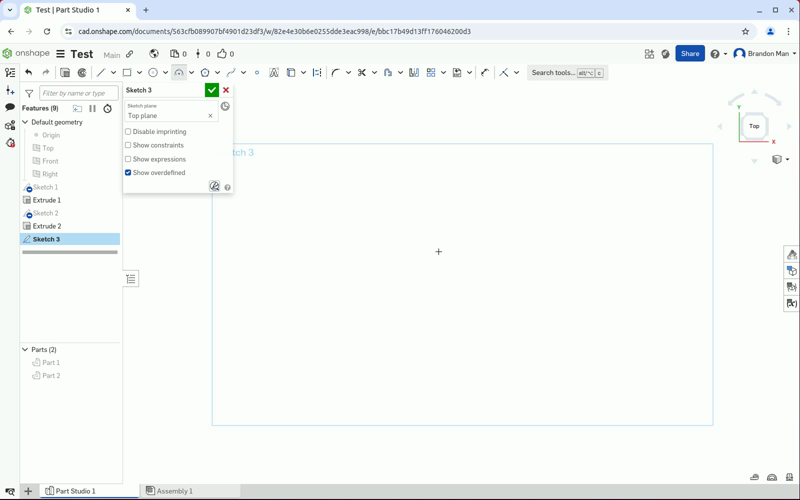
key_down(shift)
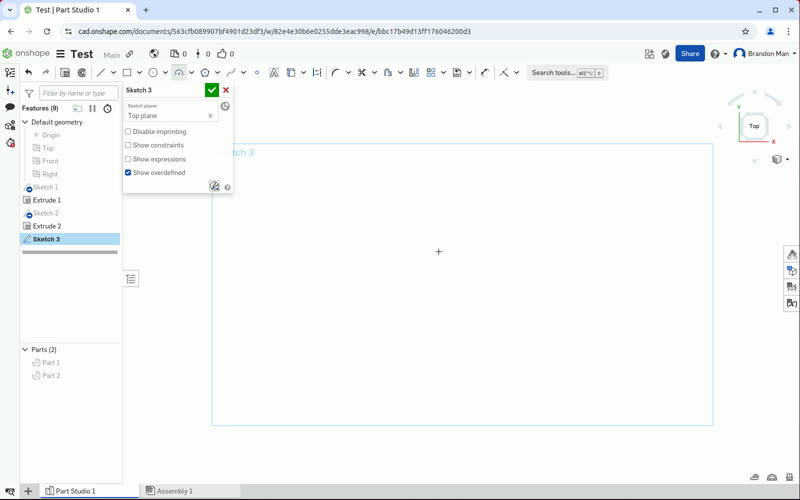
mouse_move(438, 200)
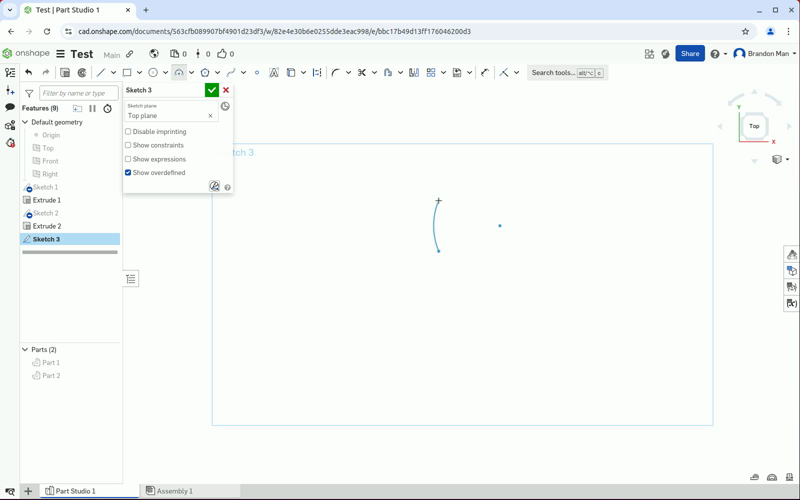
click(438, 200)
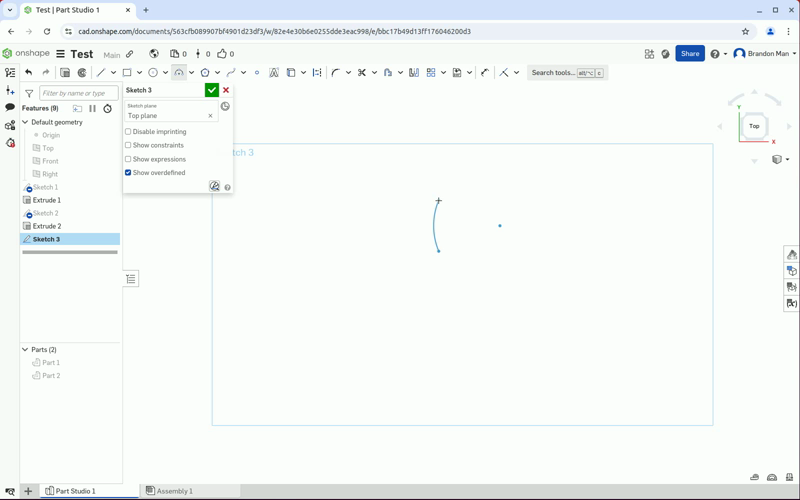
mouse_move(458, 225)
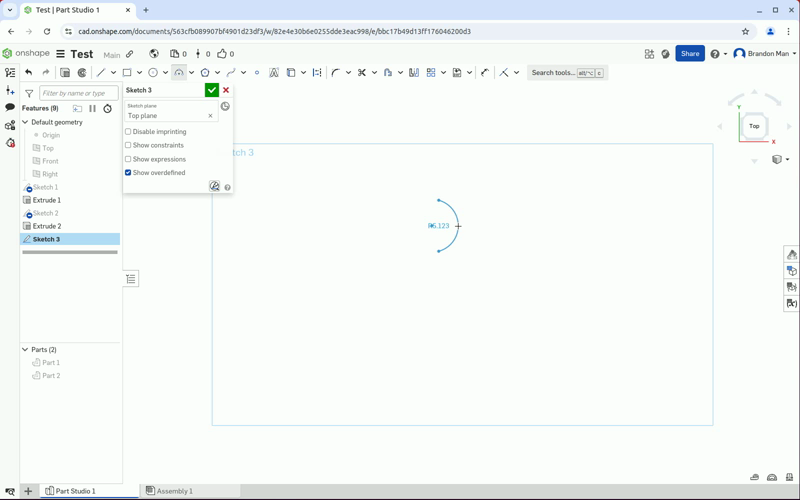
click(458, 225)
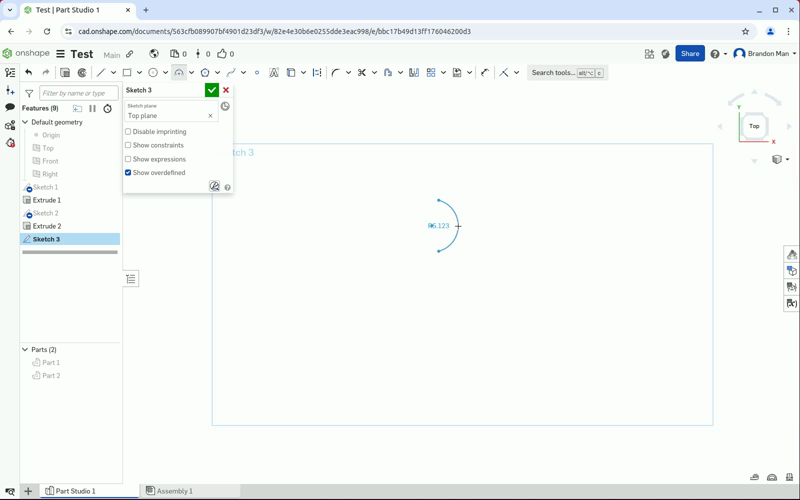
key_up(shift)
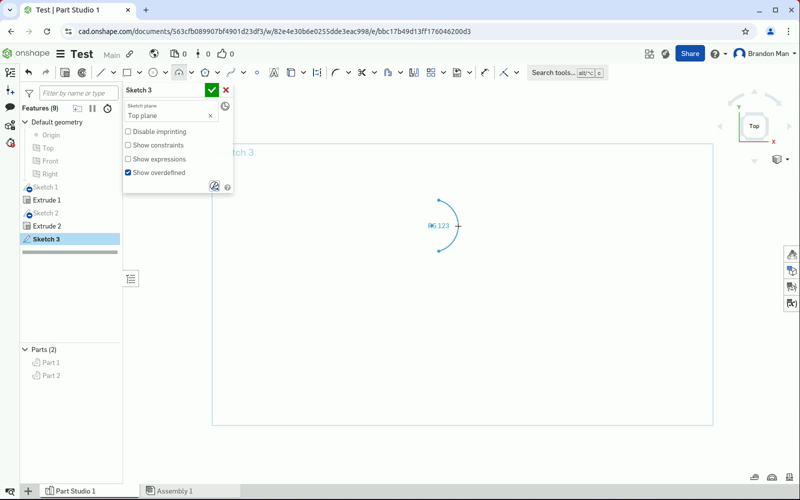
key(esc)
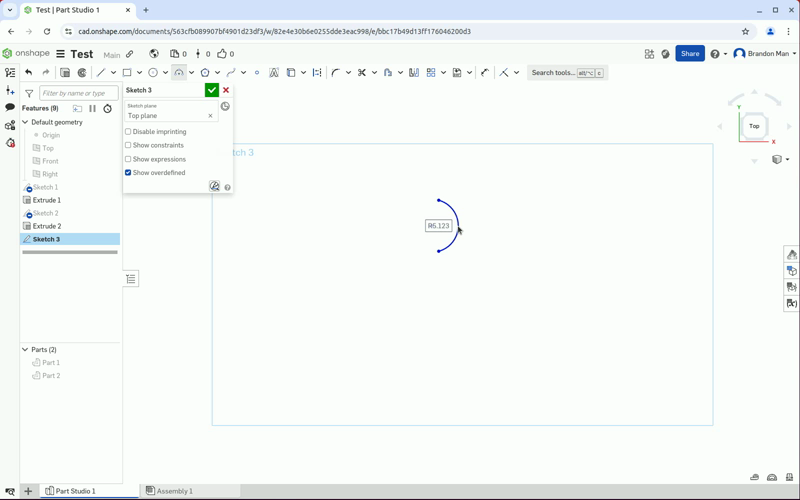
key(l)
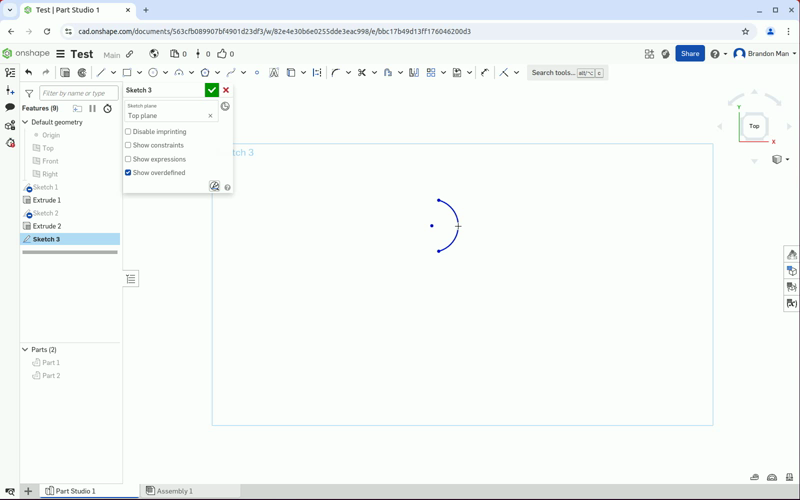
mouse_move(438, 200)
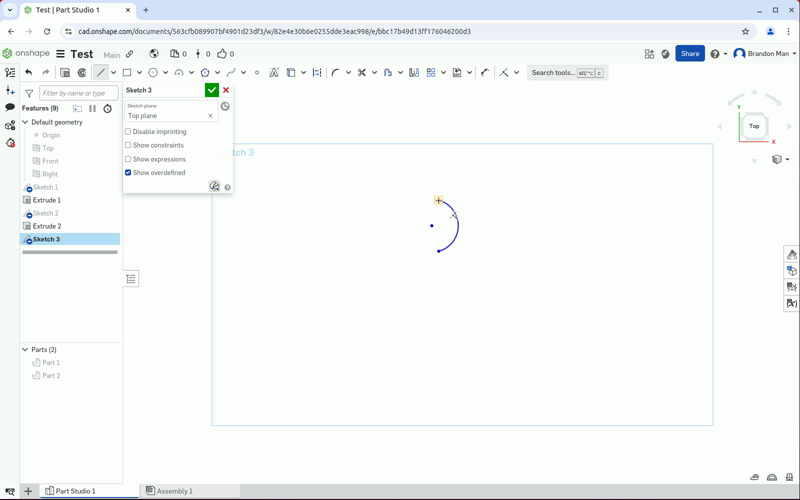
click(438, 200)
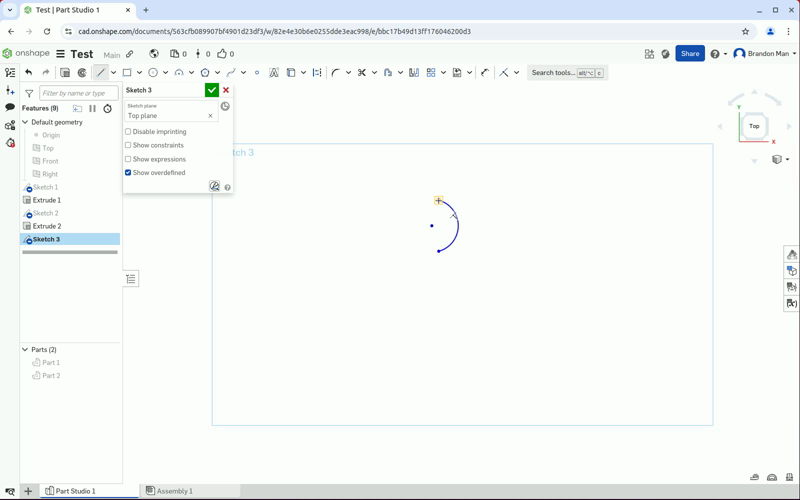
key_down(shift)
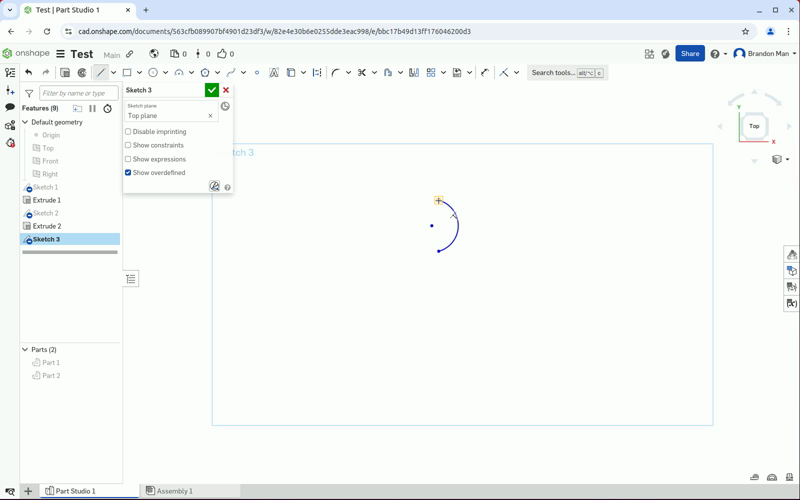
mouse_move(468, 200)
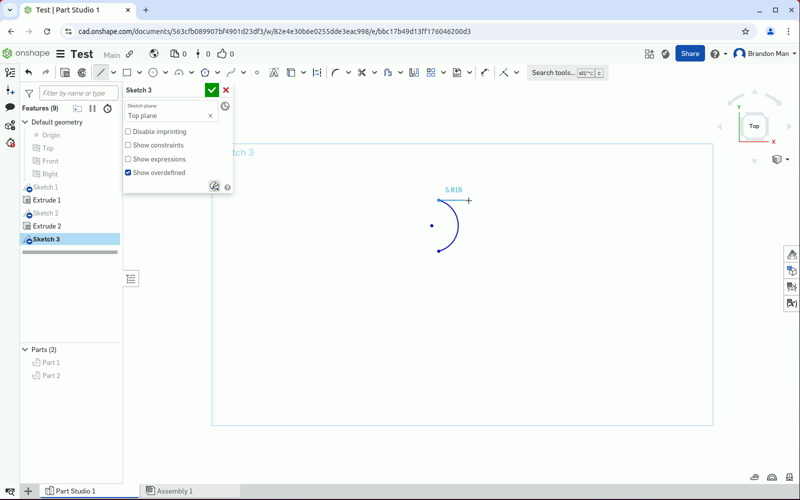
mouse_move(438, 201)
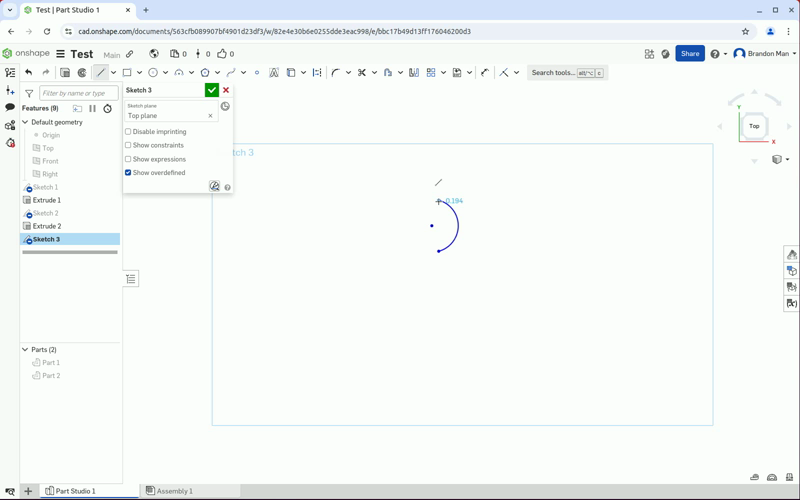
scroll(6)
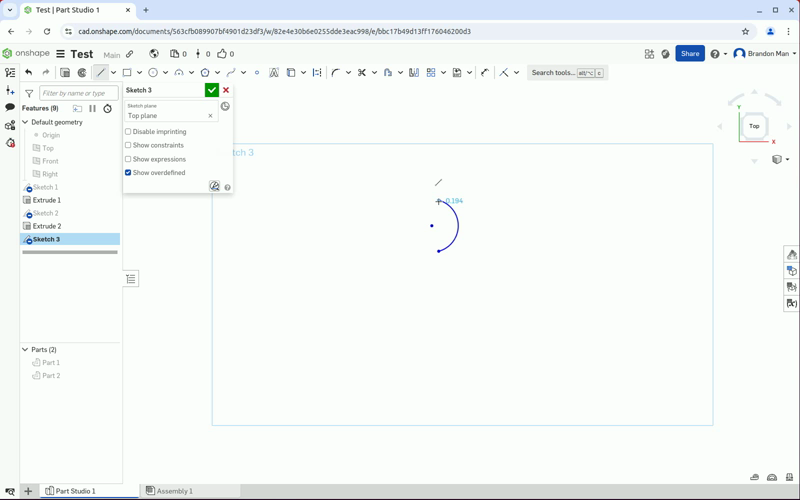
scroll(6)
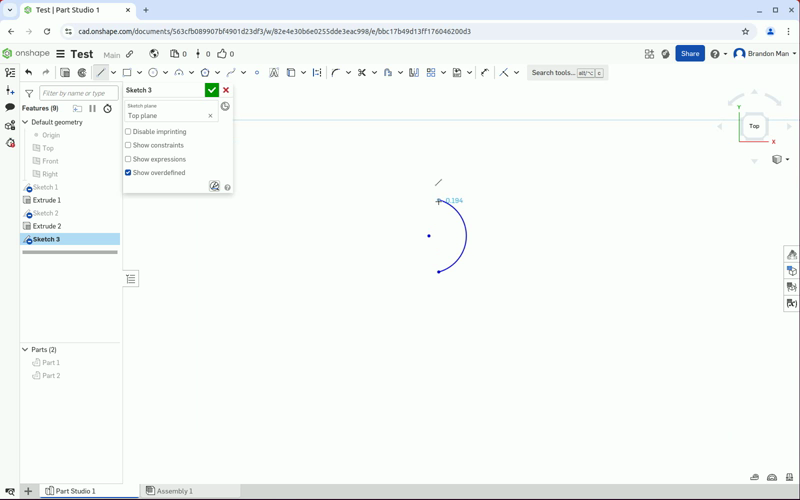
scroll(6)
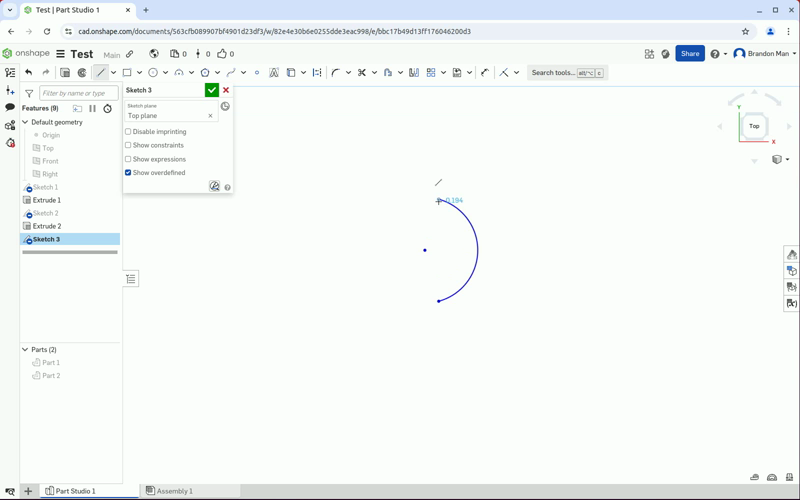
scroll(6)
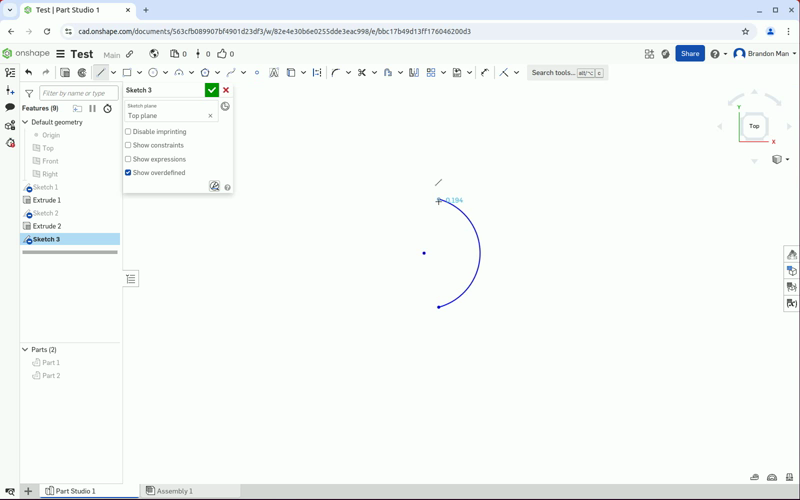
scroll(6)
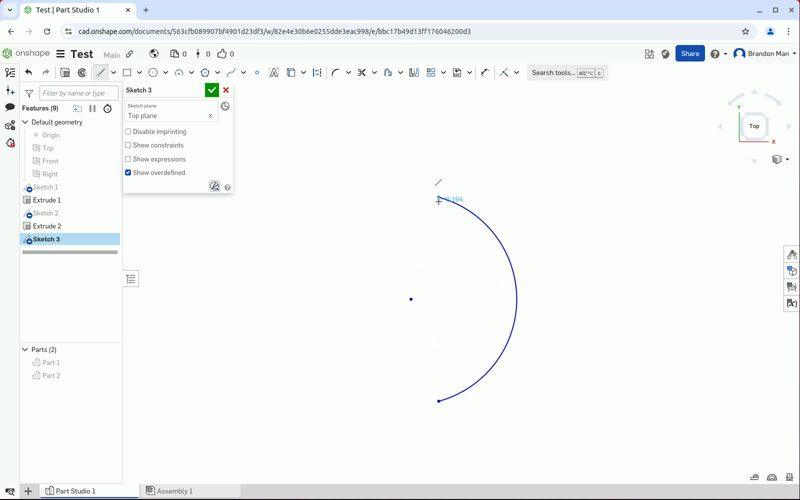
scroll(6)
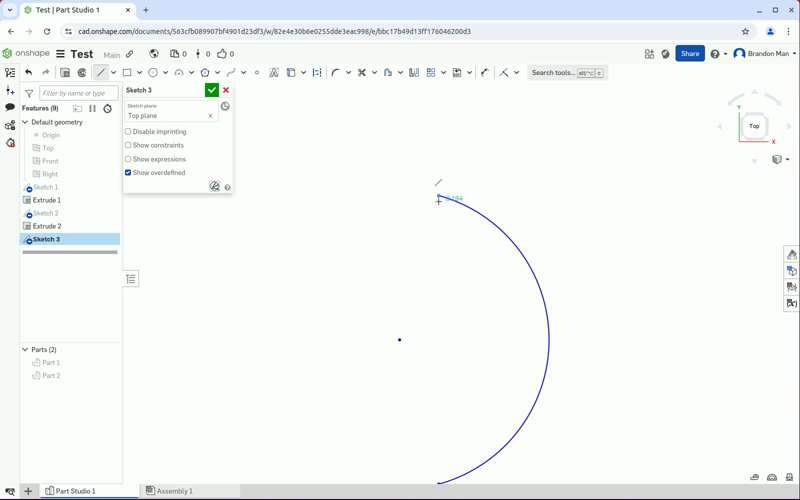
scroll(6)
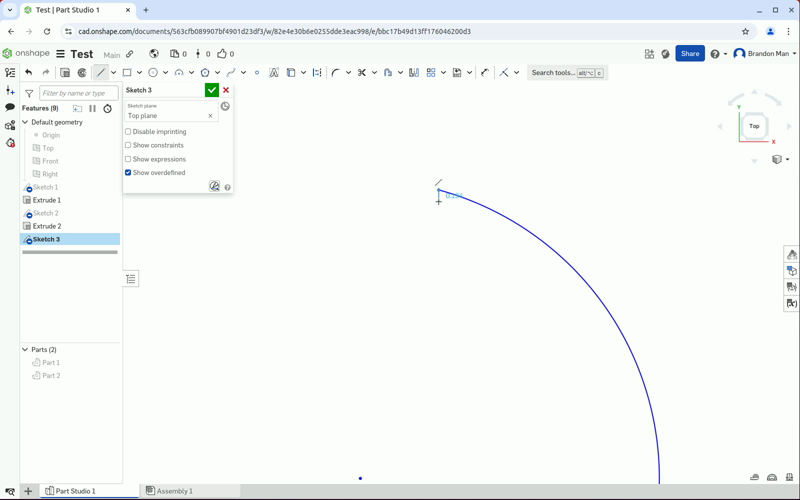
click(438, 201)
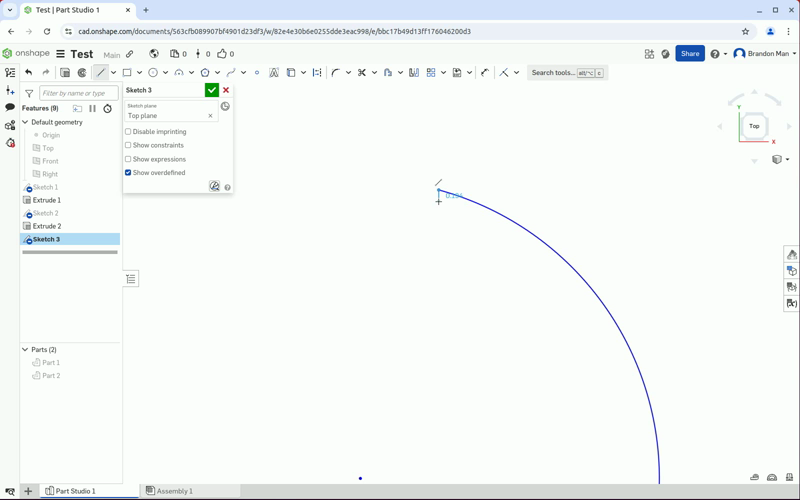
scroll(-6)
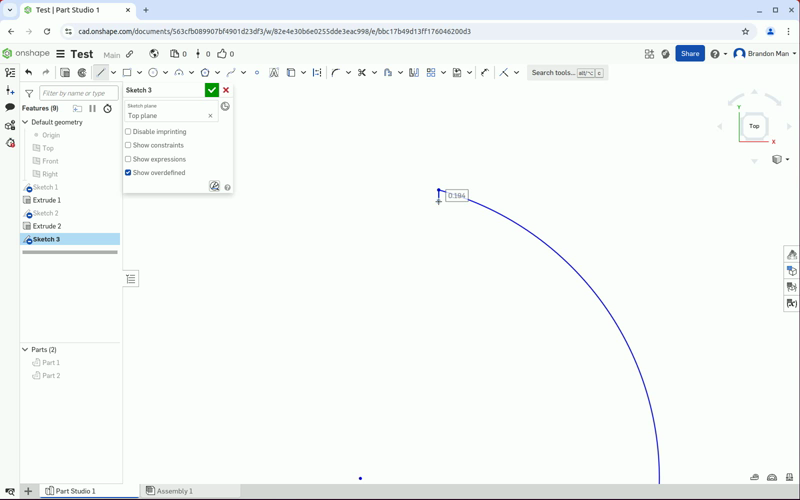
scroll(-6)
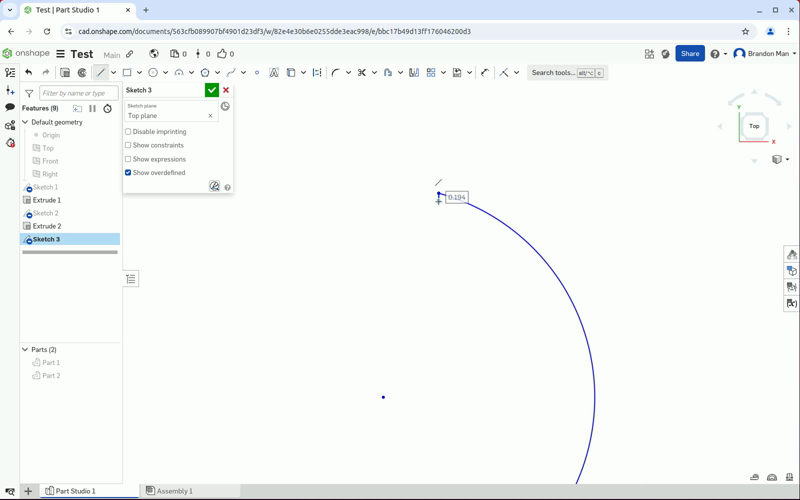
scroll(-6)
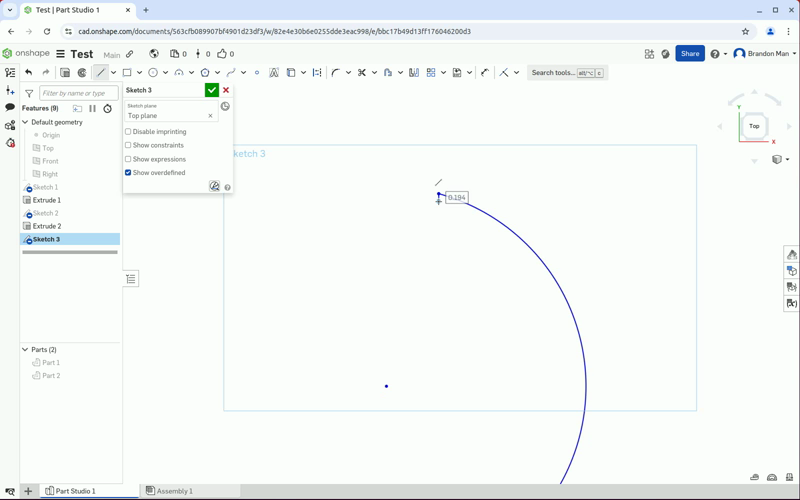
scroll(-6)
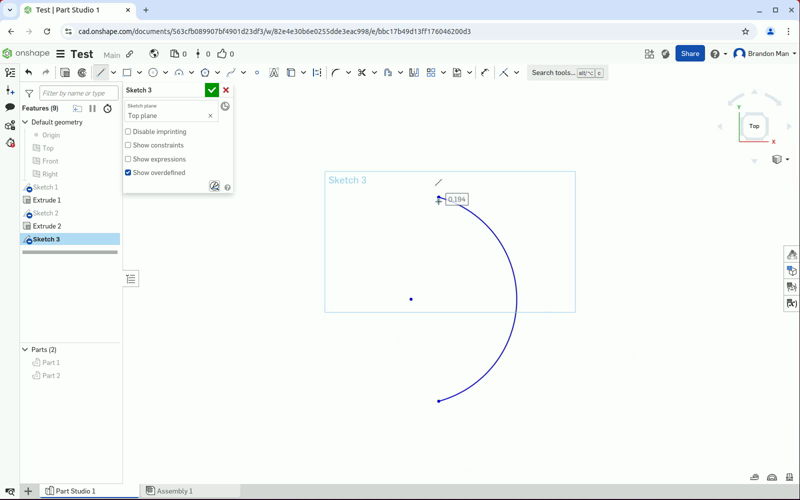
scroll(-6)
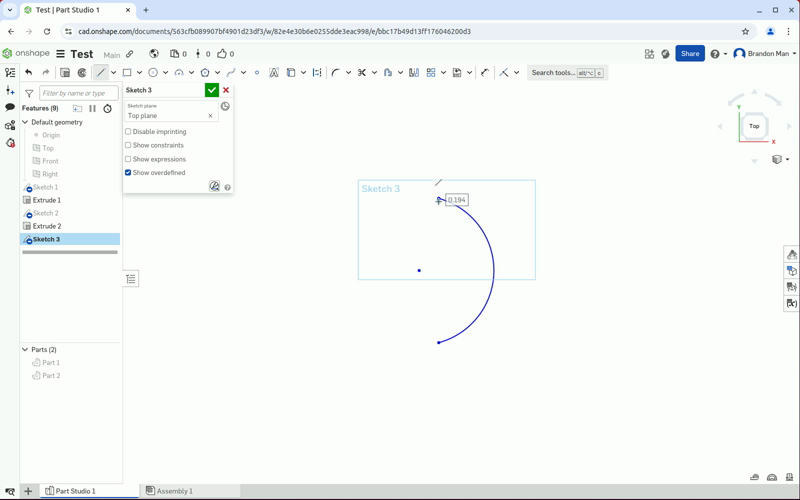
scroll(-6)
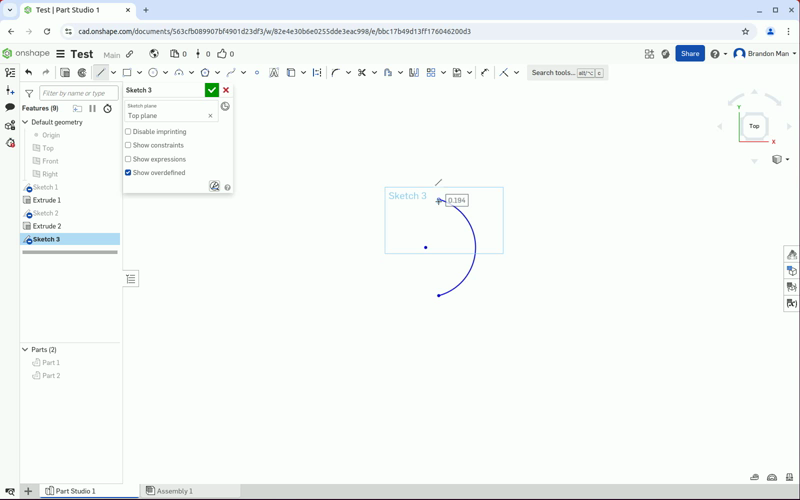
scroll(-6)
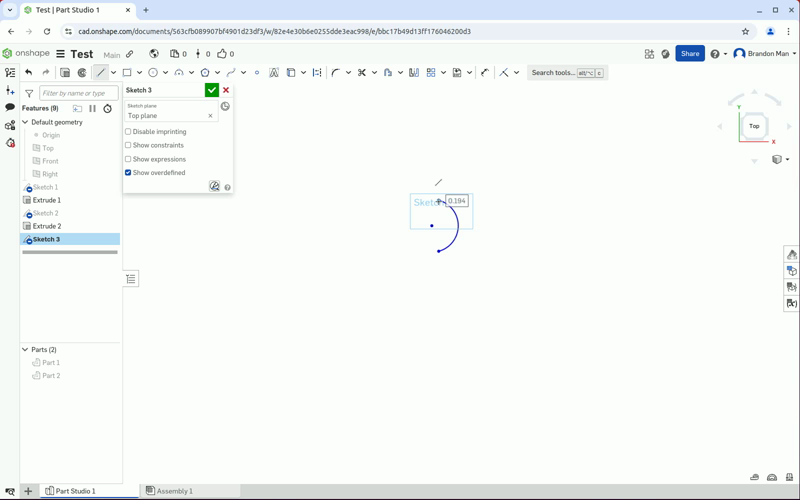
key_up(shift)
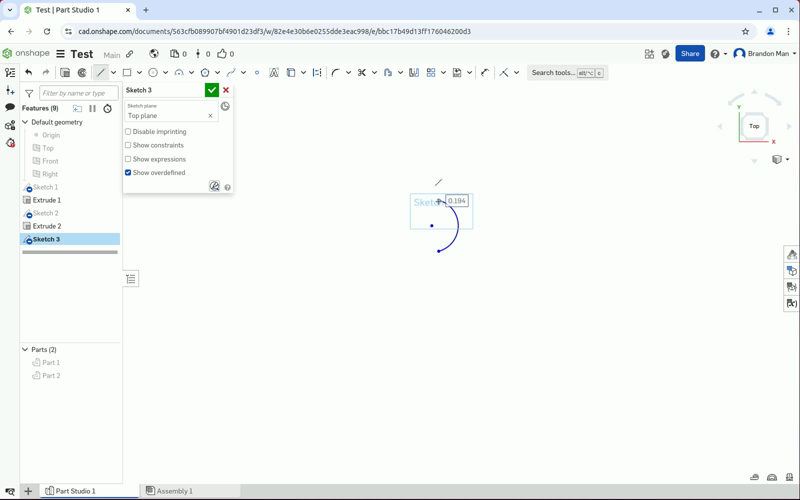
key(esc)
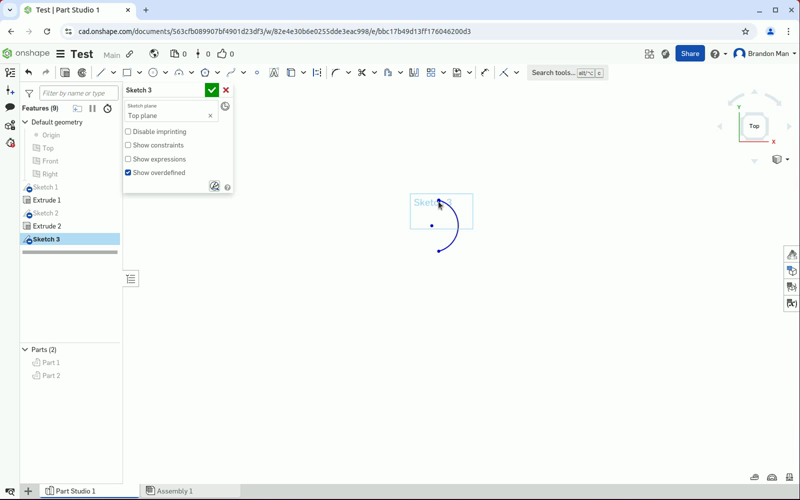
key(a)
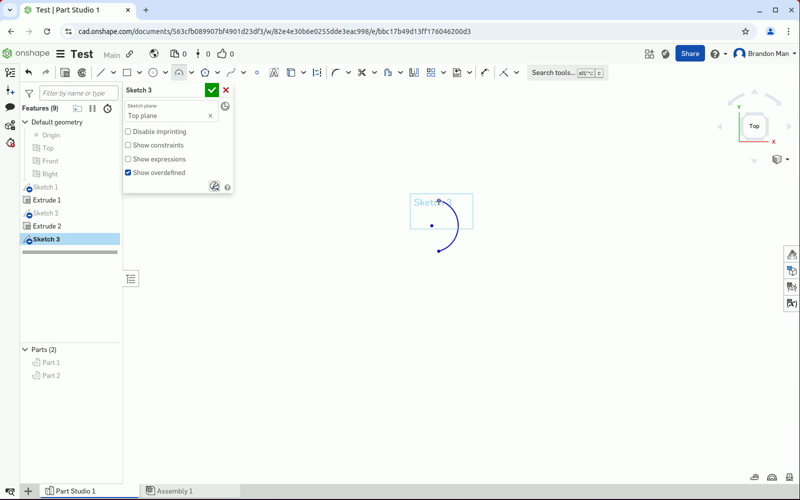
mouse_move(438, 201)
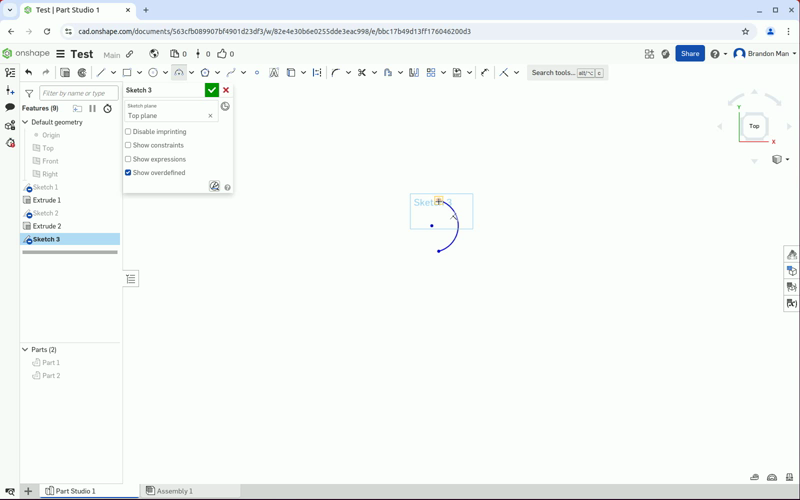
scroll(6)
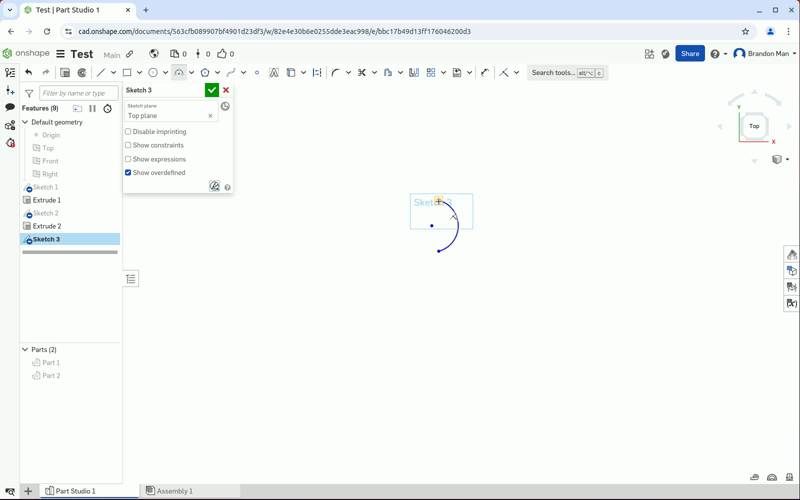
scroll(6)
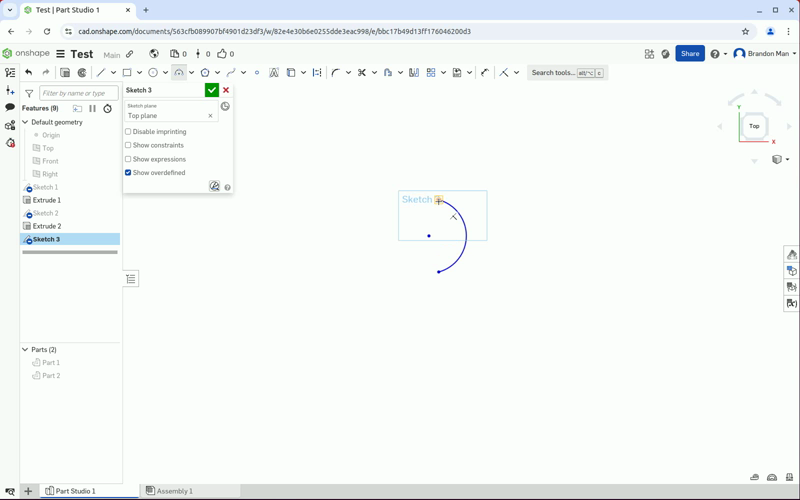
scroll(6)
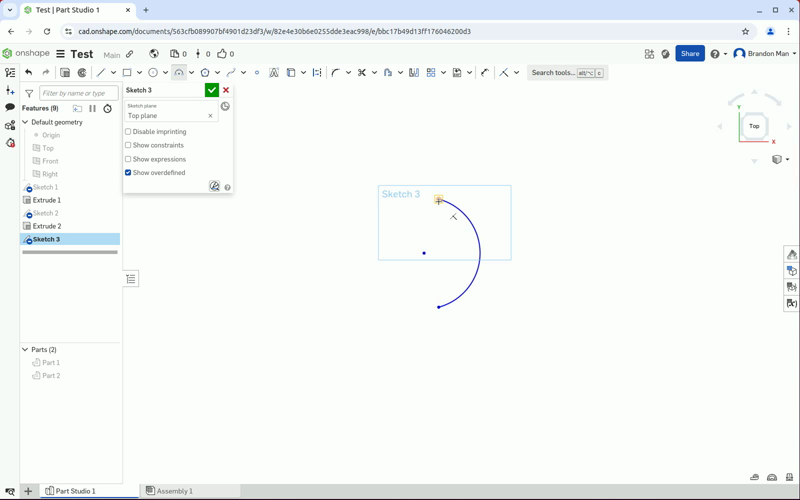
scroll(6)
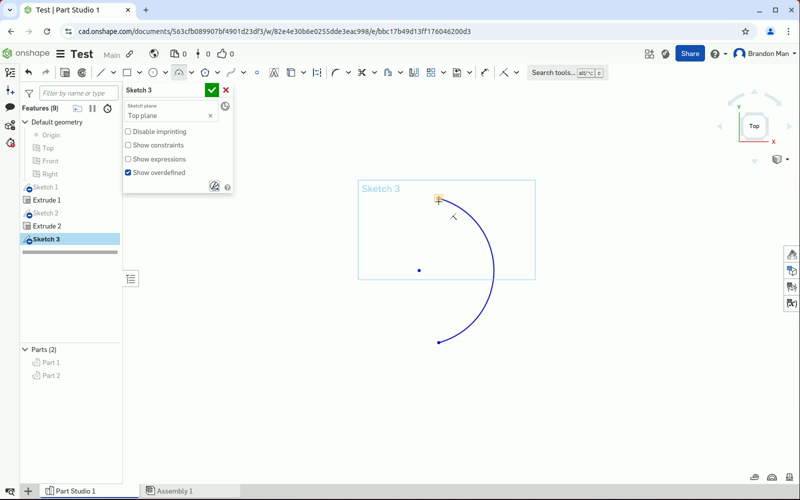
scroll(6)
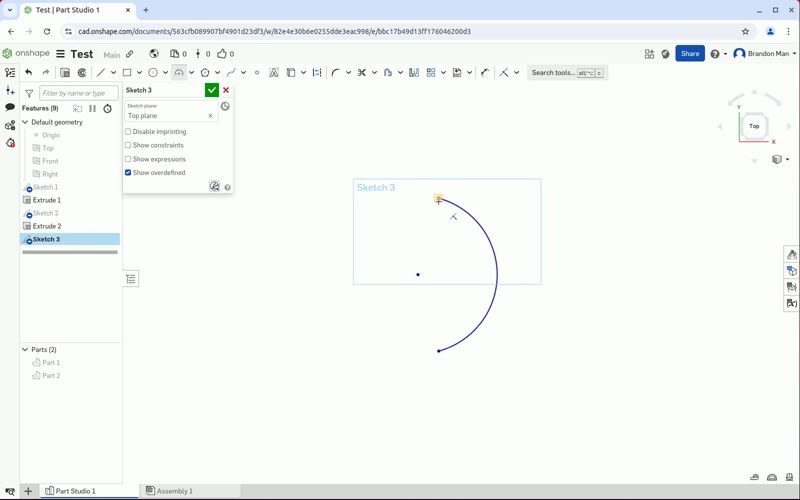
scroll(6)
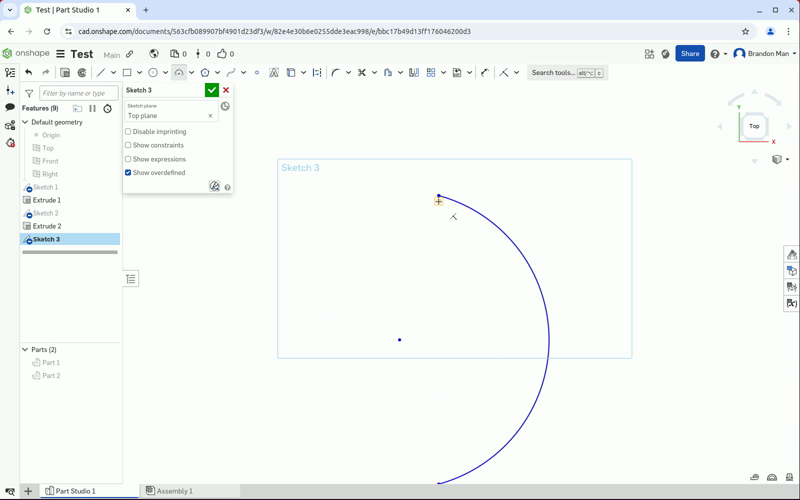
scroll(6)
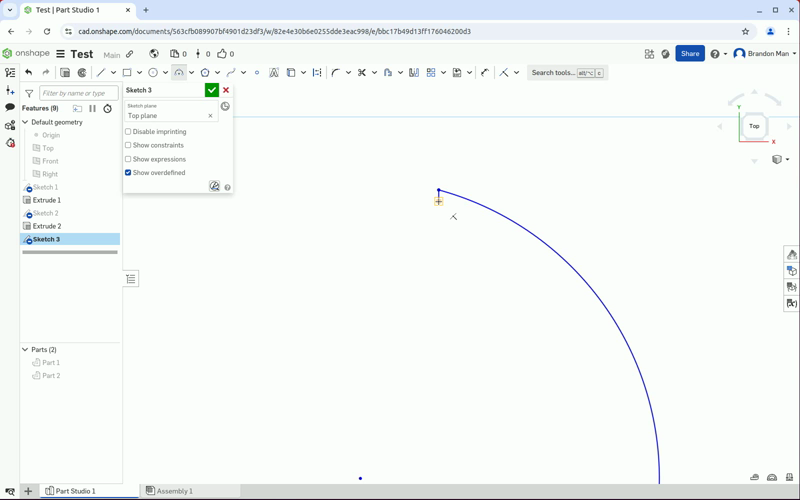
click(438, 201)
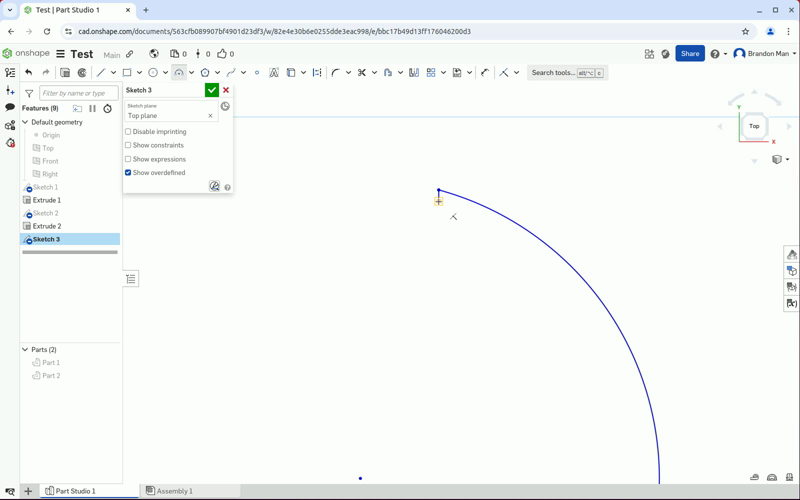
scroll(-6)
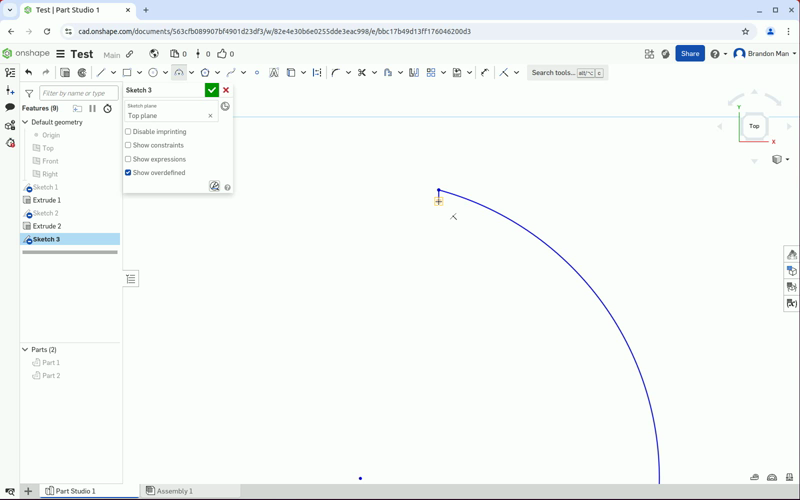
scroll(-6)
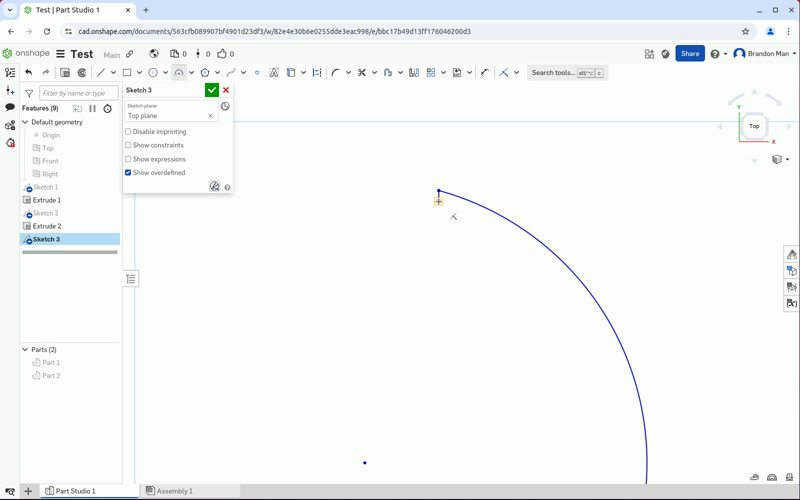
scroll(-6)
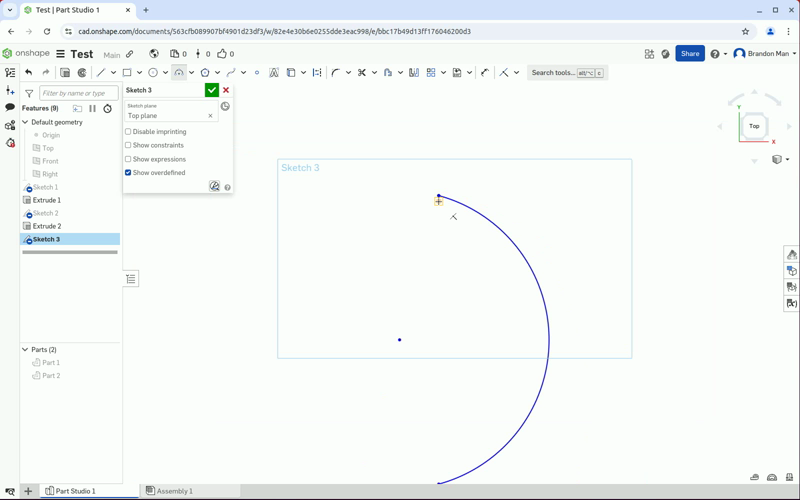
scroll(-6)
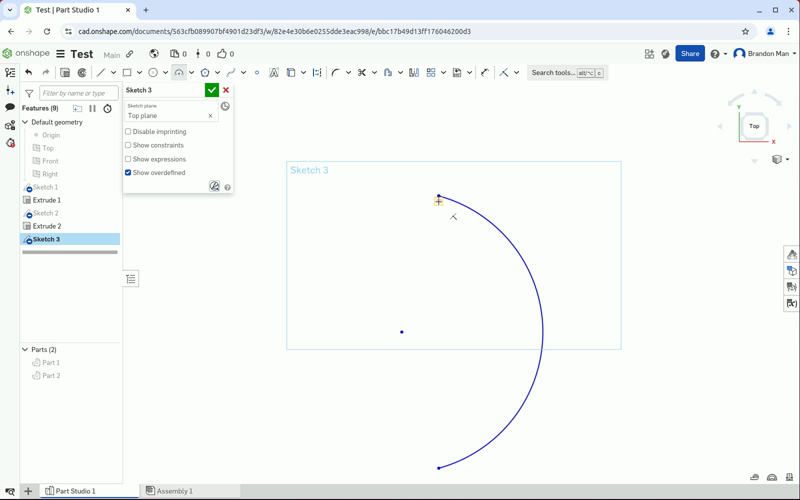
scroll(-6)
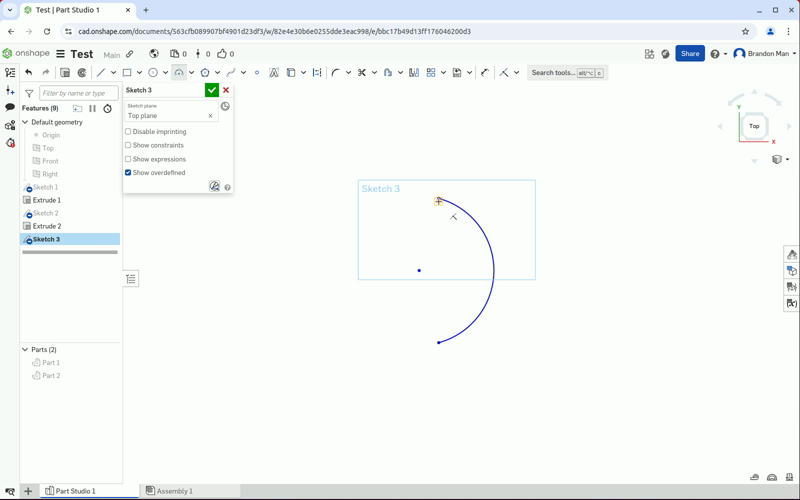
scroll(-6)
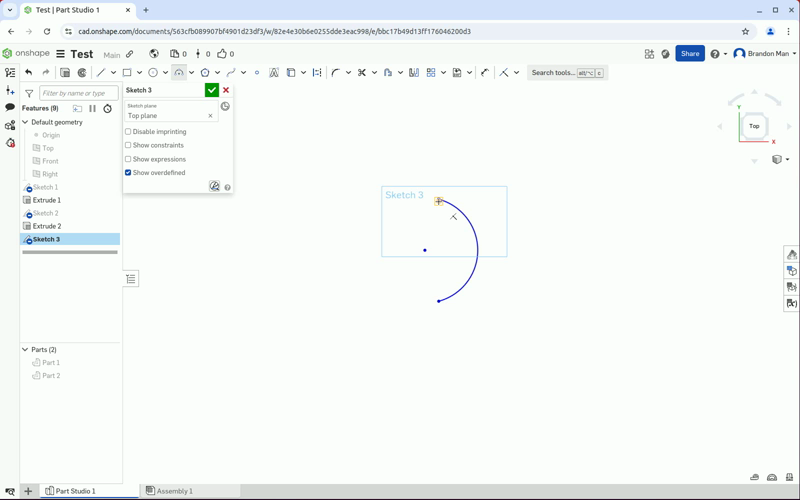
scroll(-6)
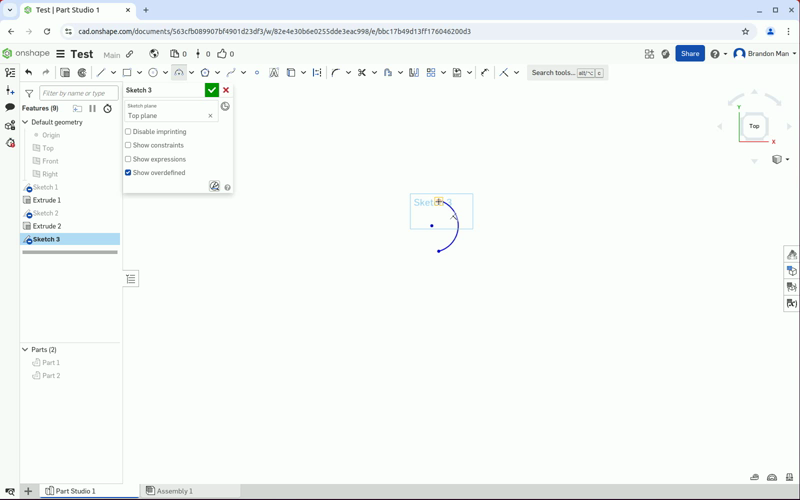
key_down(shift)
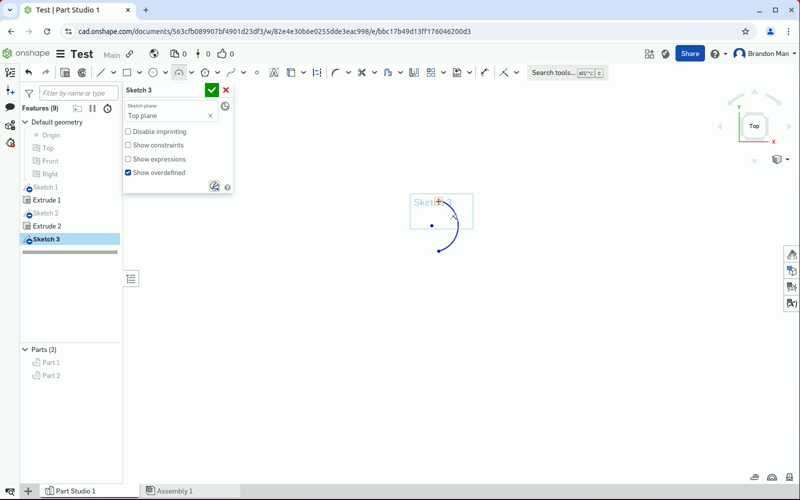
mouse_move(438, 250)
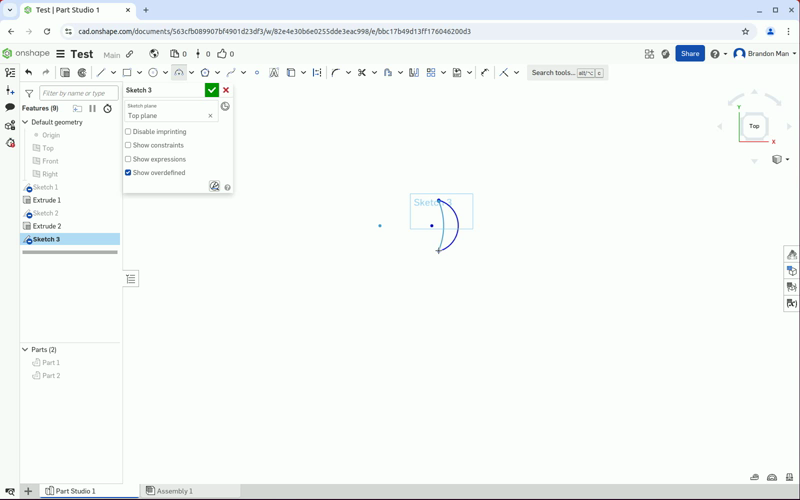
scroll(6)
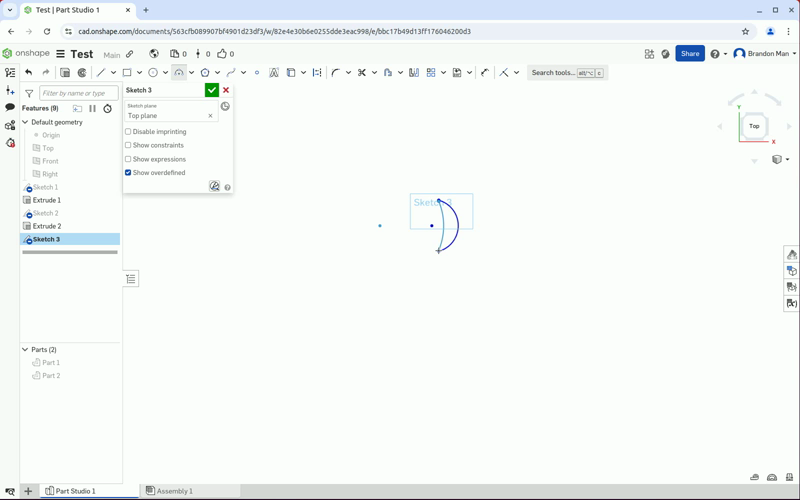
scroll(6)
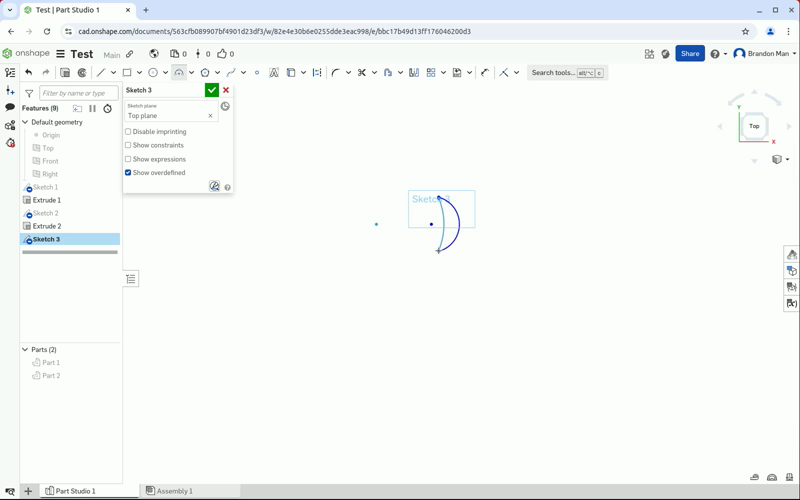
scroll(6)
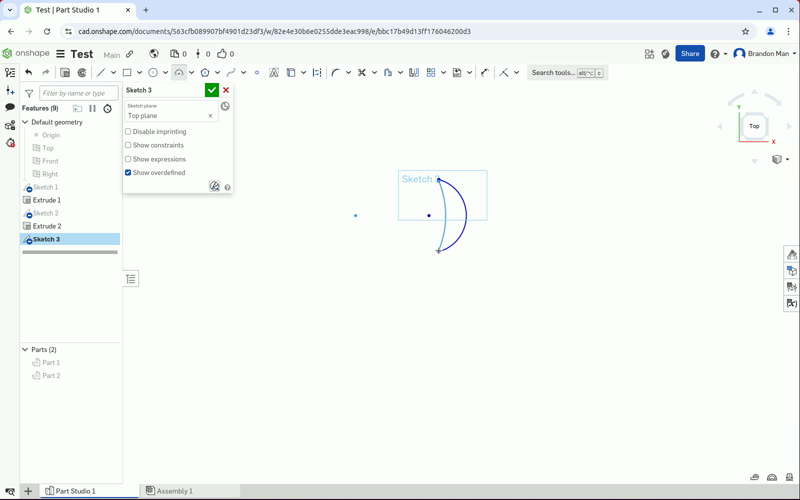
scroll(6)
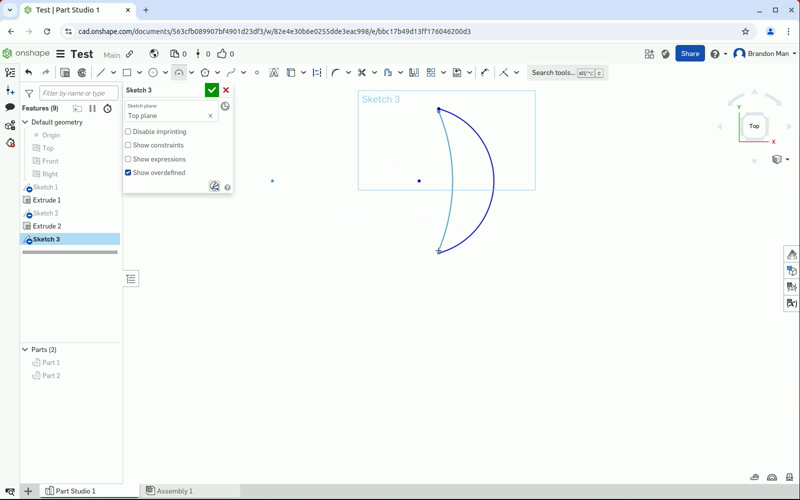
scroll(6)
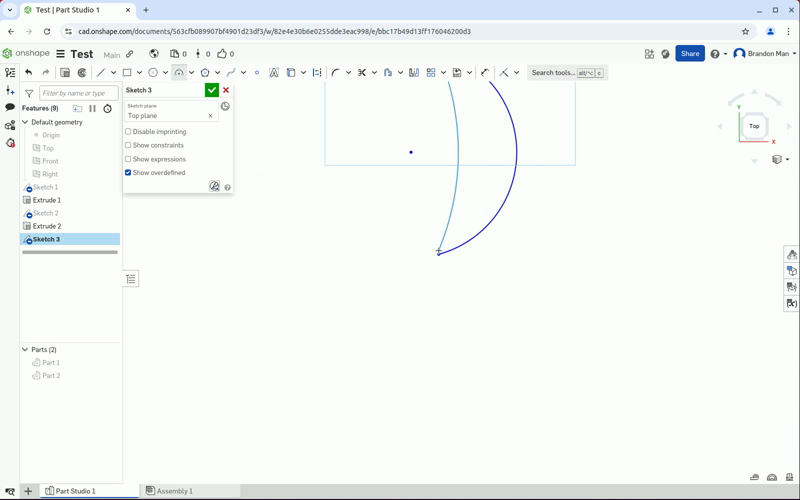
scroll(6)
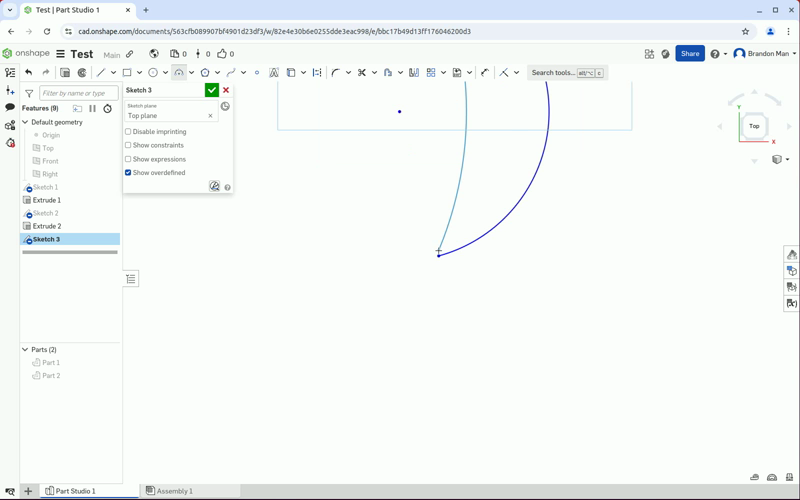
scroll(6)
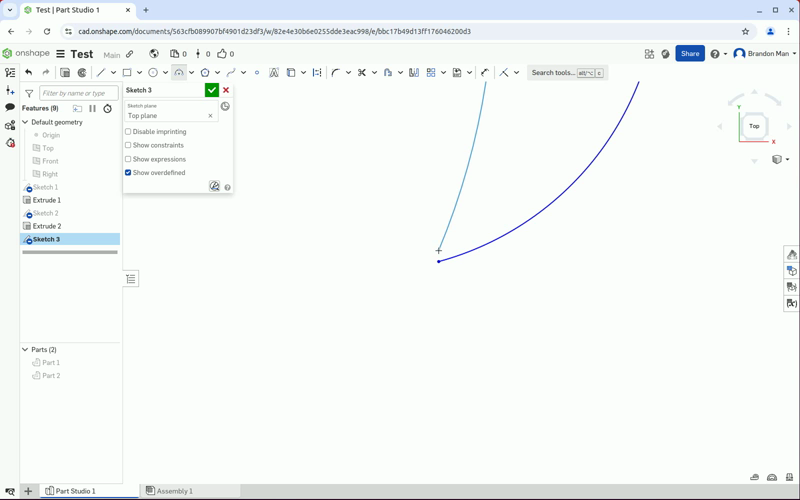
click(438, 250)
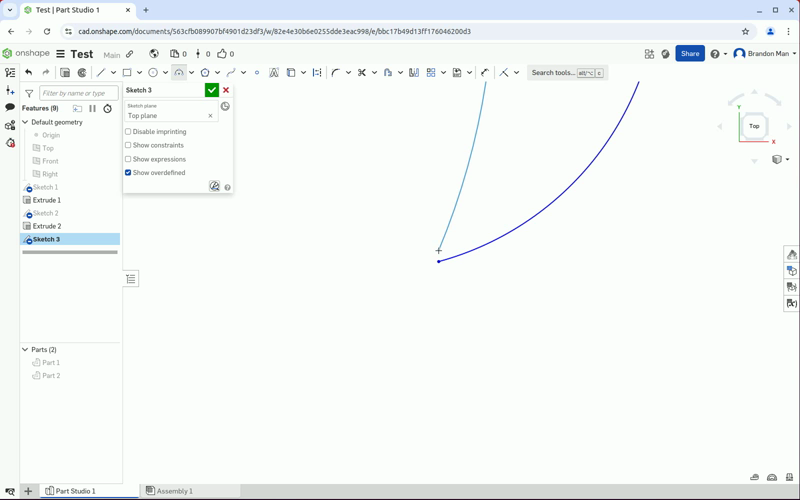
scroll(-6)
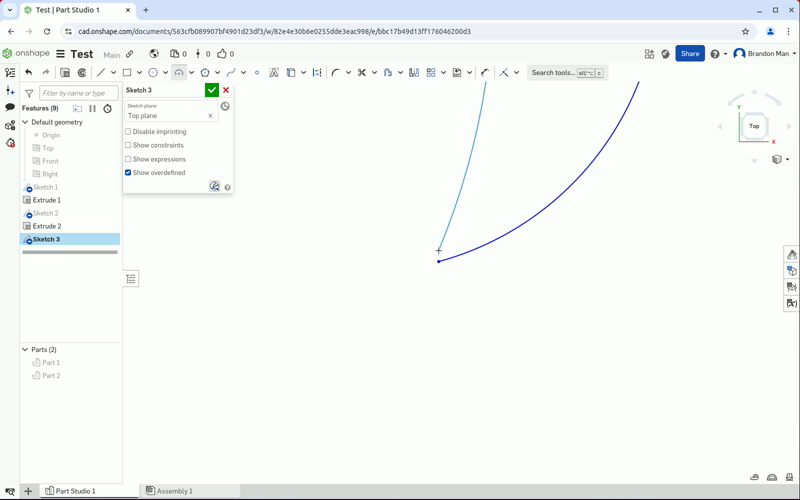
scroll(-6)
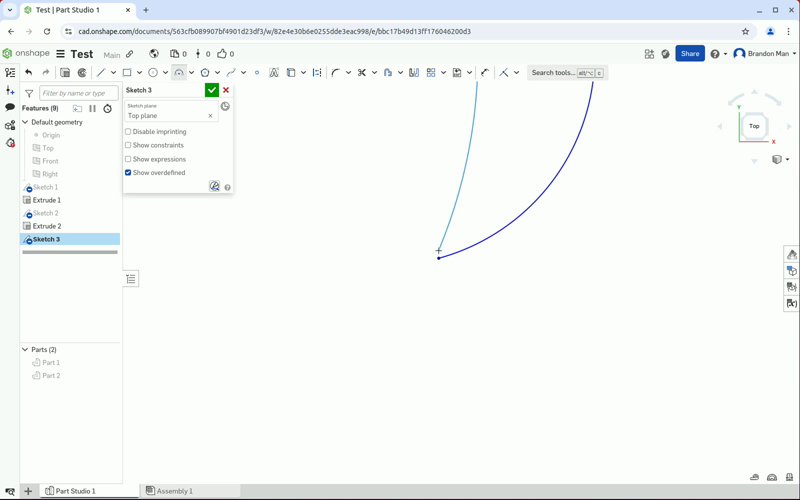
scroll(-6)
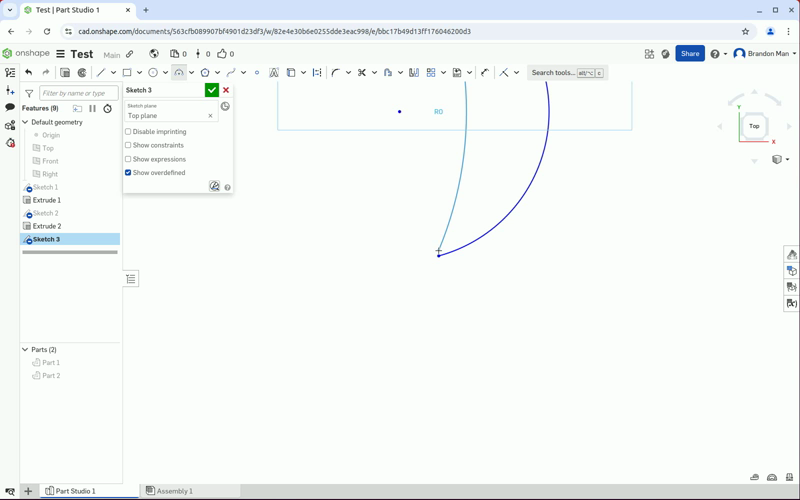
scroll(-6)
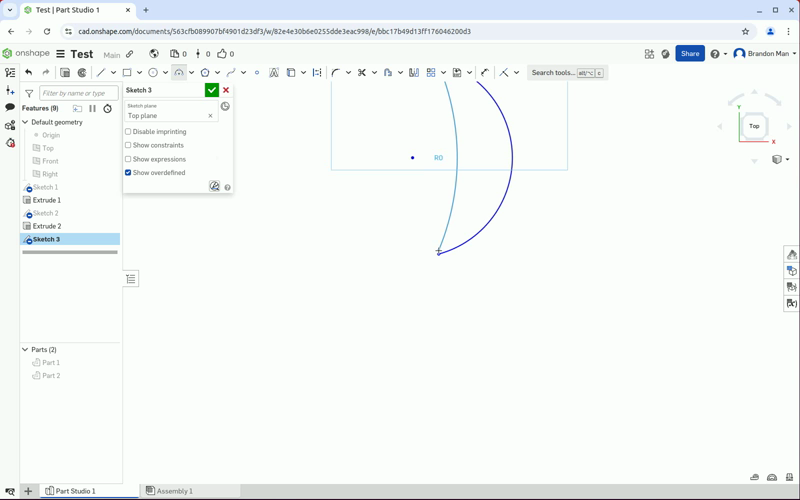
scroll(-6)
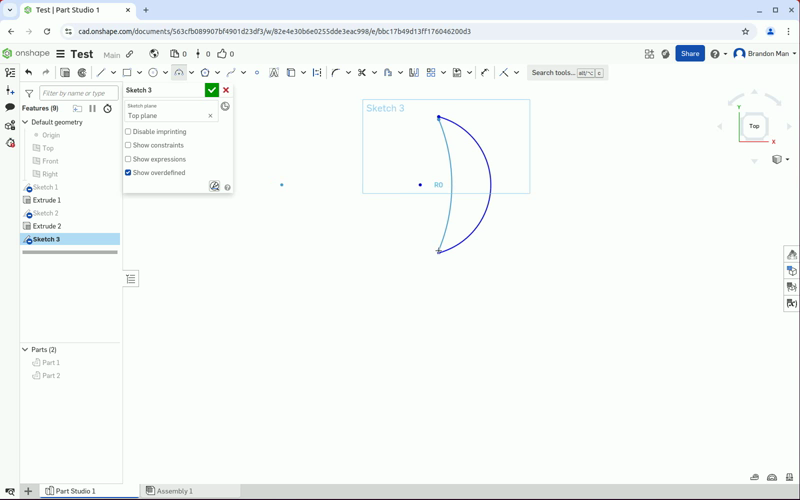
scroll(-6)
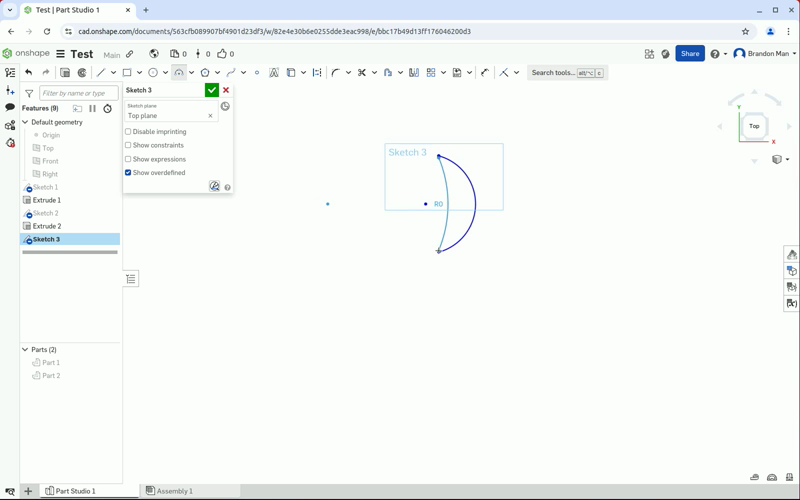
scroll(-6)
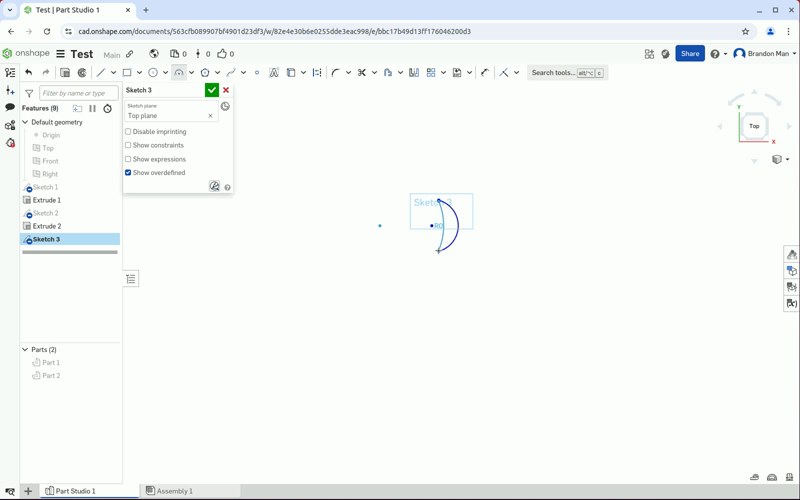
mouse_move(457, 225)
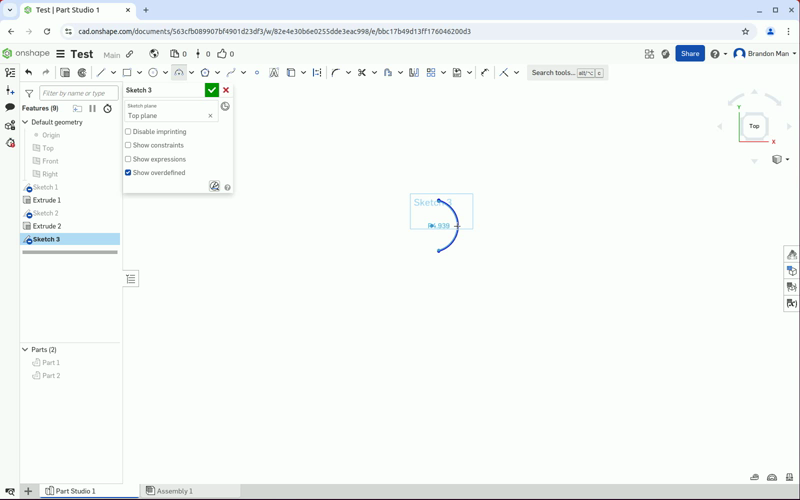
scroll(6)
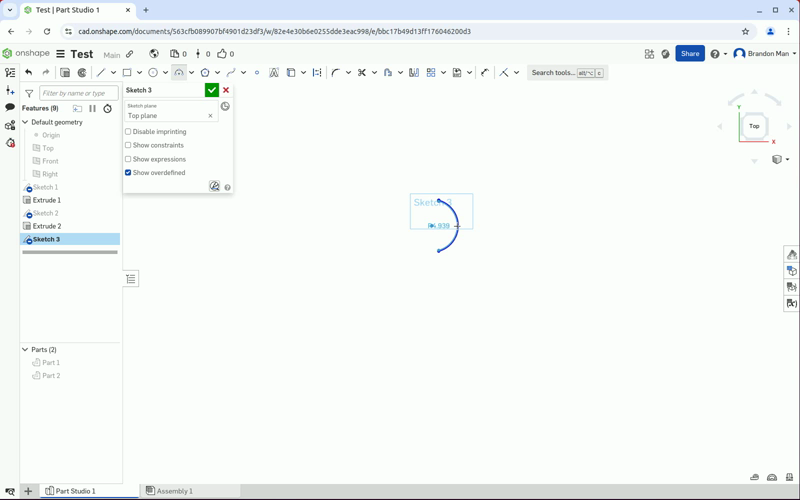
scroll(6)
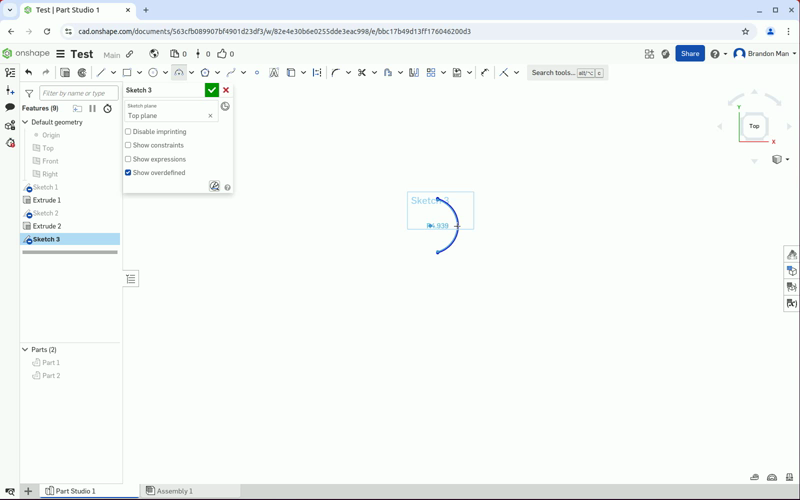
scroll(6)
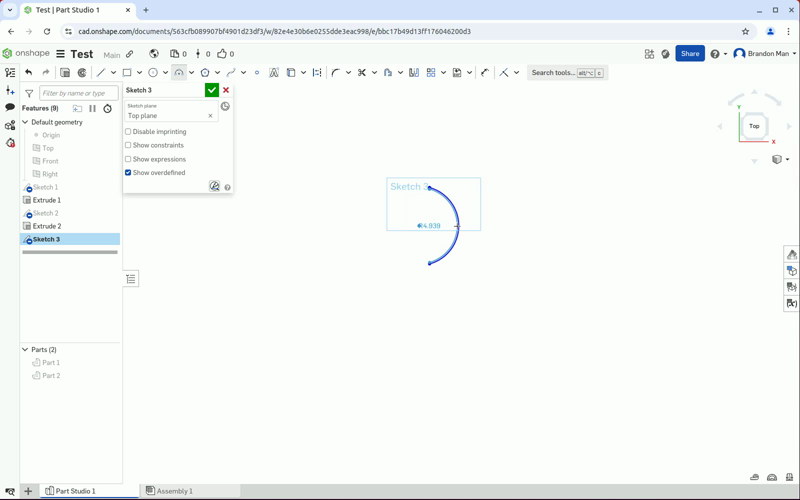
scroll(6)
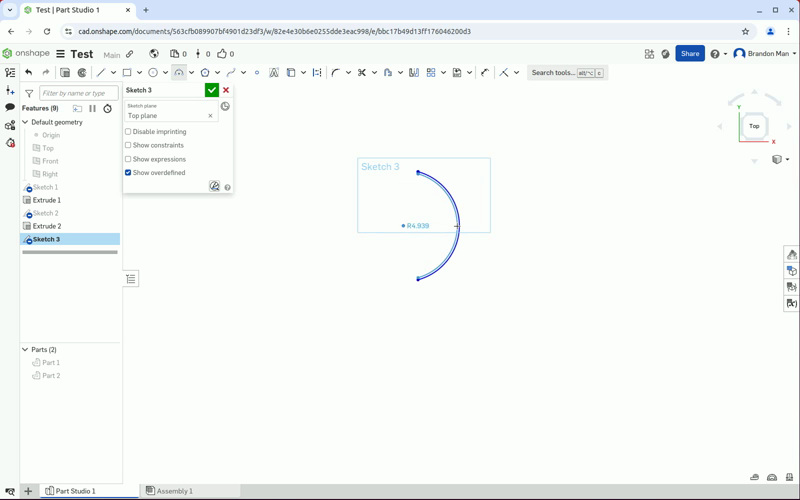
scroll(6)
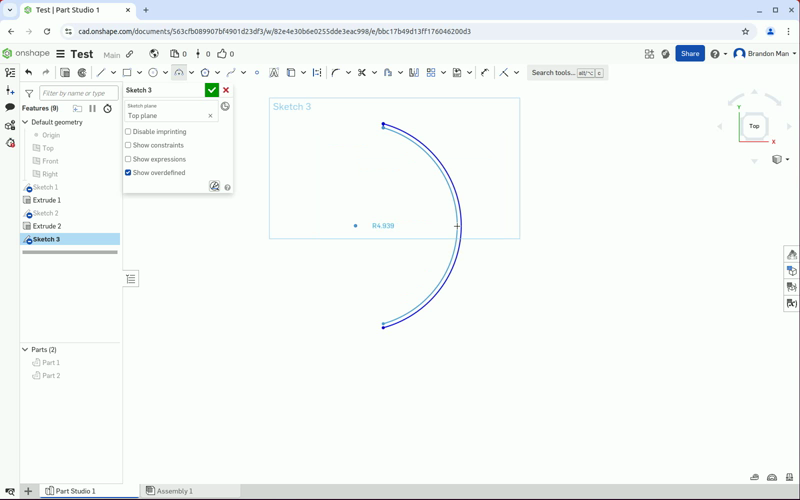
scroll(6)
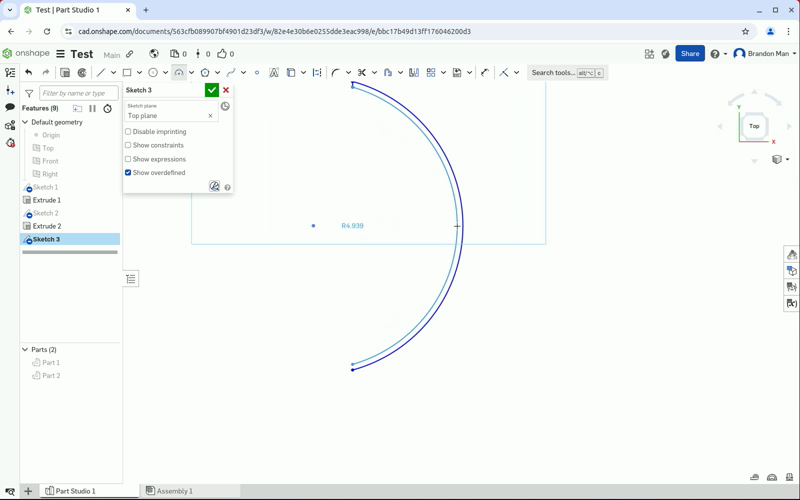
scroll(6)
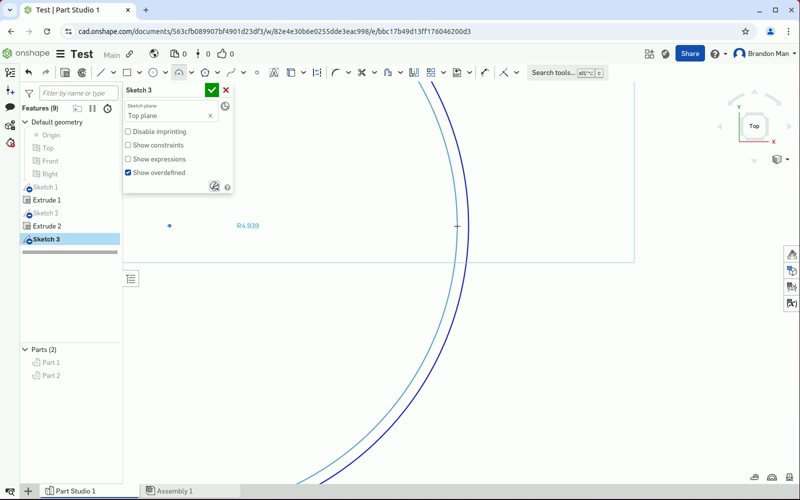
click(457, 225)
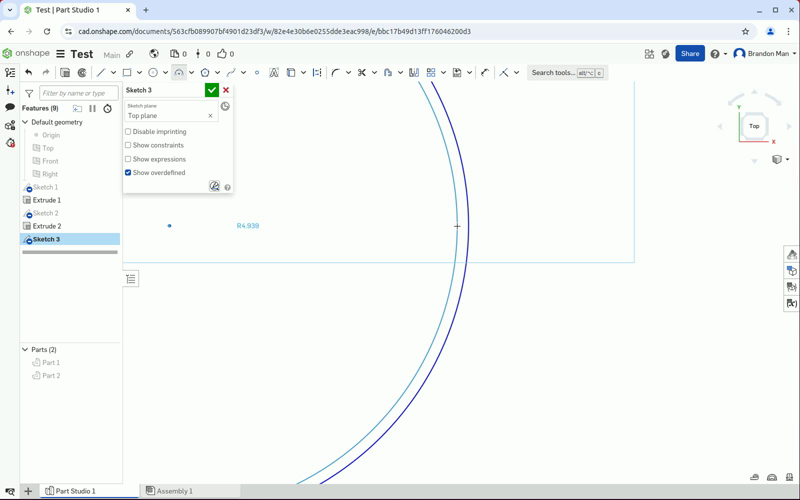
scroll(-6)
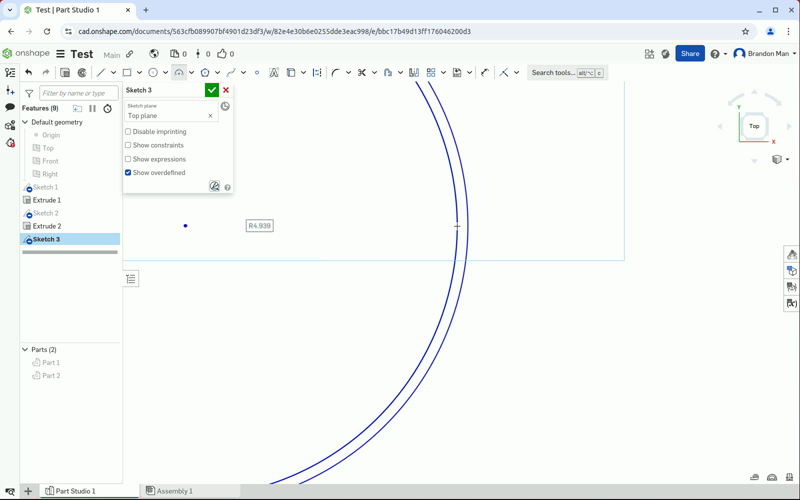
scroll(-6)
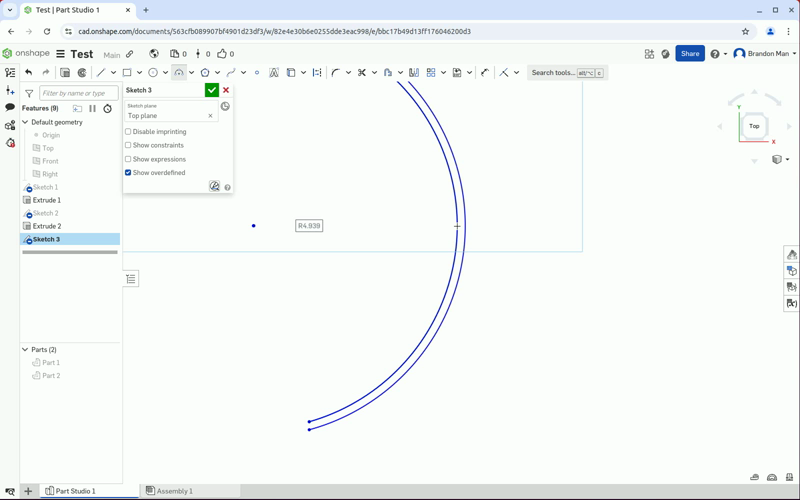
scroll(-6)
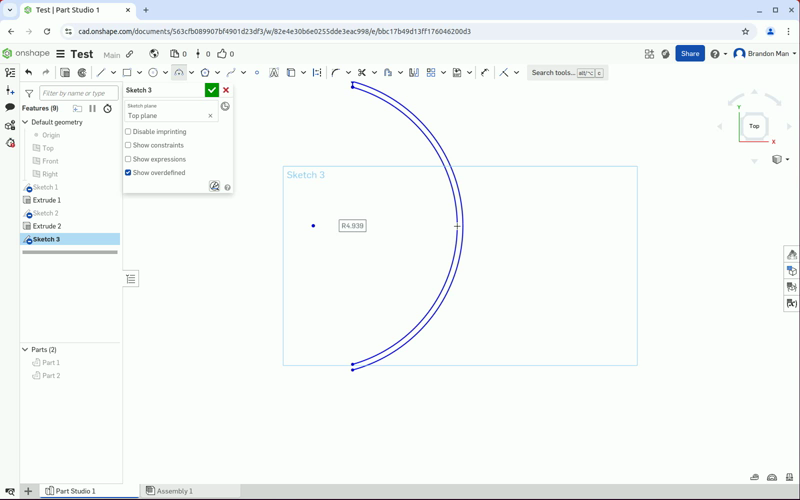
scroll(-6)
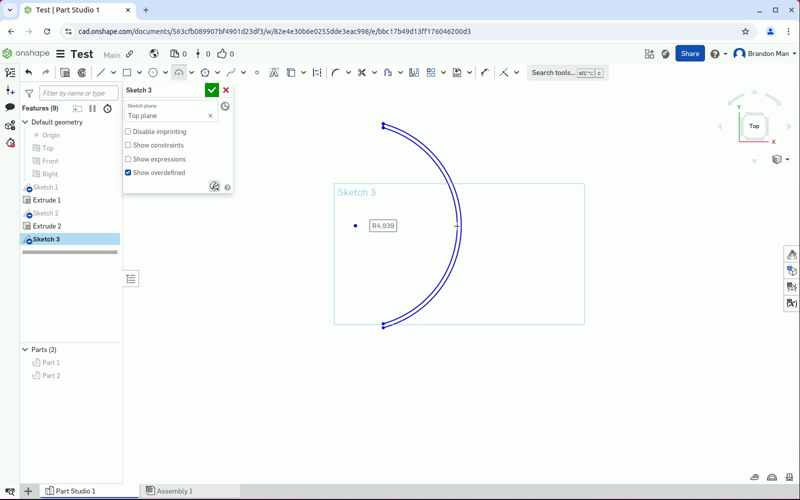
scroll(-6)
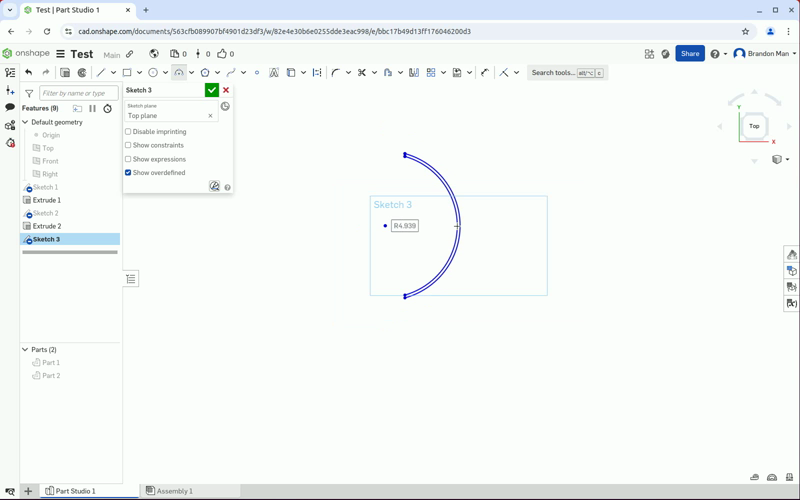
scroll(-6)
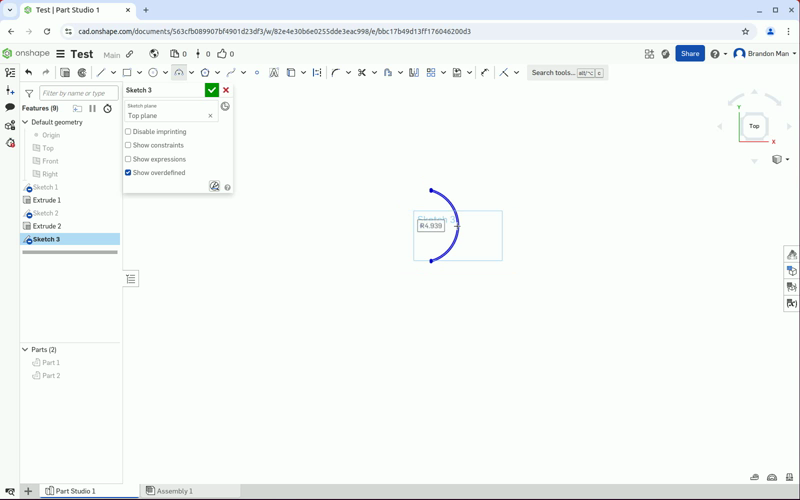
scroll(-6)
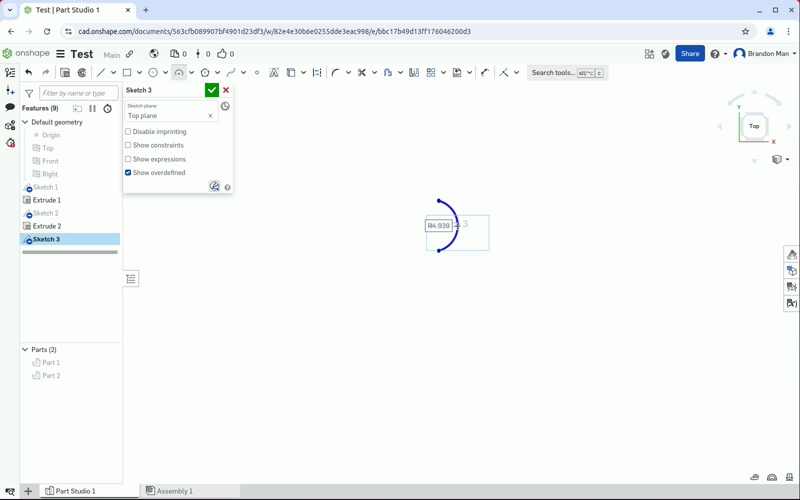
key_up(shift)
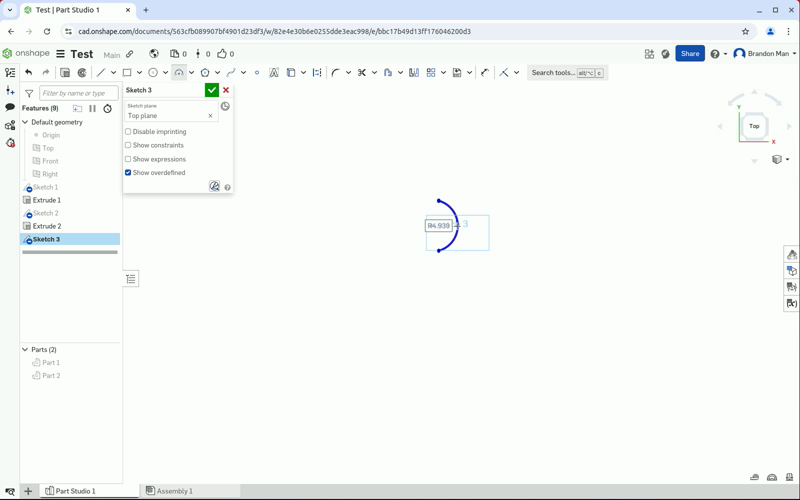
key(esc)
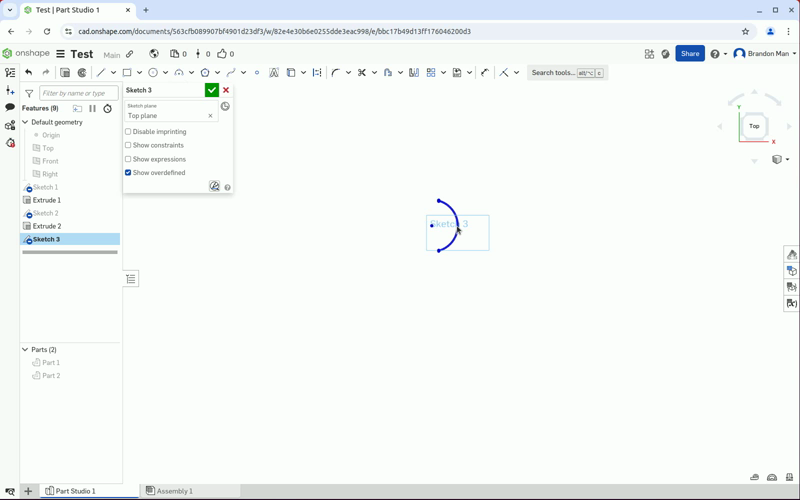
key(l)
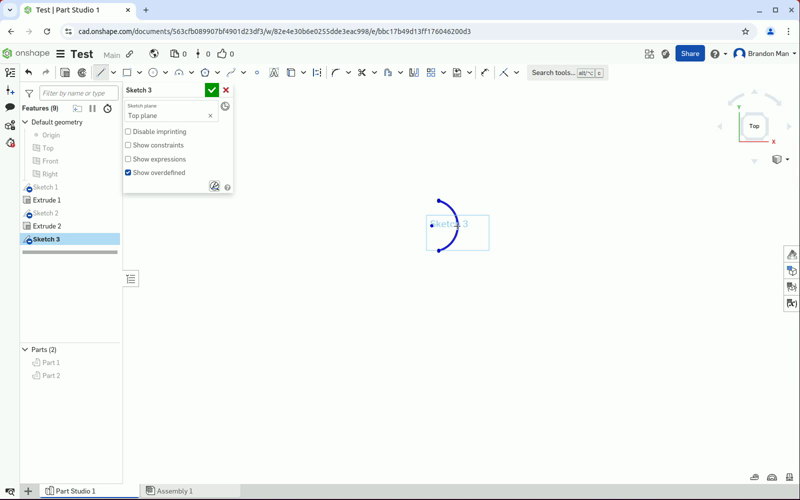
mouse_move(438, 250)
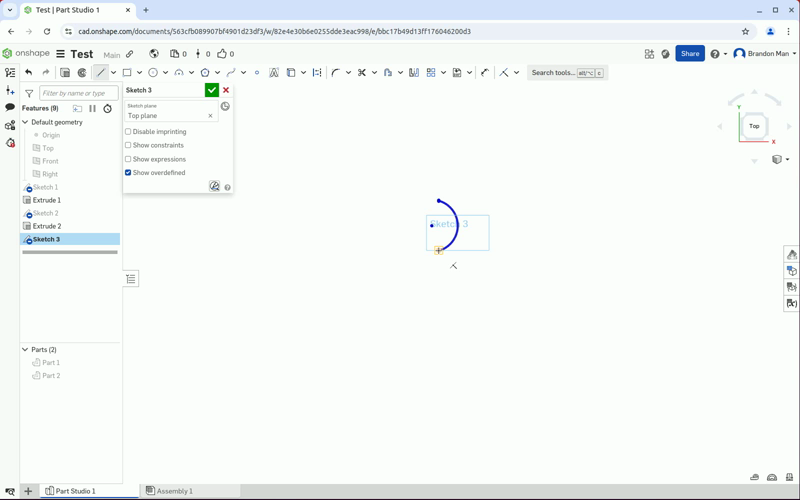
scroll(6)
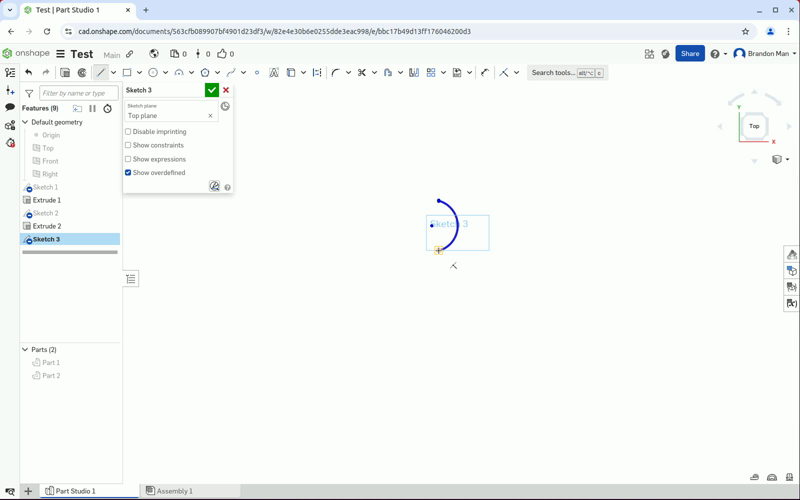
scroll(6)
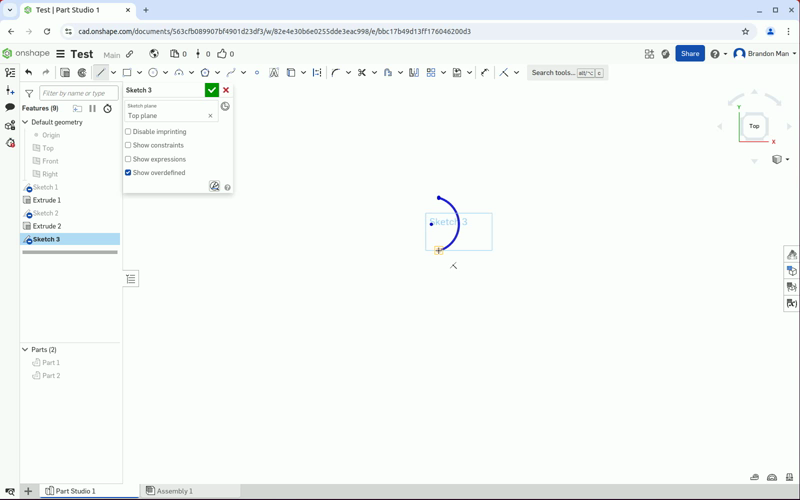
scroll(6)
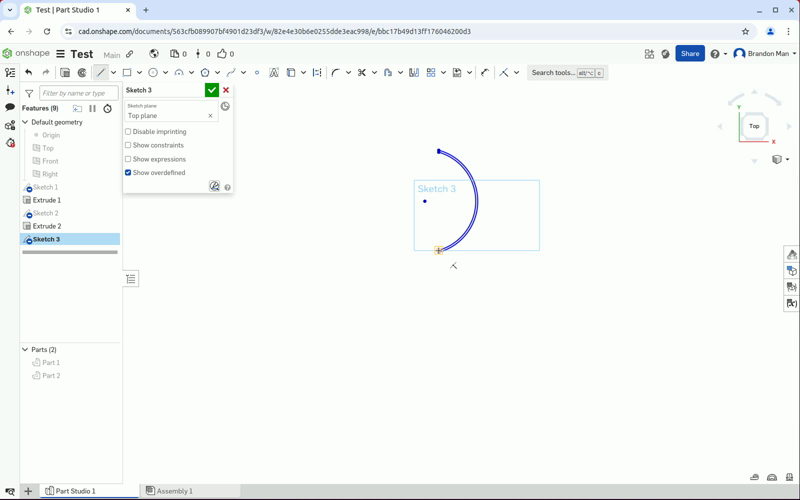
scroll(6)
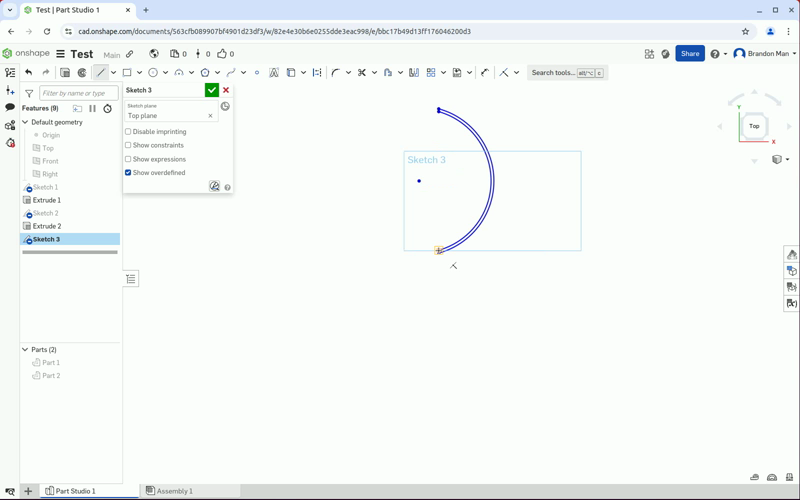
scroll(6)
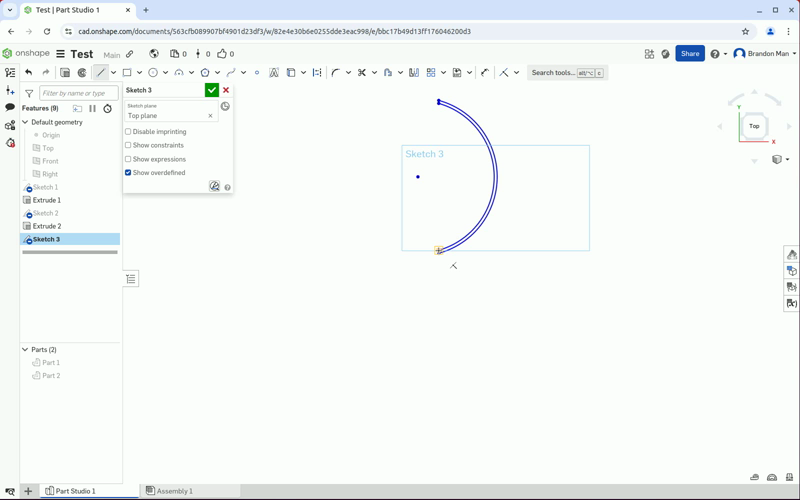
scroll(6)
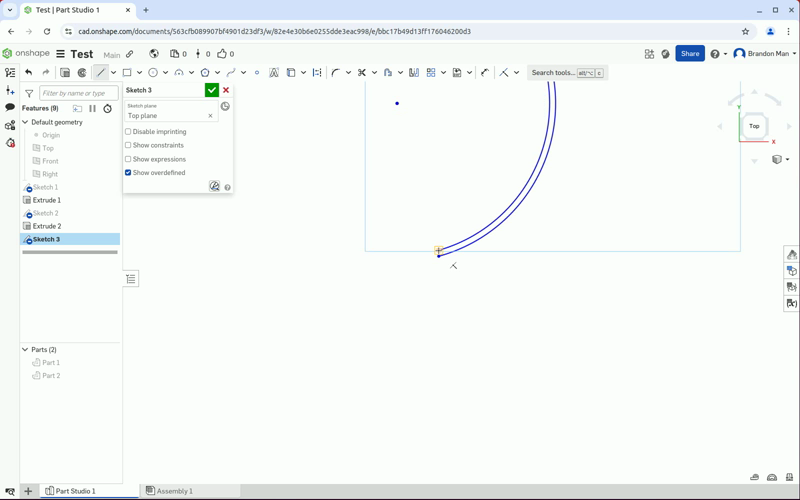
scroll(6)
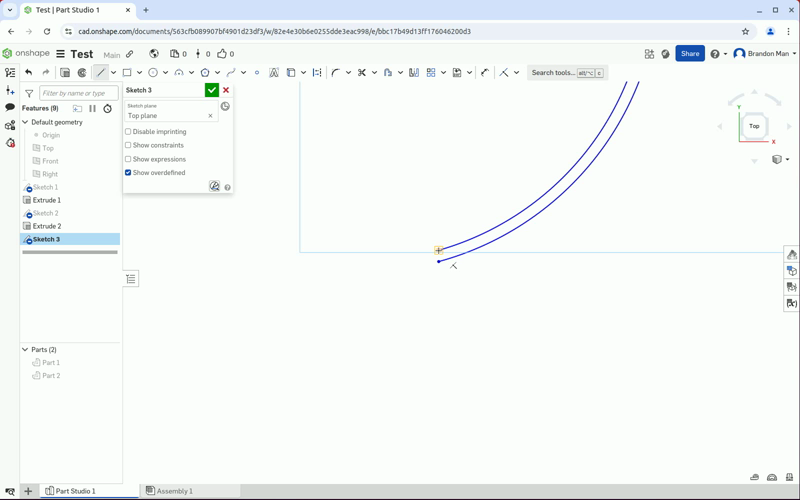
click(438, 250)
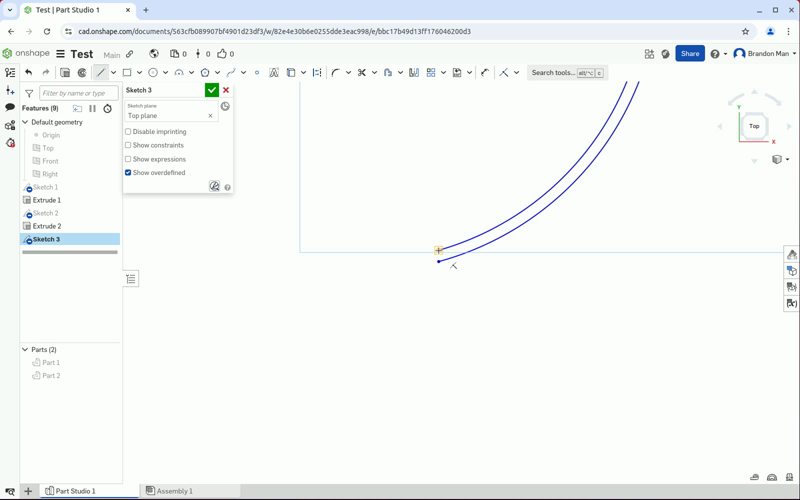
scroll(-6)
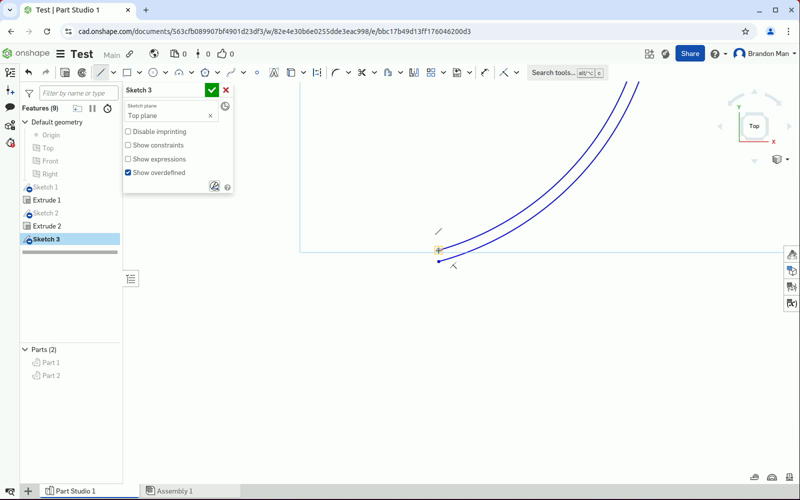
scroll(-6)
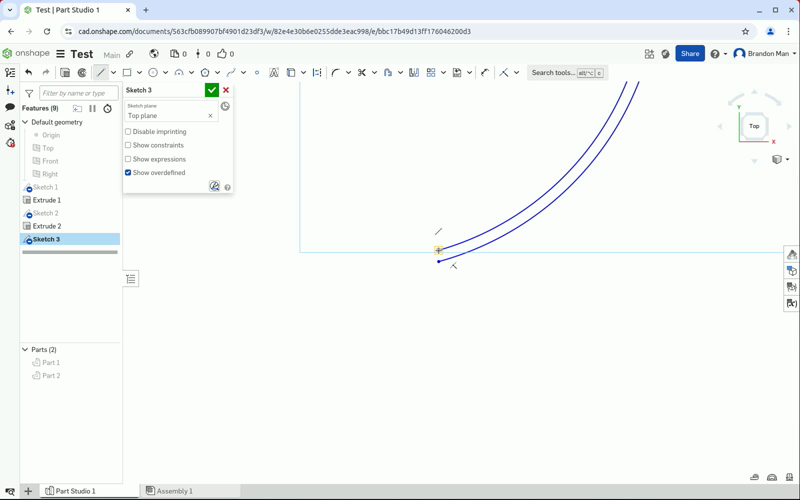
scroll(-6)
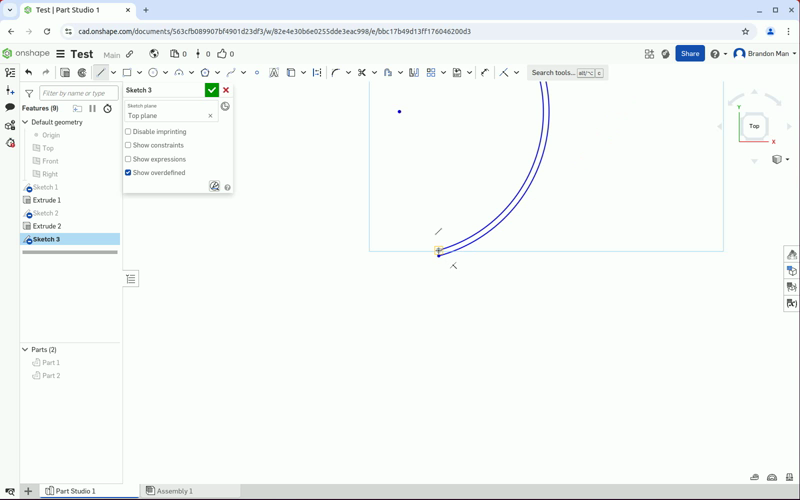
scroll(-6)
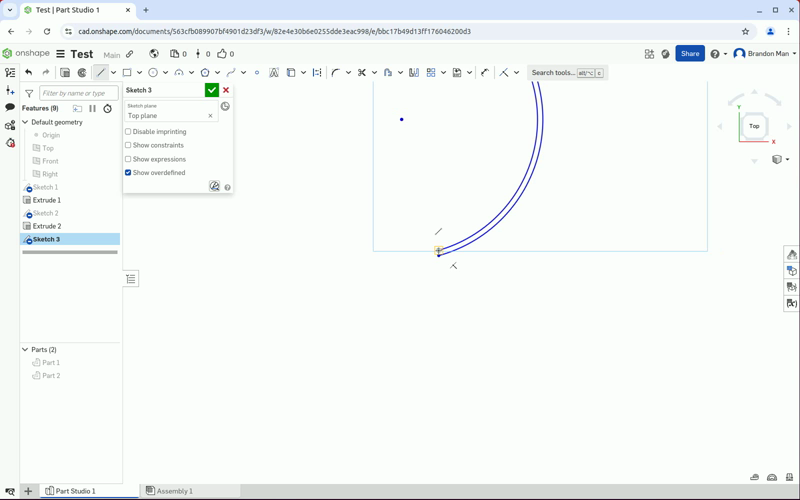
scroll(-6)
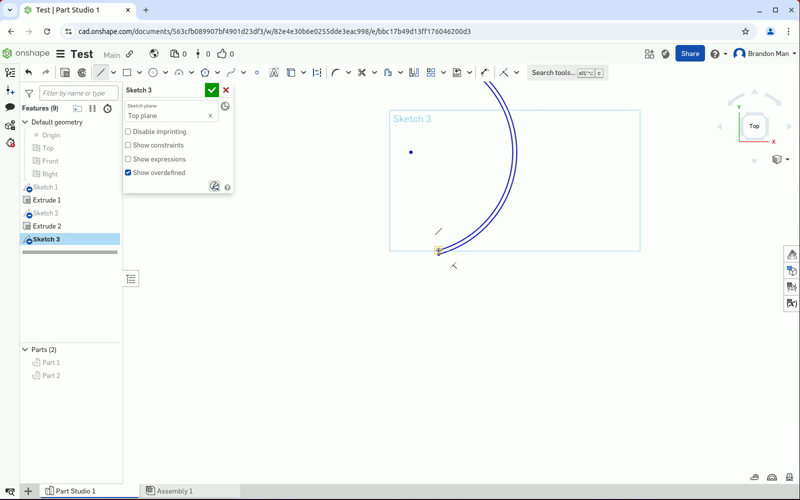
scroll(-6)
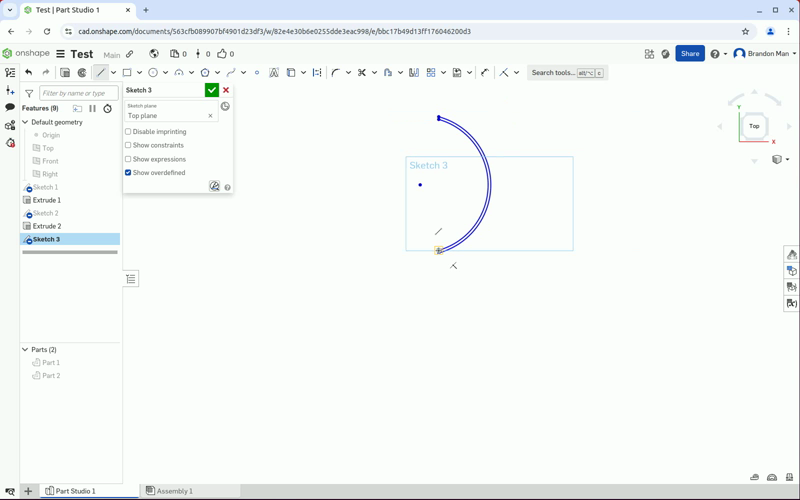
scroll(-6)
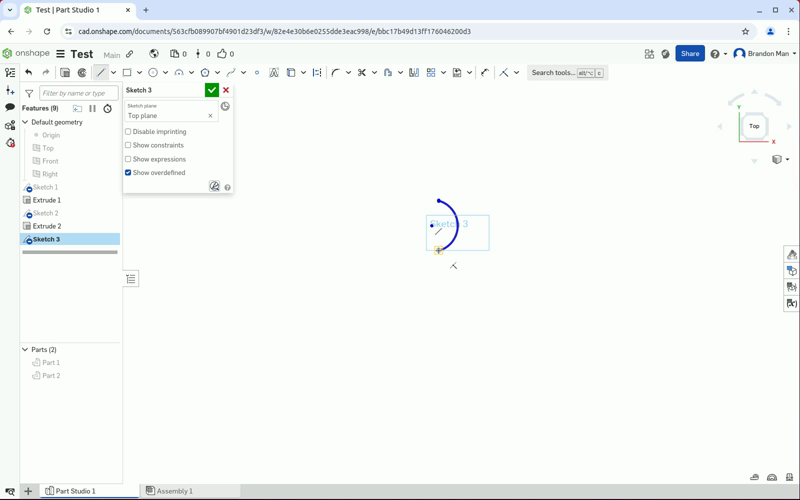
mouse_move(468, 250)
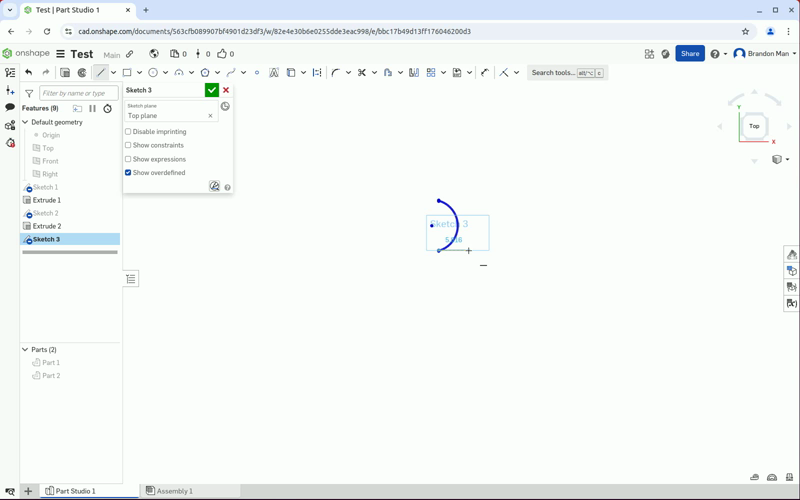
key_down(shift)
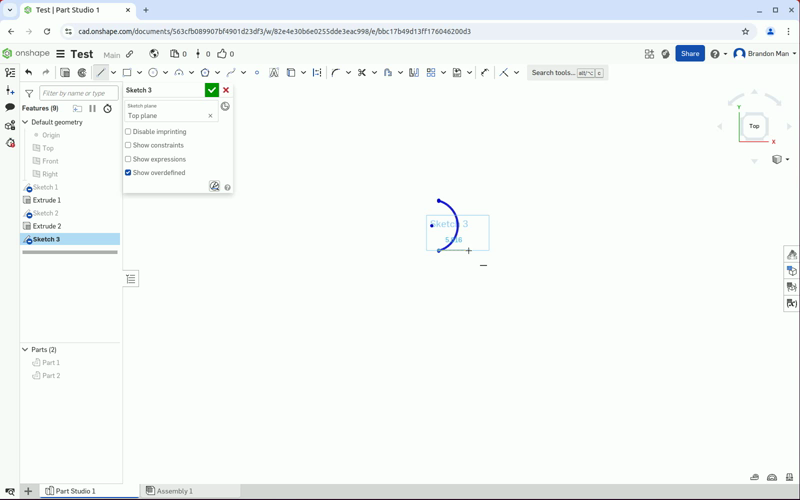
mouse_move(438, 251)
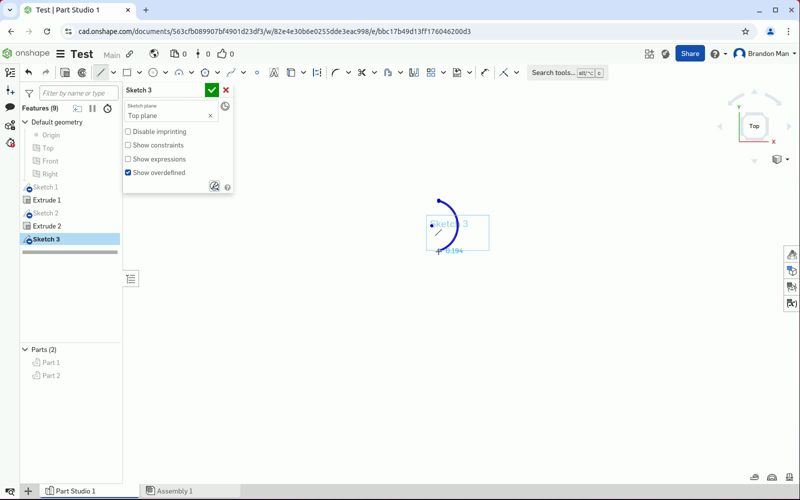
scroll(6)
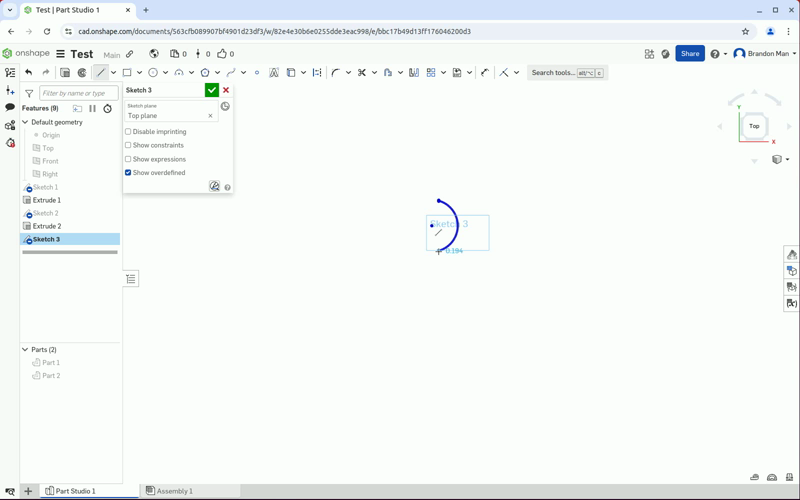
scroll(6)
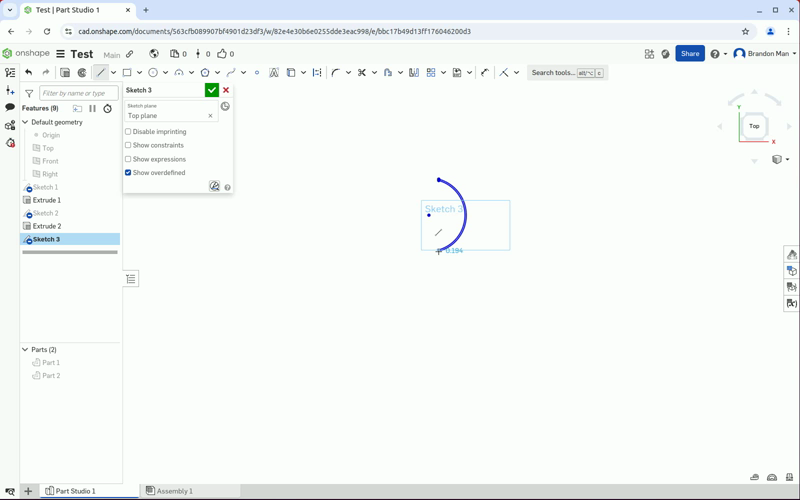
scroll(6)
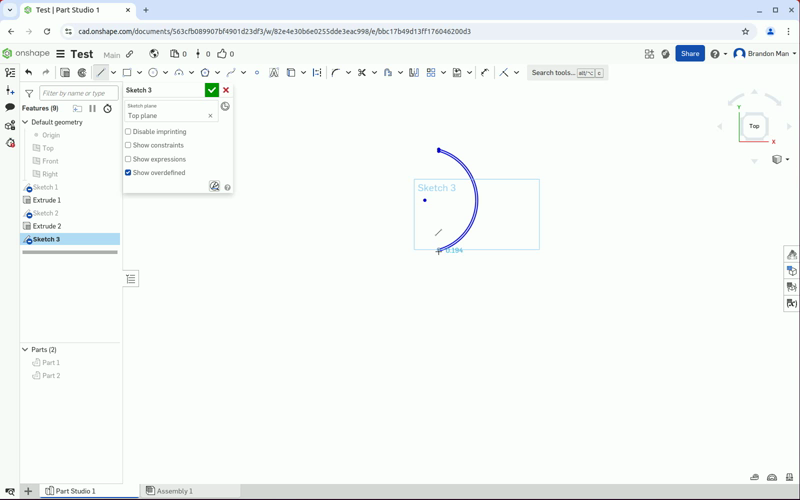
scroll(6)
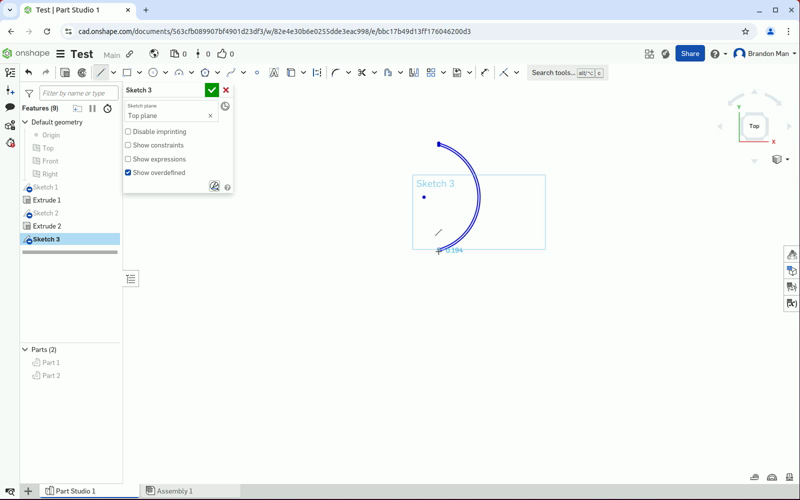
scroll(6)
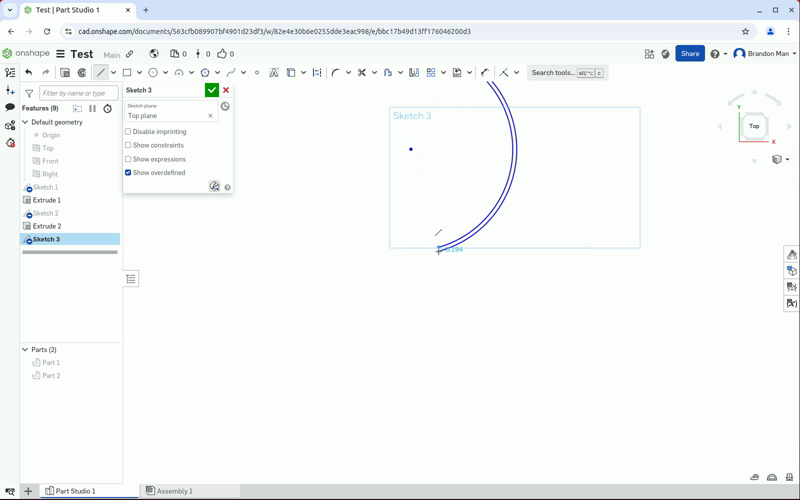
scroll(6)
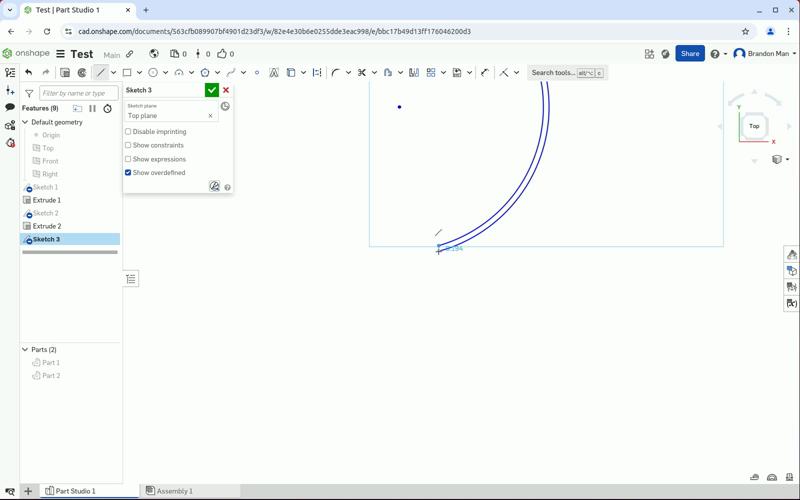
scroll(6)
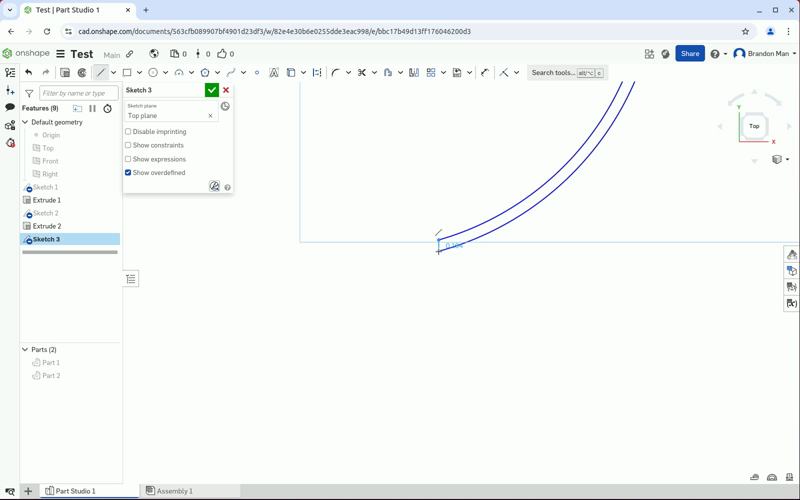
key_up(shift)
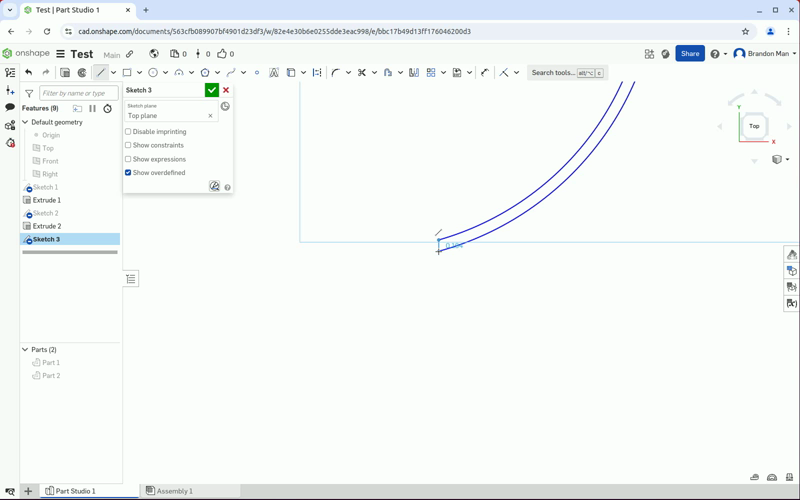
click(438, 251)
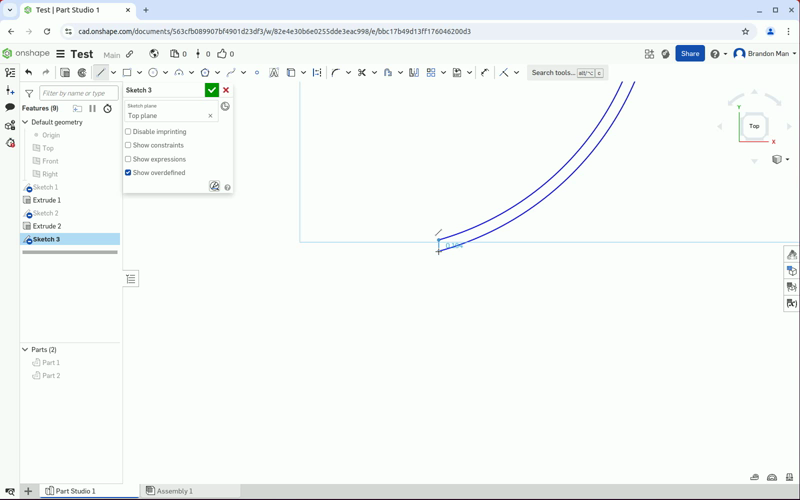
scroll(-6)
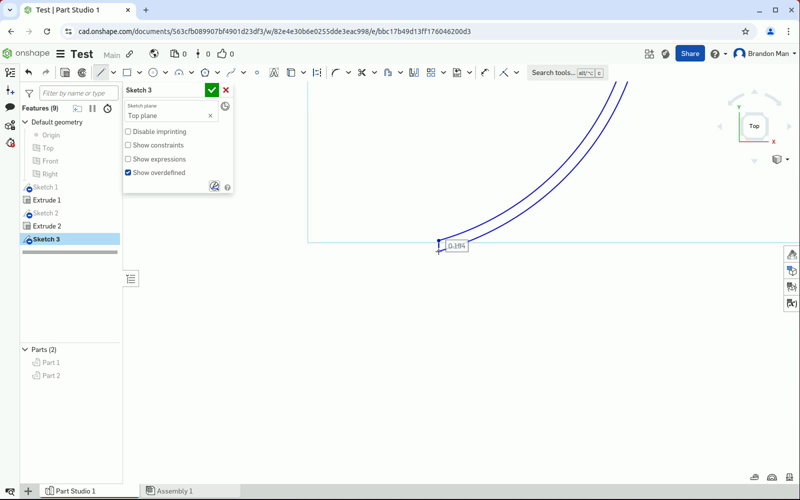
scroll(-6)
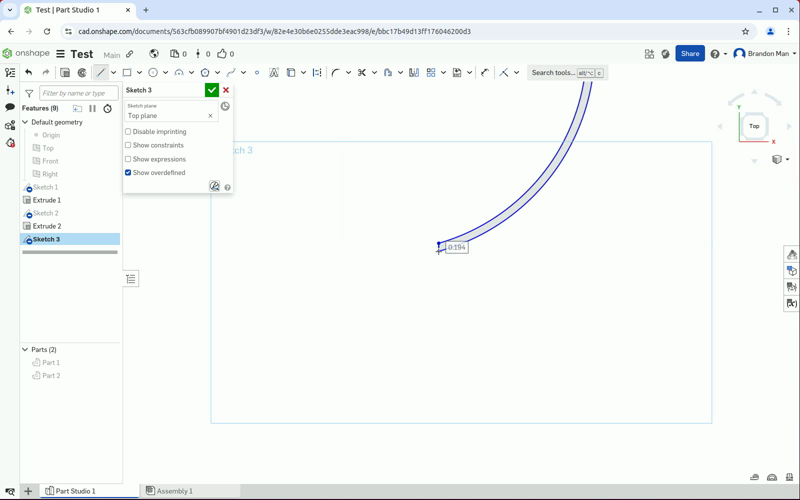
scroll(-6)
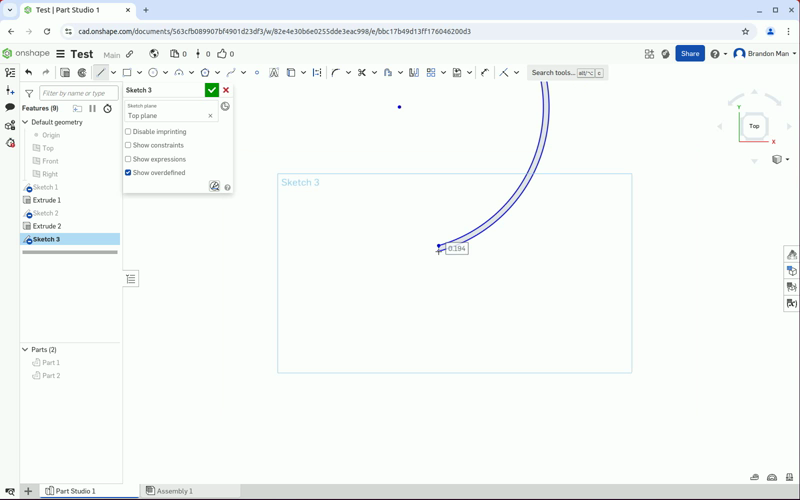
scroll(-6)
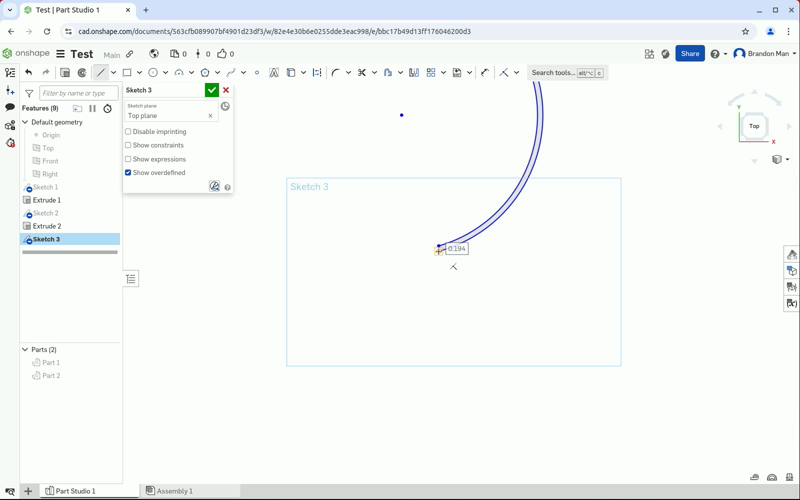
scroll(-6)
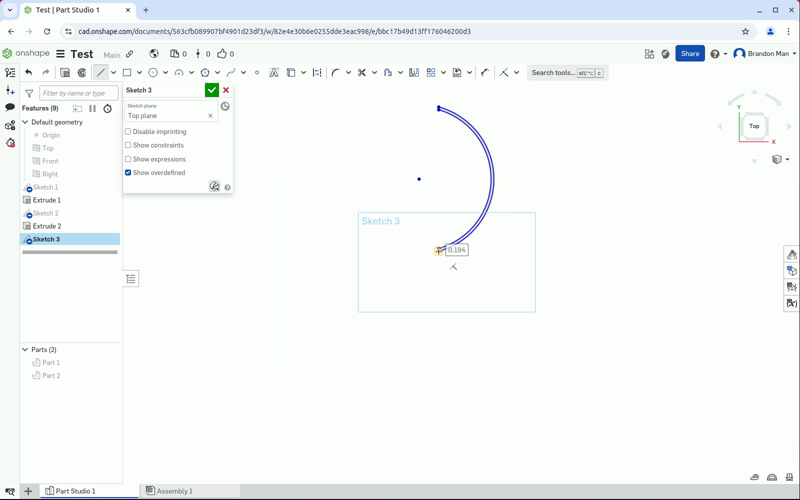
scroll(-6)
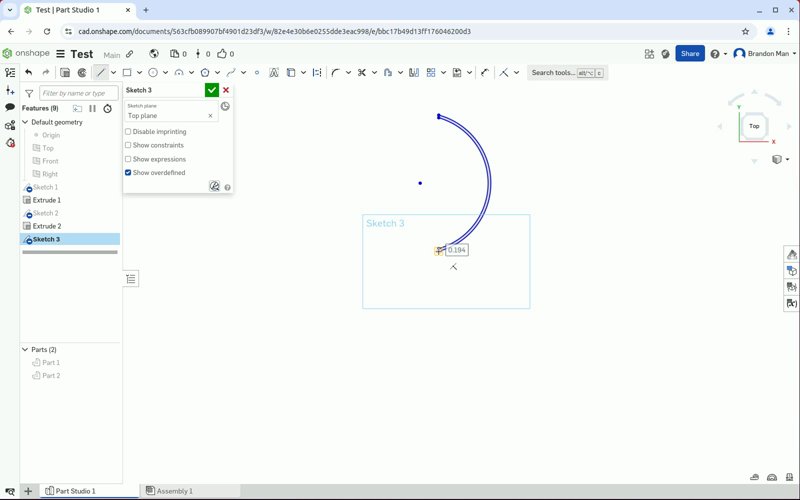
scroll(-6)
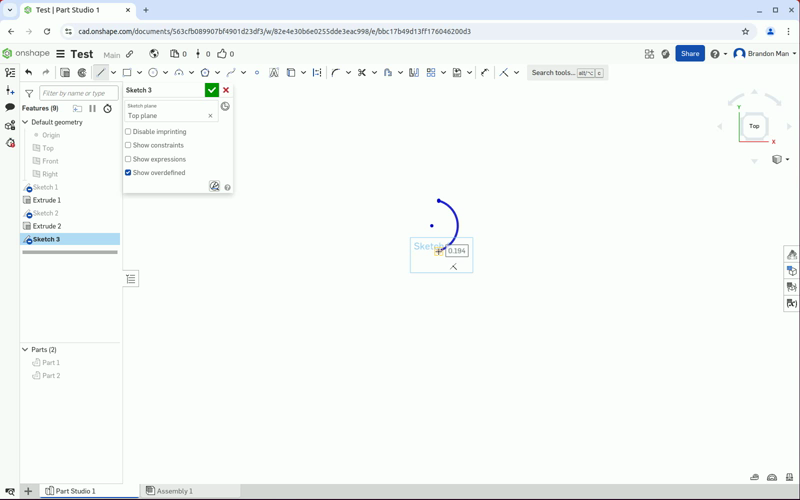
key(esc)
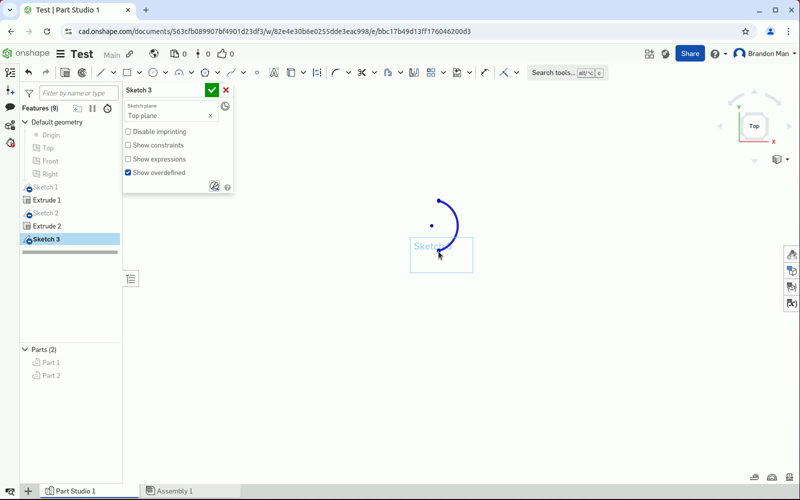
mouse_move(456, 233)
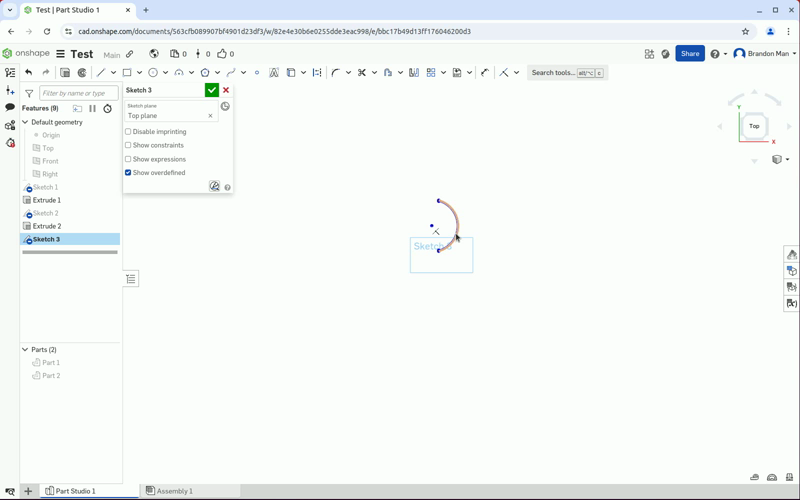
scroll(6)
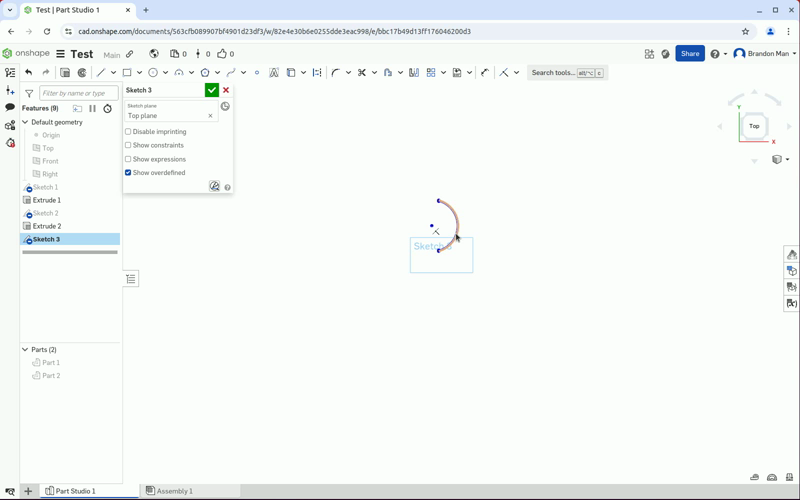
scroll(6)
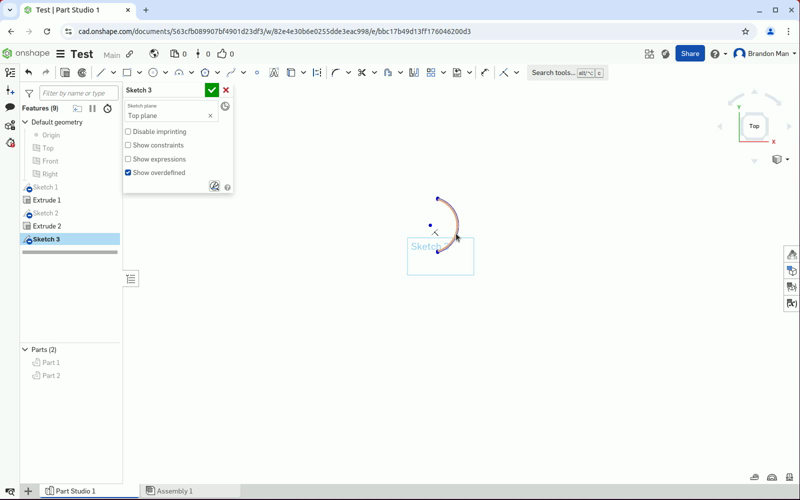
scroll(6)
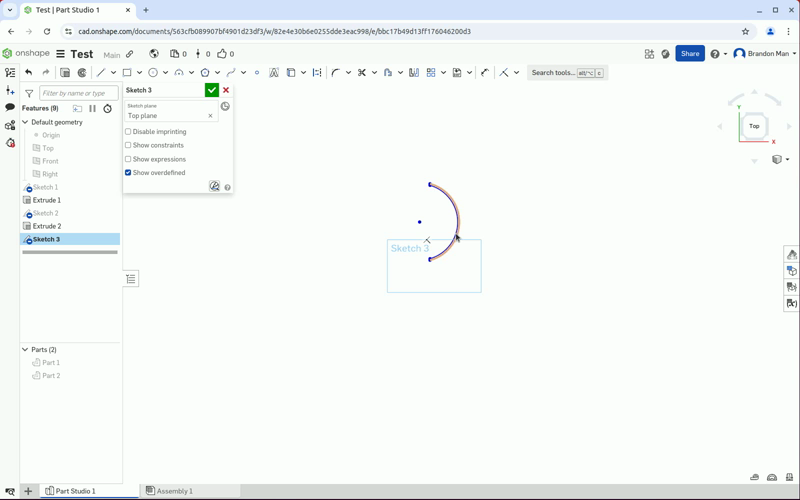
scroll(6)
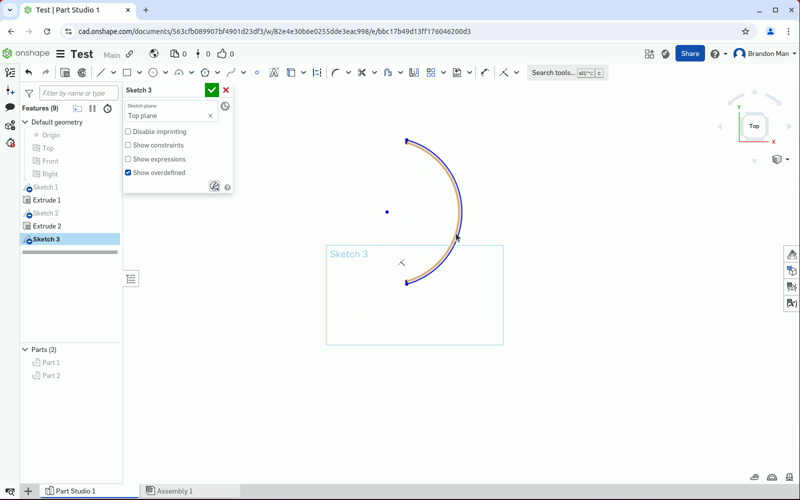
scroll(6)
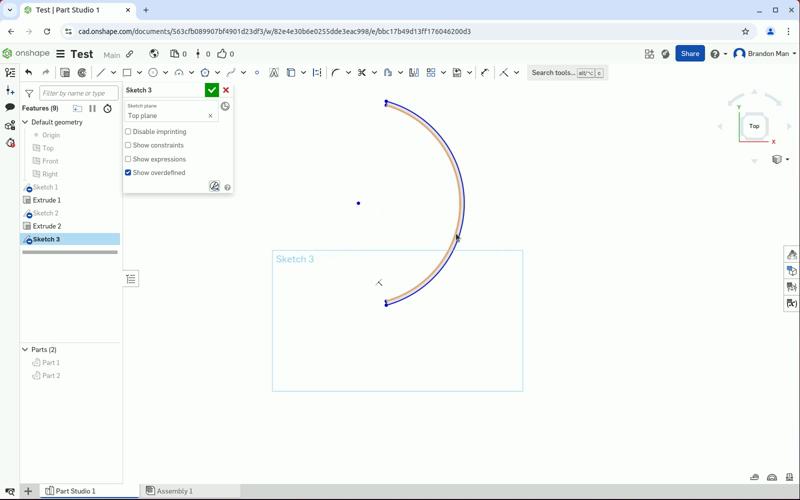
scroll(6)
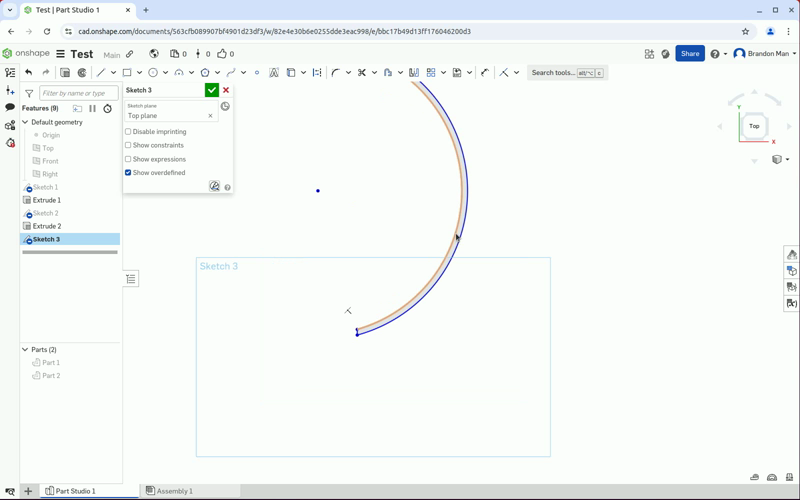
scroll(6)
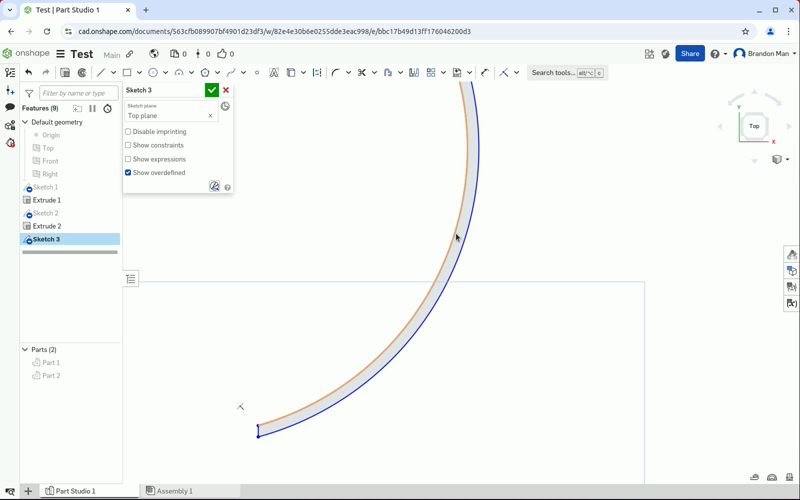
click(456, 233)
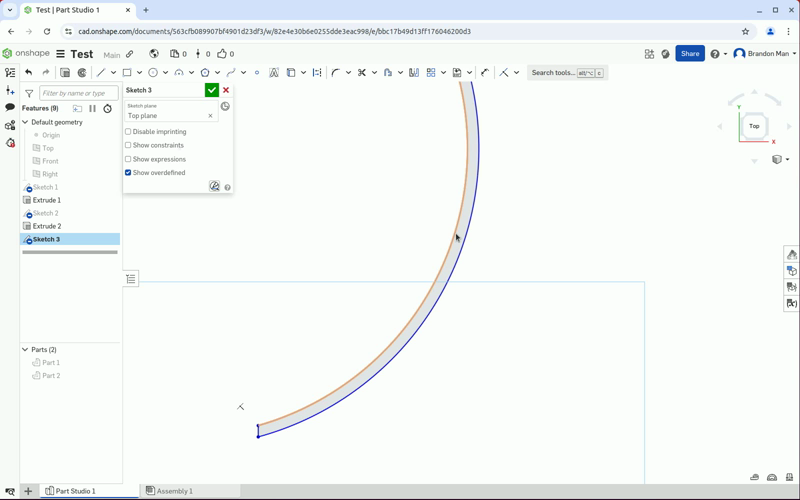
scroll(-6)
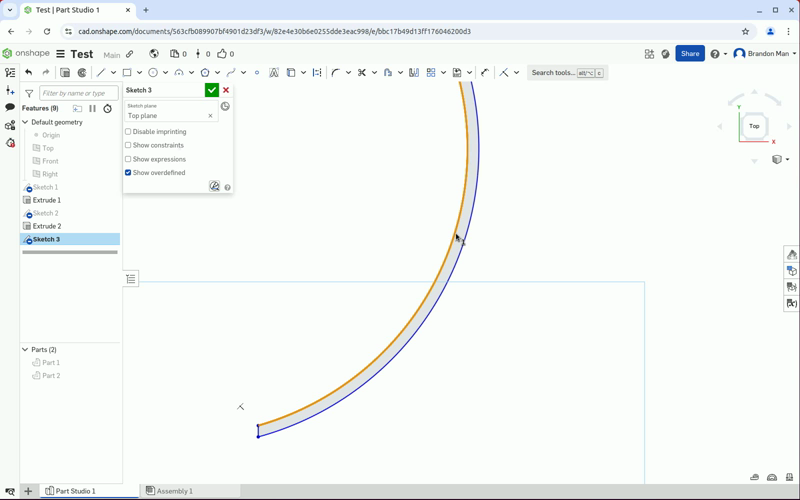
scroll(-6)
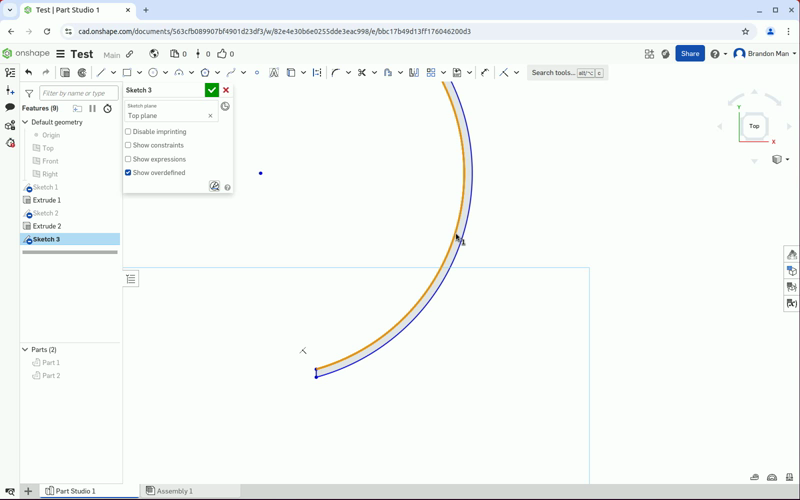
scroll(-6)
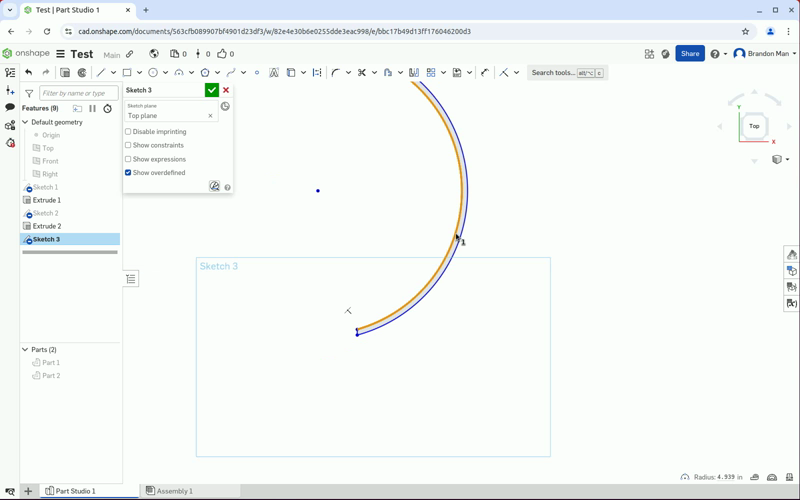
scroll(-6)
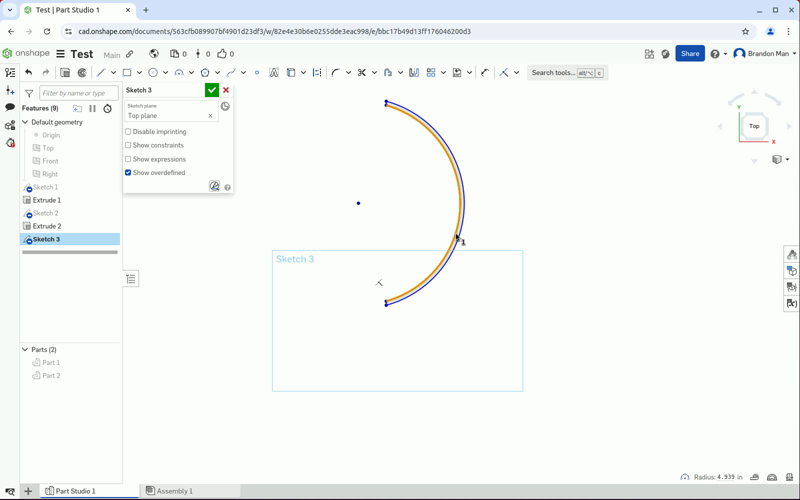
scroll(-6)
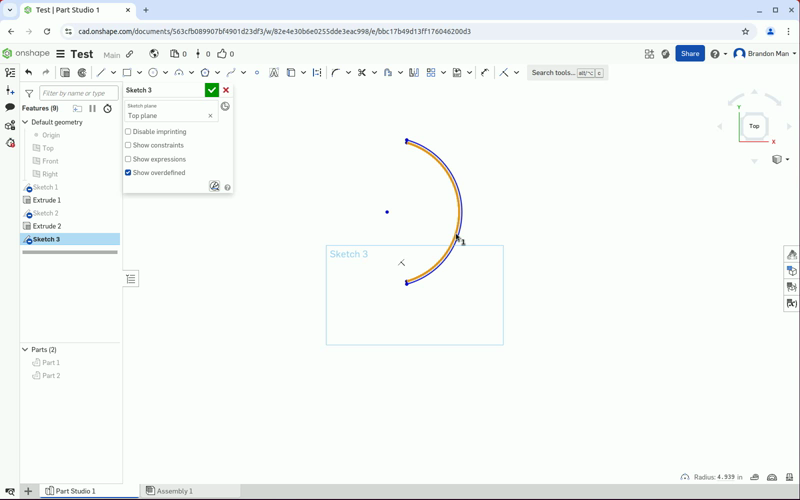
scroll(-6)
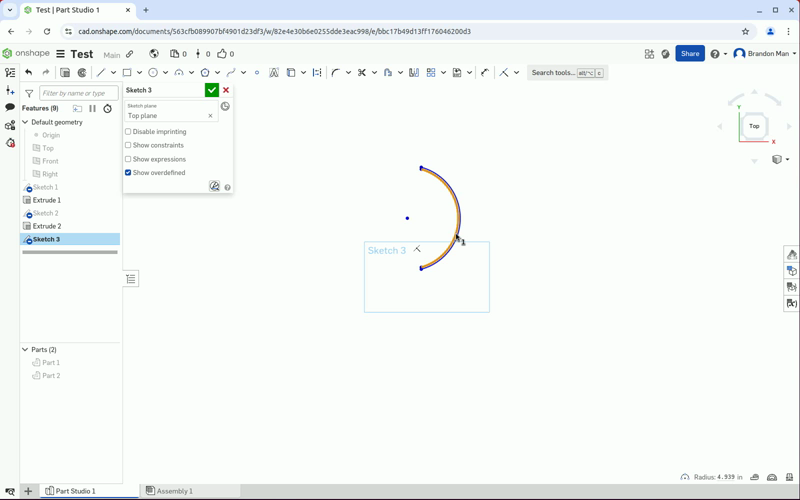
scroll(-6)
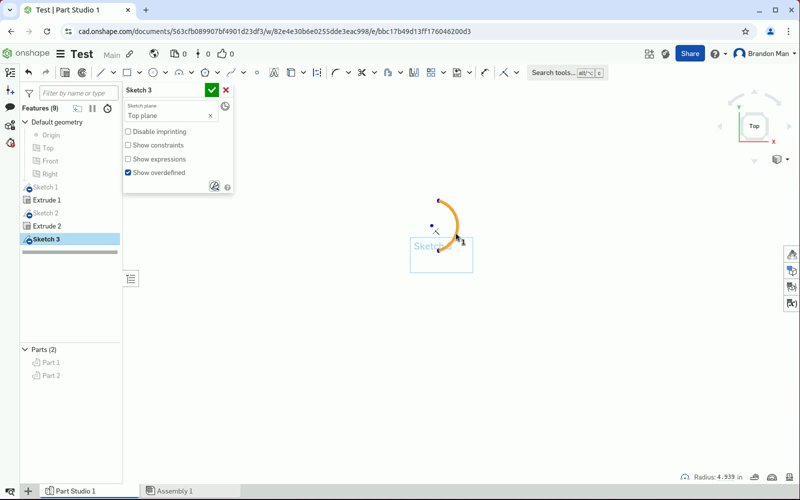
mouse_move(73, 352)
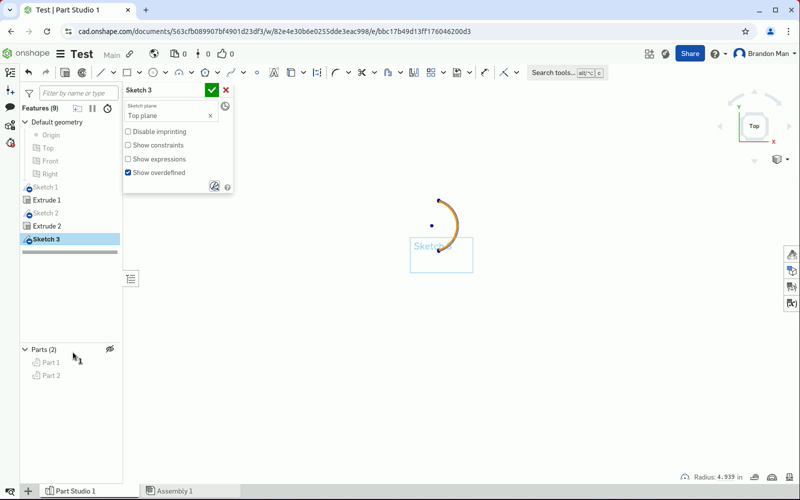
key(shift+y)
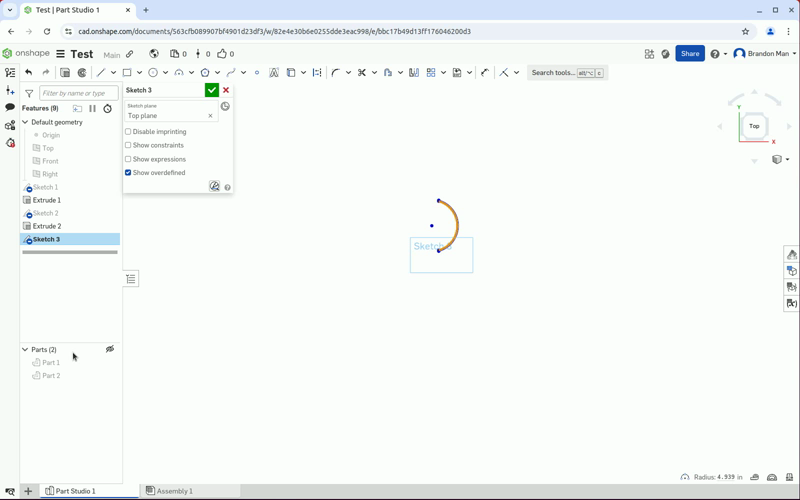
key(shift+e)
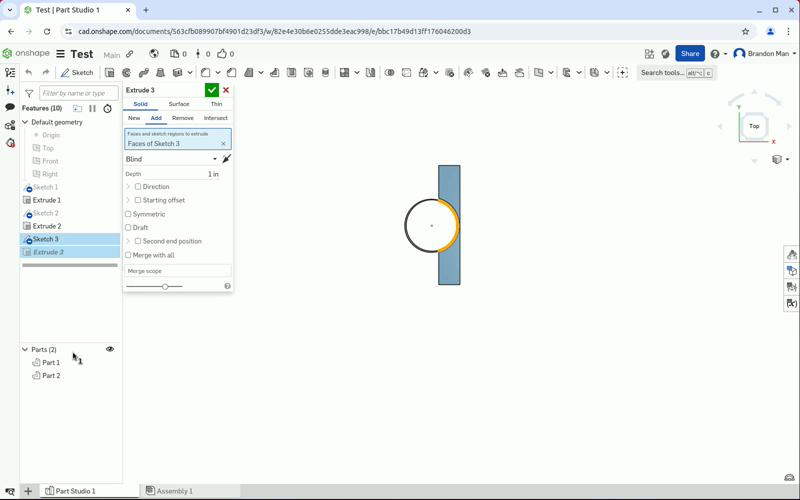
mouse_move(143, 106)
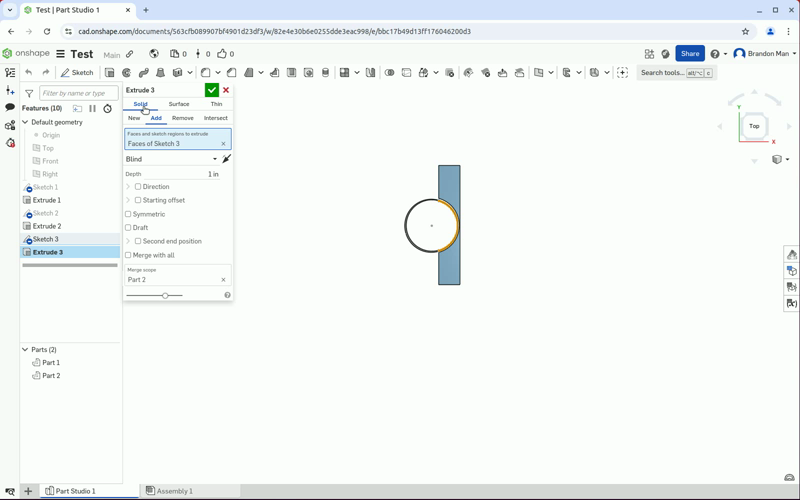
click(143, 106)
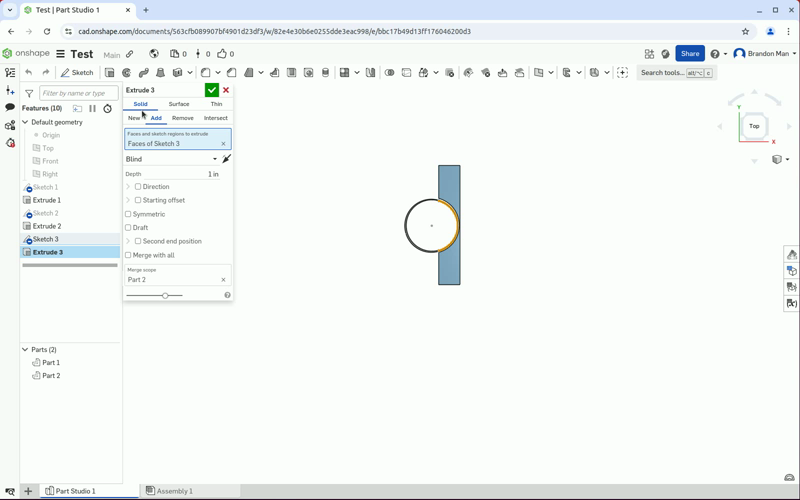
mouse_move(137, 120)
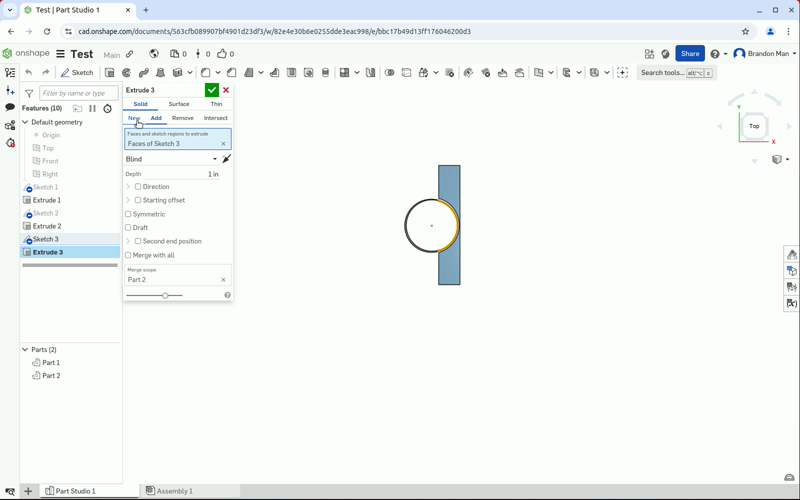
click(137, 120)
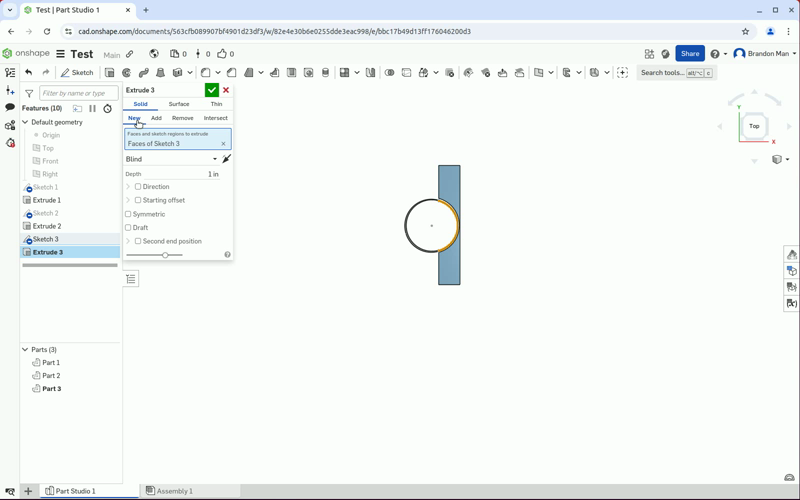
key(tab, 4)
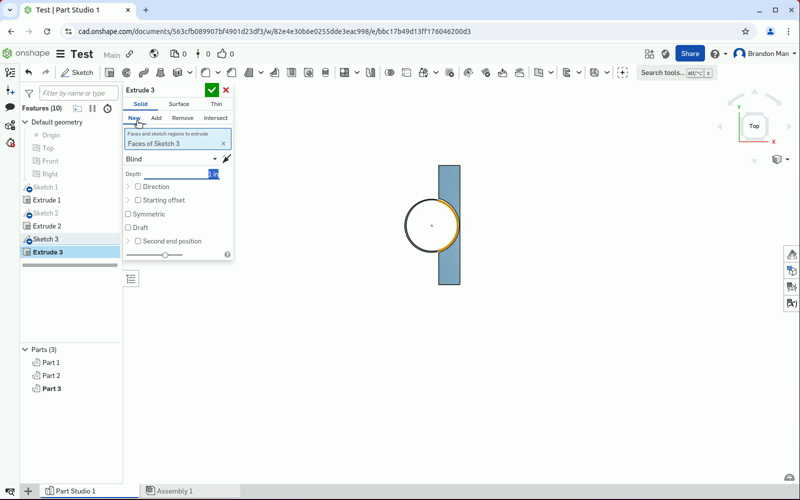
text(0.722)
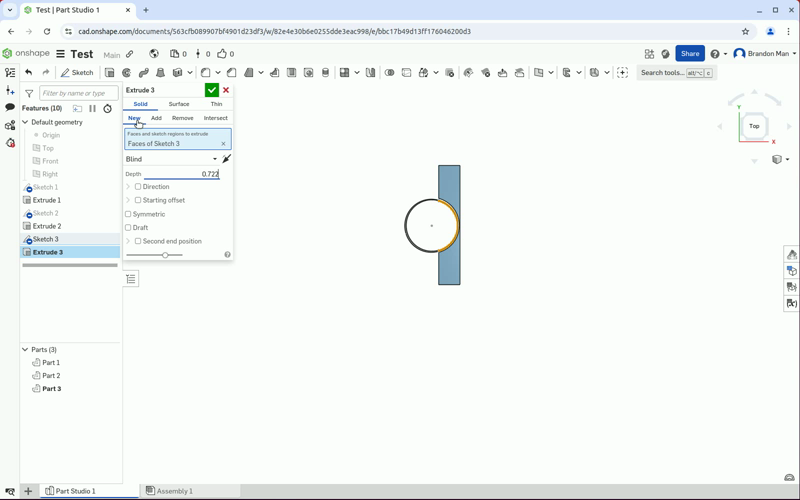
key(enter)
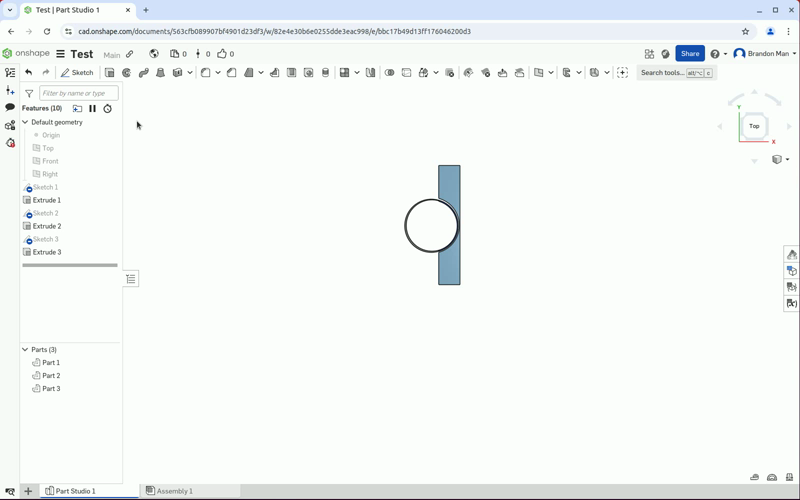
key(shift+h)
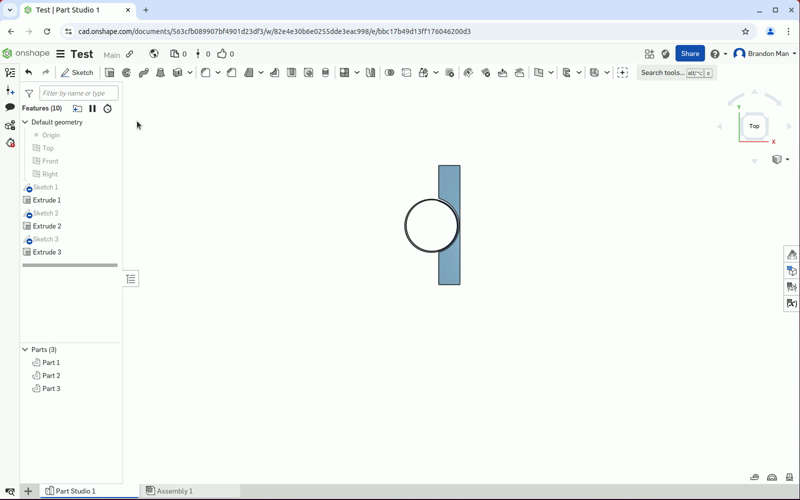
key(shift+h)
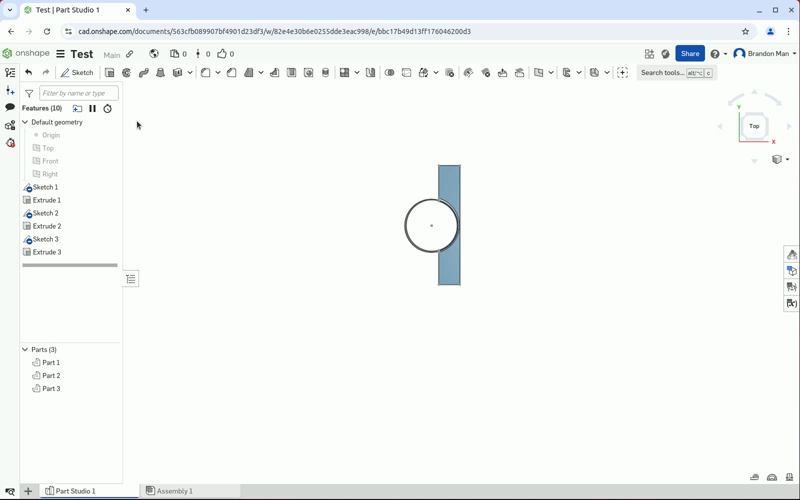
key(shift+7)
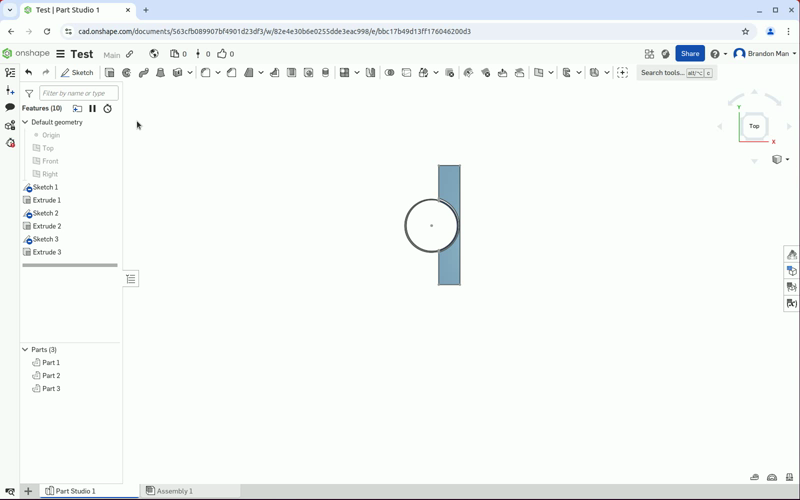
key(up, 3)
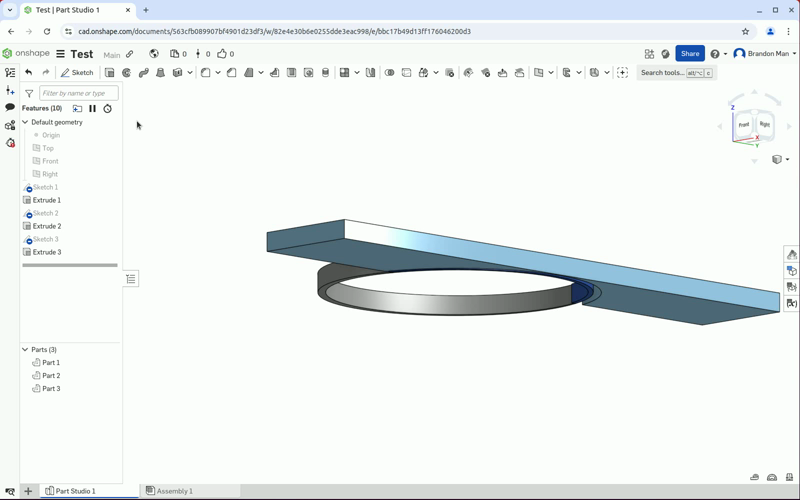
key(left, 3)
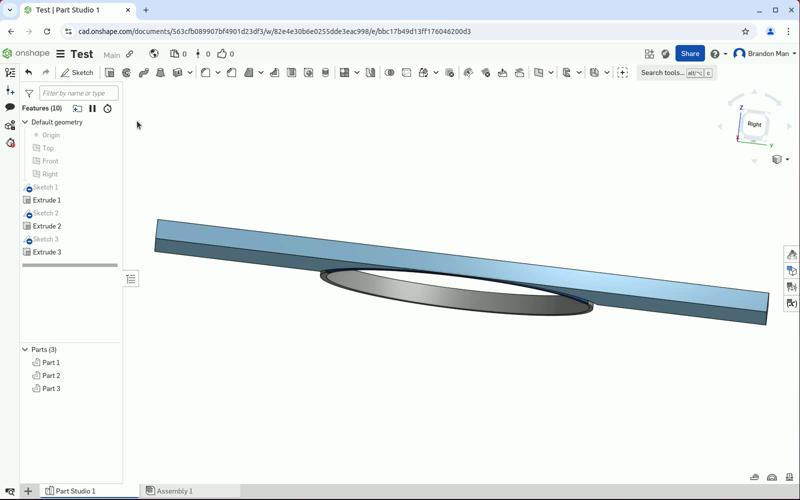
key(right, 3)
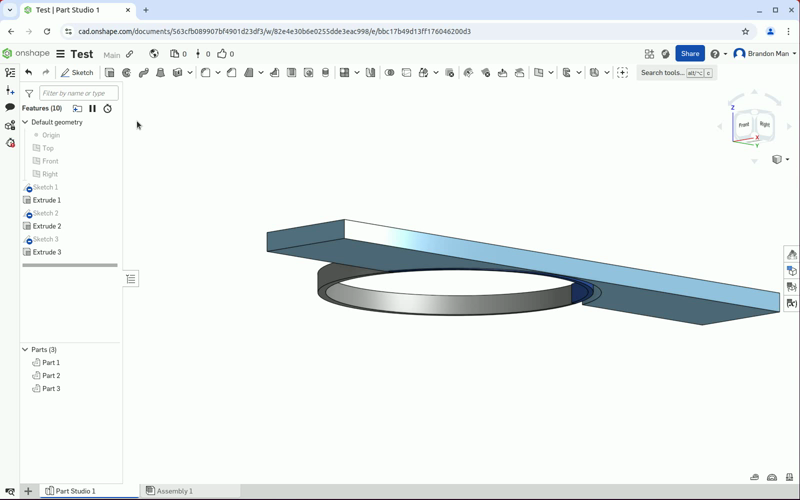
key(down, 3)
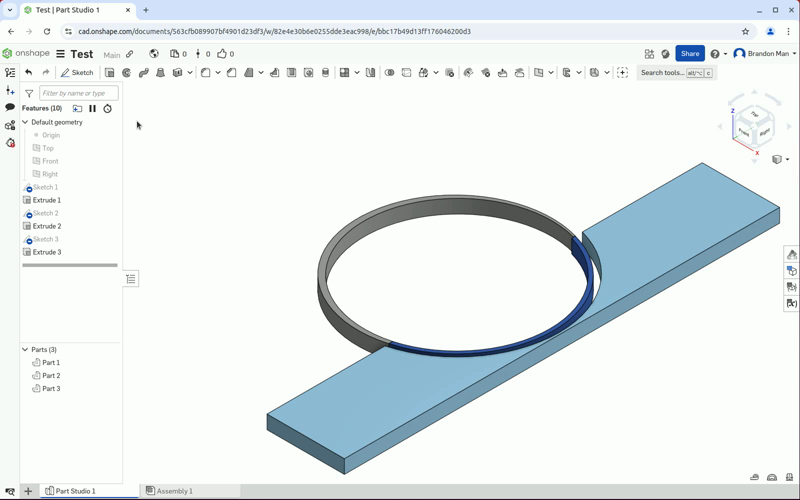
mouse_move(73, 189)
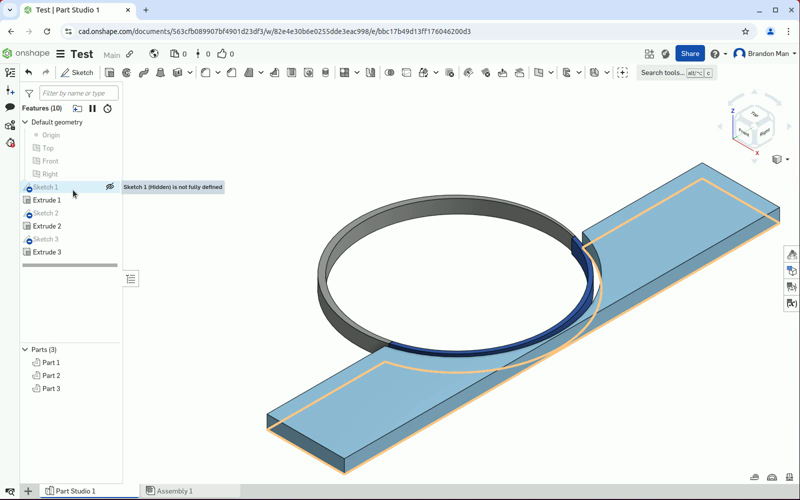
click(73, 189)